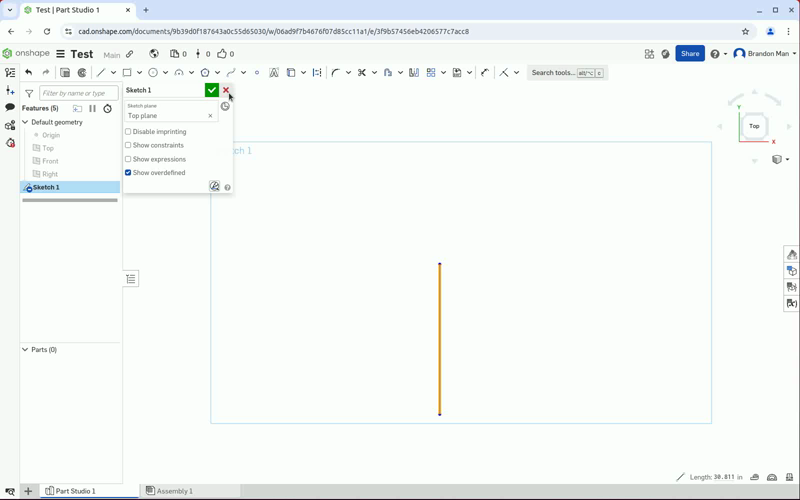
key(shift+h)
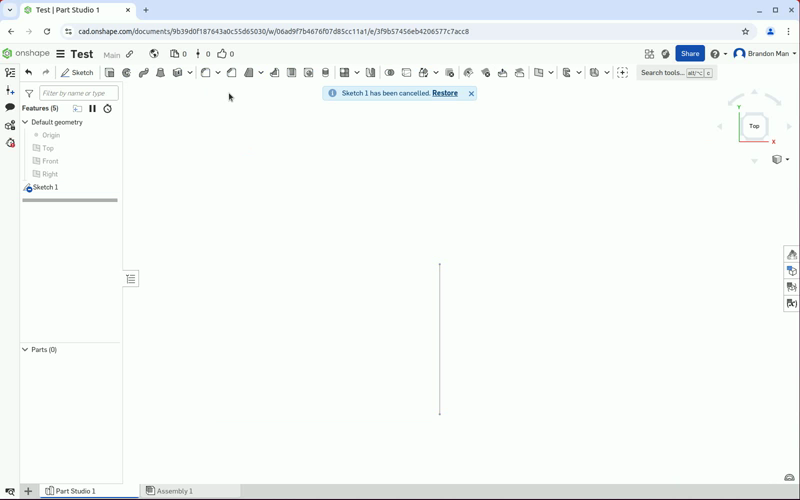
key(shift+s)
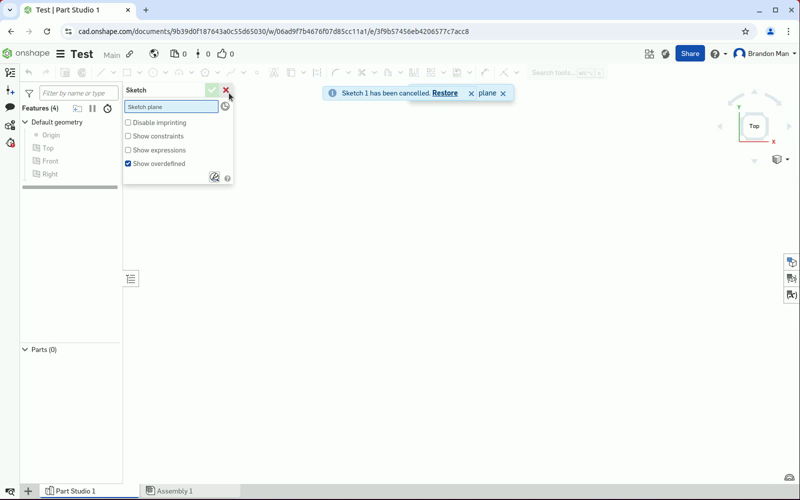
mouse_move(73, 150)
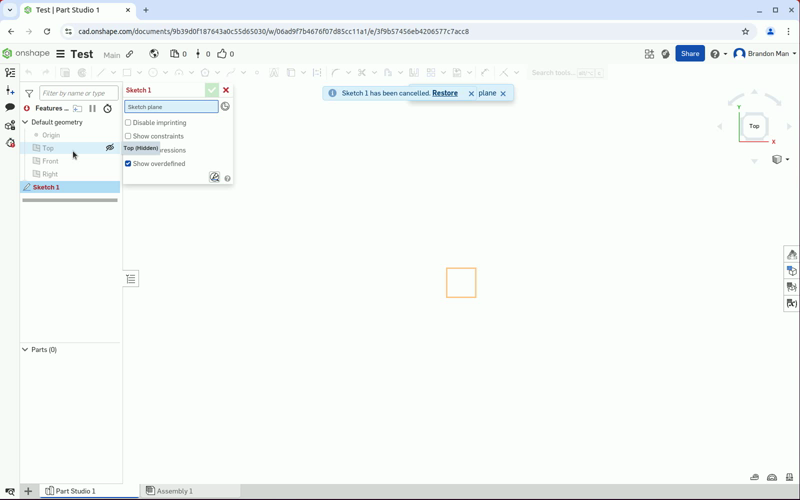
click(73, 150)
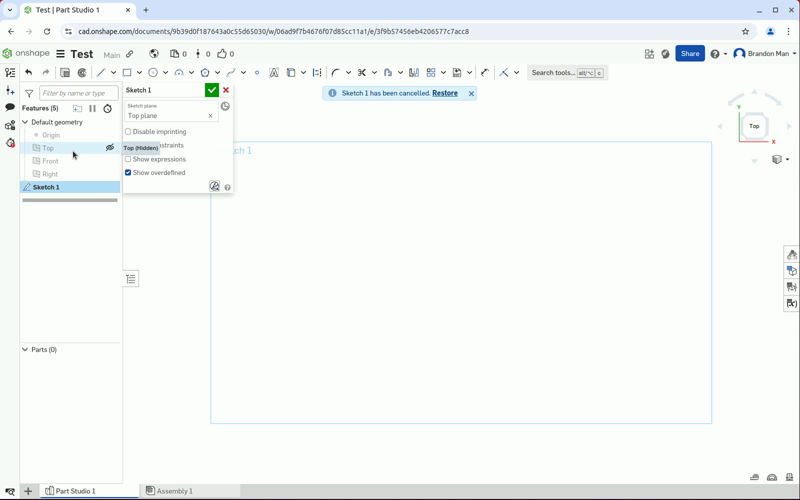
mouse_move(73, 352)
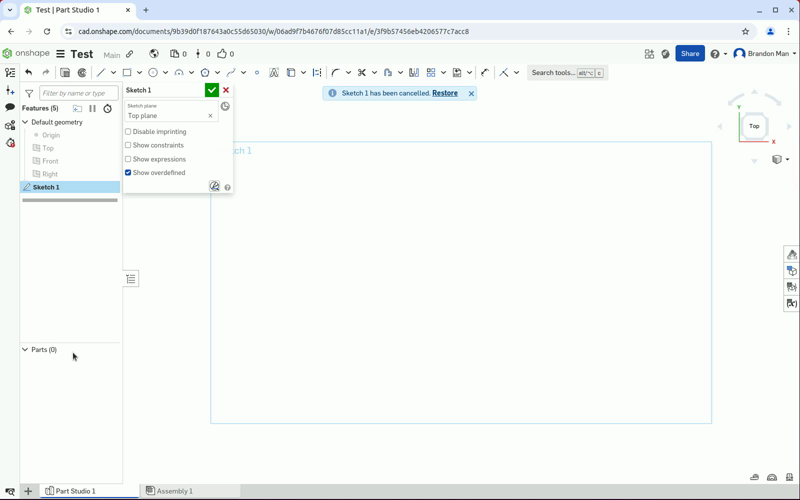
key(y)
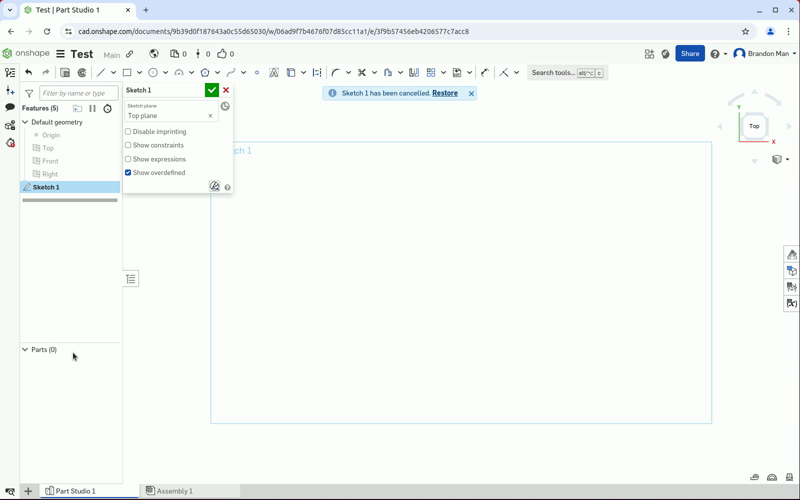
key(a)
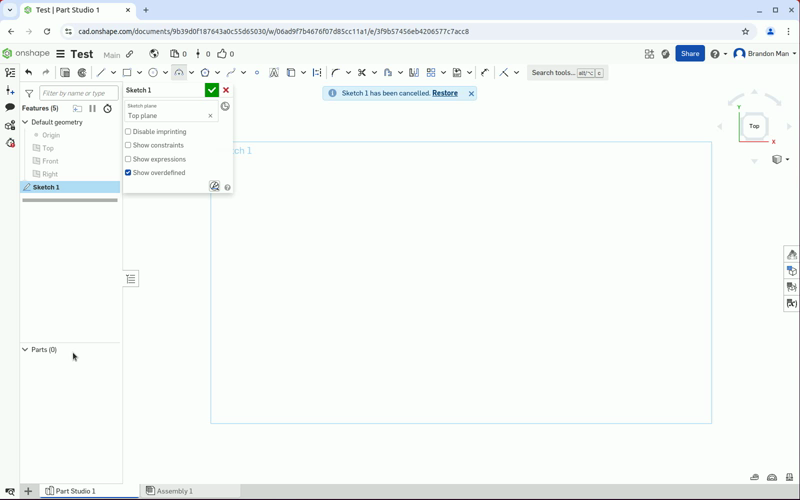
key_down(shift)
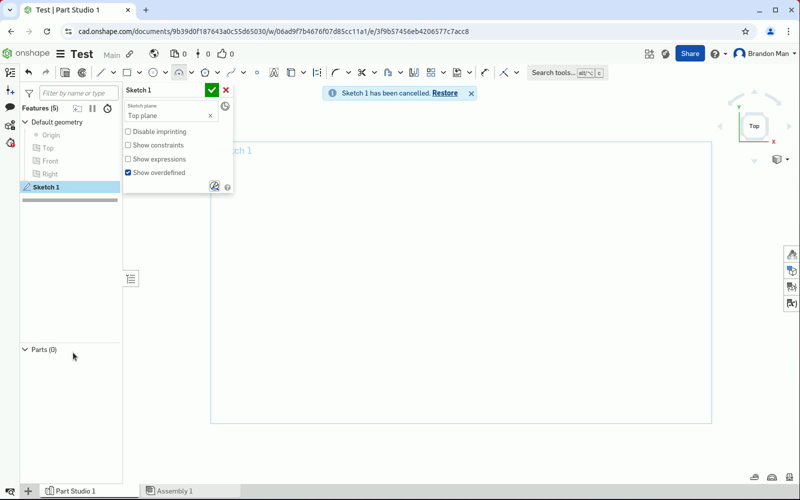
mouse_move(449, 254)
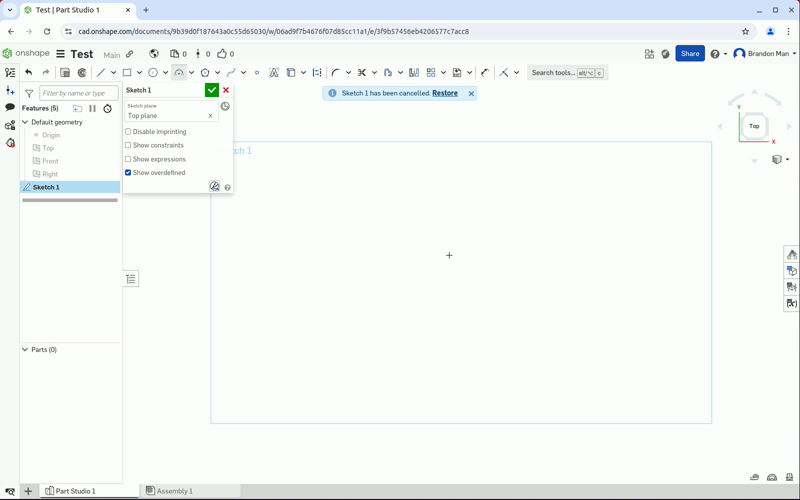
click(449, 254)
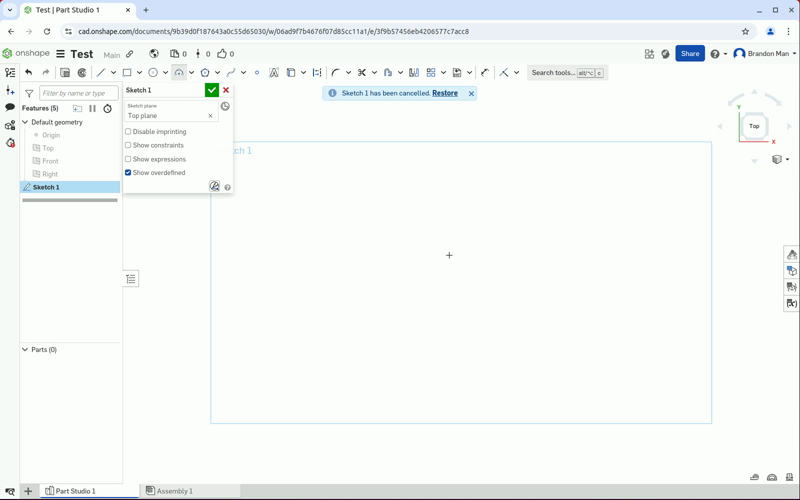
key_up(shift)
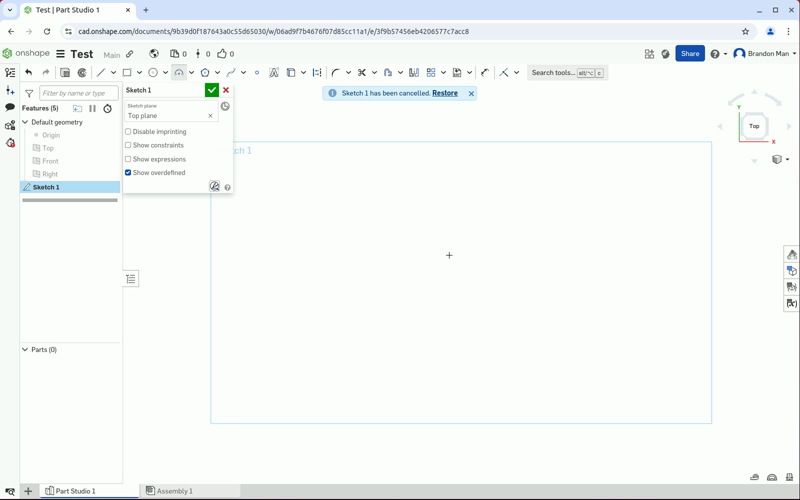
key_down(shift)
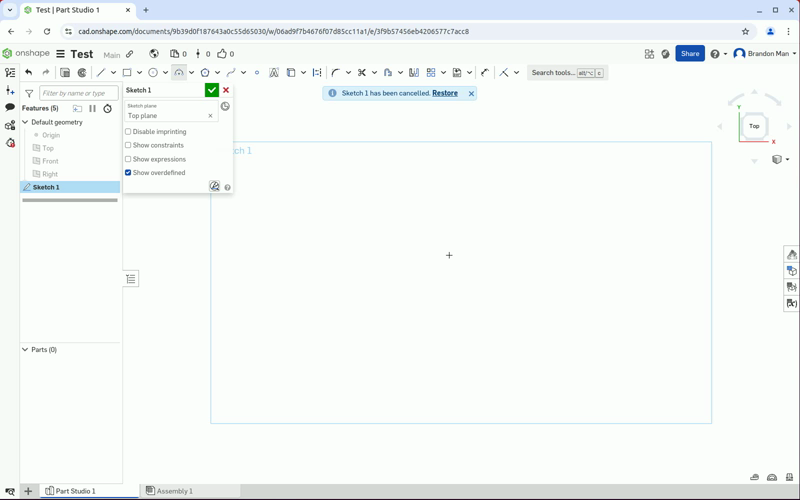
mouse_move(451, 257)
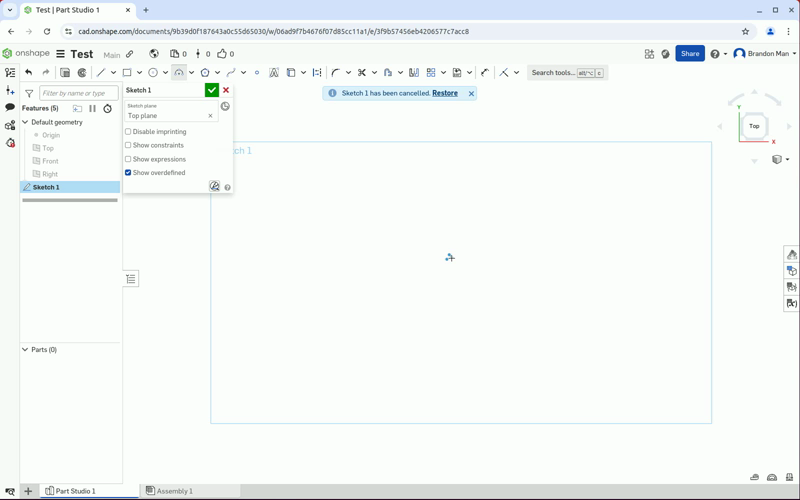
scroll(6)
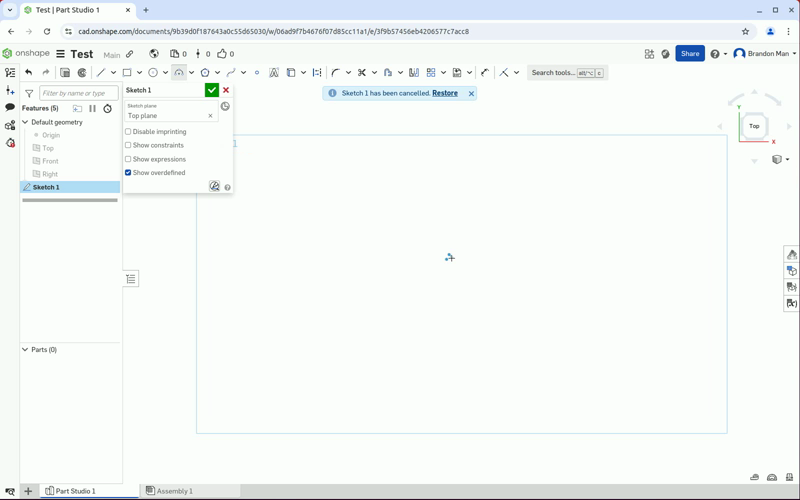
scroll(6)
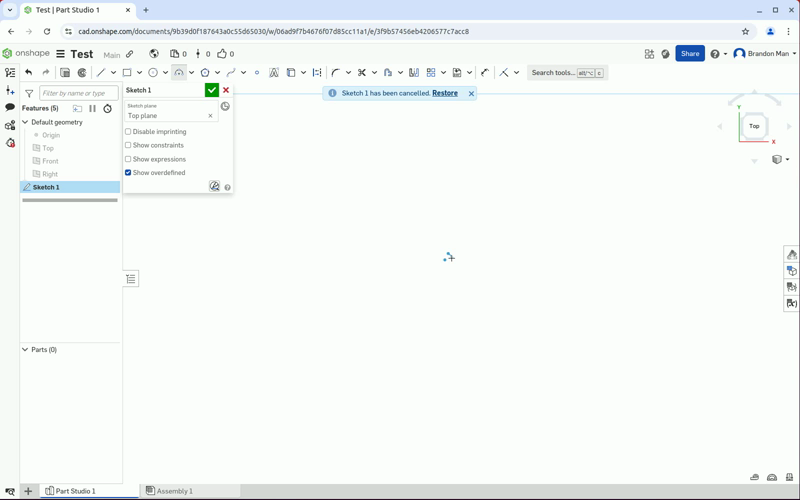
scroll(6)
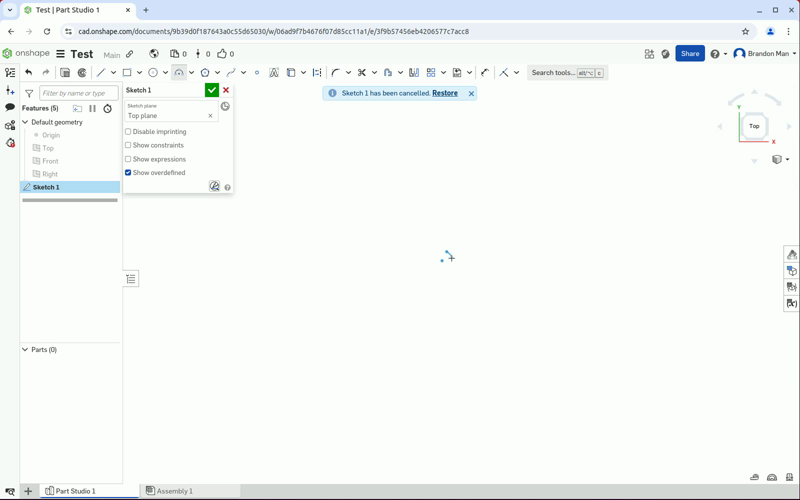
scroll(6)
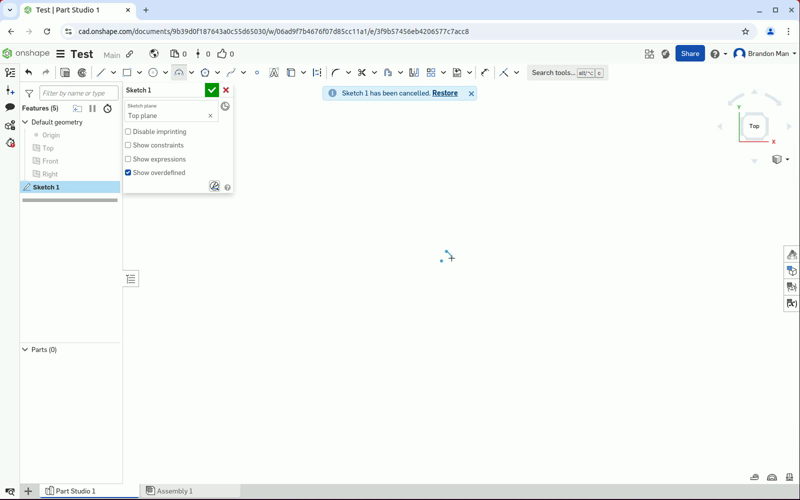
scroll(6)
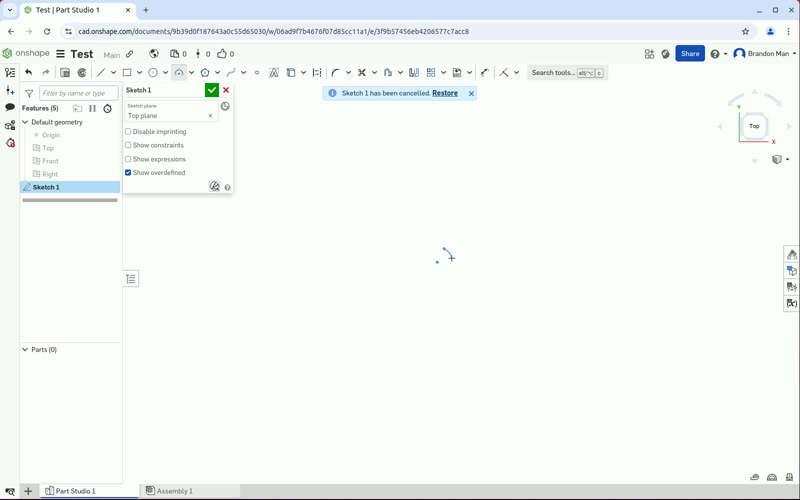
scroll(6)
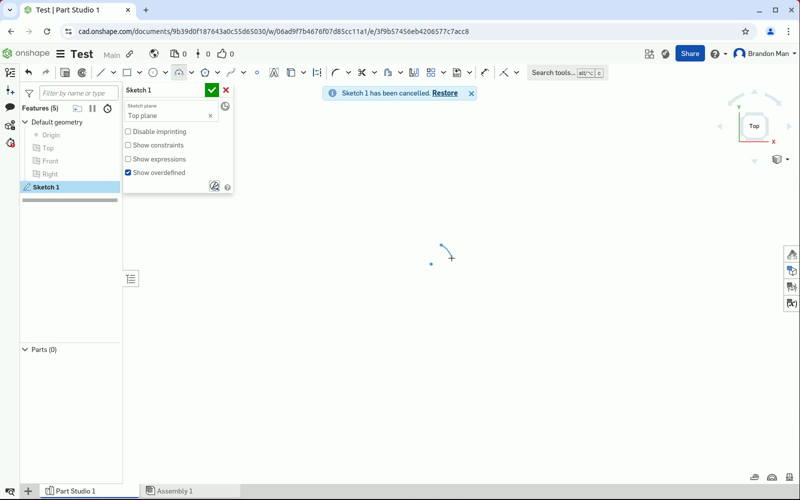
scroll(6)
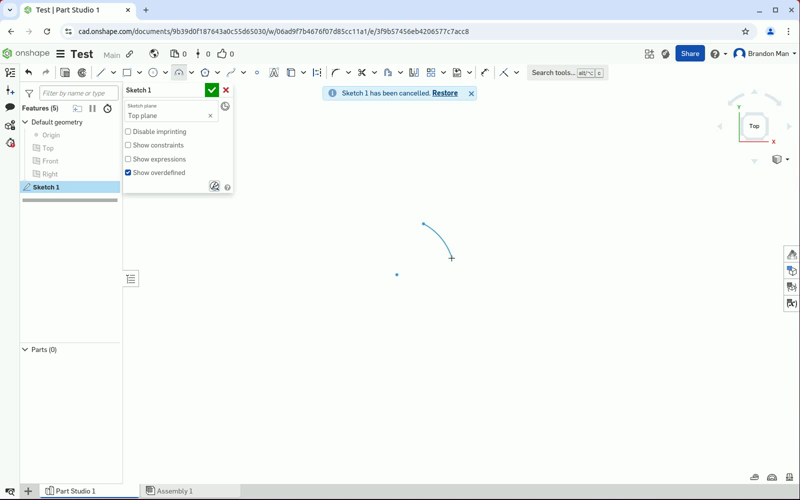
click(451, 257)
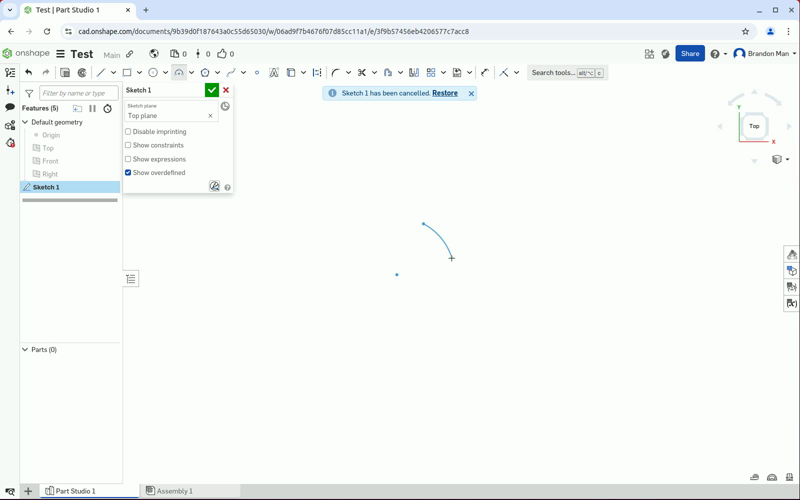
scroll(-6)
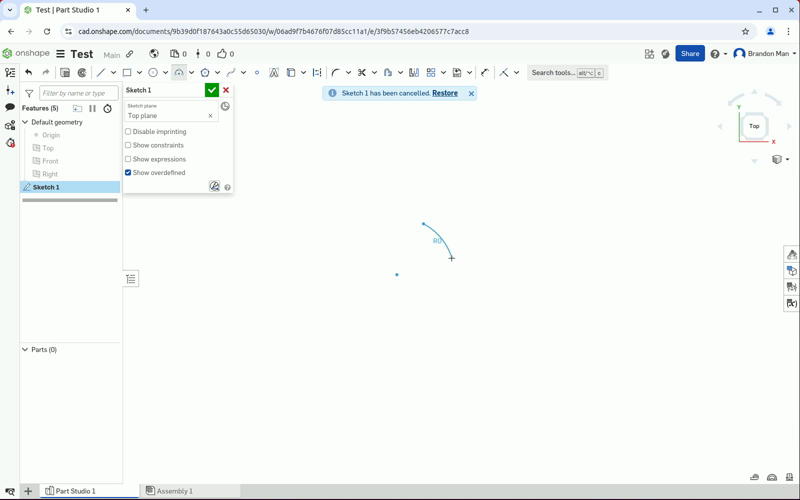
scroll(-6)
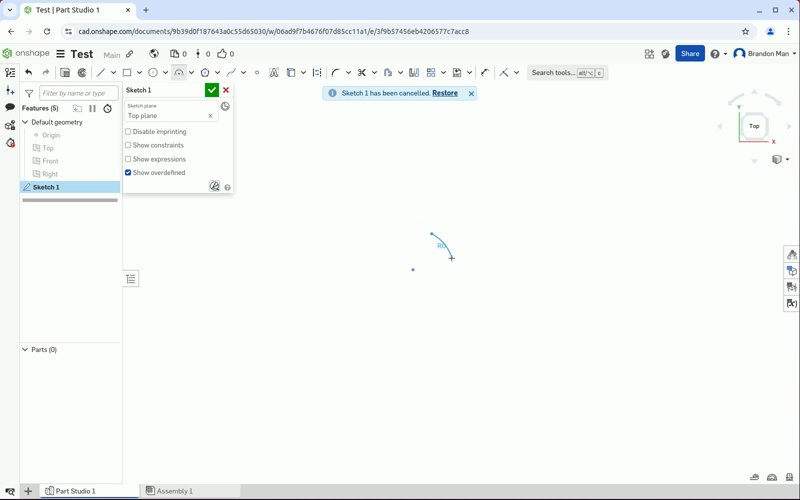
scroll(-6)
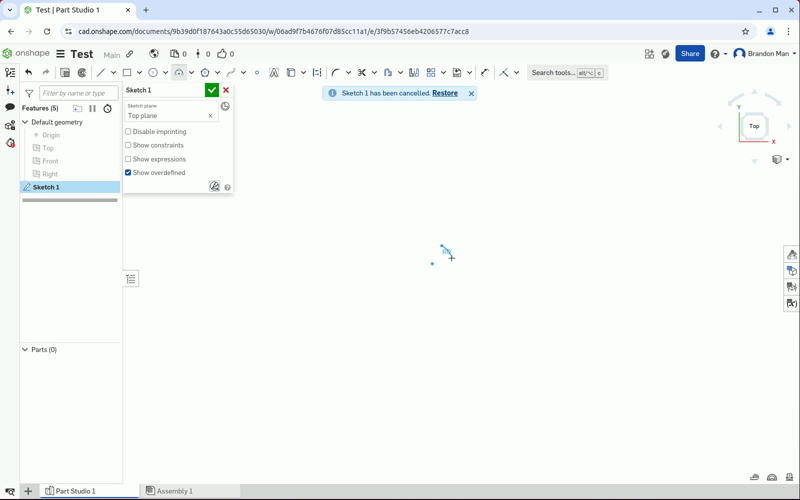
scroll(-6)
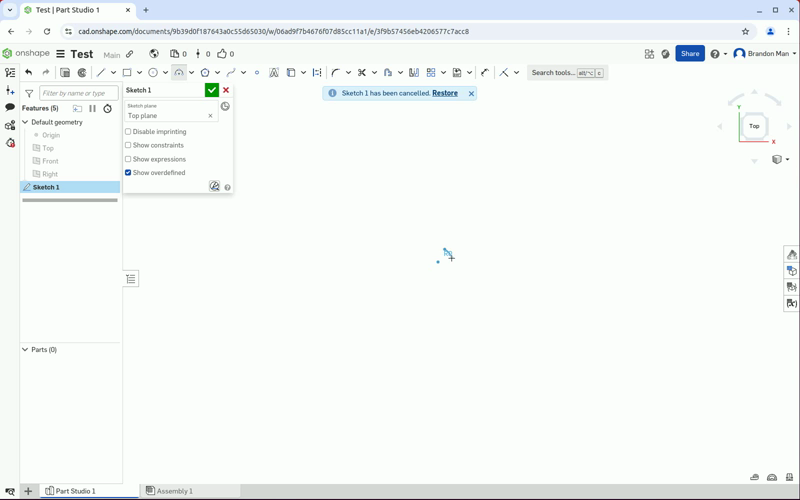
scroll(-6)
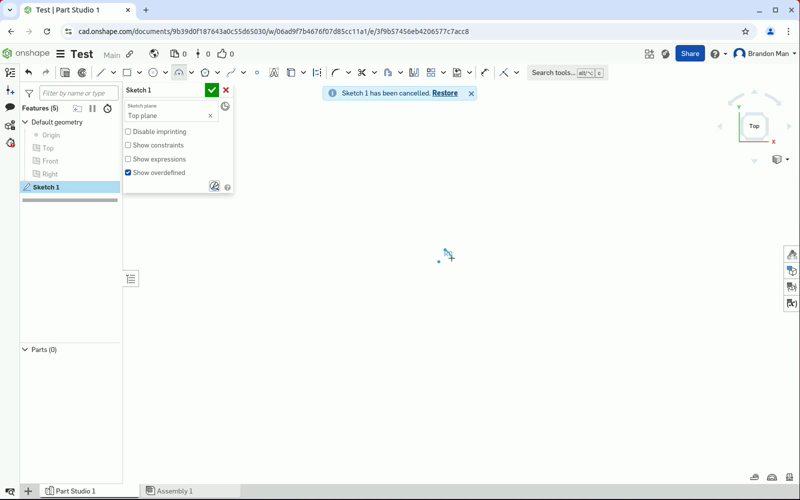
scroll(-6)
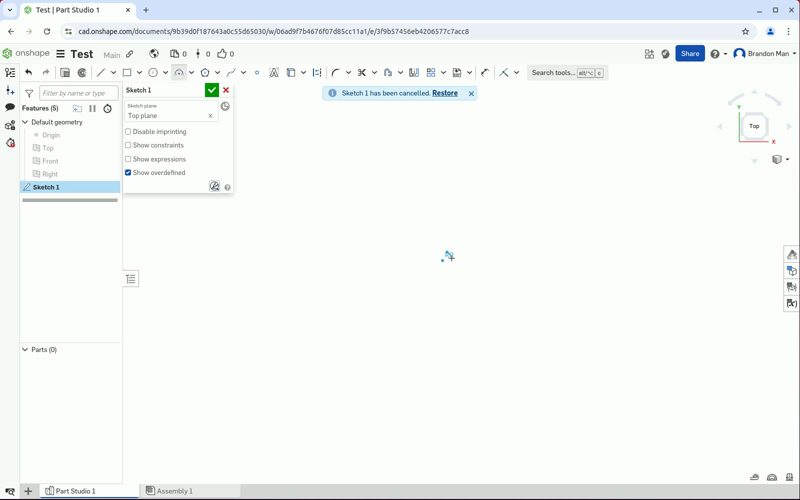
scroll(-6)
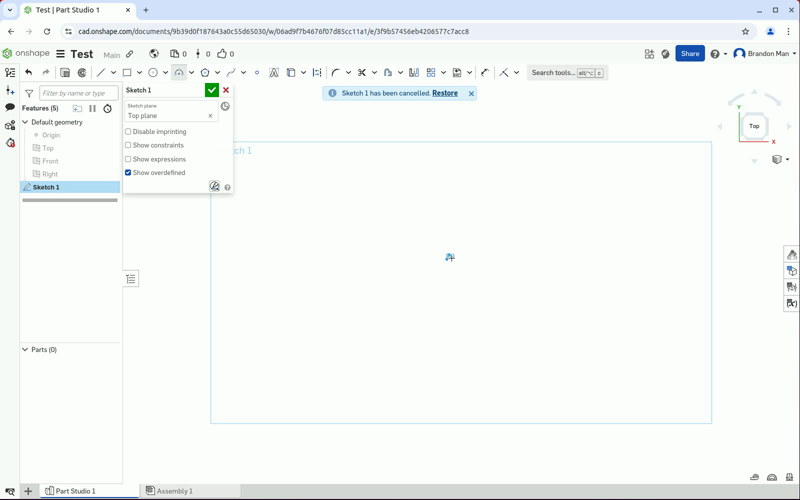
mouse_move(450, 256)
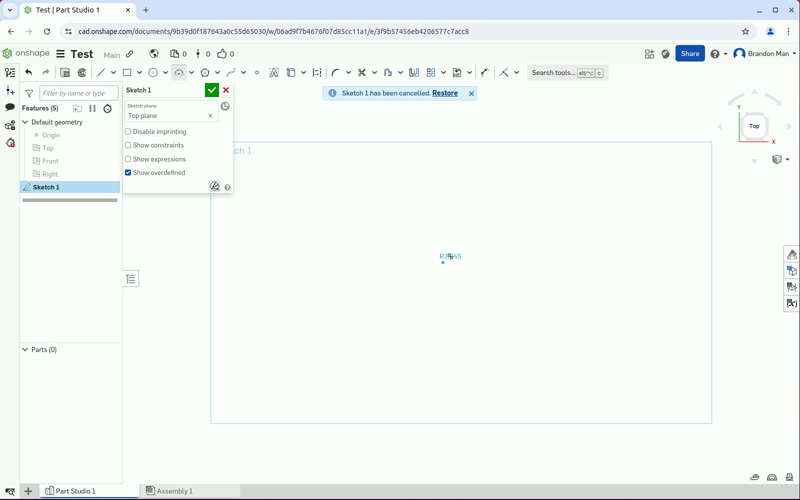
scroll(6)
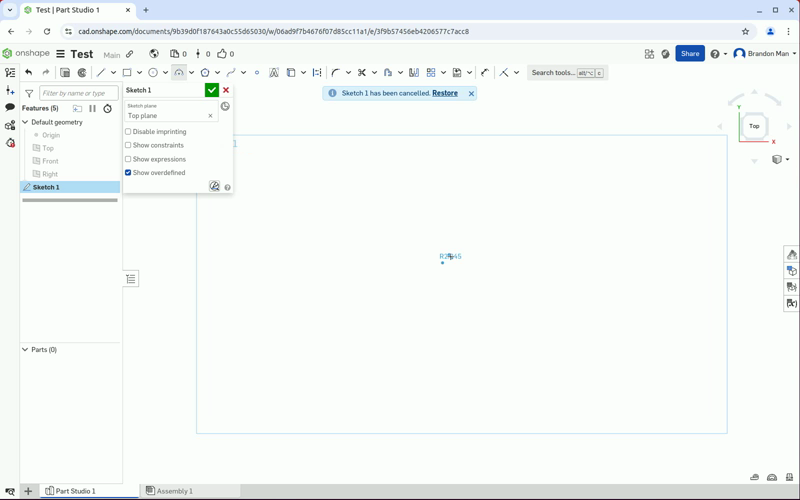
scroll(6)
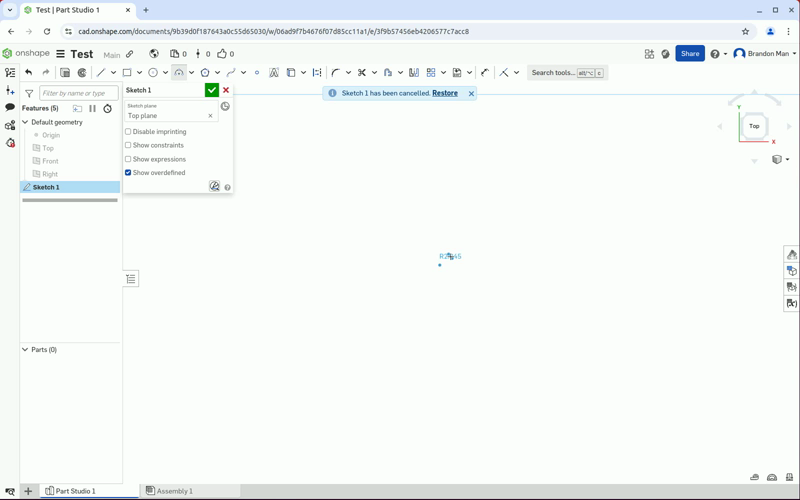
scroll(6)
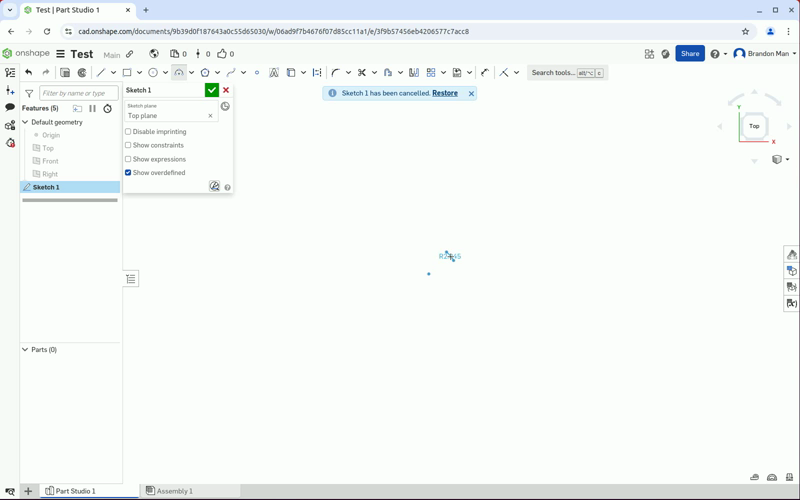
scroll(6)
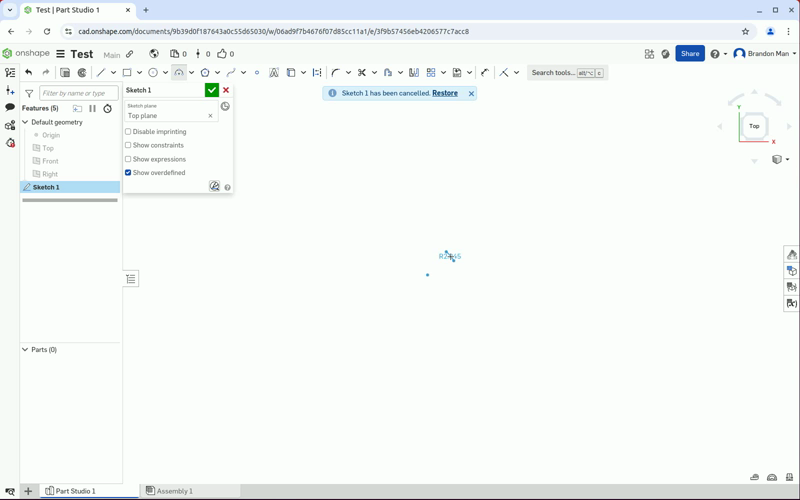
scroll(6)
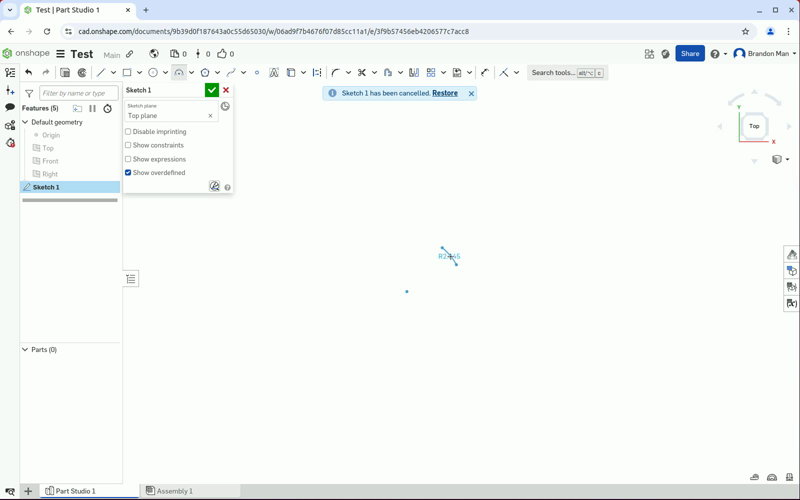
scroll(6)
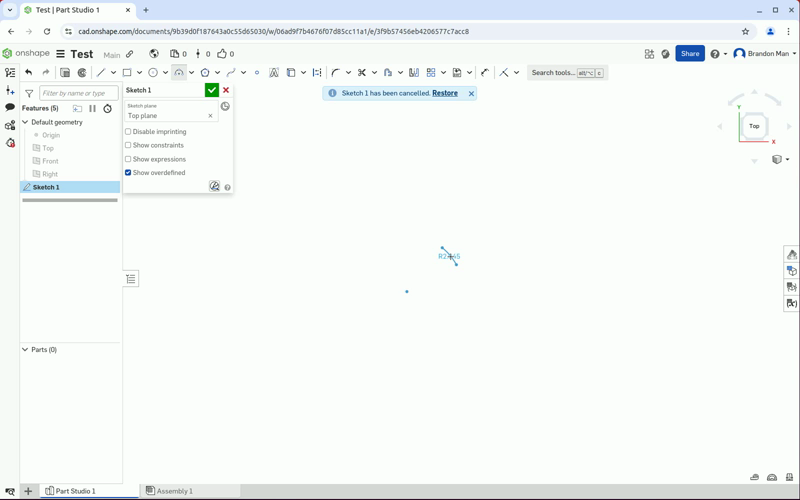
scroll(6)
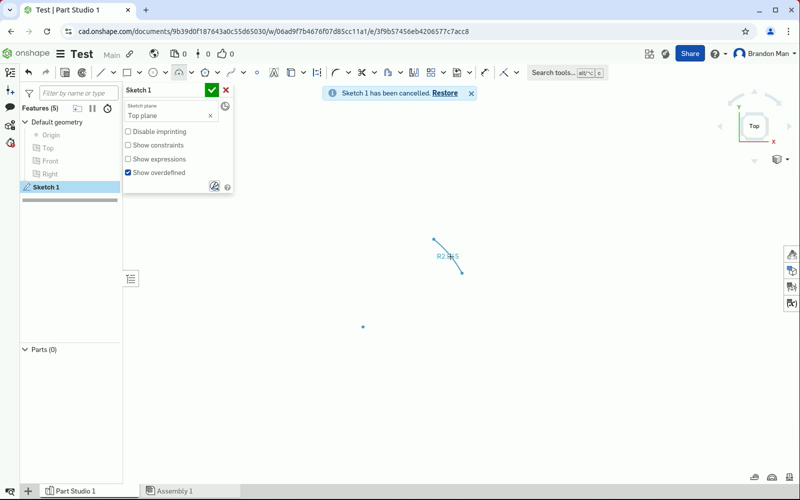
click(450, 256)
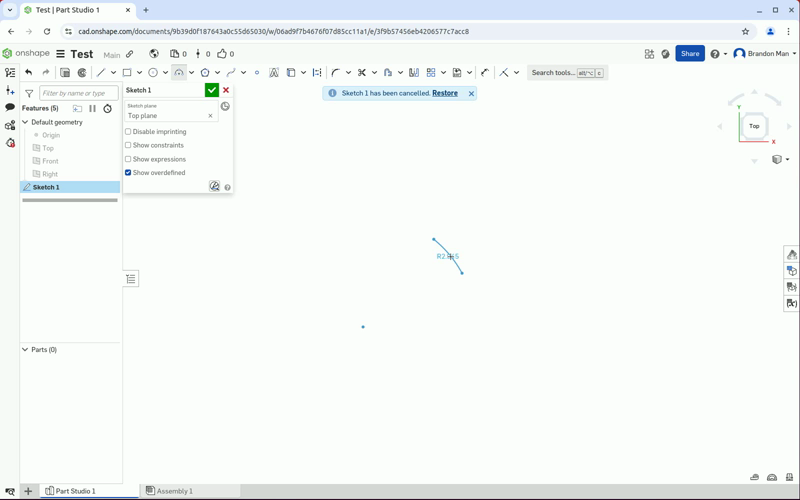
scroll(-6)
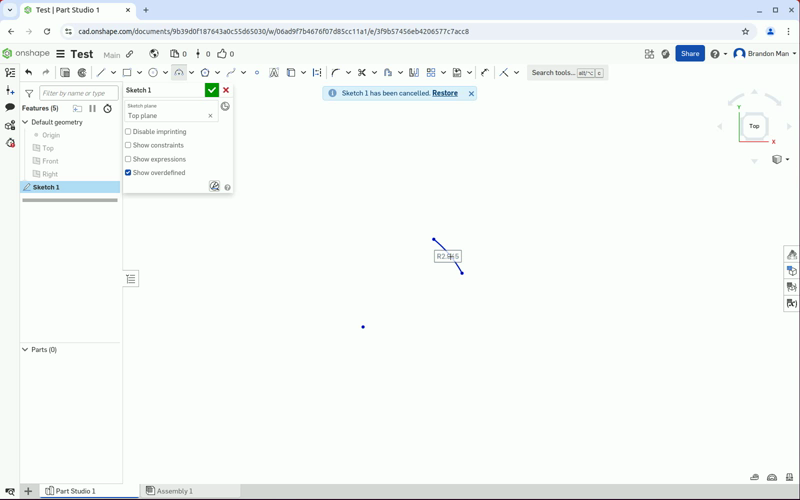
scroll(-6)
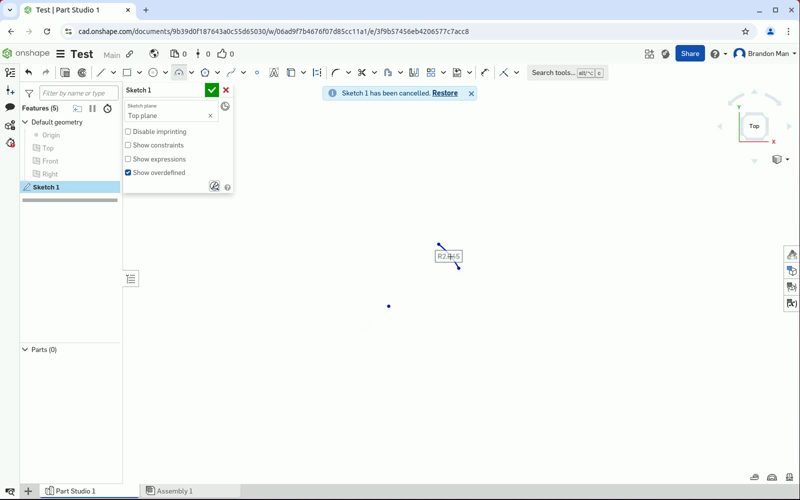
scroll(-6)
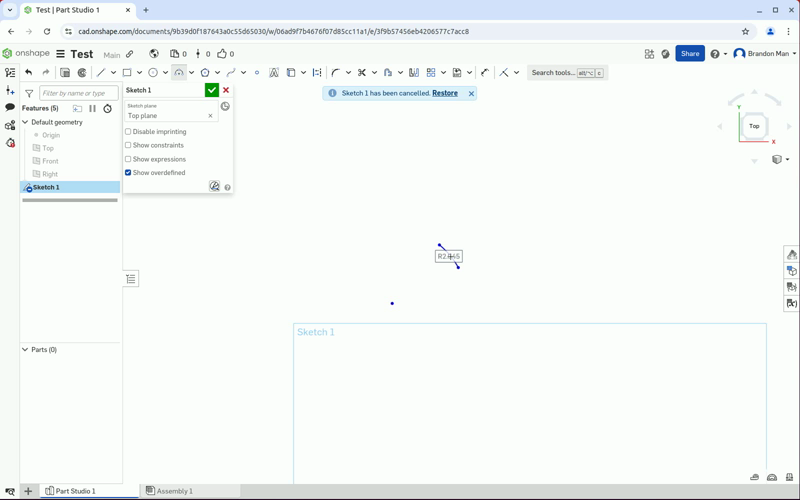
scroll(-6)
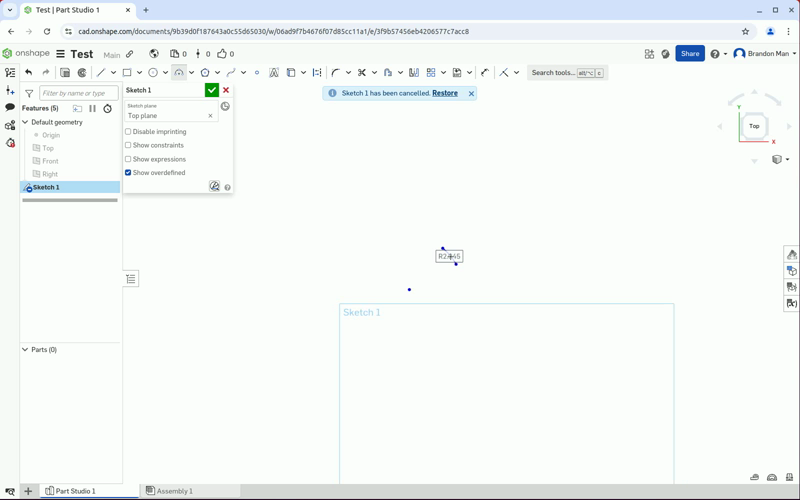
scroll(-6)
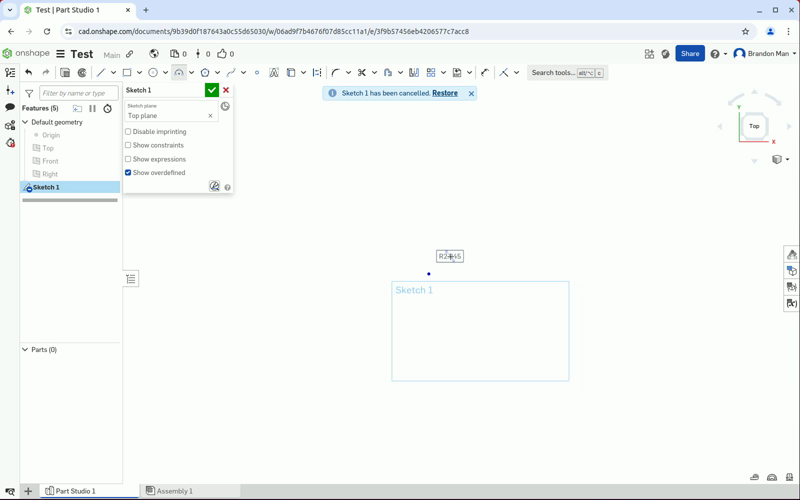
scroll(-6)
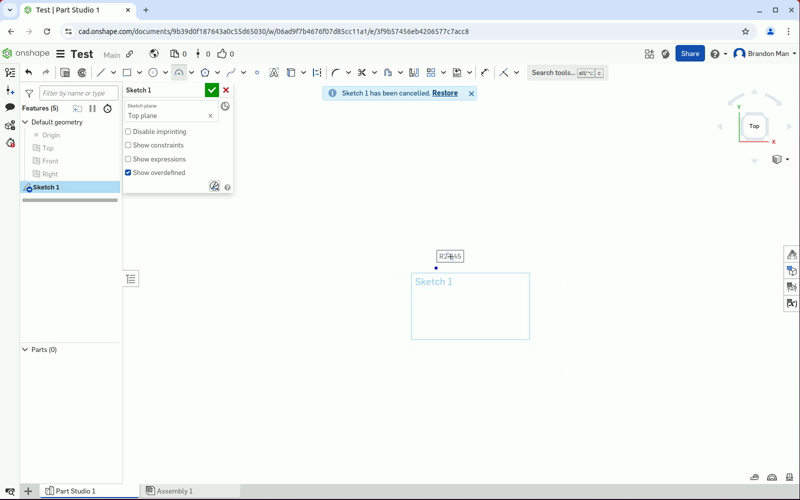
scroll(-6)
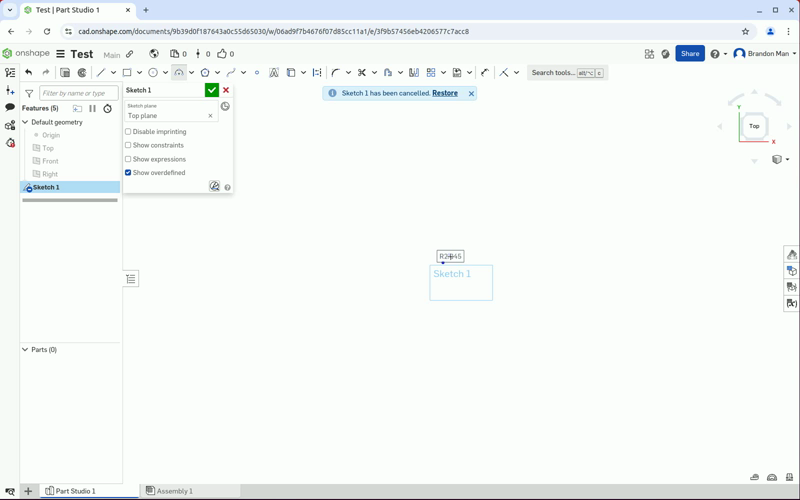
key_up(shift)
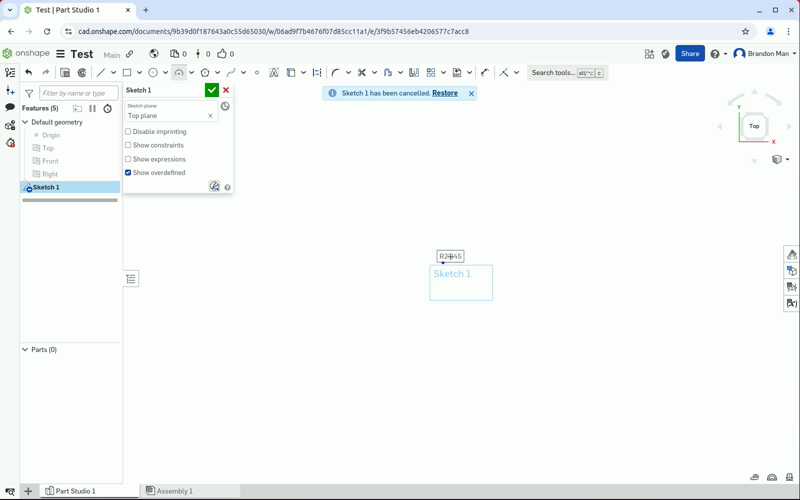
key(esc)
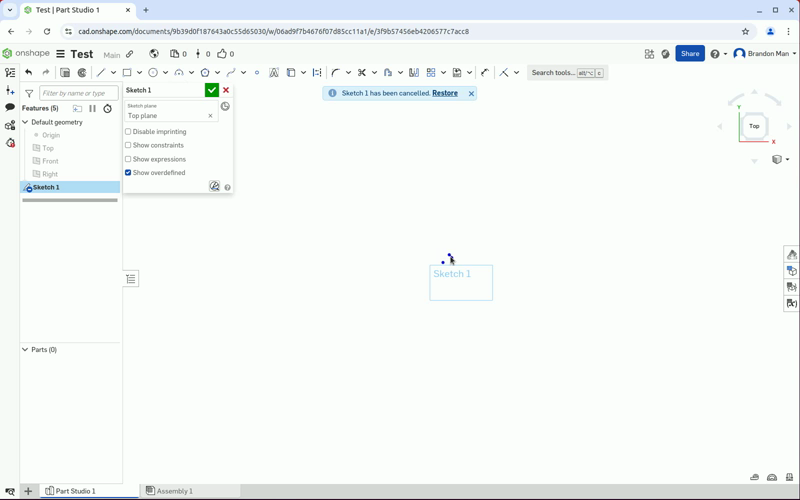
key(l)
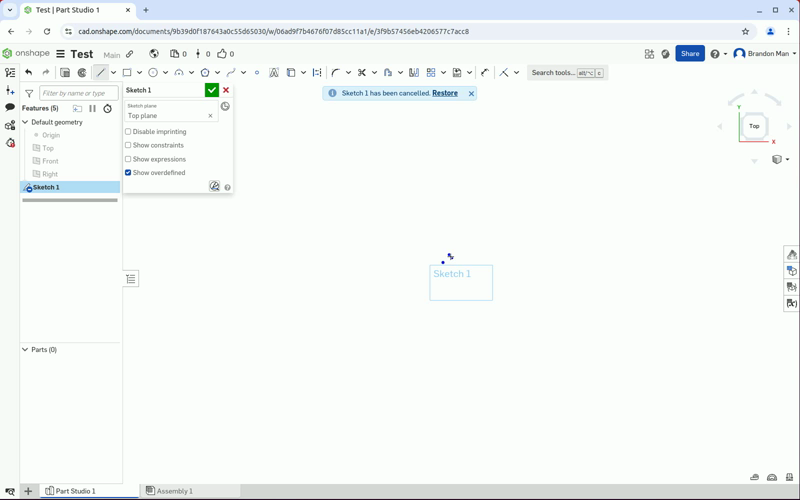
mouse_move(451, 257)
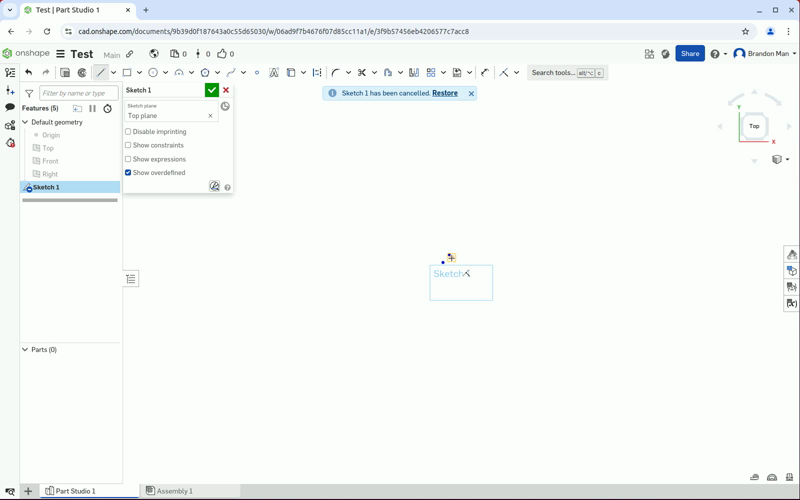
scroll(6)
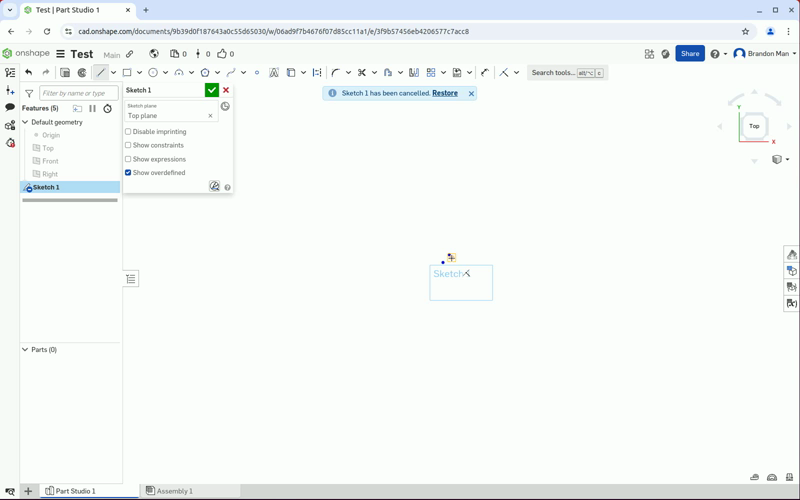
scroll(6)
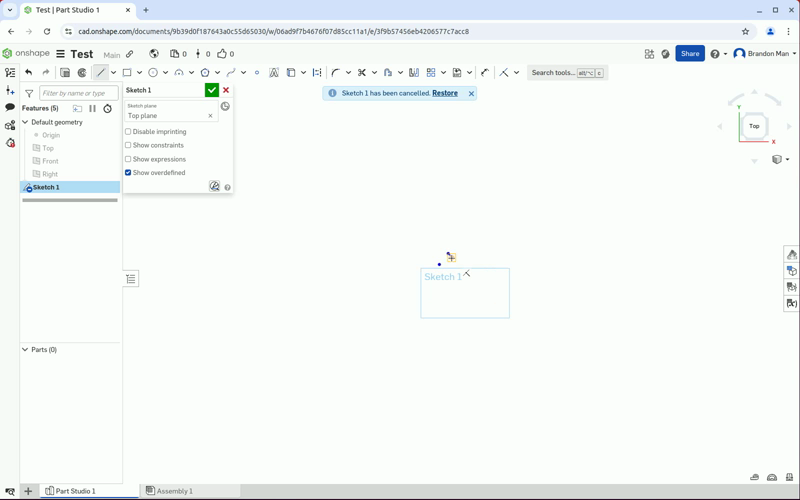
scroll(6)
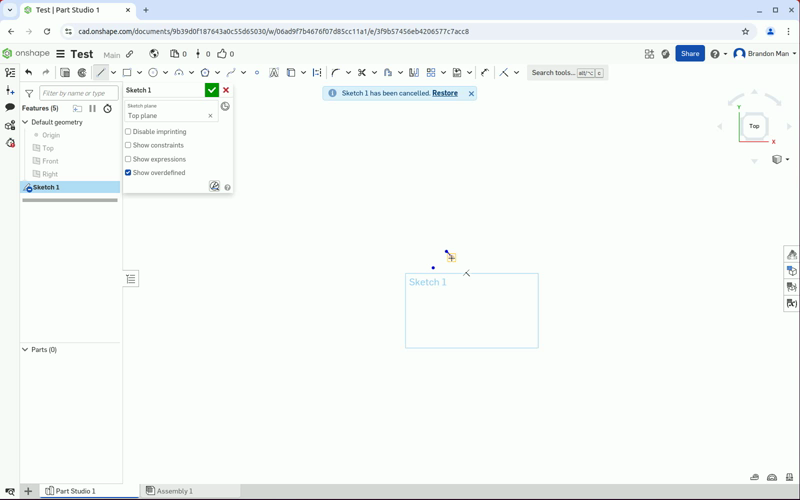
scroll(6)
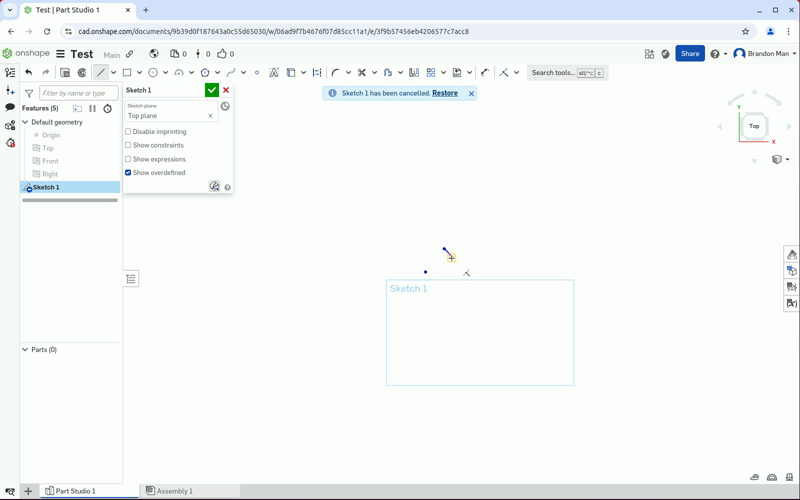
scroll(6)
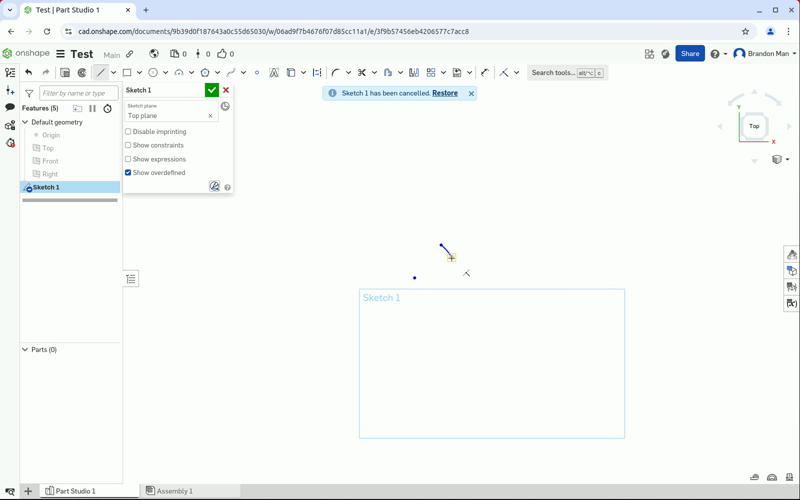
scroll(6)
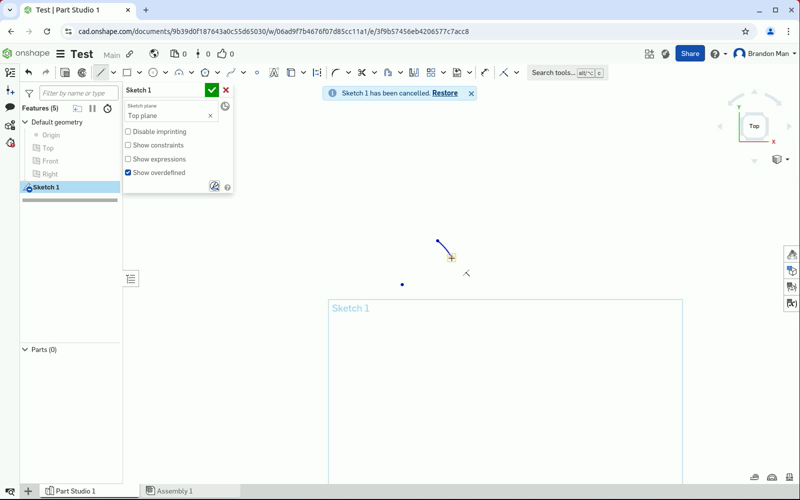
scroll(6)
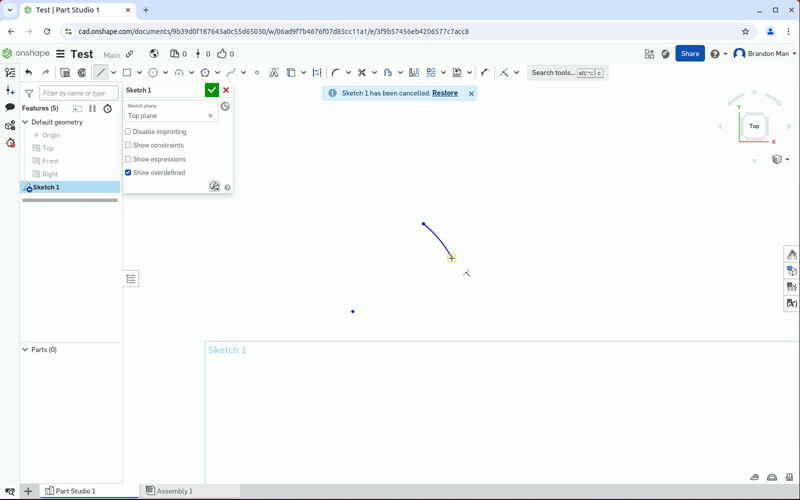
click(451, 257)
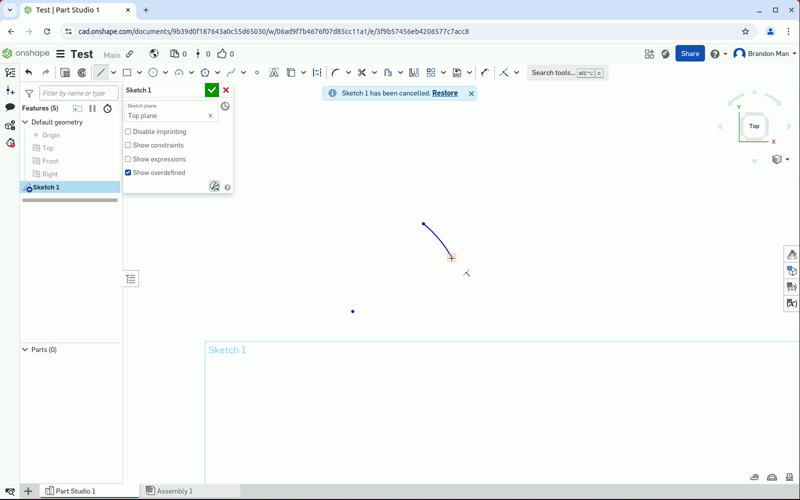
scroll(-6)
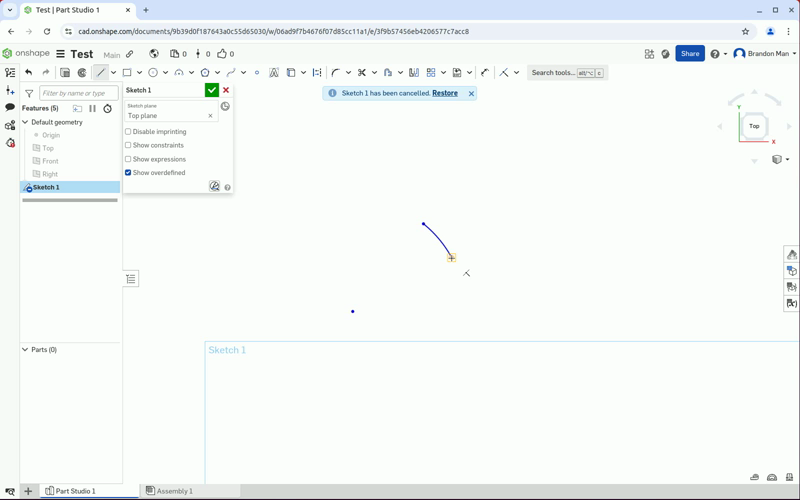
scroll(-6)
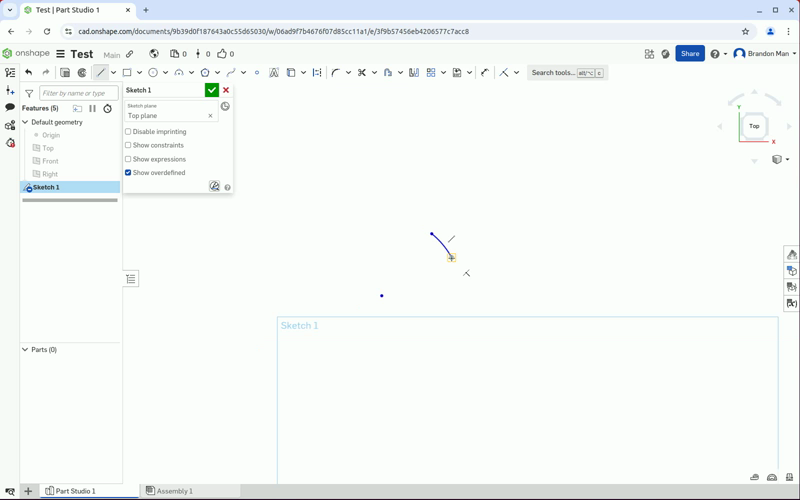
scroll(-6)
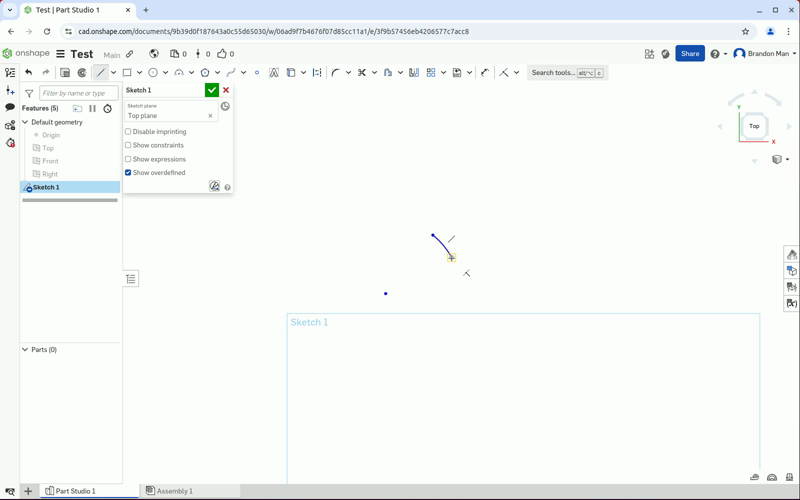
scroll(-6)
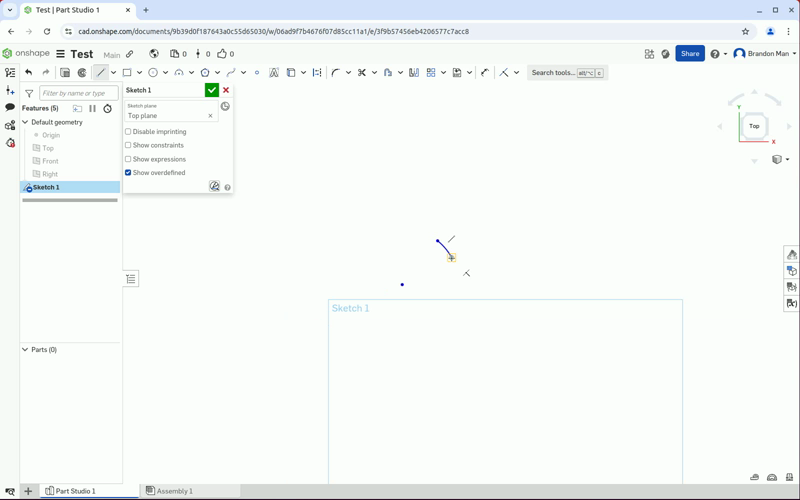
scroll(-6)
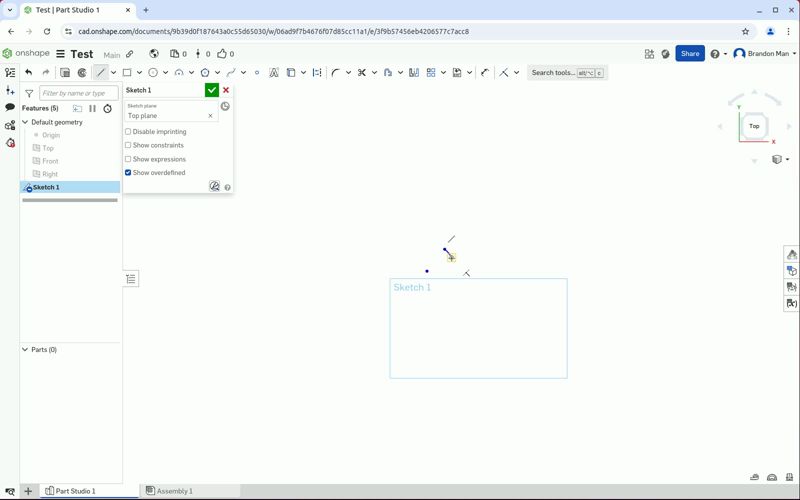
scroll(-6)
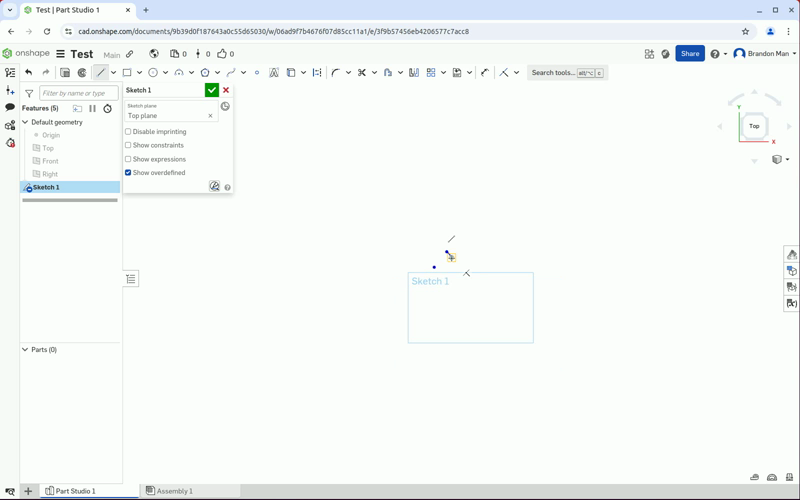
scroll(-6)
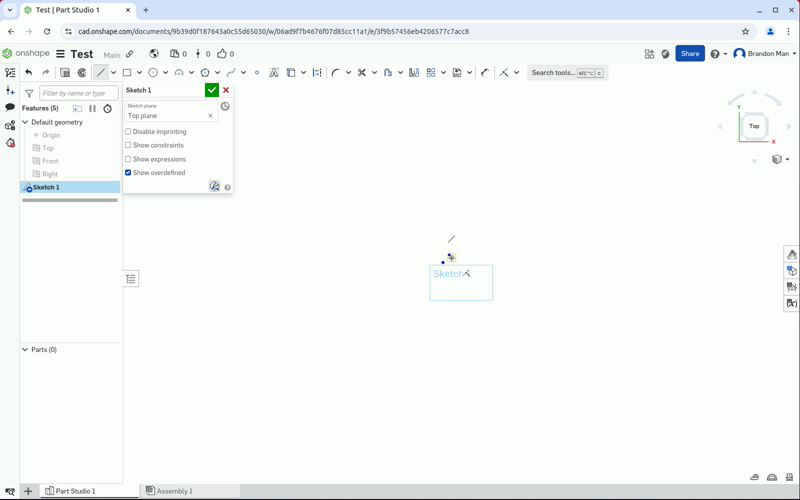
key_down(shift)
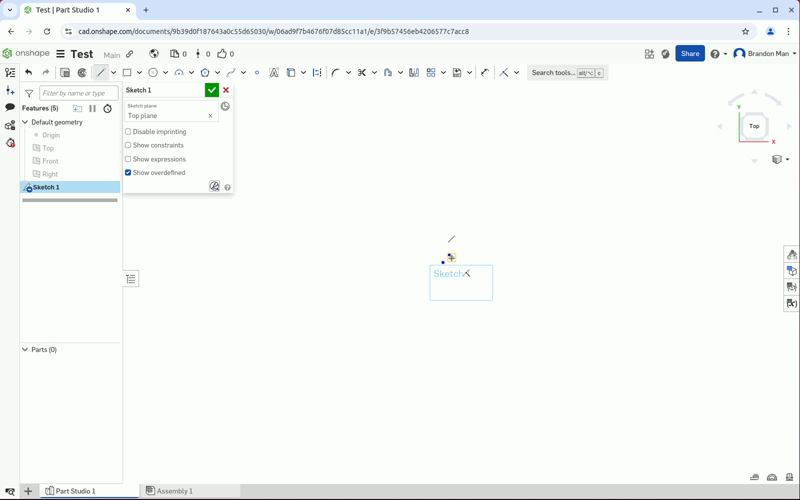
mouse_move(481, 257)
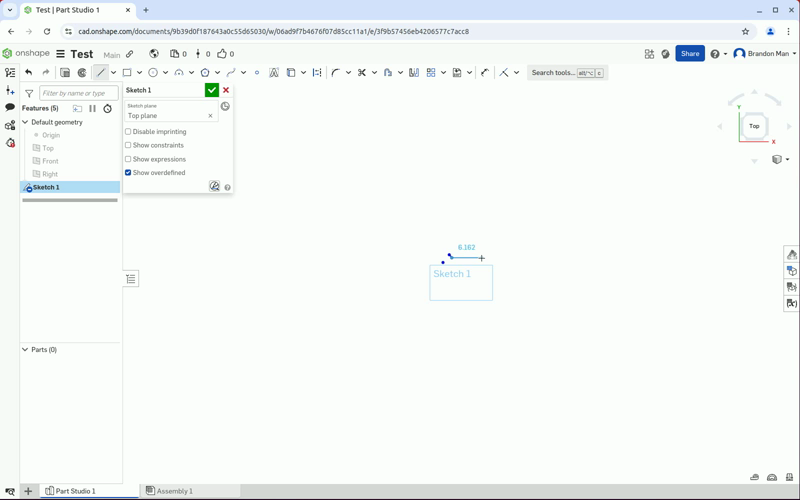
mouse_move(461, 257)
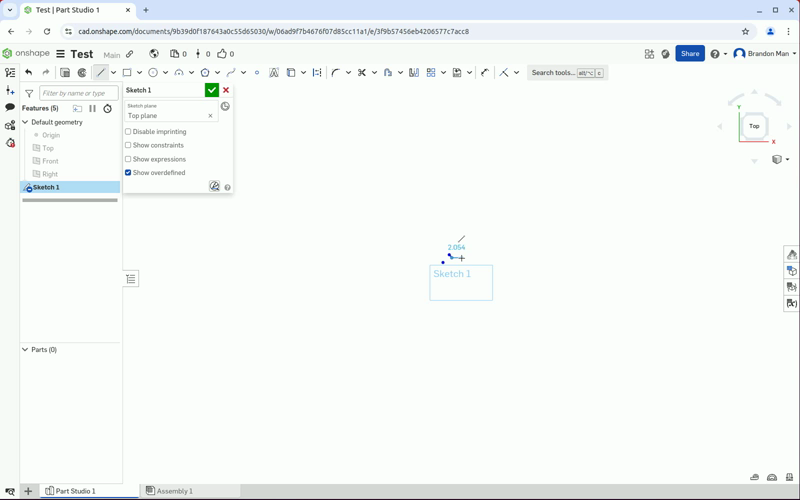
click(461, 257)
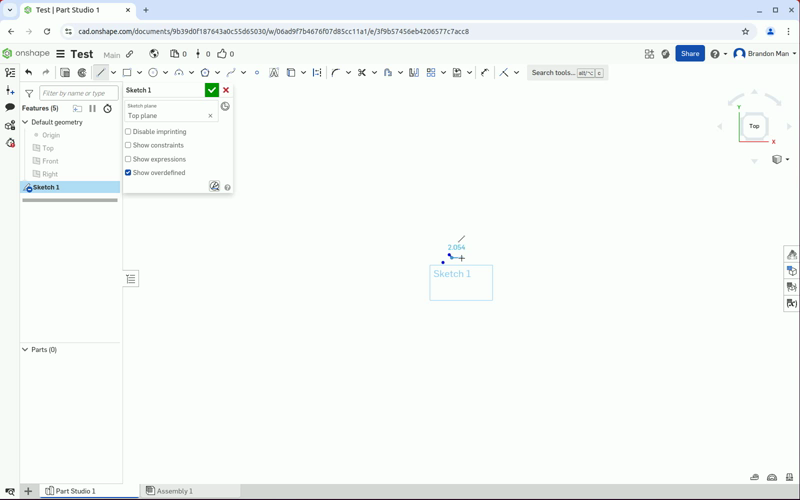
key_up(shift)
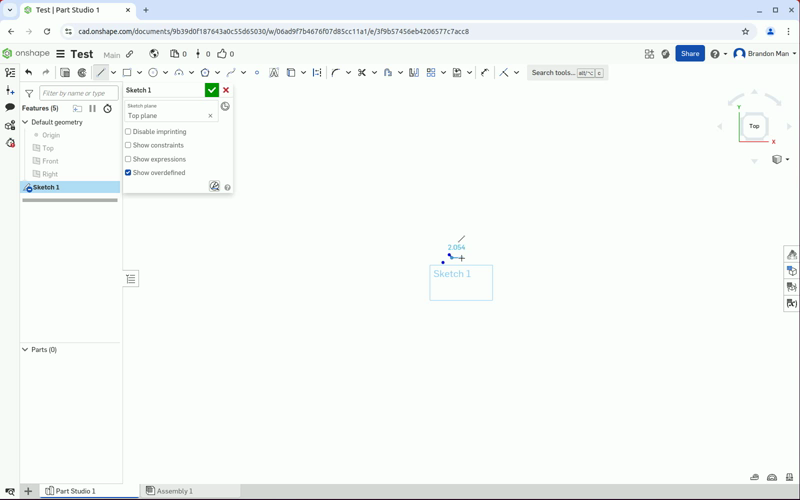
key_down(shift)
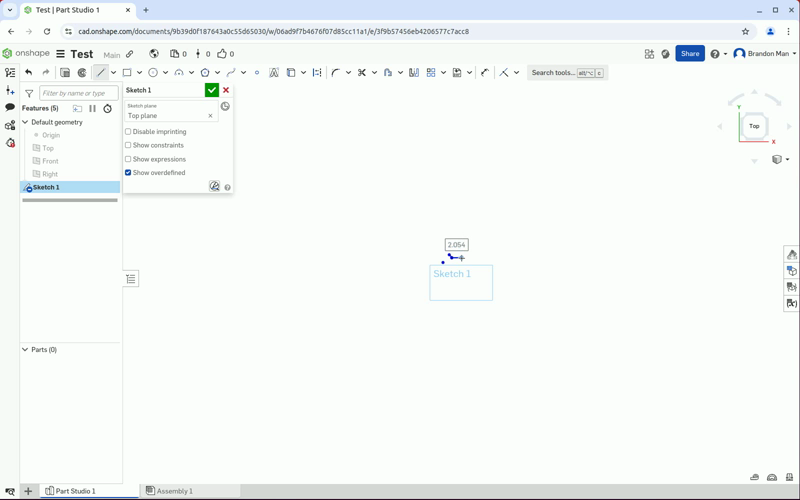
mouse_move(492, 257)
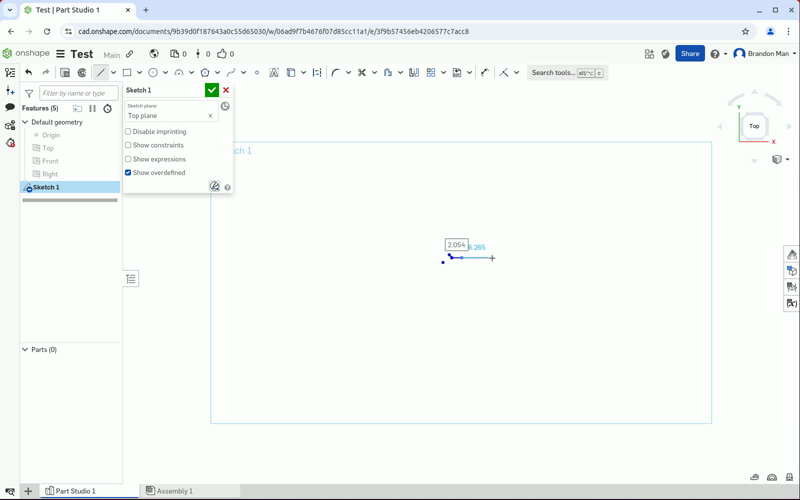
mouse_move(461, 254)
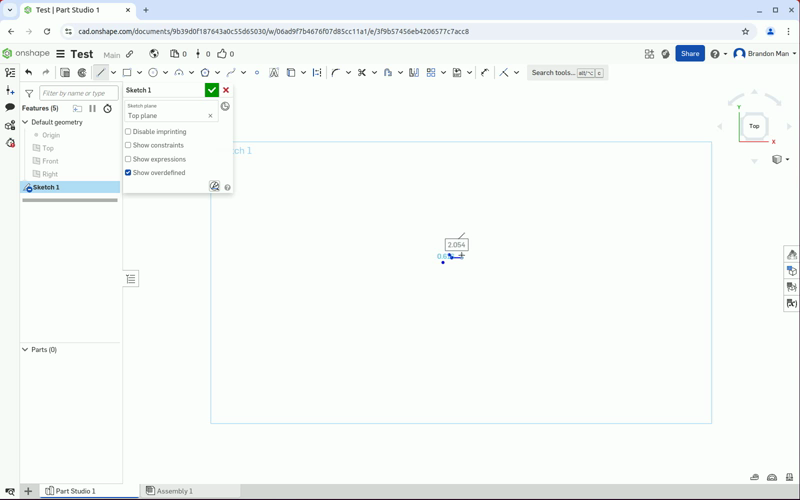
scroll(6)
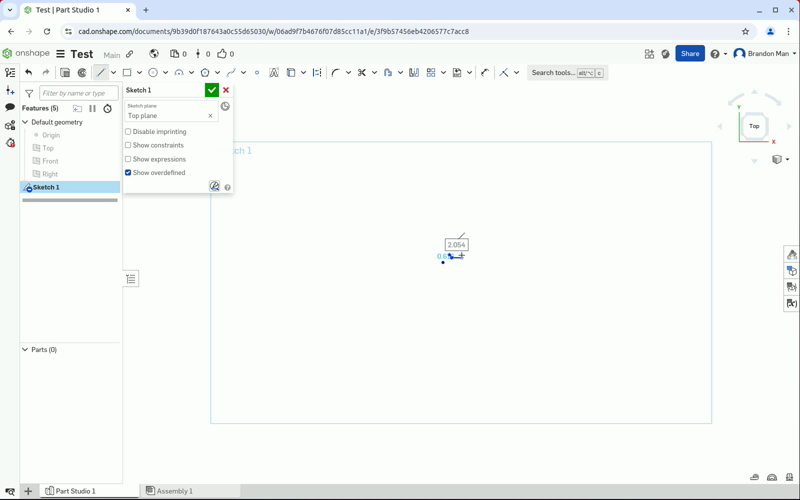
scroll(6)
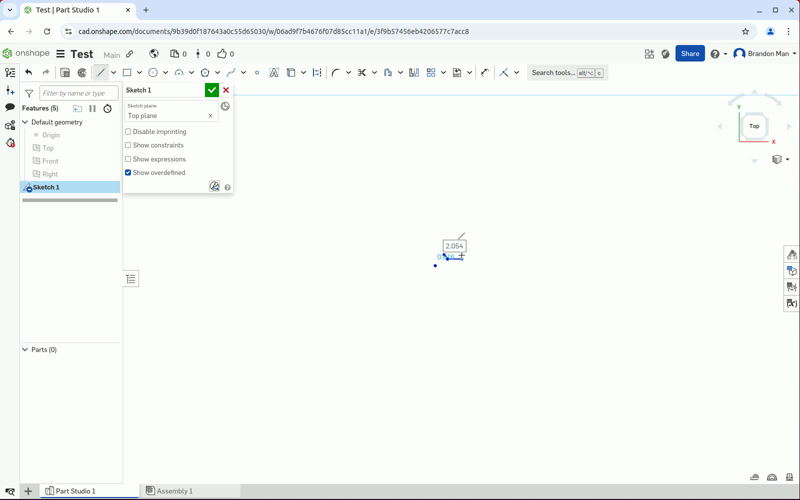
scroll(6)
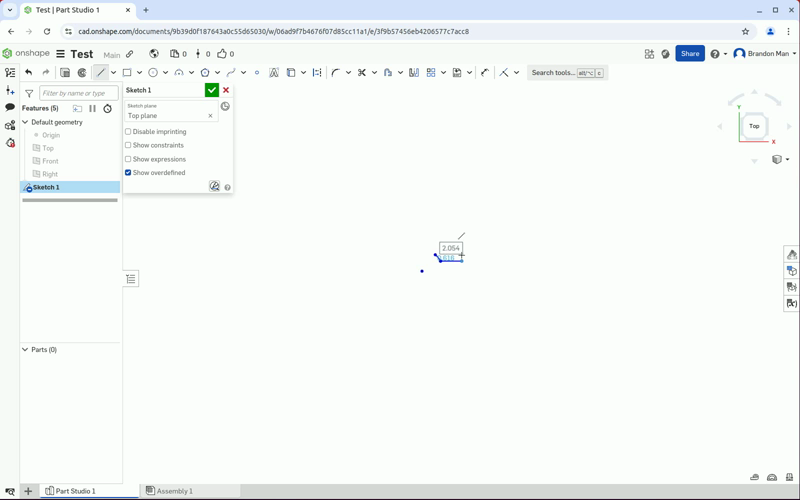
scroll(6)
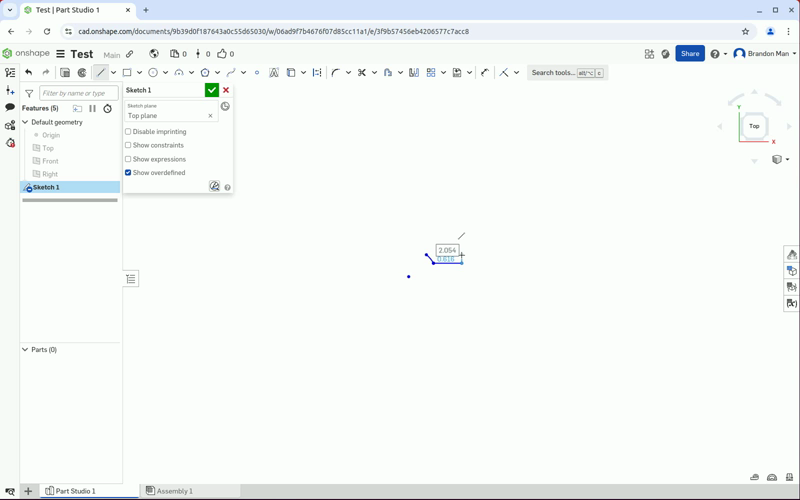
scroll(6)
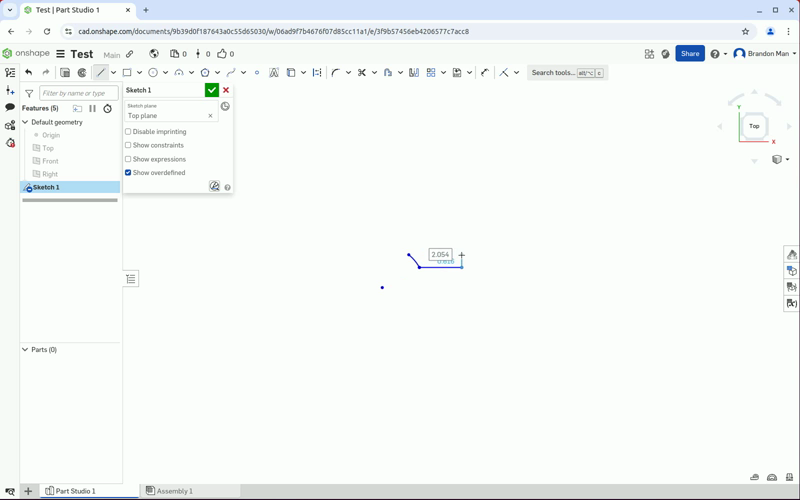
scroll(6)
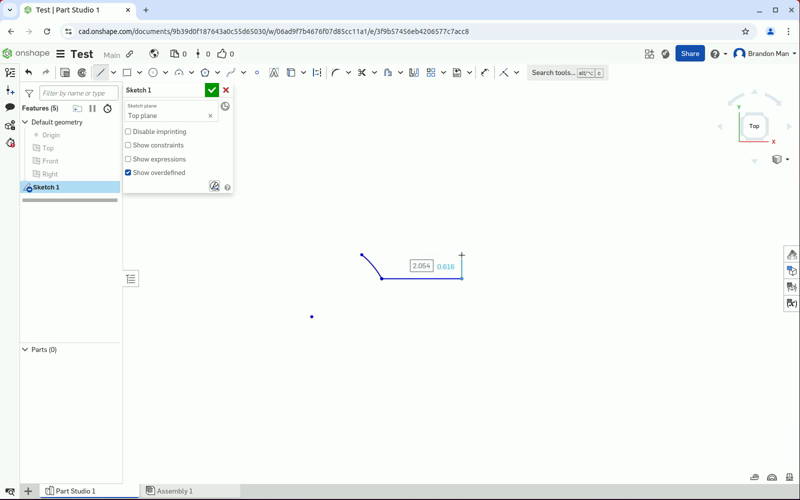
scroll(6)
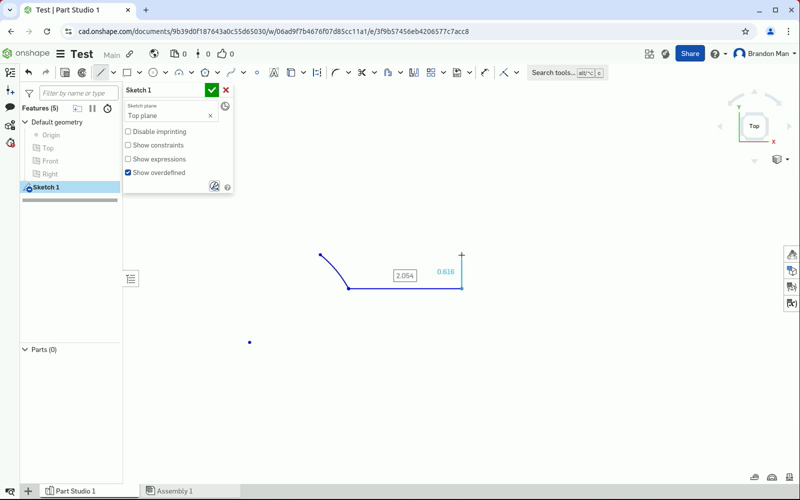
click(461, 254)
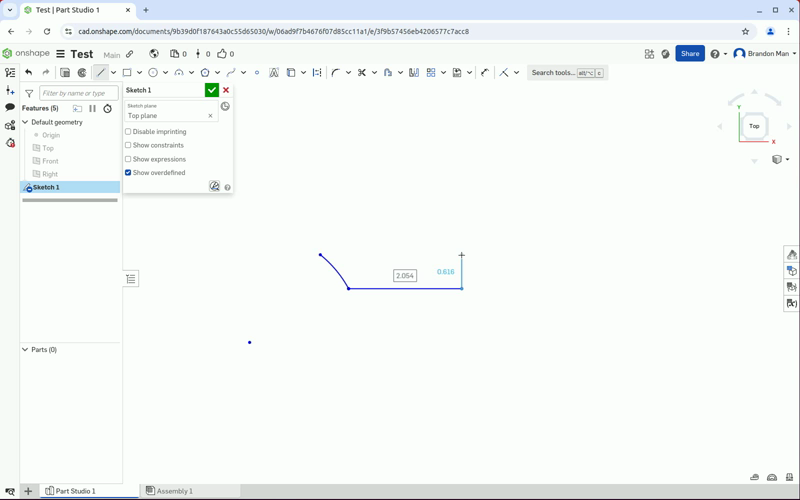
scroll(-6)
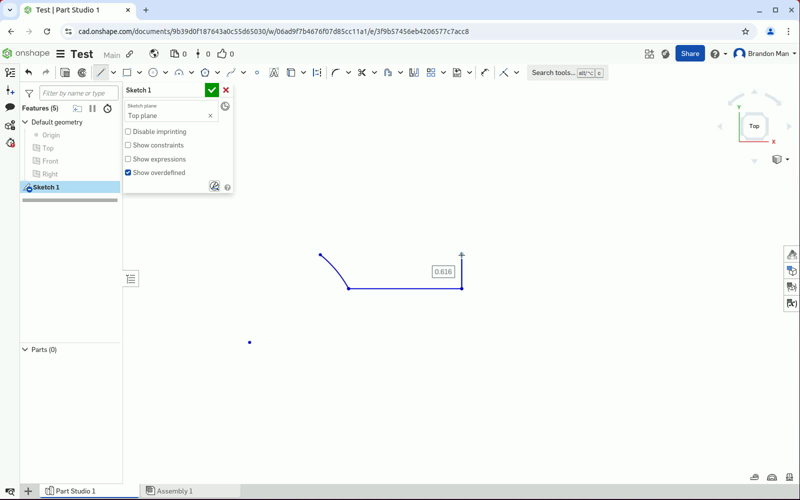
scroll(-6)
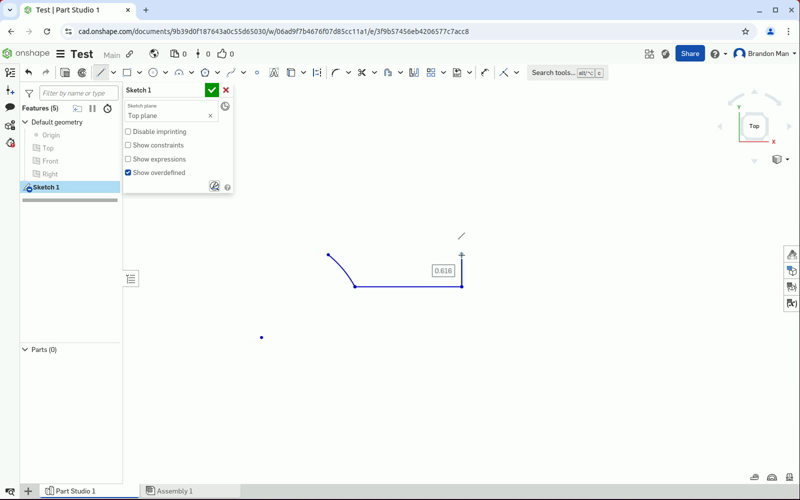
scroll(-6)
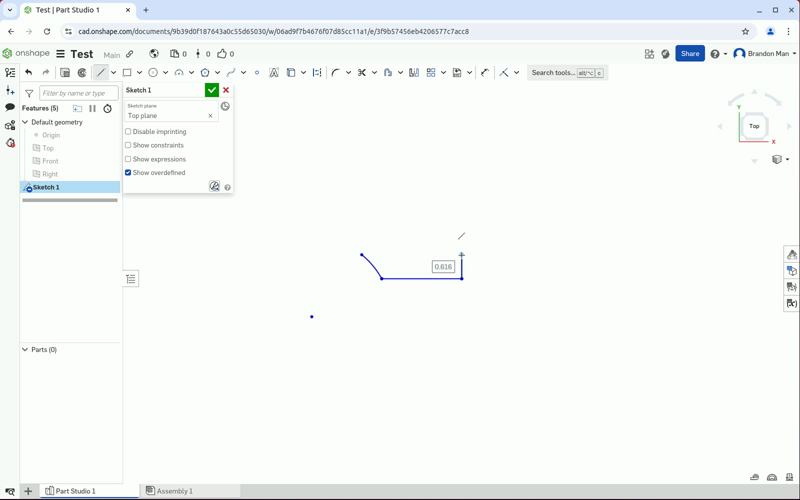
scroll(-6)
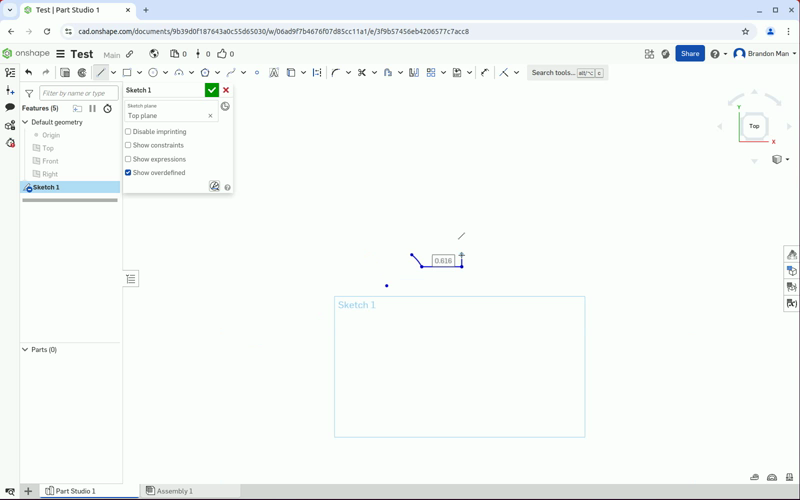
scroll(-6)
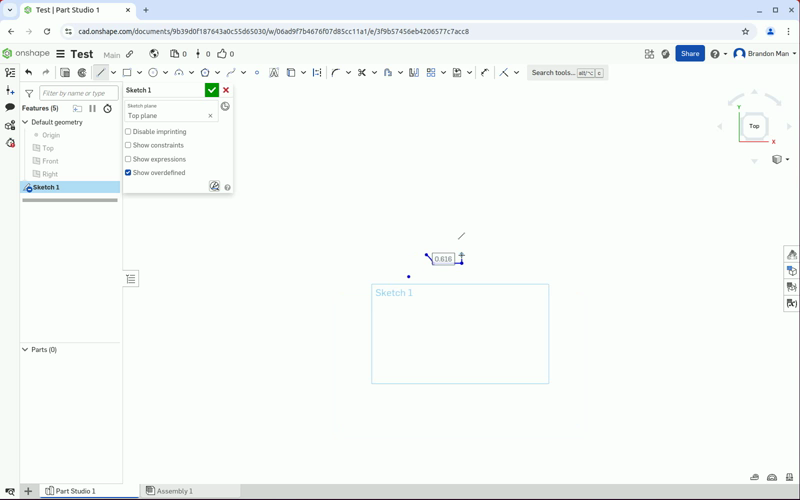
scroll(-6)
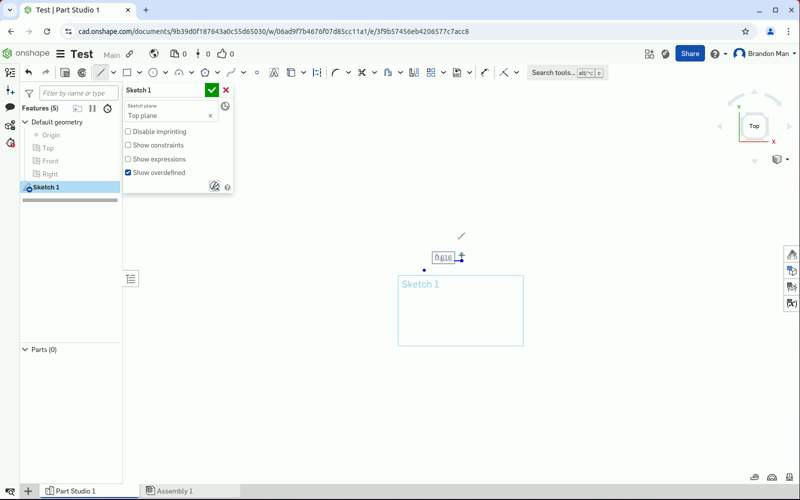
scroll(-6)
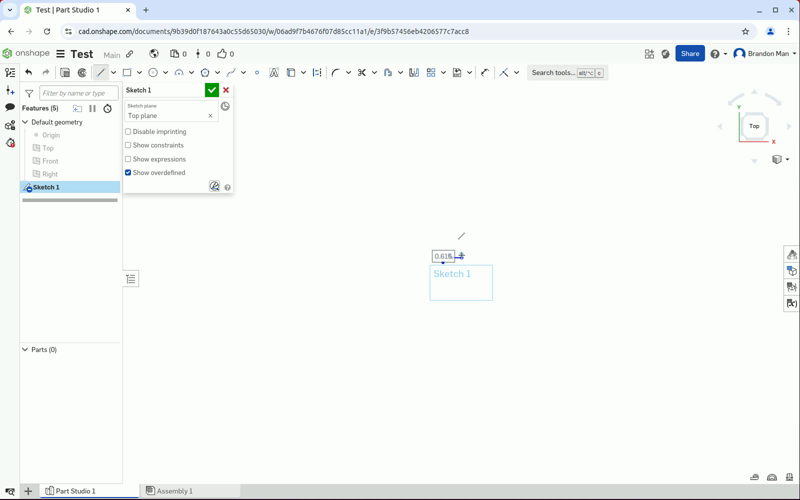
key_up(shift)
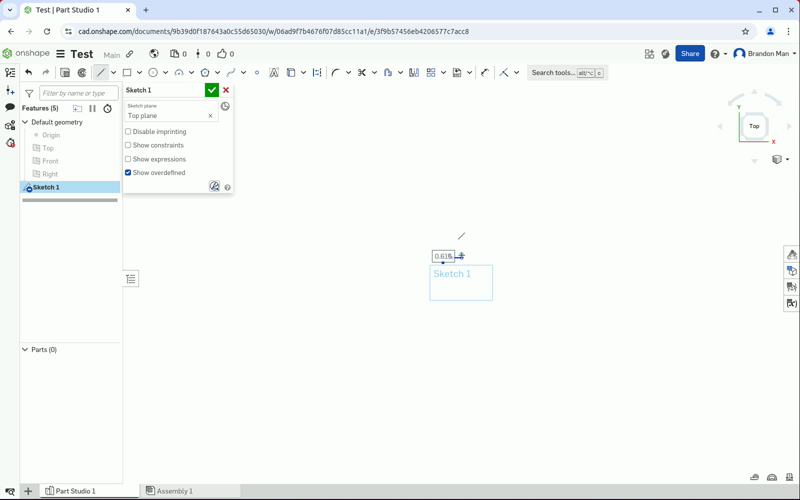
mouse_move(492, 254)
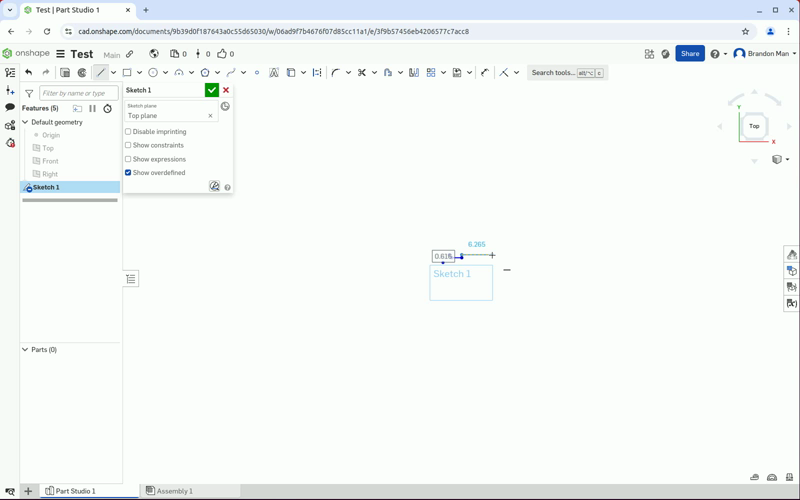
key_down(shift)
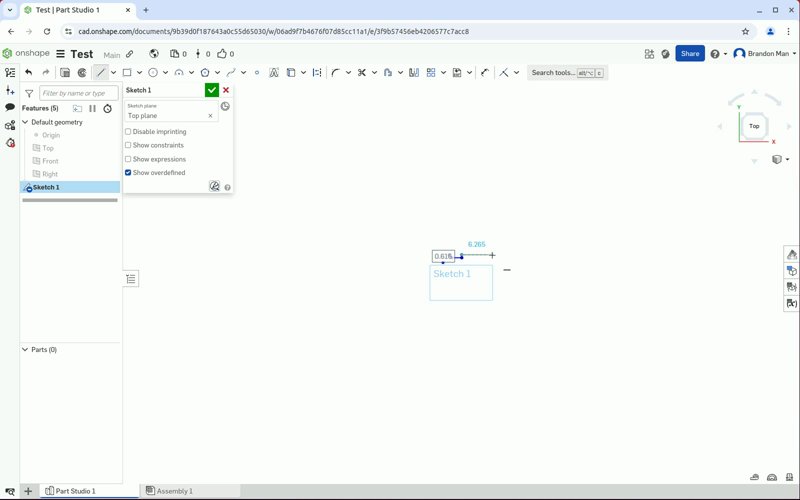
mouse_move(449, 254)
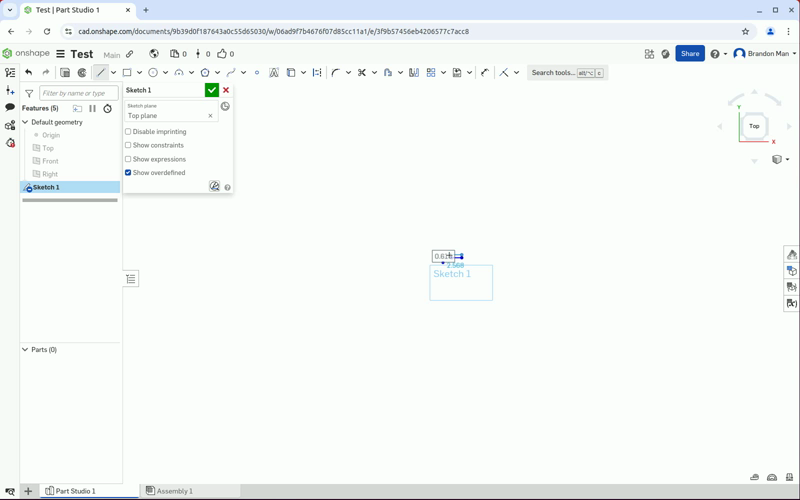
scroll(6)
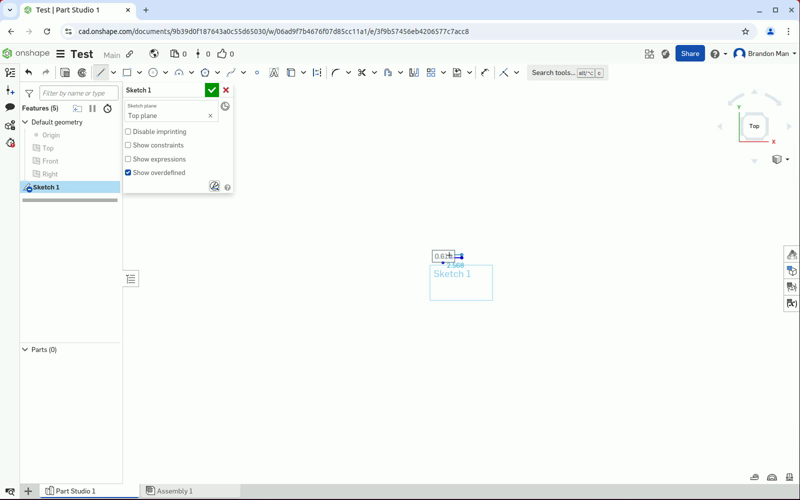
scroll(6)
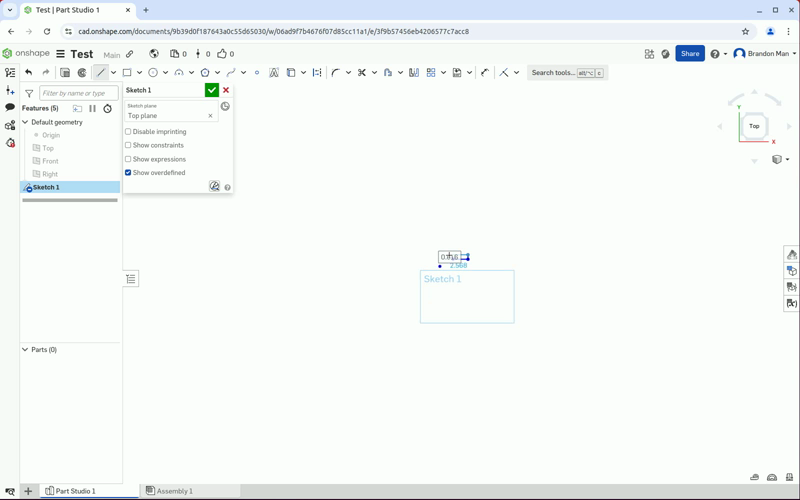
scroll(6)
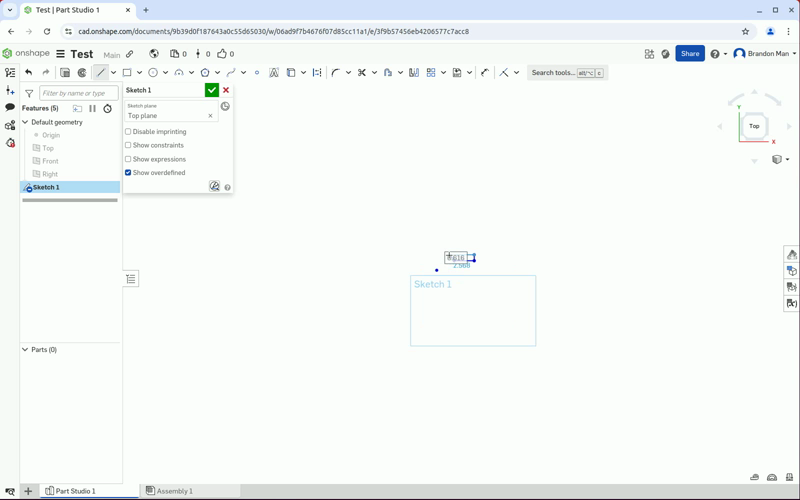
scroll(6)
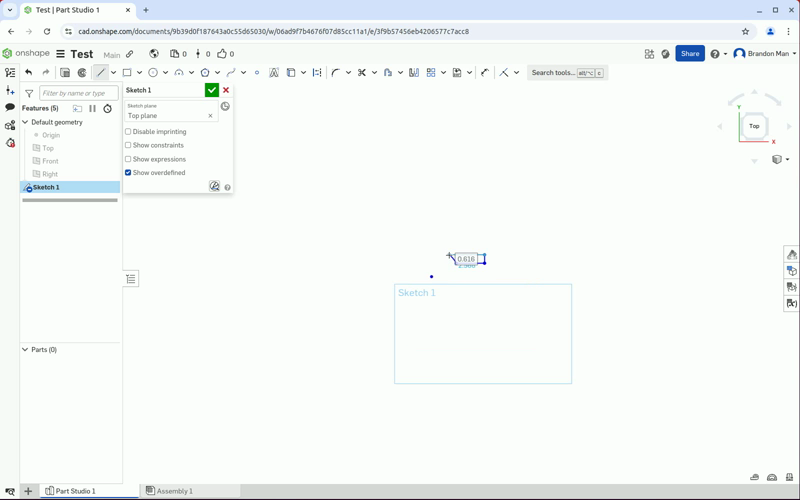
scroll(6)
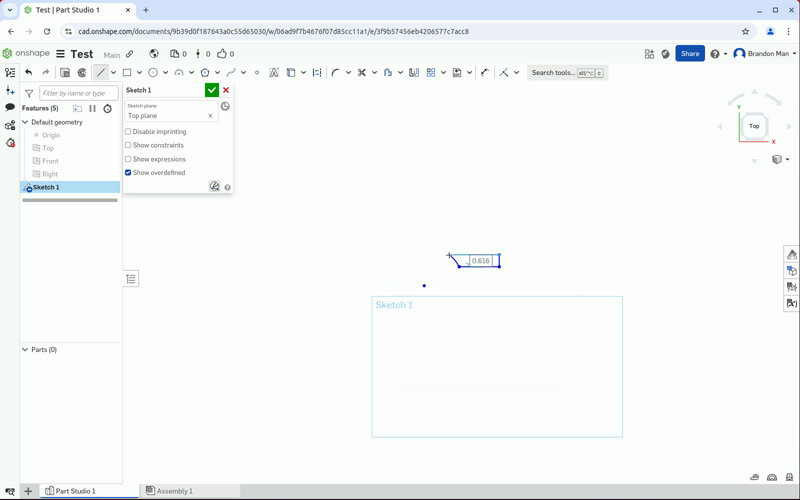
scroll(6)
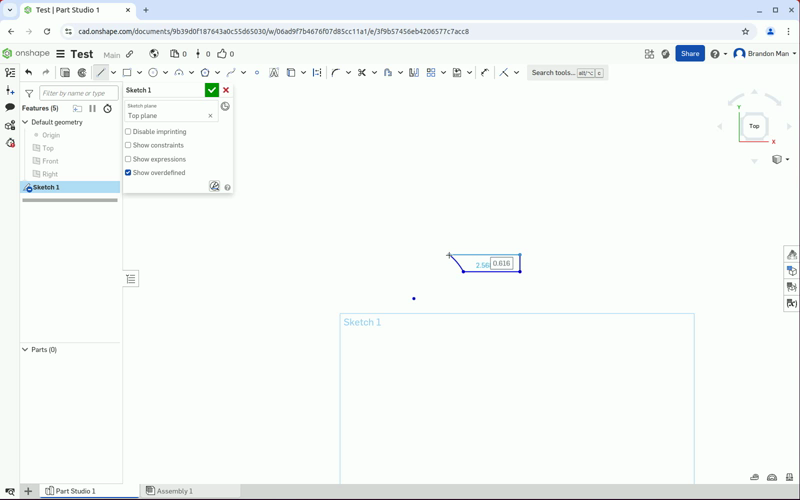
scroll(6)
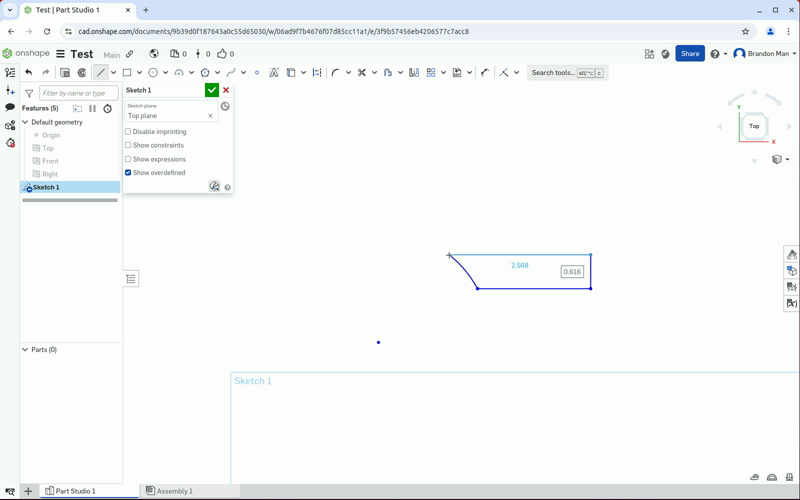
key_up(shift)
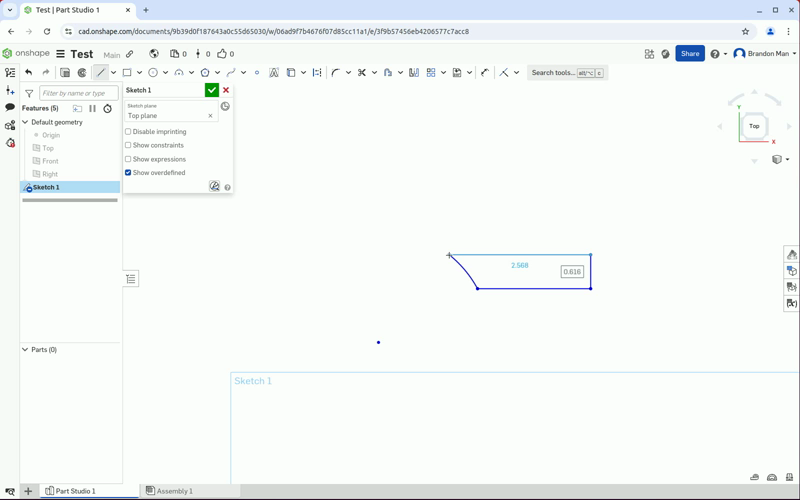
click(449, 254)
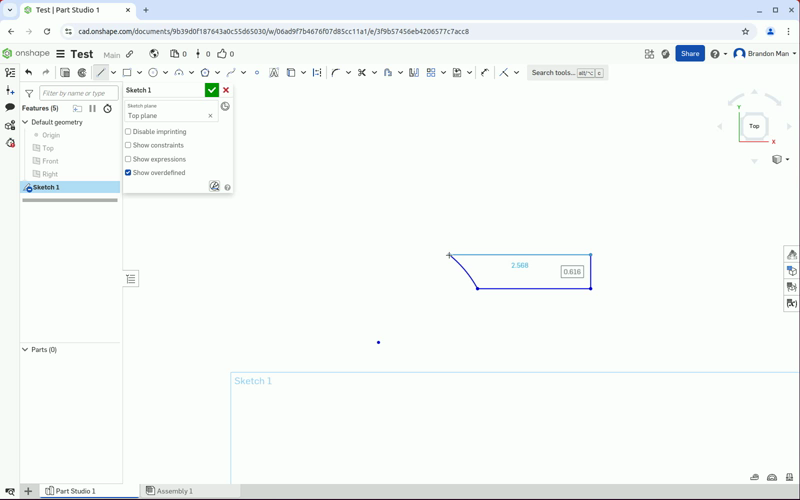
scroll(-6)
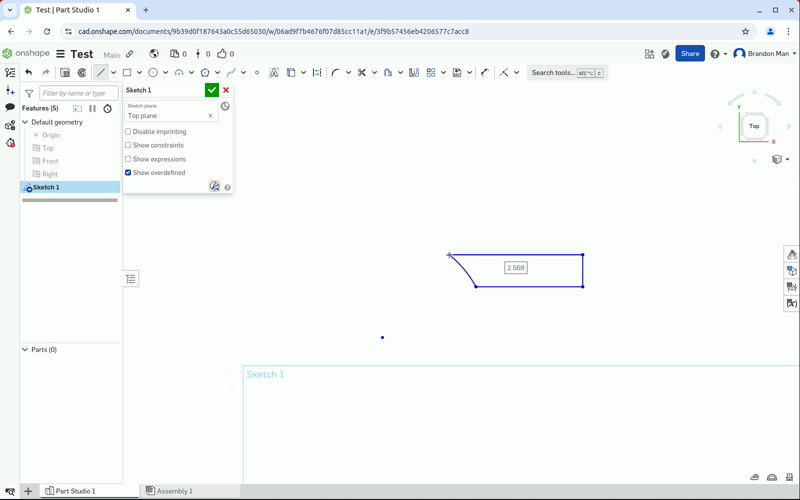
scroll(-6)
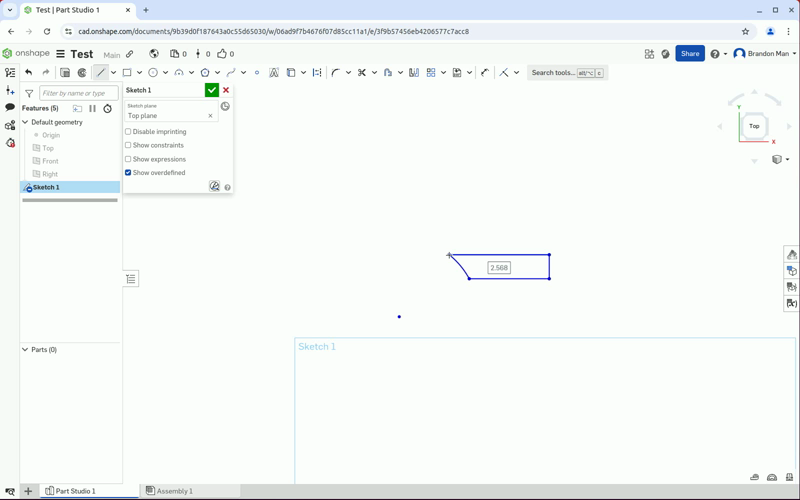
scroll(-6)
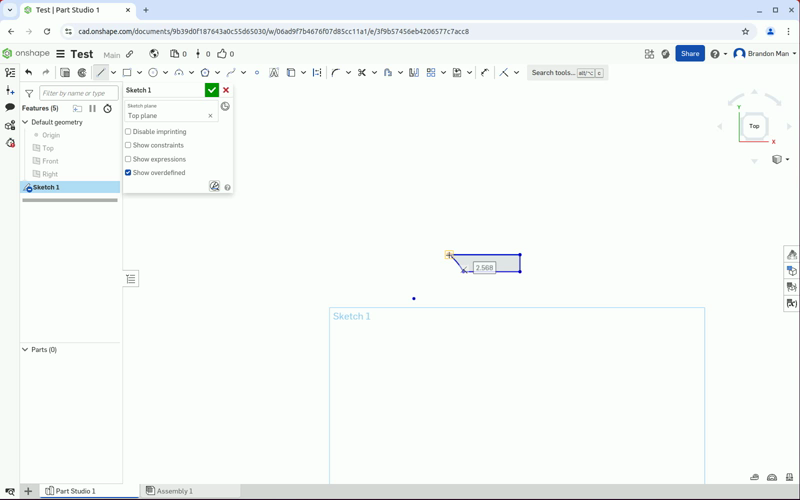
scroll(-6)
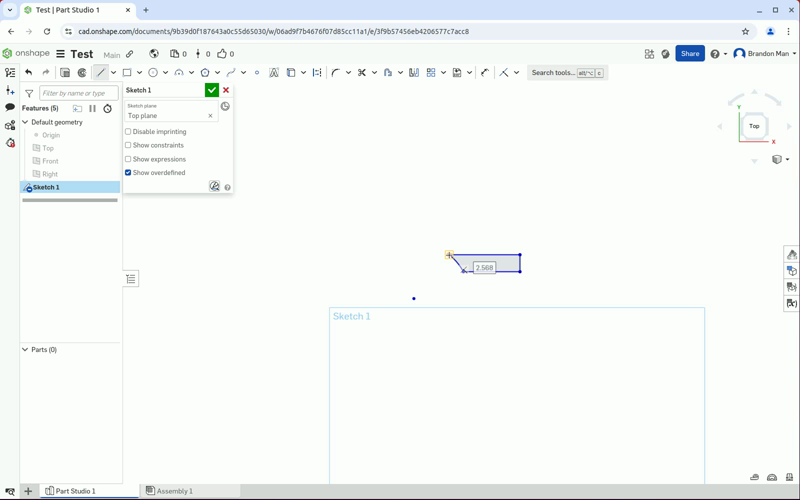
scroll(-6)
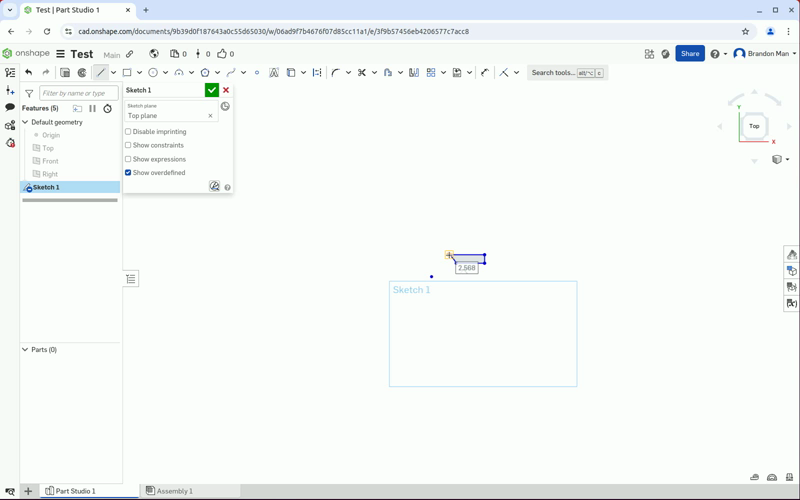
scroll(-6)
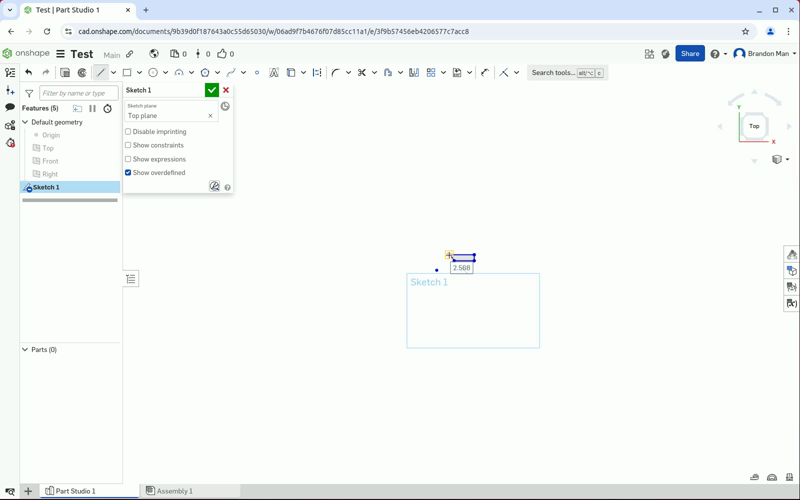
scroll(-6)
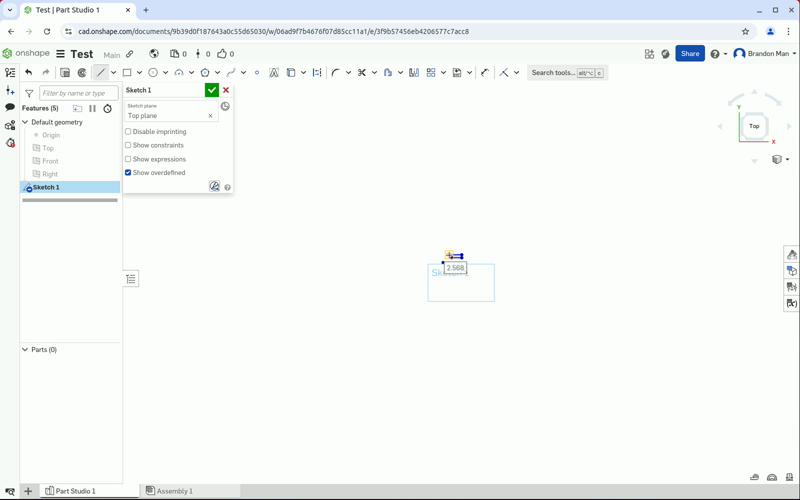
key(esc)
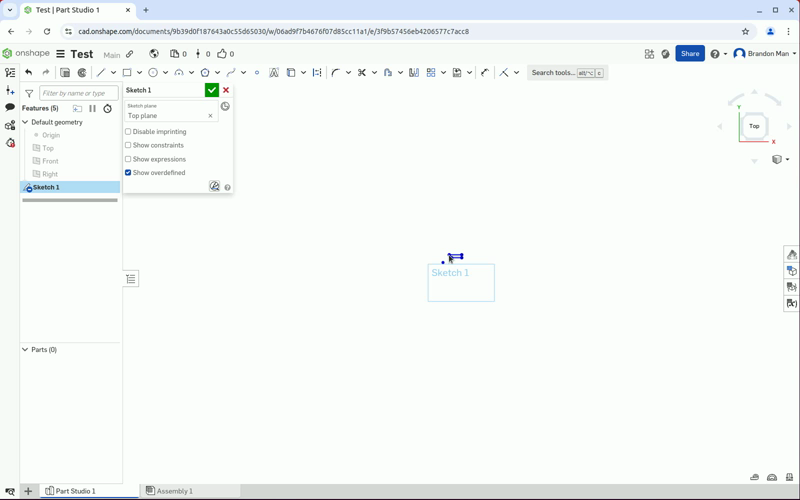
mouse_move(457, 256)
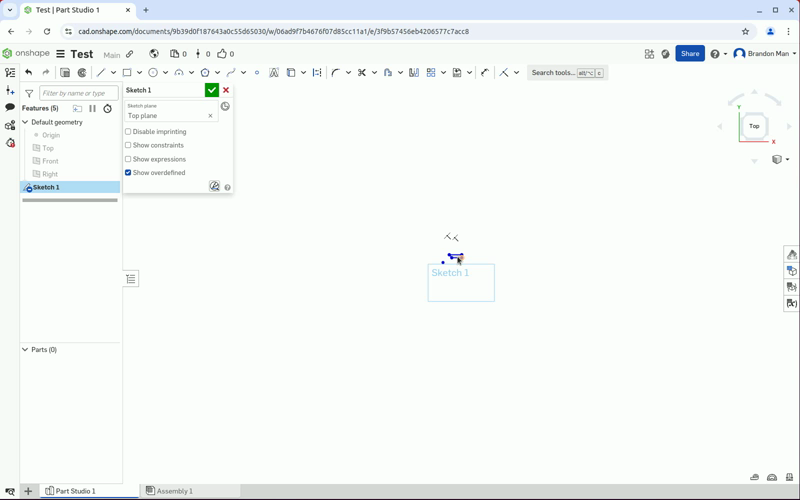
scroll(6)
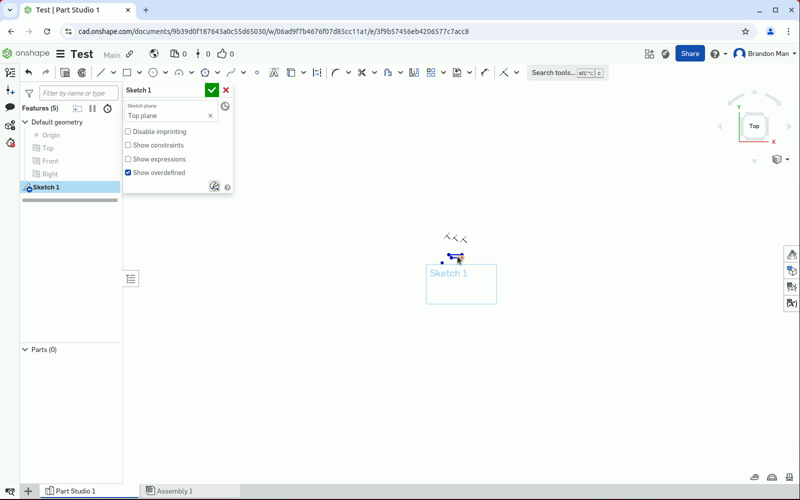
scroll(6)
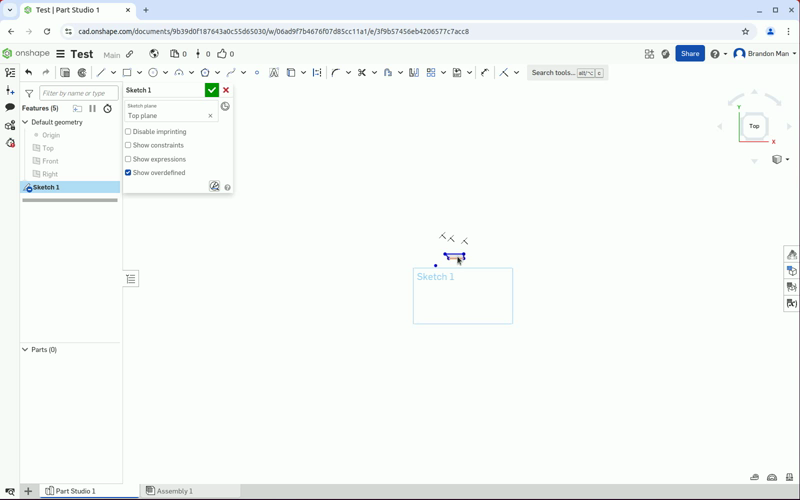
scroll(6)
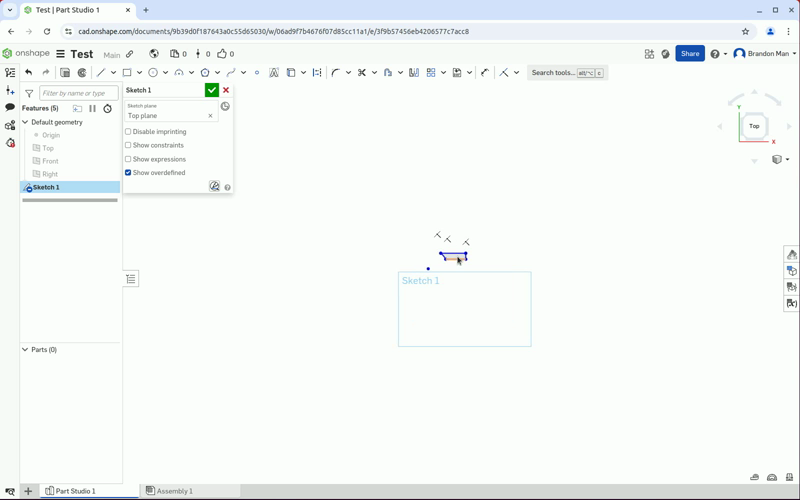
scroll(6)
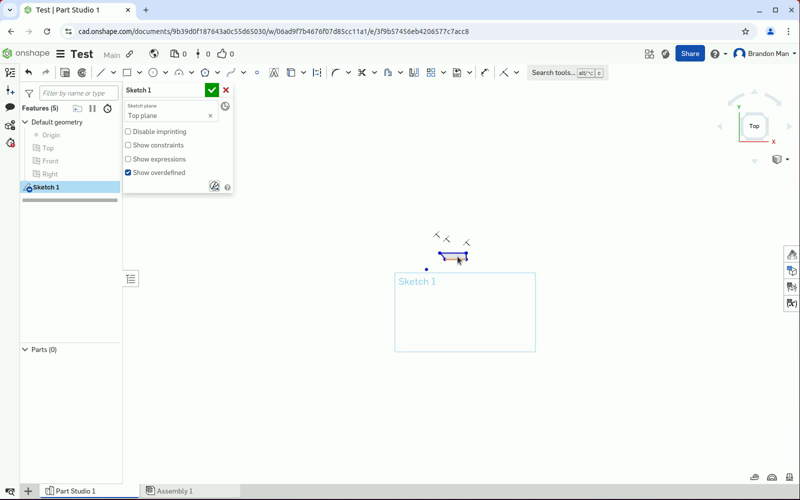
scroll(6)
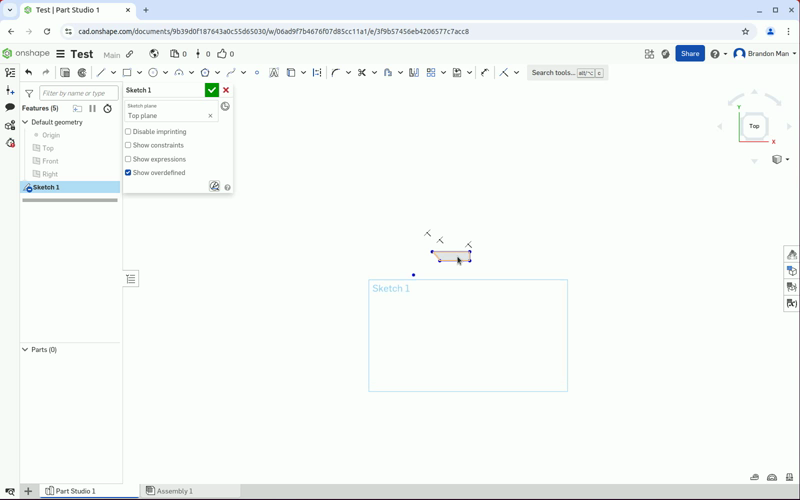
scroll(6)
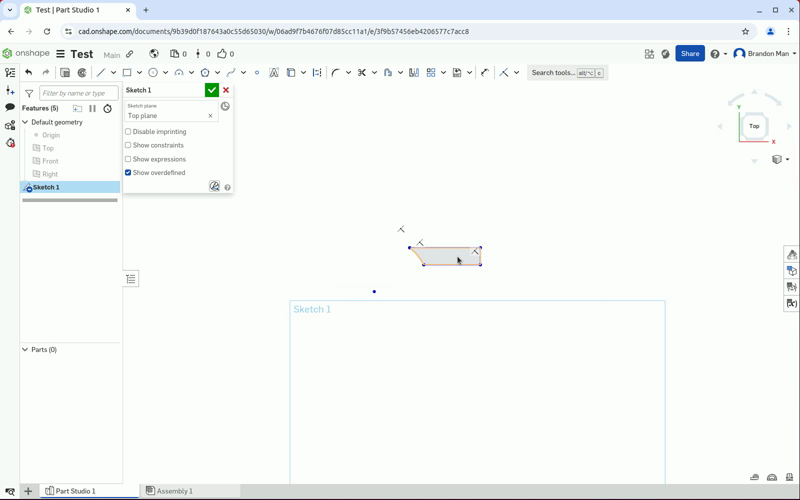
scroll(6)
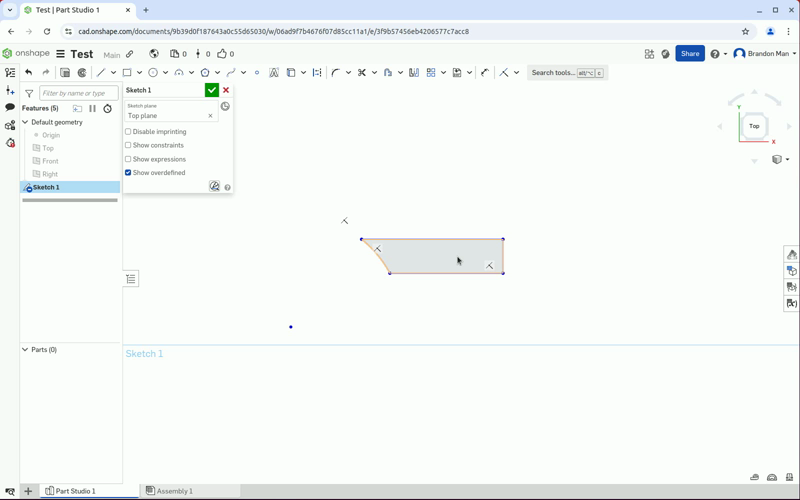
click(457, 256)
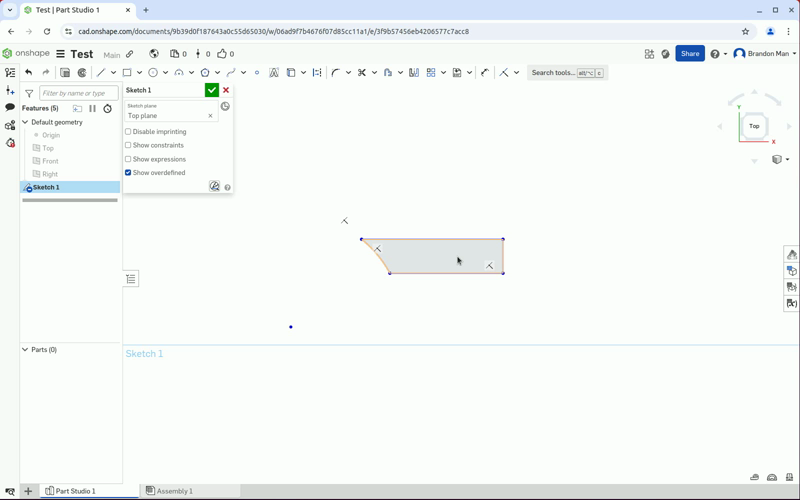
scroll(-6)
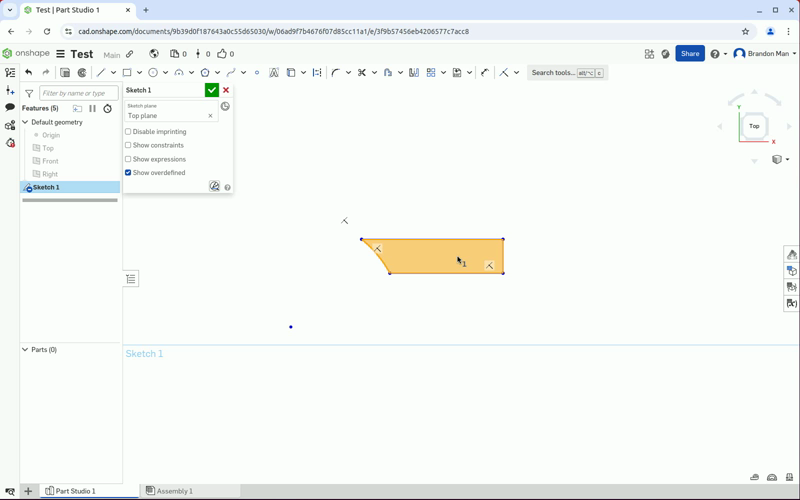
scroll(-6)
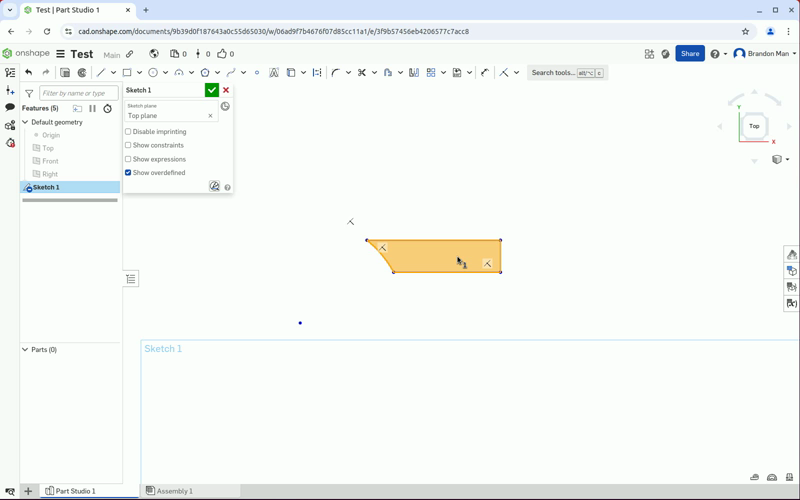
scroll(-6)
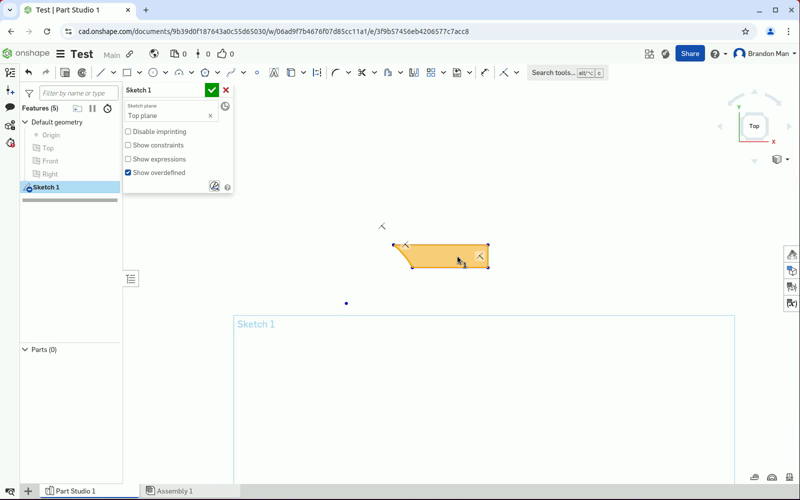
scroll(-6)
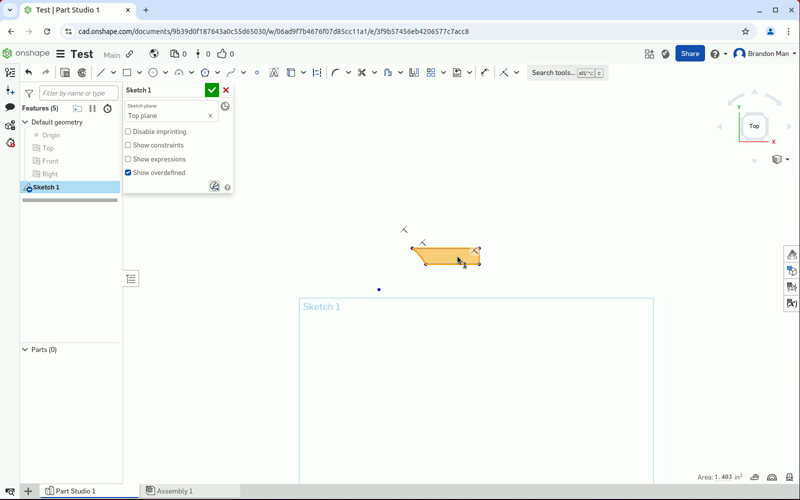
scroll(-6)
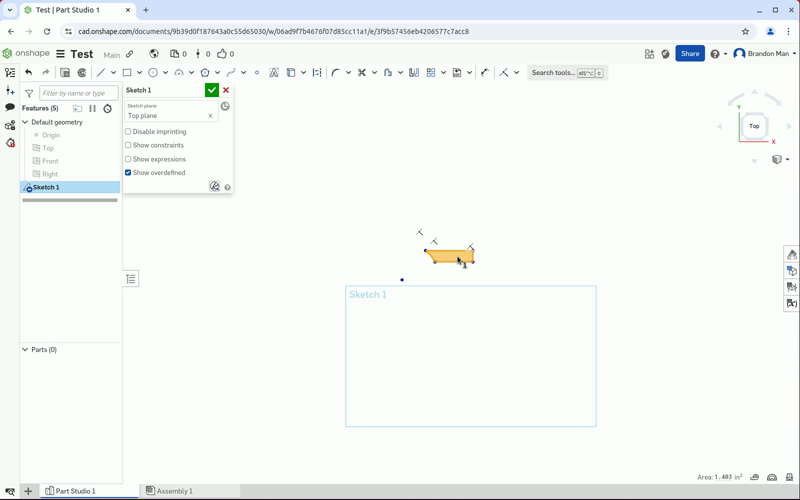
scroll(-6)
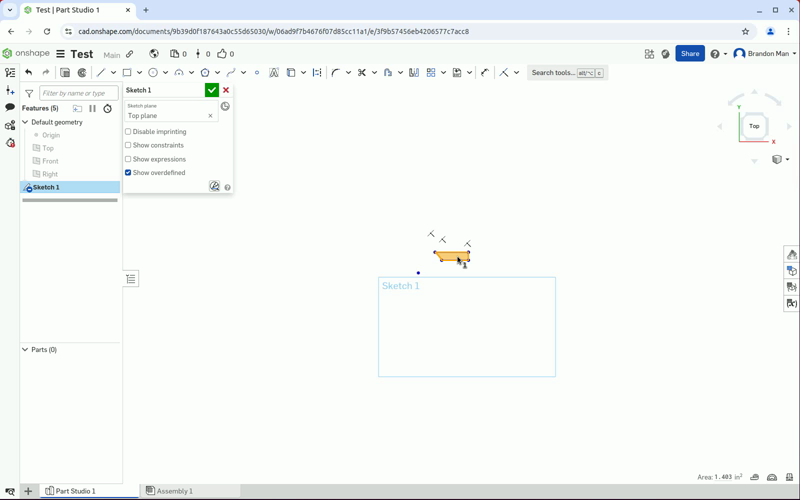
scroll(-6)
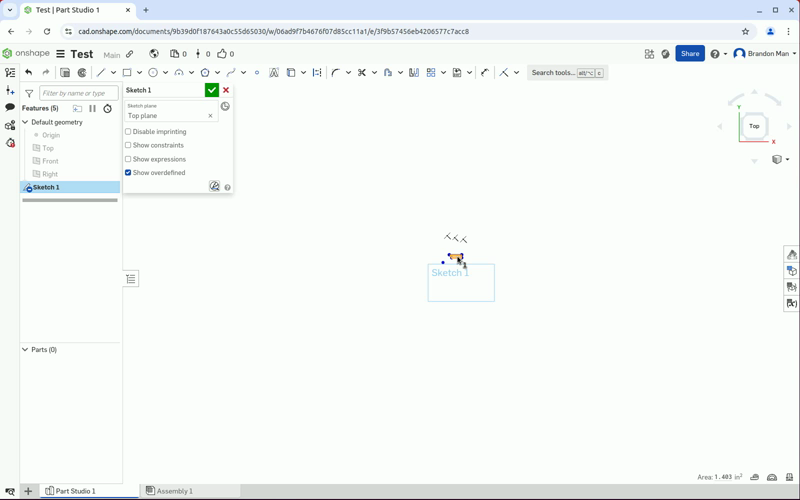
mouse_move(73, 352)
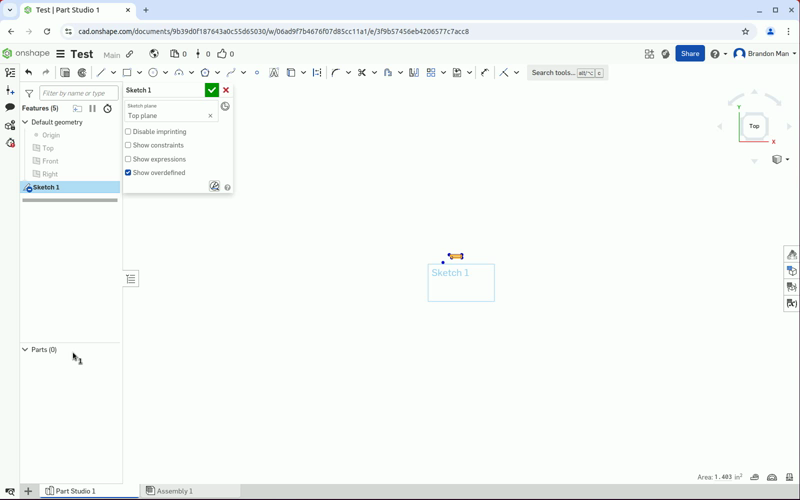
key(shift+y)
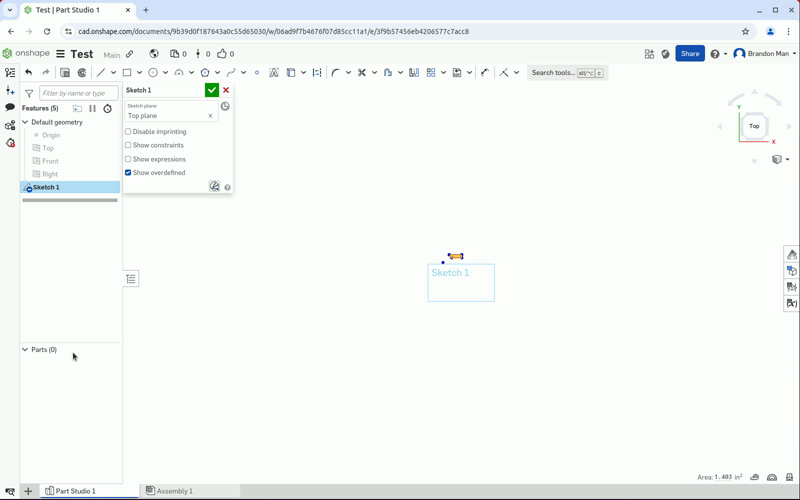
key(shift+e)
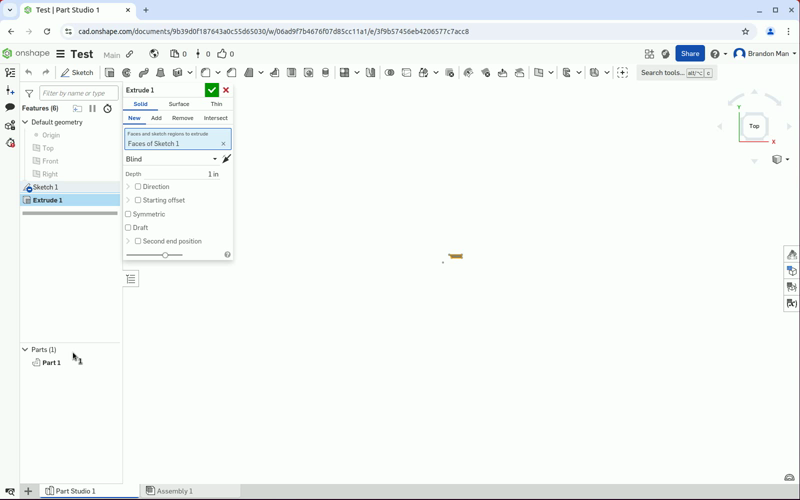
mouse_move(143, 106)
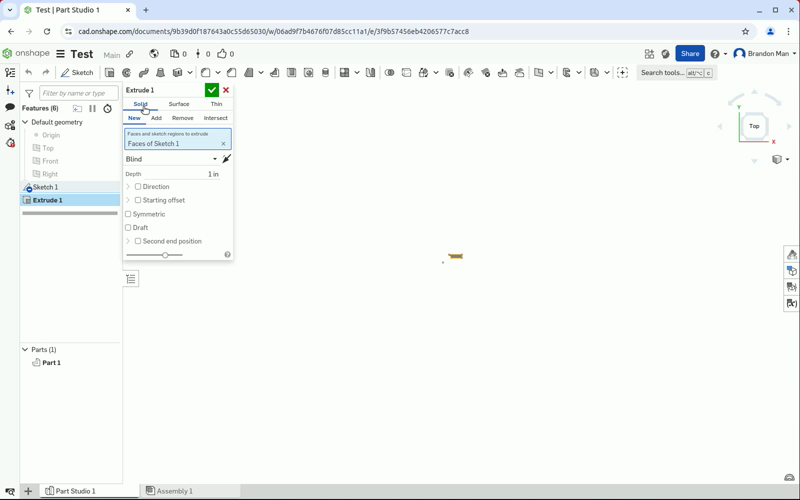
click(143, 106)
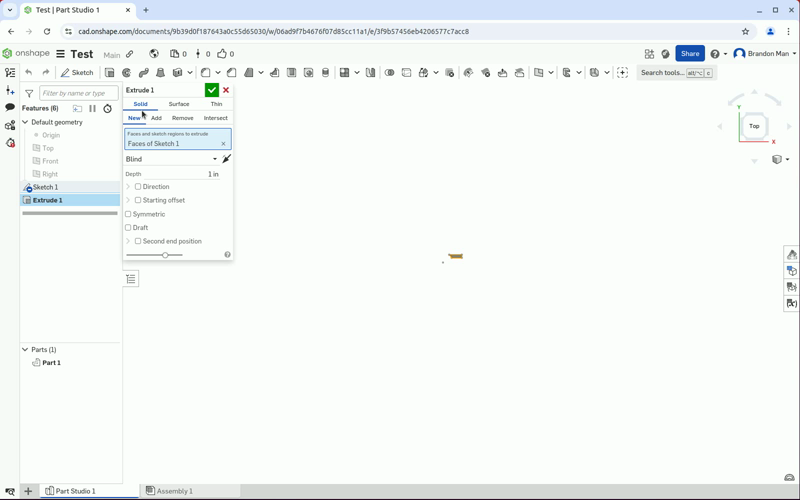
mouse_move(137, 120)
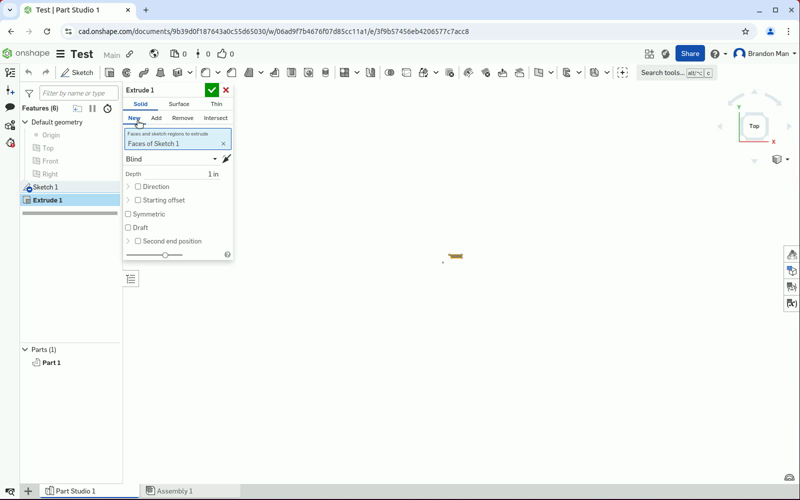
click(137, 120)
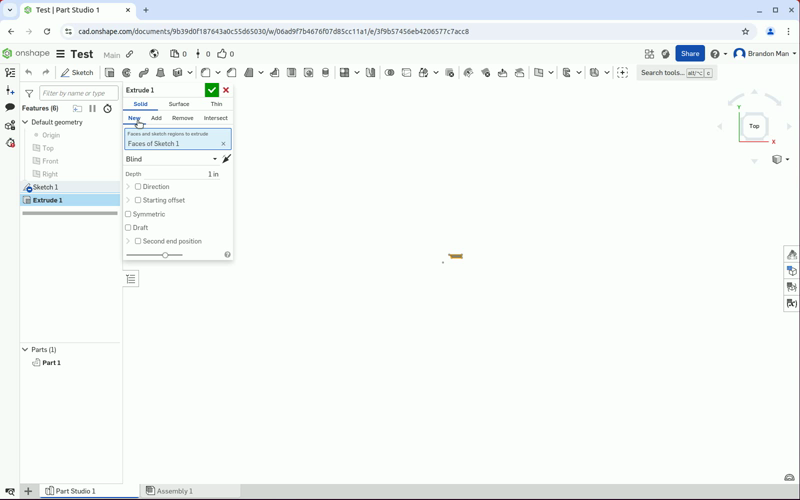
key(tab, 4)
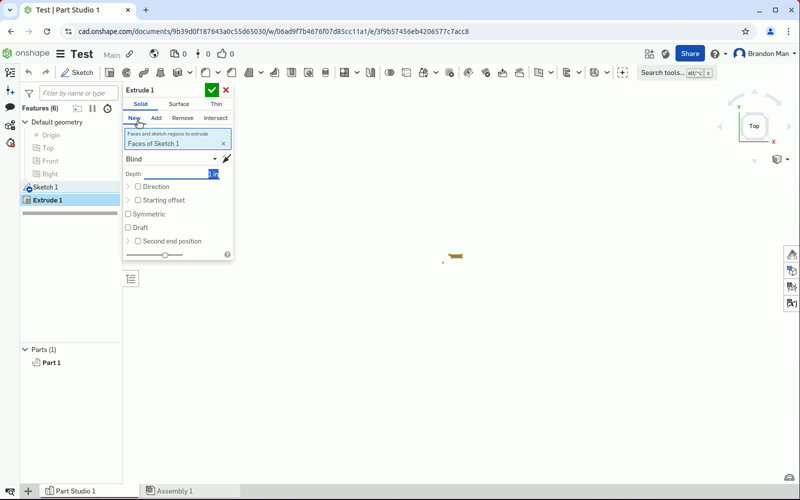
text(9.147)
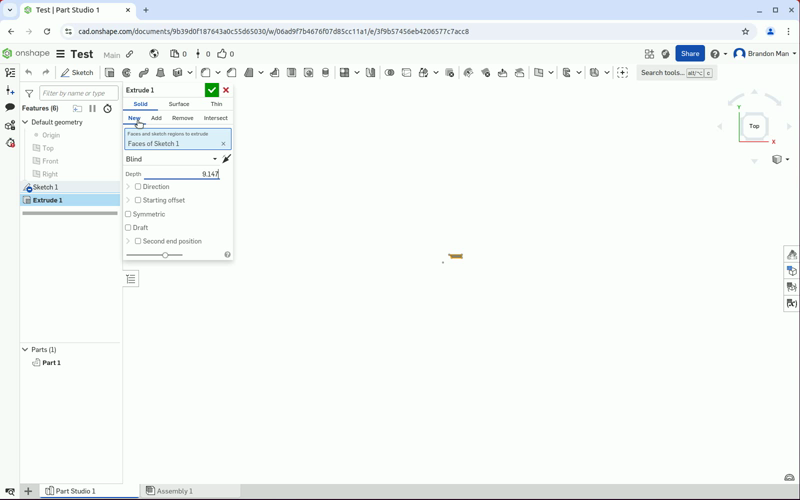
key(enter)
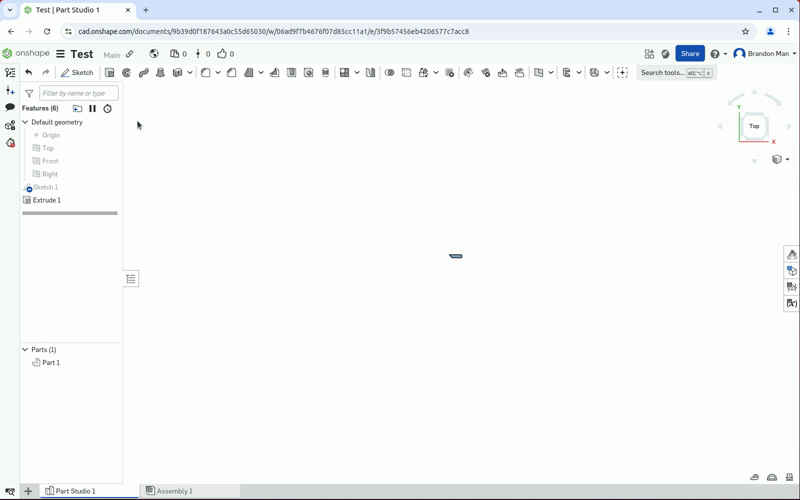
key(shift+h)
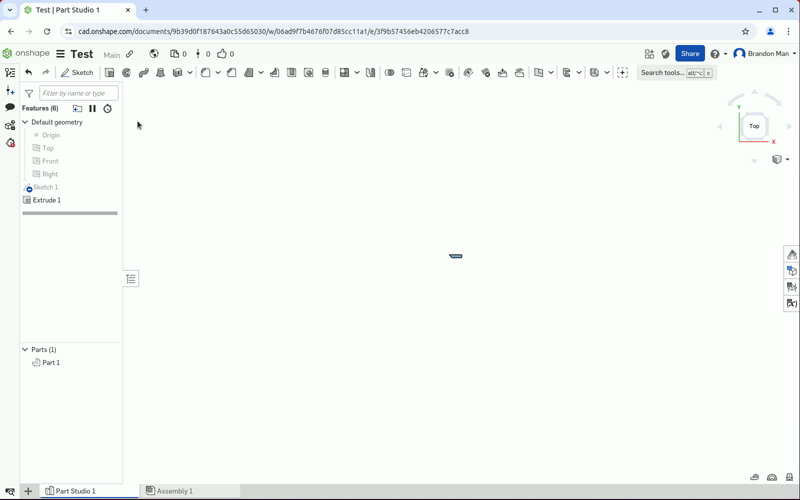
key(shift+h)
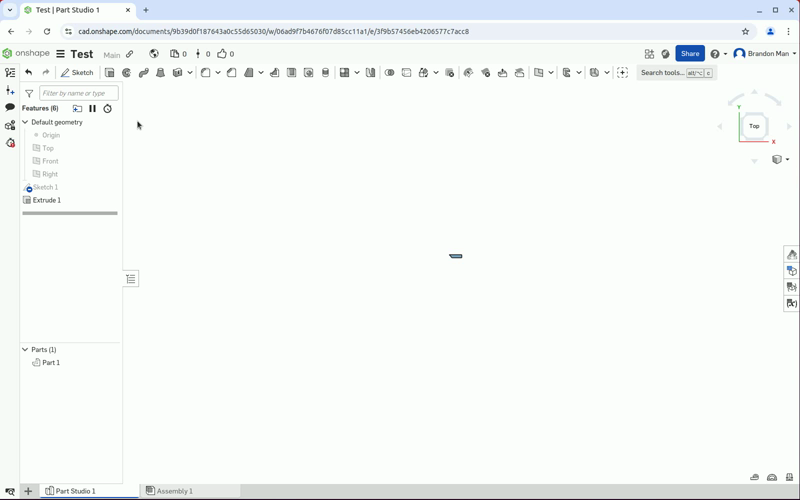
mouse_move(73, 189)
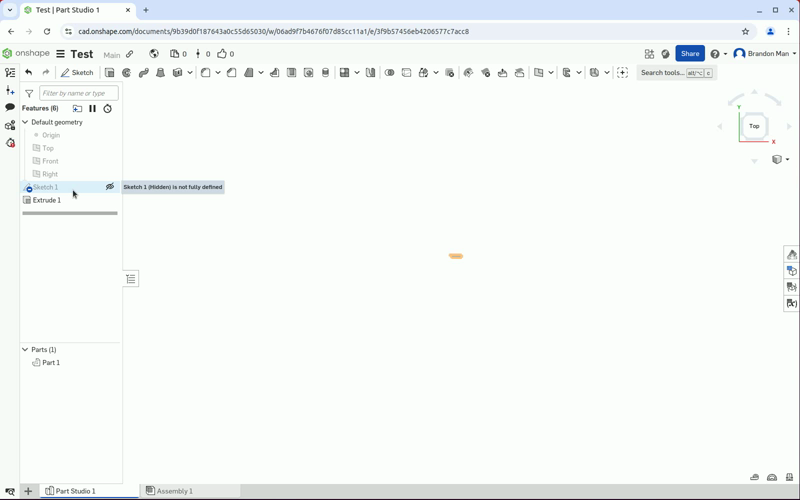
click(73, 189)
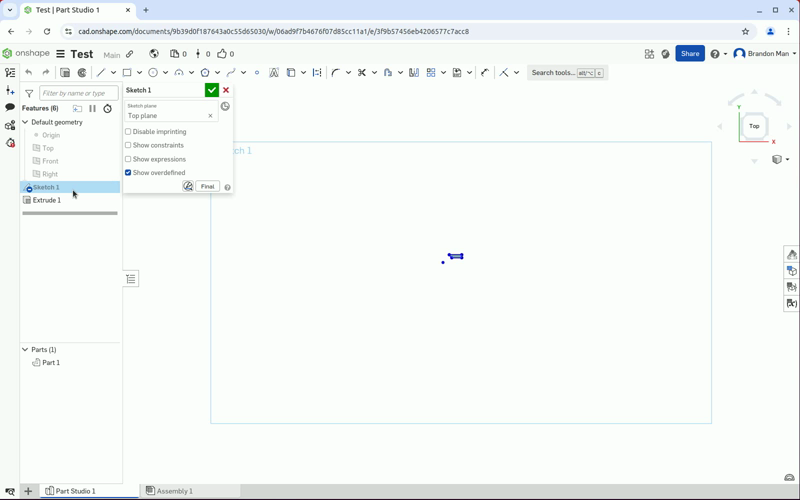
mouse_move(229, 92)
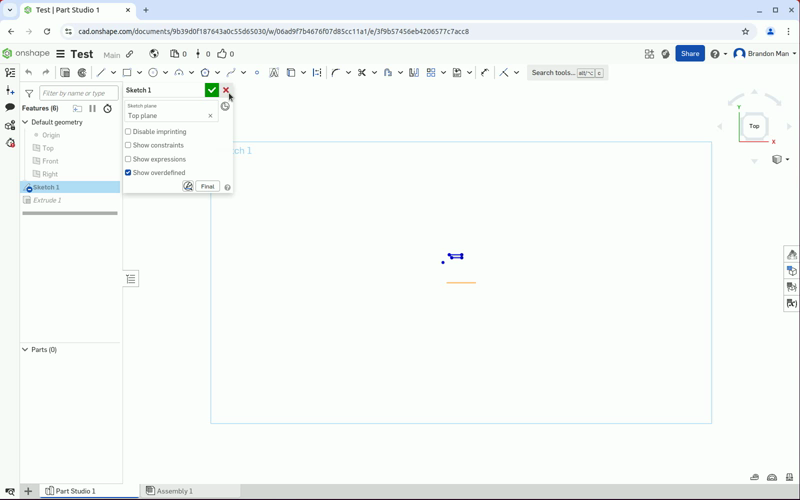
click(229, 92)
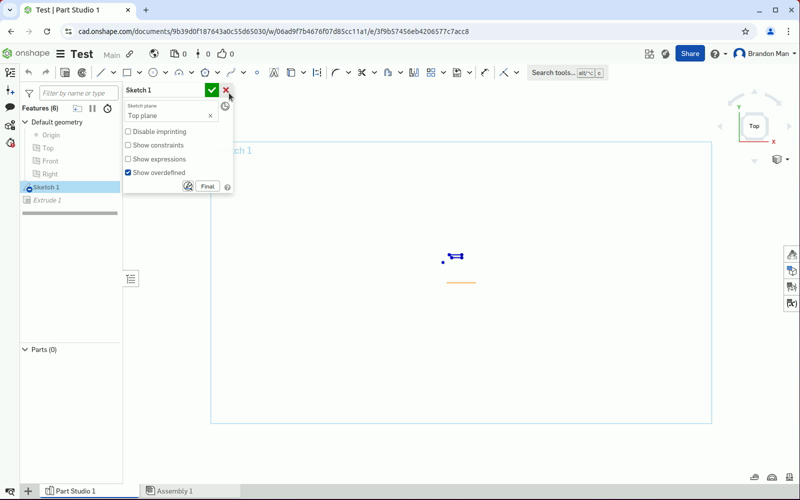
key(shift+s)
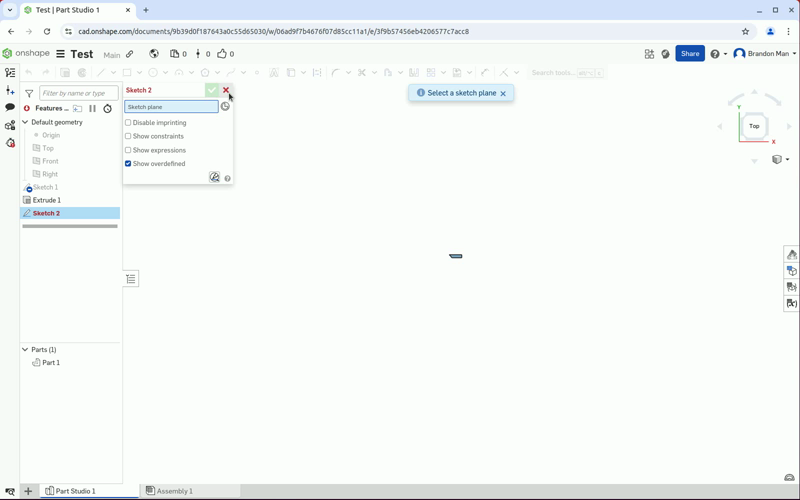
mouse_move(73, 150)
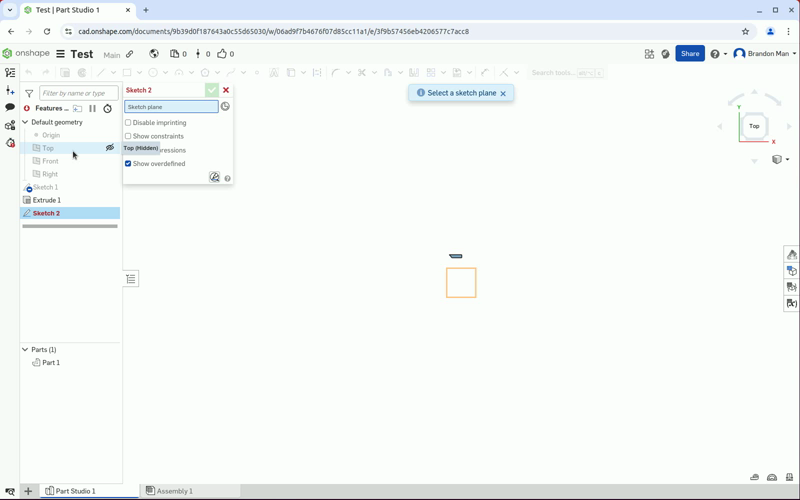
click(73, 150)
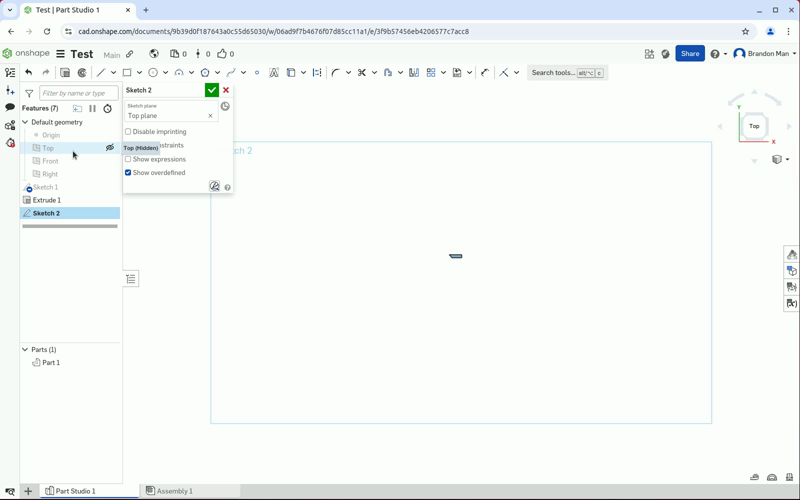
mouse_move(73, 352)
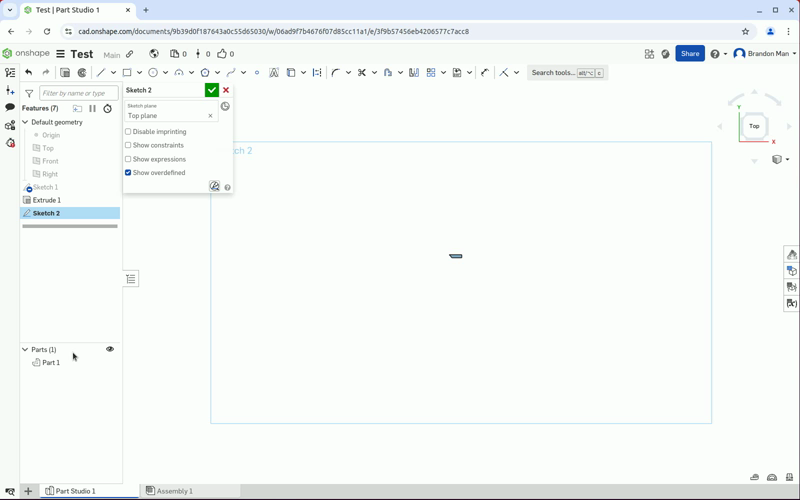
key(y)
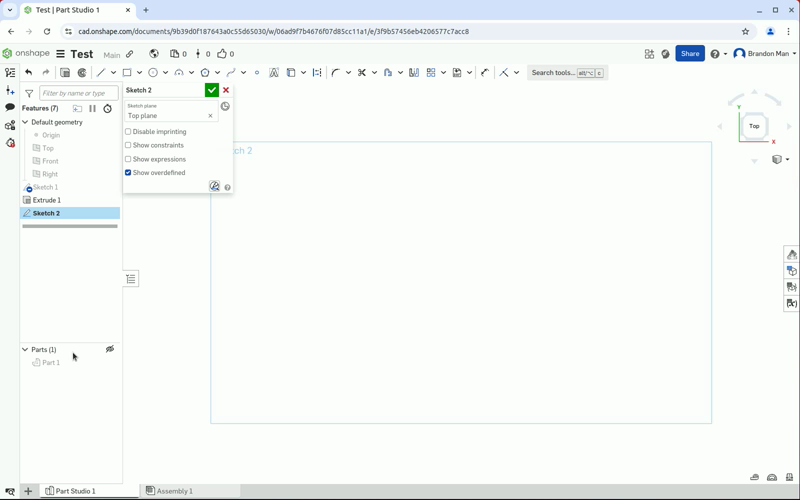
key(l)
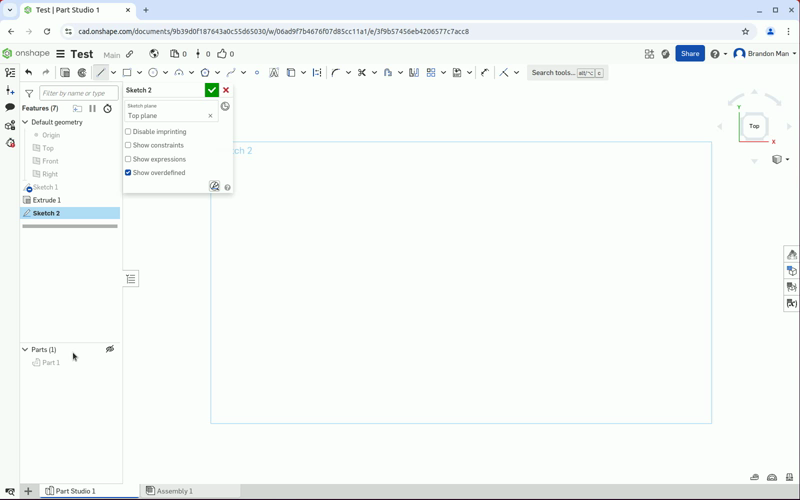
key_down(shift)
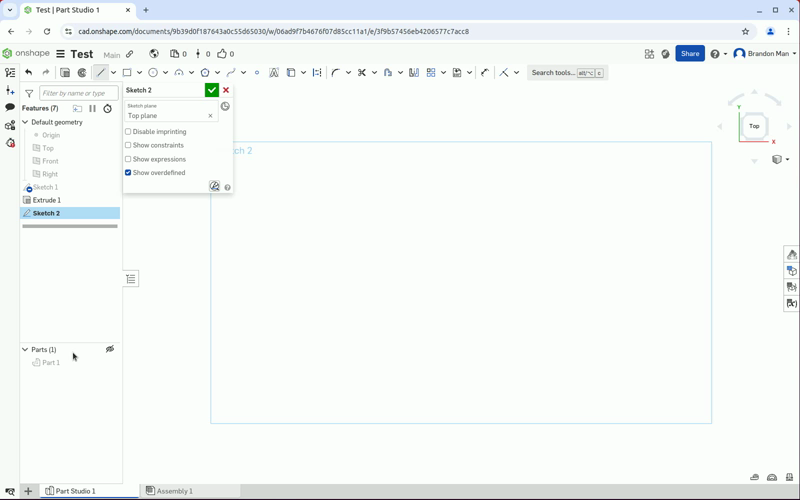
mouse_move(460, 311)
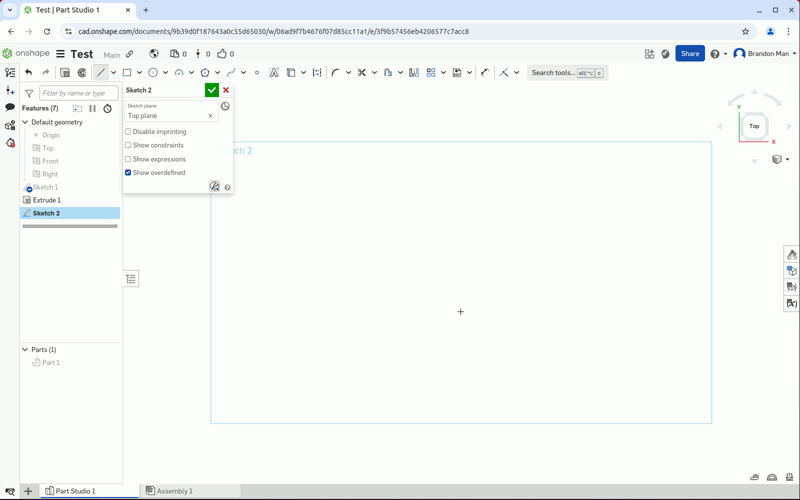
click(460, 311)
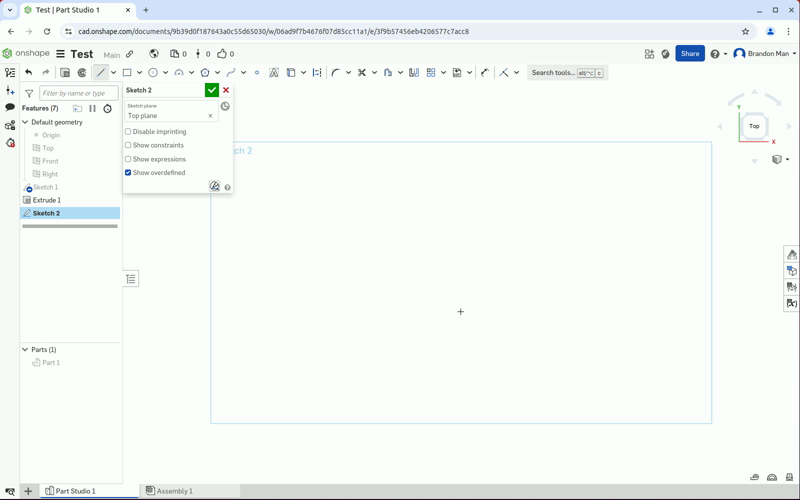
key_up(shift)
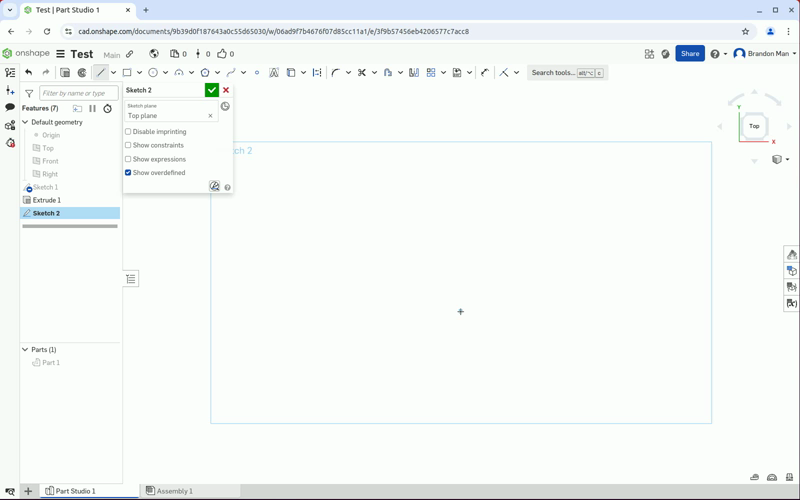
key_down(shift)
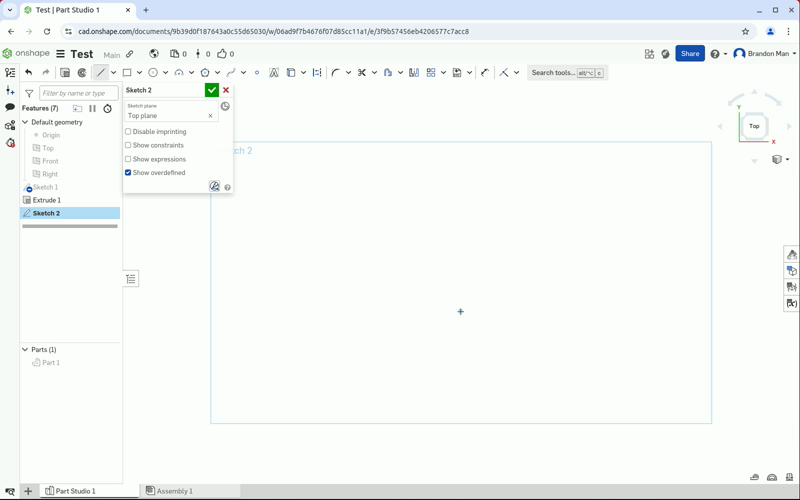
mouse_move(490, 311)
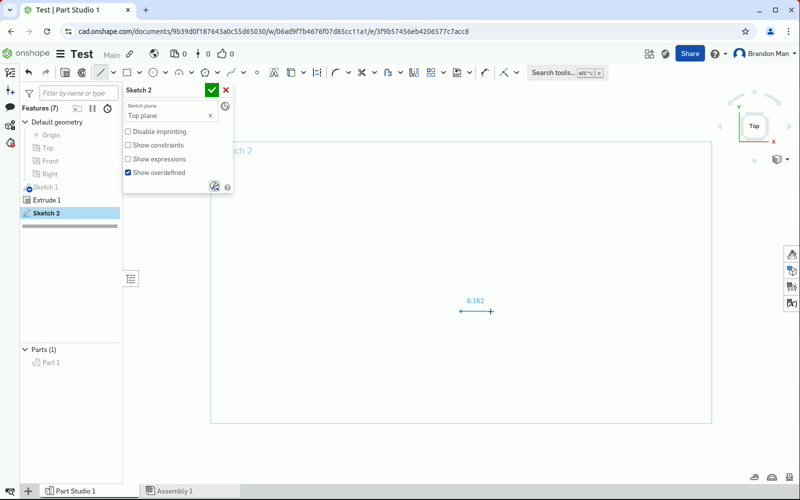
mouse_move(483, 311)
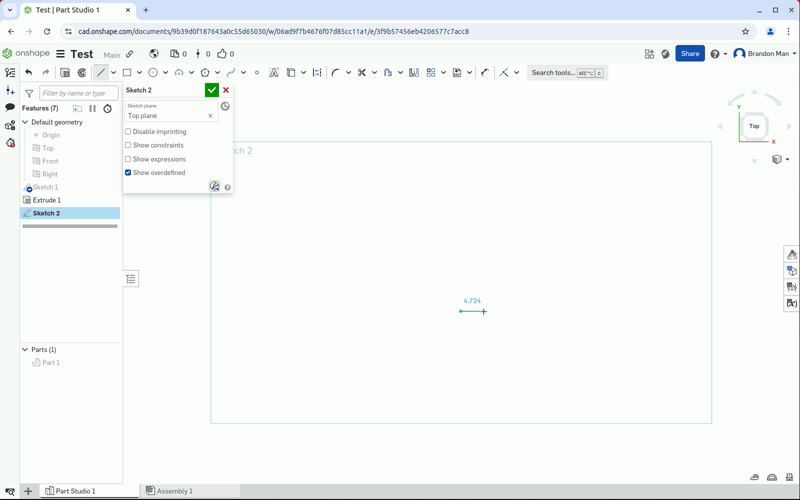
click(483, 311)
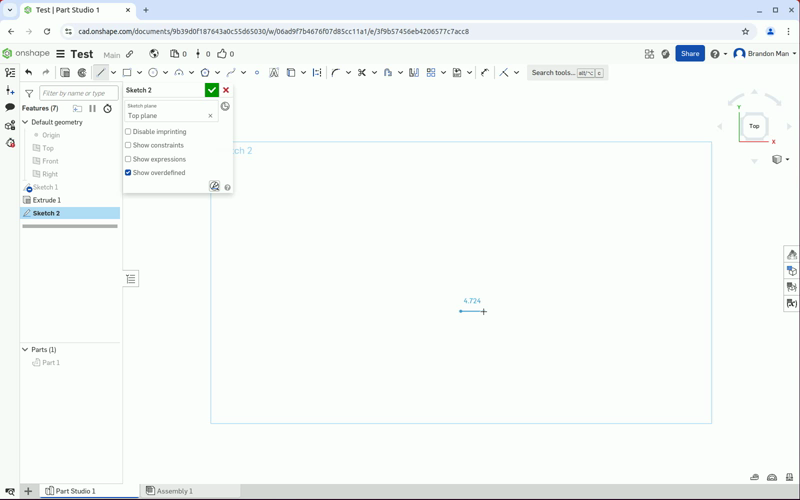
key_up(shift)
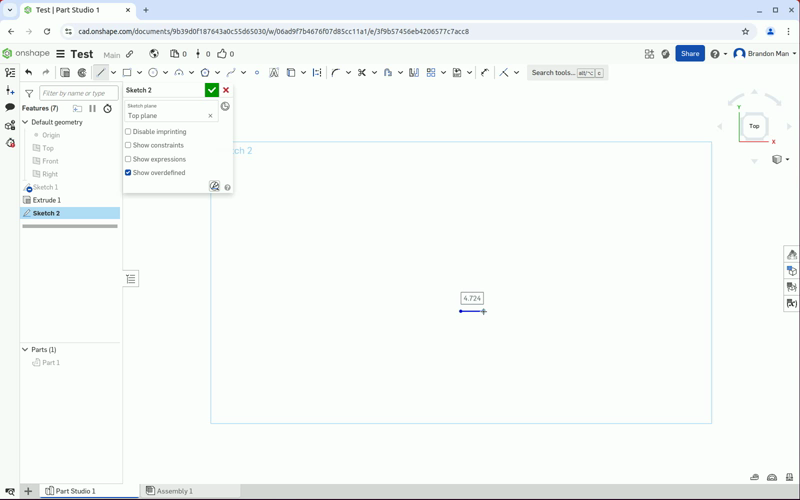
key_down(shift)
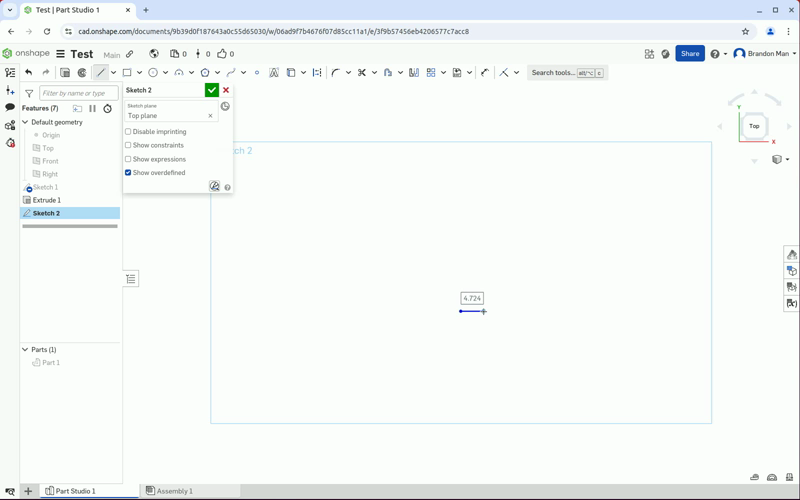
mouse_move(513, 311)
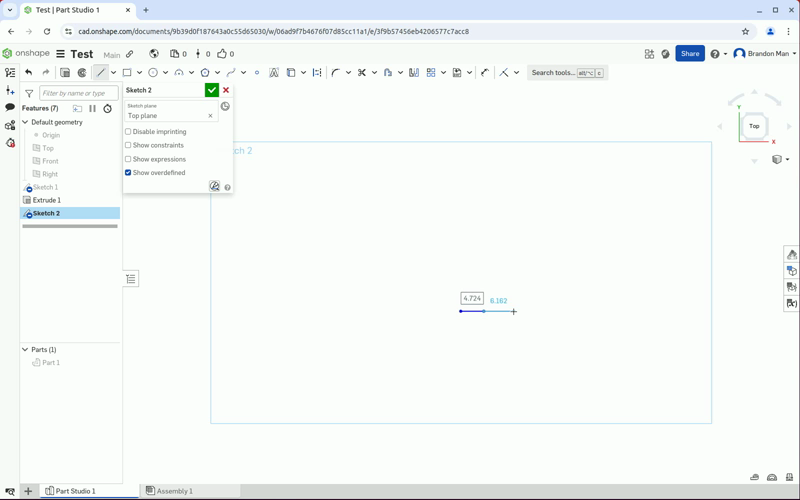
mouse_move(483, 308)
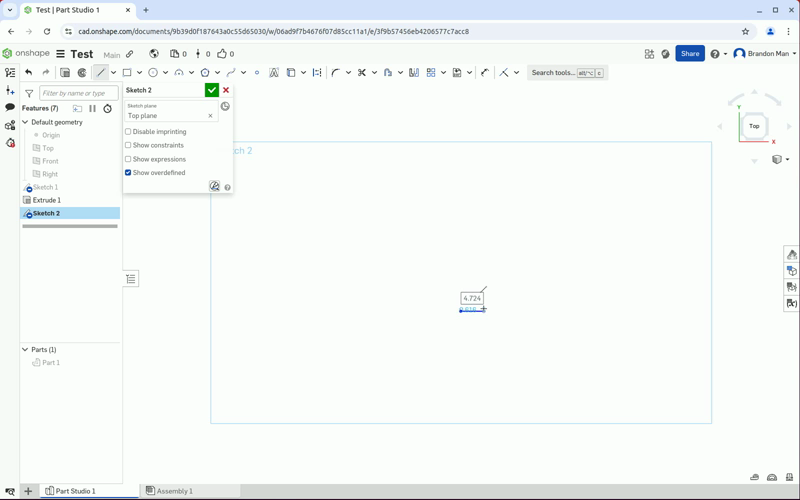
scroll(6)
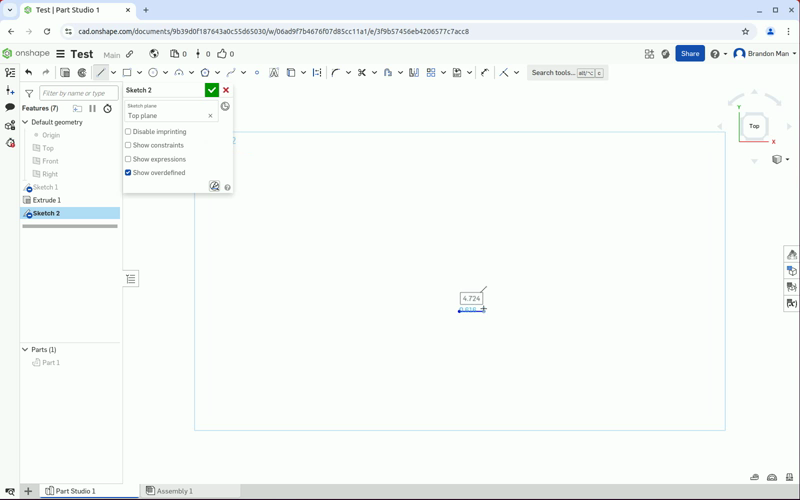
scroll(6)
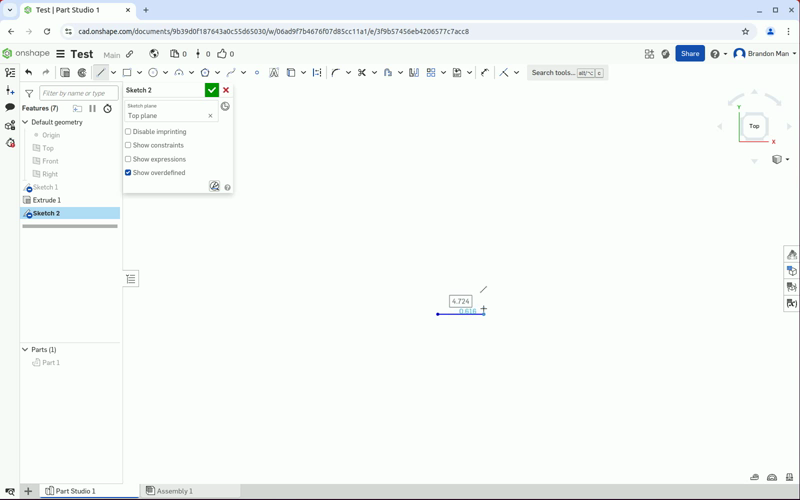
scroll(6)
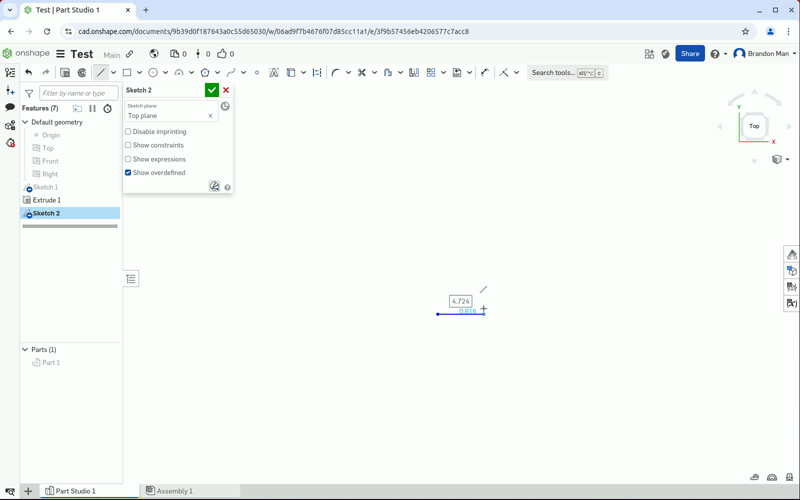
scroll(6)
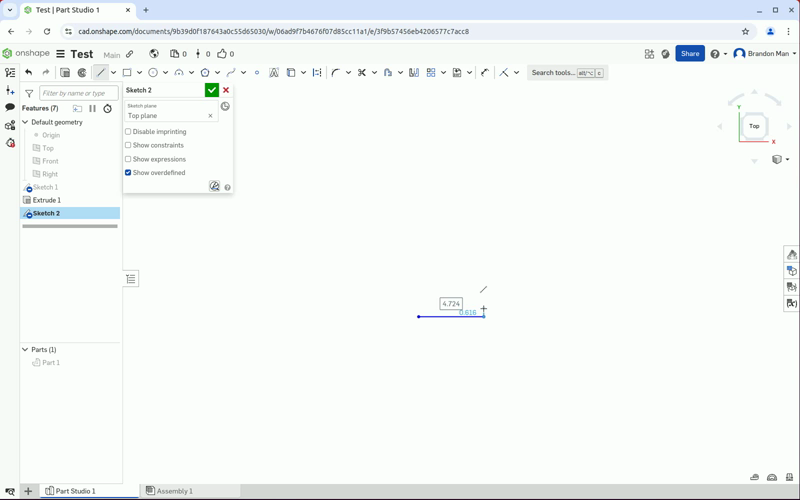
scroll(6)
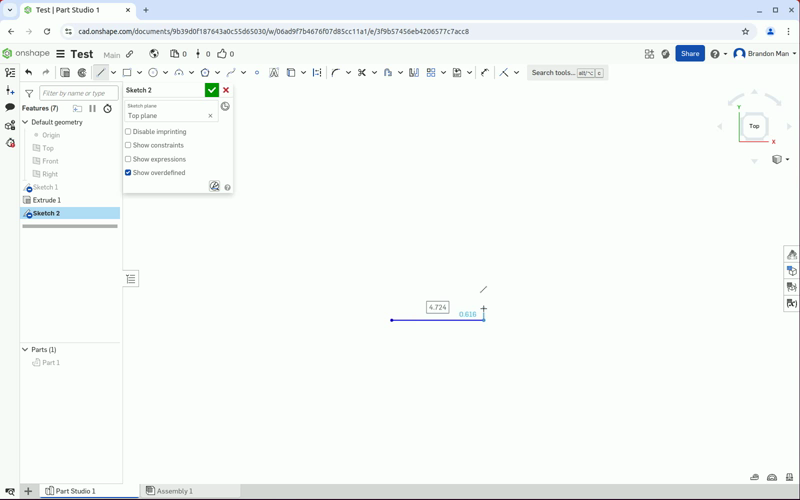
scroll(6)
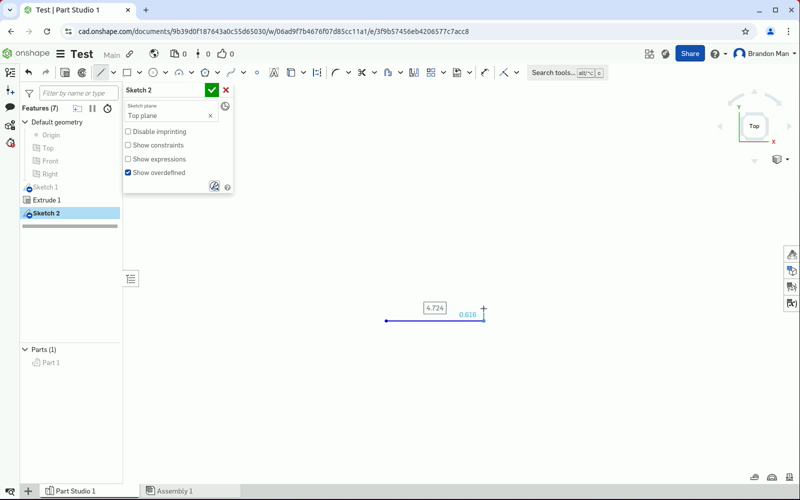
scroll(6)
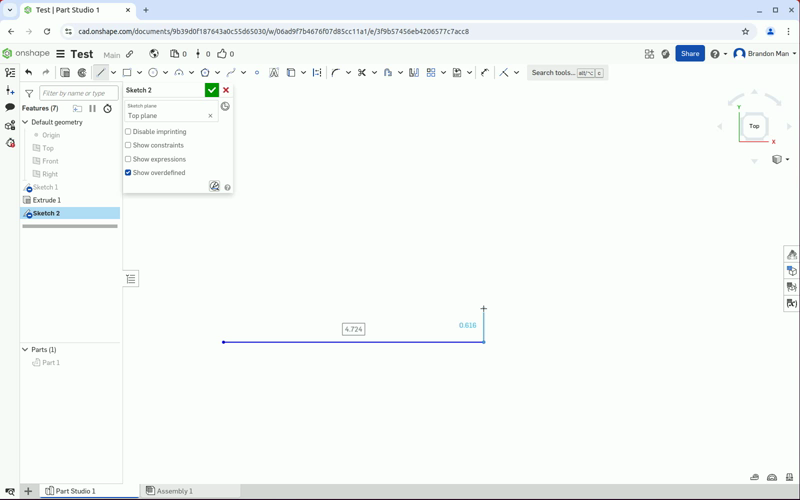
click(483, 308)
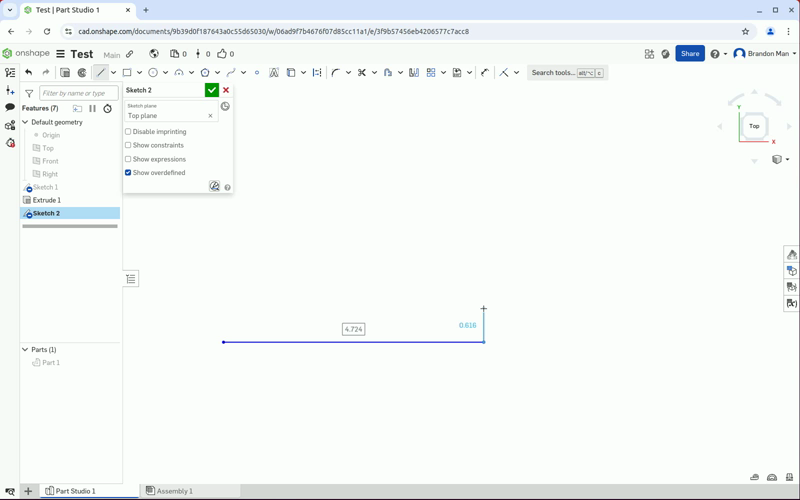
scroll(-6)
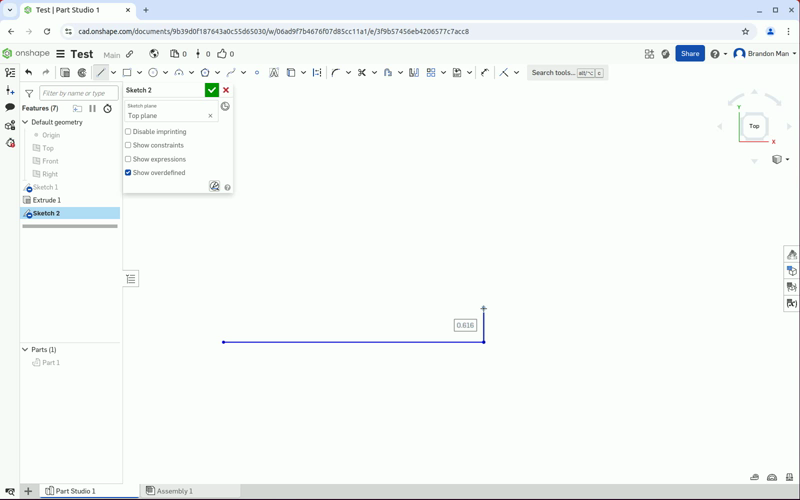
scroll(-6)
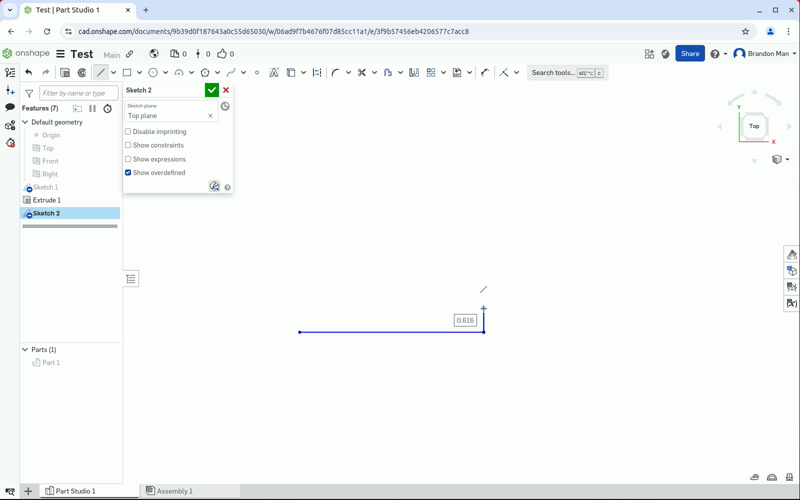
scroll(-6)
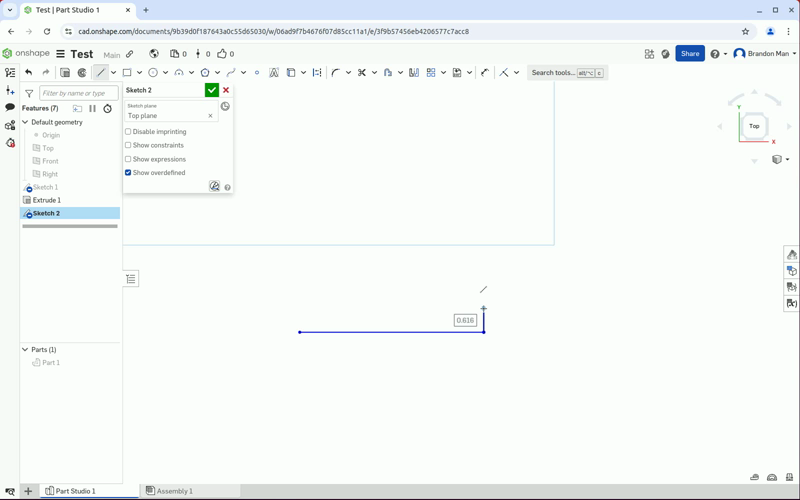
scroll(-6)
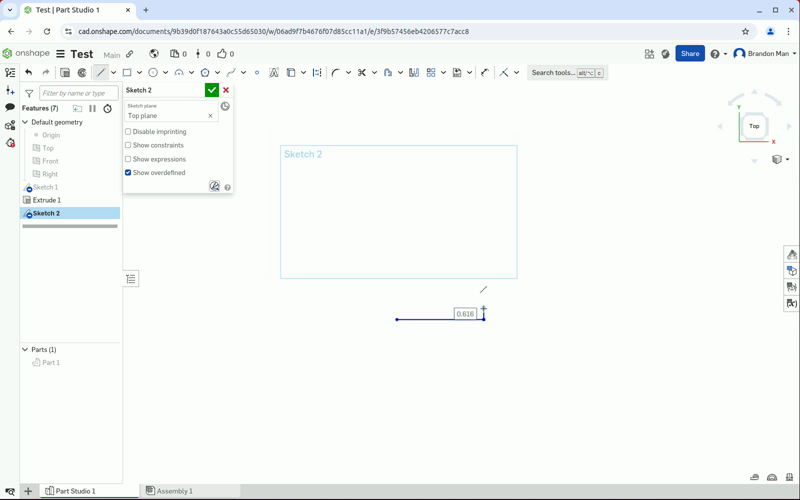
scroll(-6)
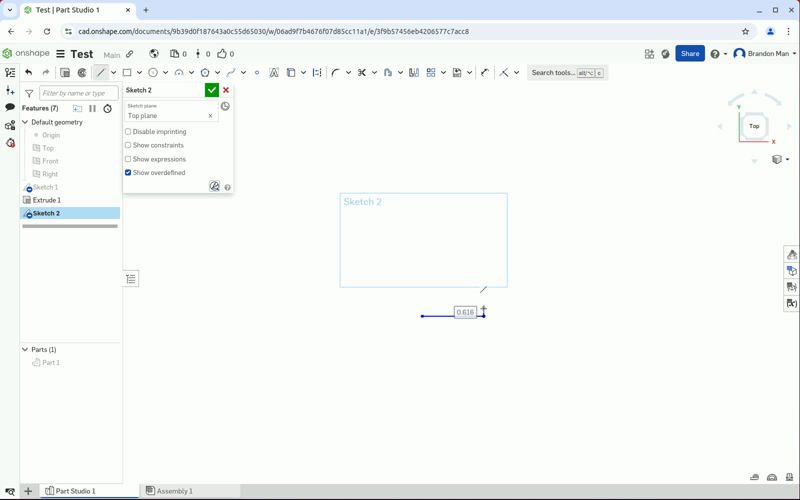
scroll(-6)
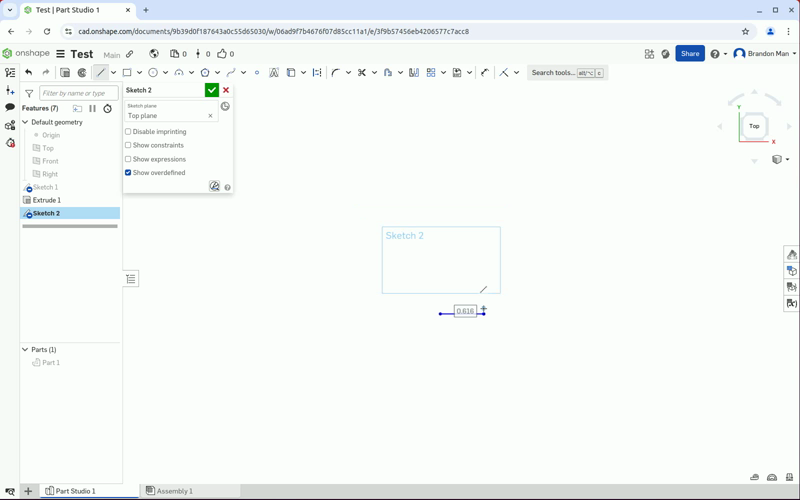
scroll(-6)
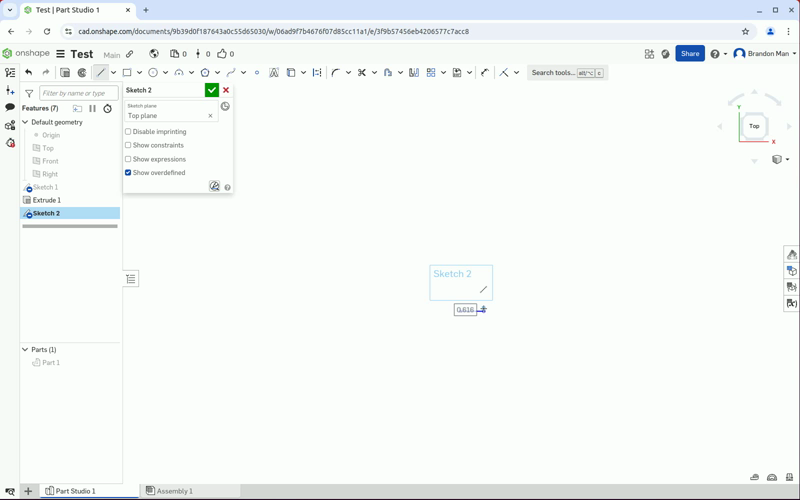
key_up(shift)
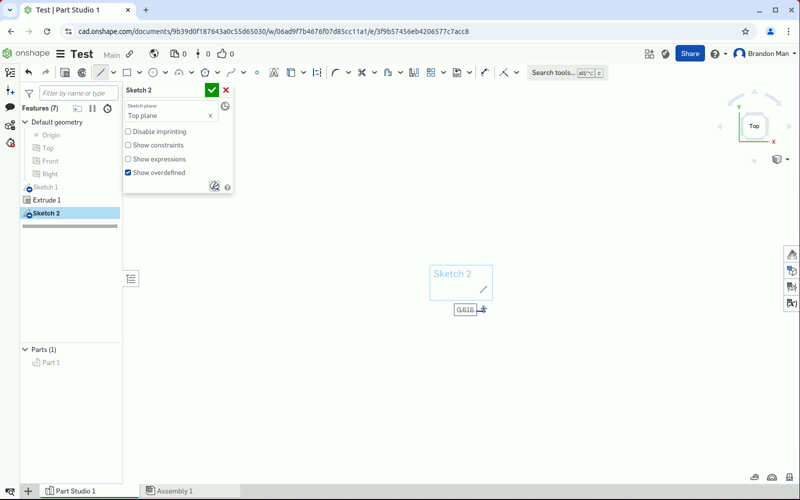
key_down(shift)
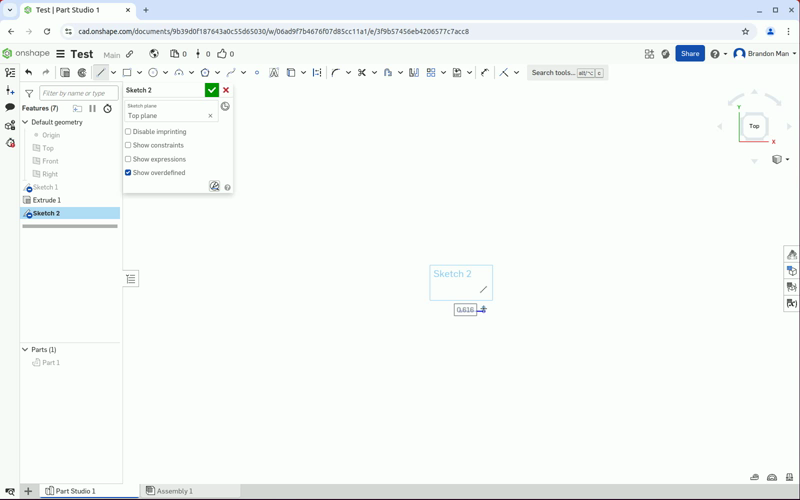
mouse_move(513, 308)
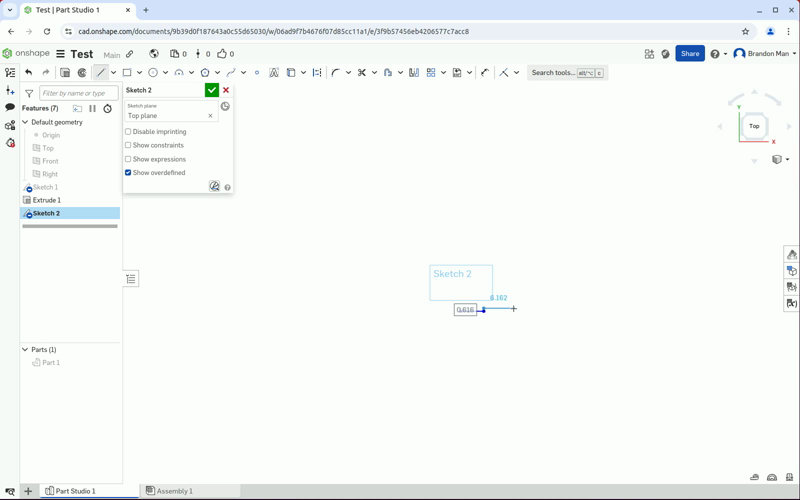
mouse_move(463, 308)
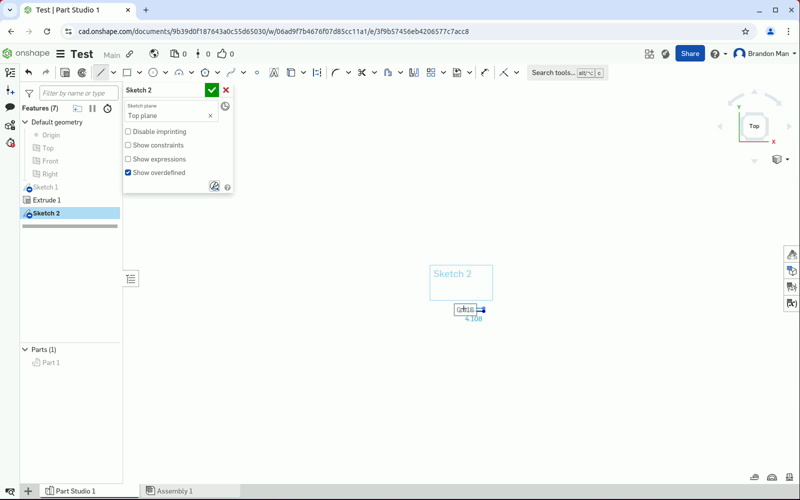
scroll(6)
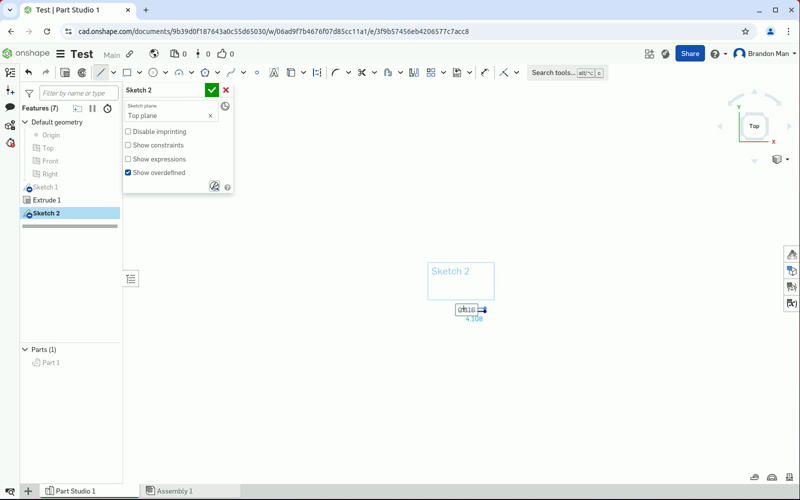
scroll(6)
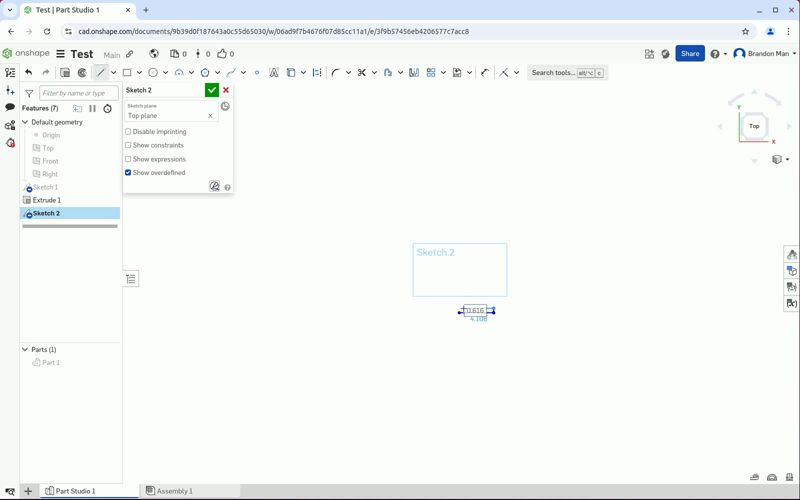
scroll(6)
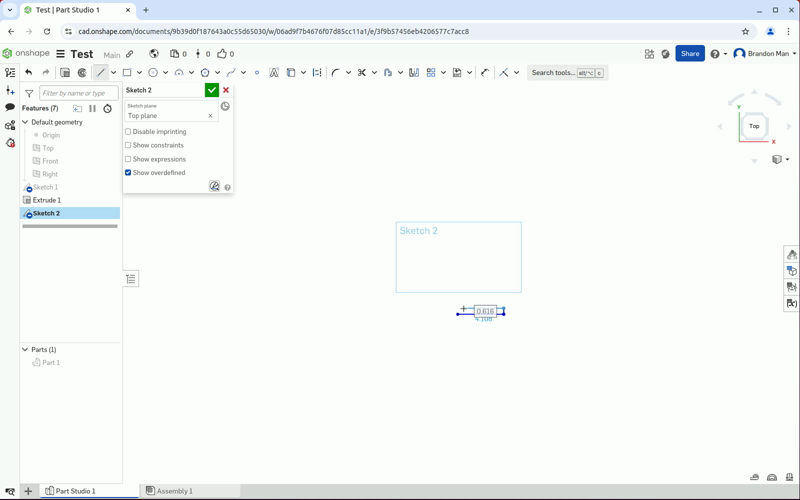
scroll(6)
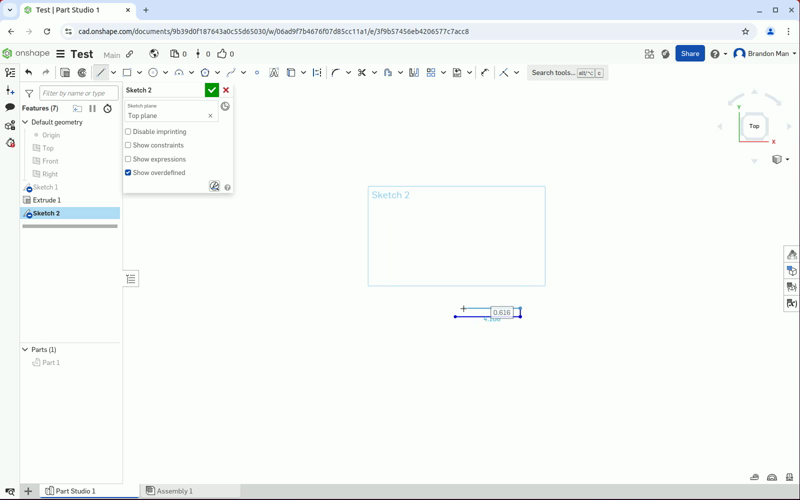
scroll(6)
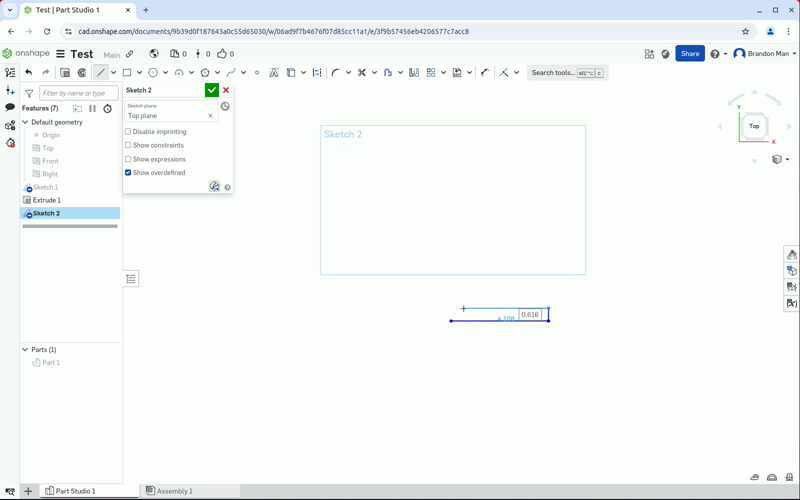
scroll(6)
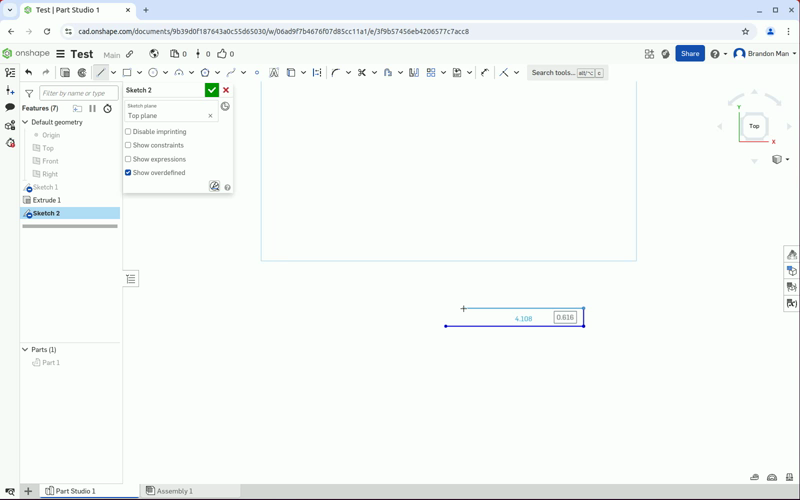
scroll(6)
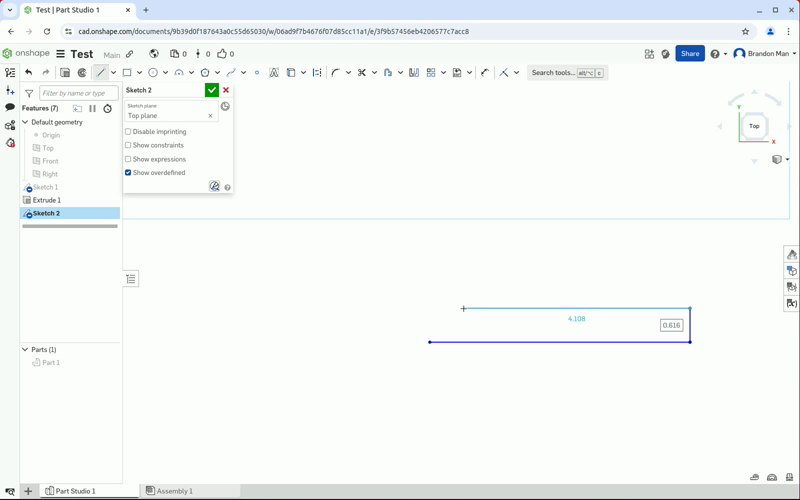
click(463, 308)
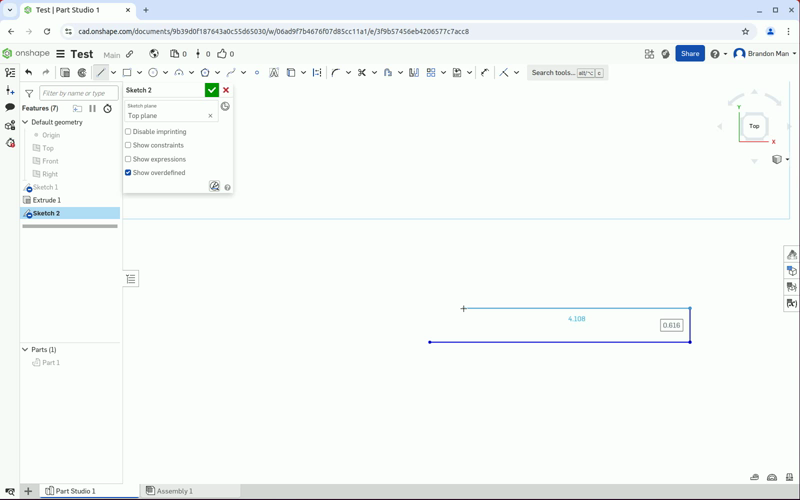
scroll(-6)
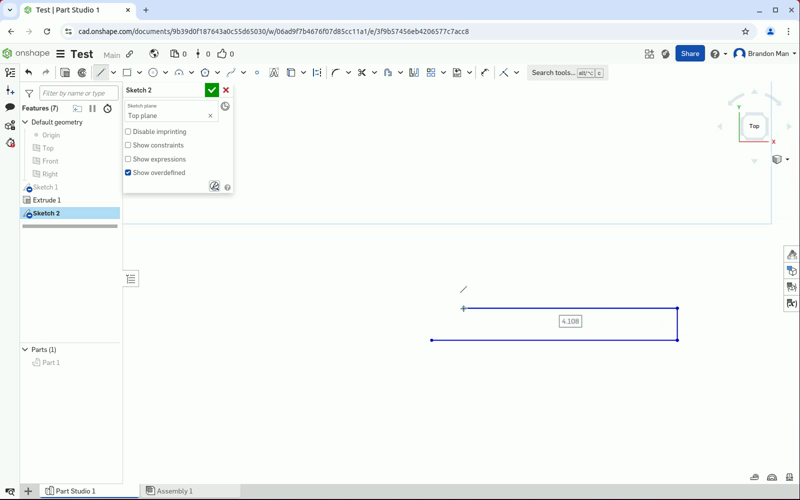
scroll(-6)
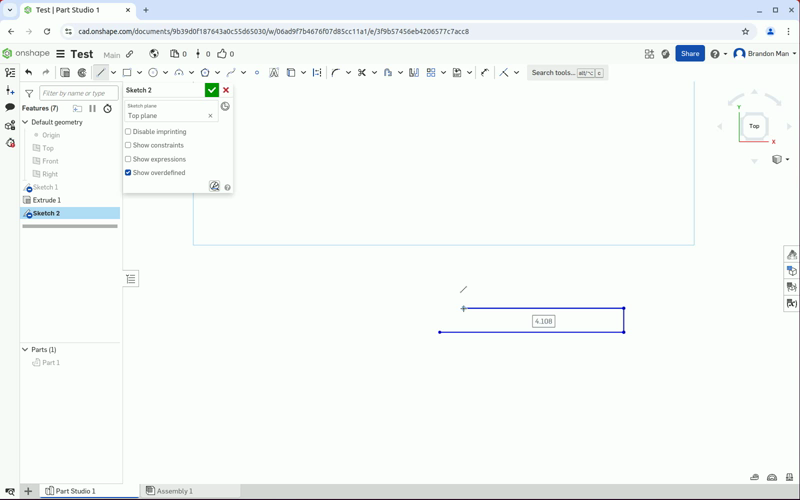
scroll(-6)
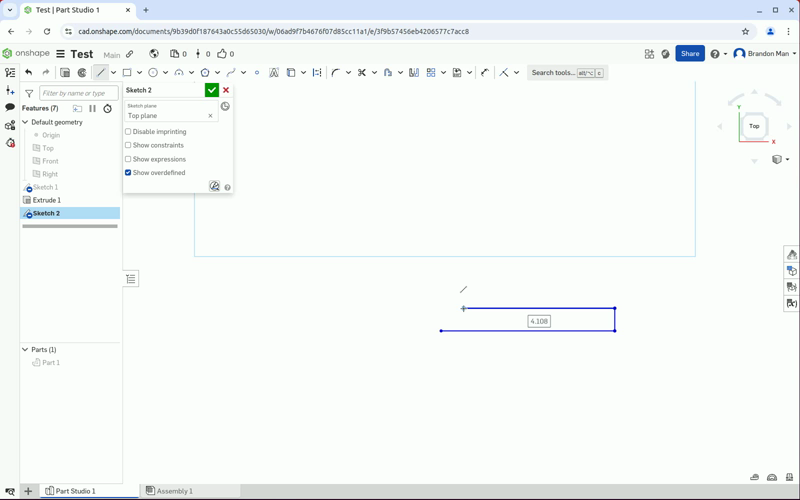
scroll(-6)
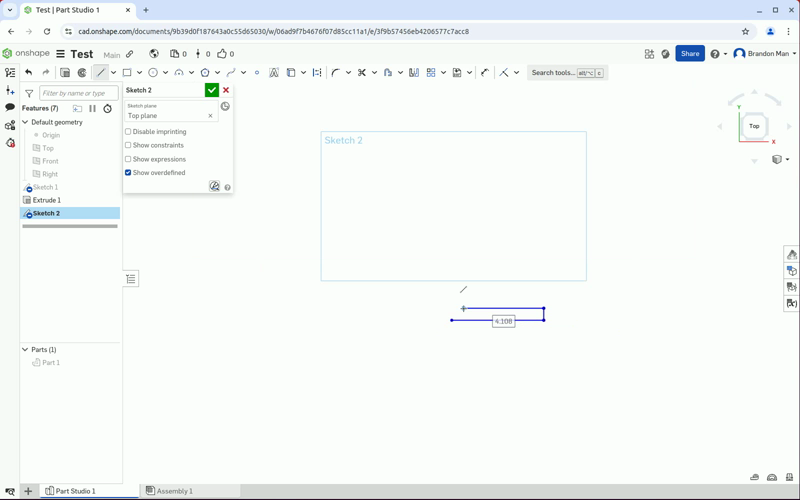
scroll(-6)
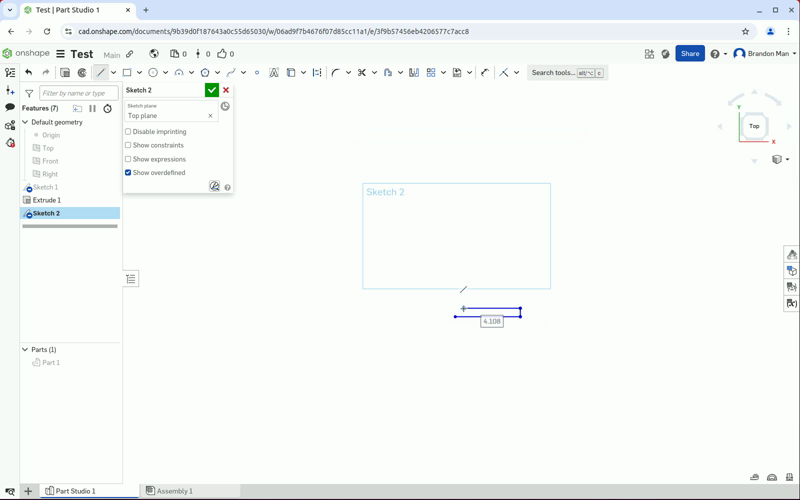
scroll(-6)
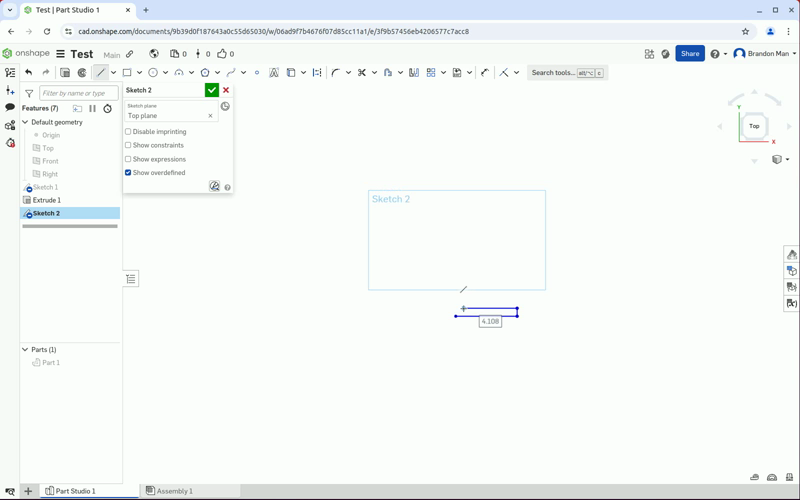
scroll(-6)
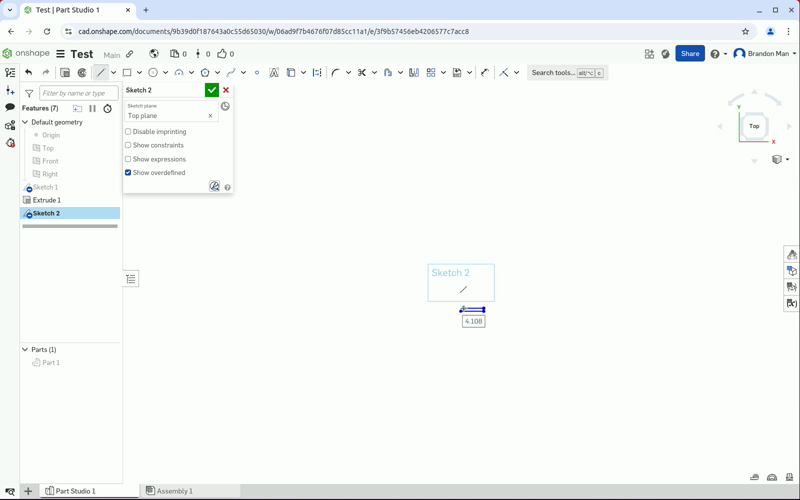
key_up(shift)
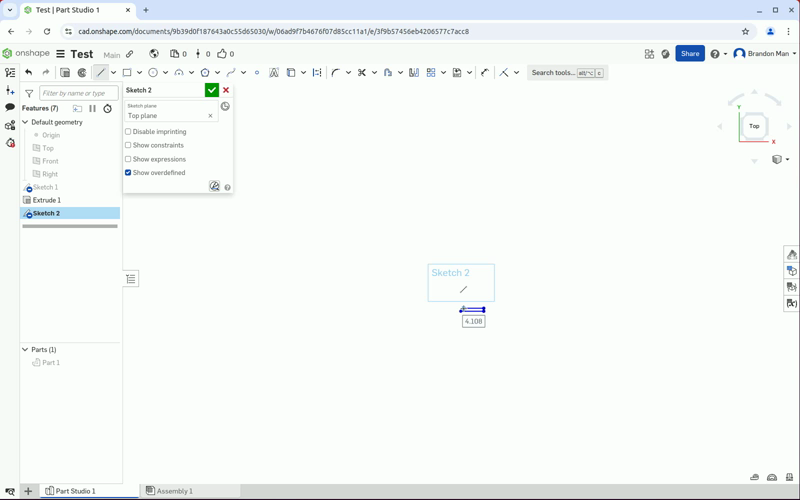
key_down(shift)
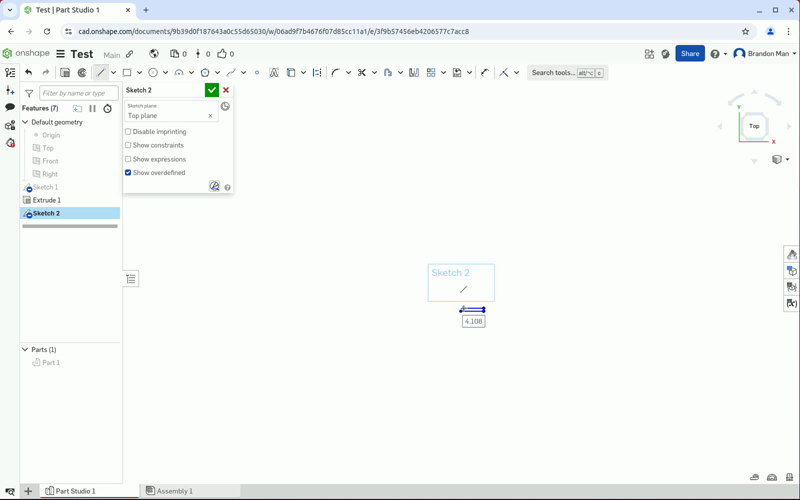
mouse_move(493, 308)
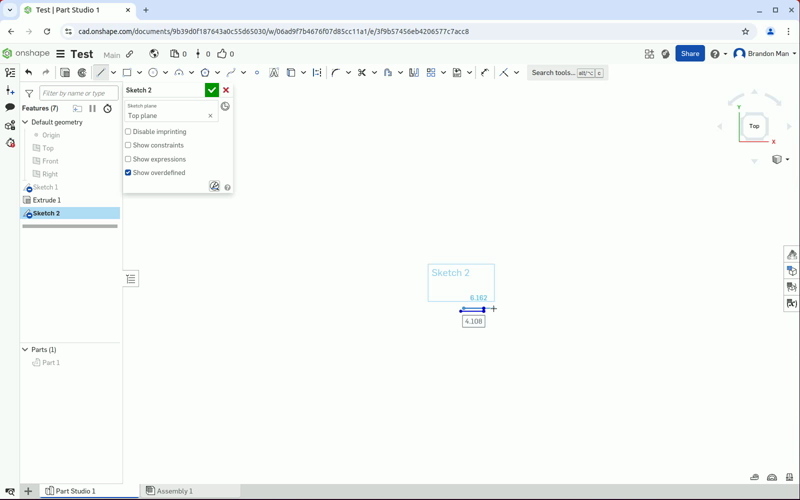
mouse_move(463, 257)
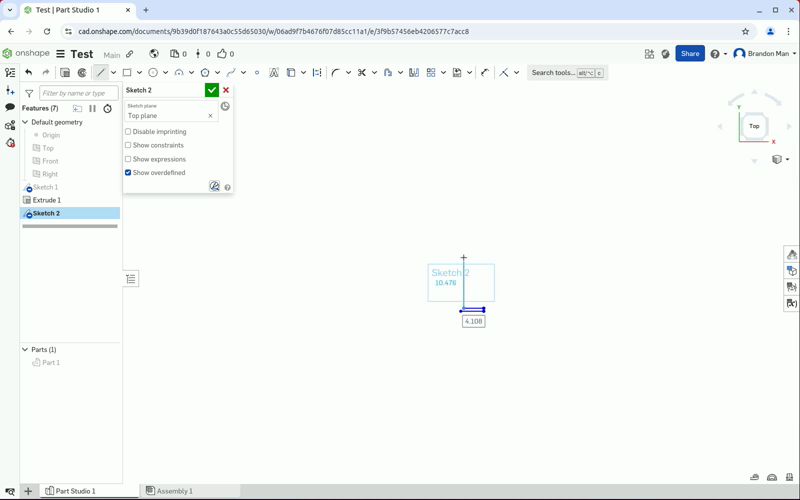
click(463, 257)
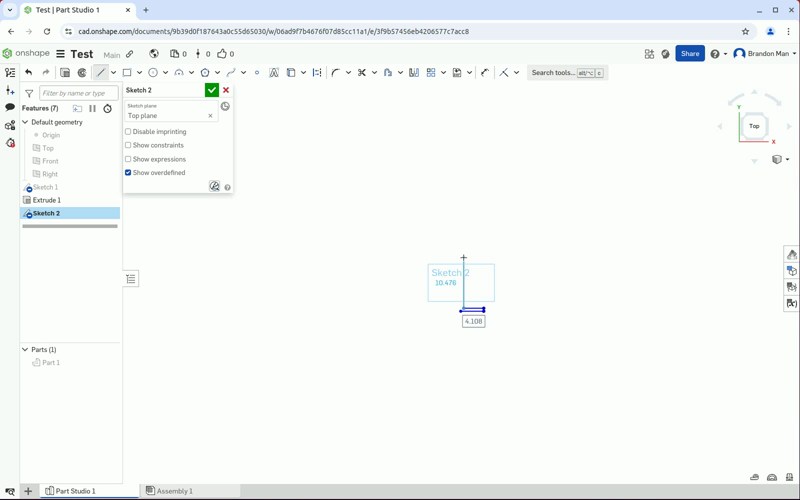
key_up(shift)
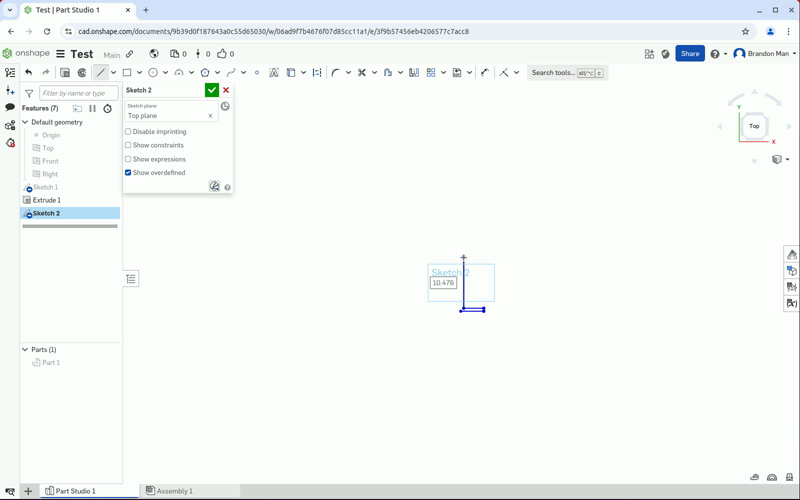
key_down(shift)
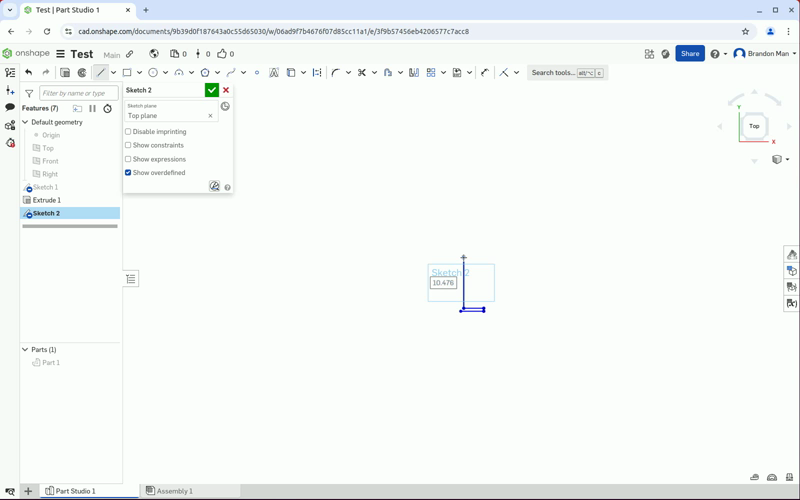
mouse_move(493, 257)
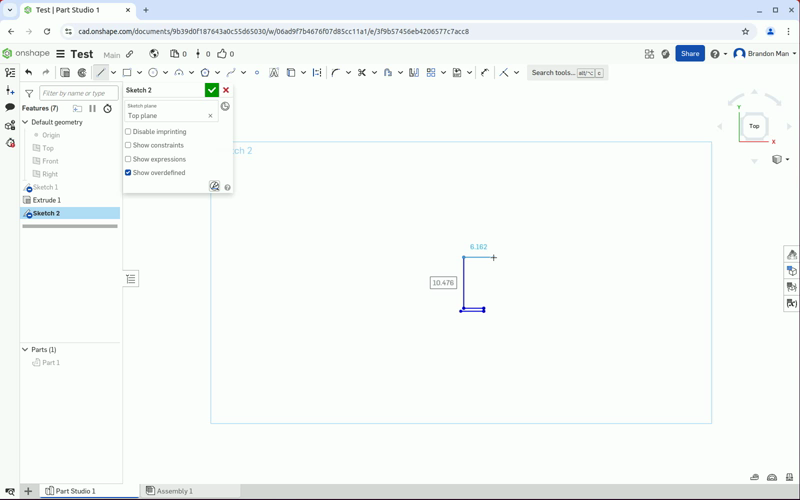
mouse_move(483, 257)
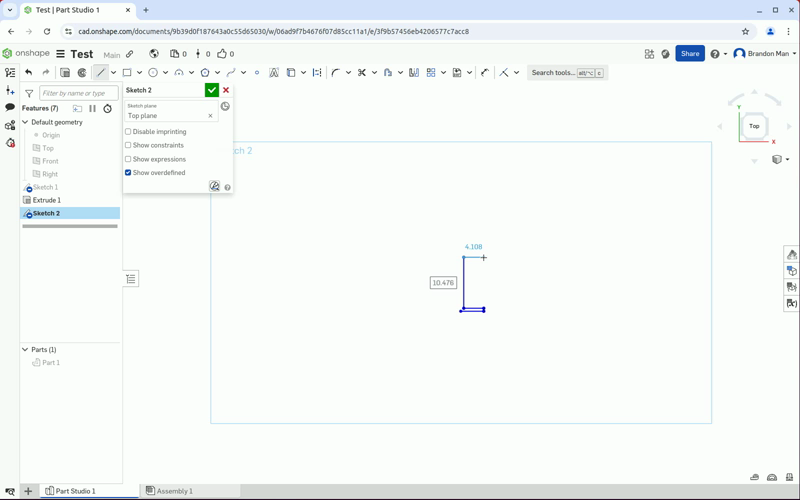
click(483, 257)
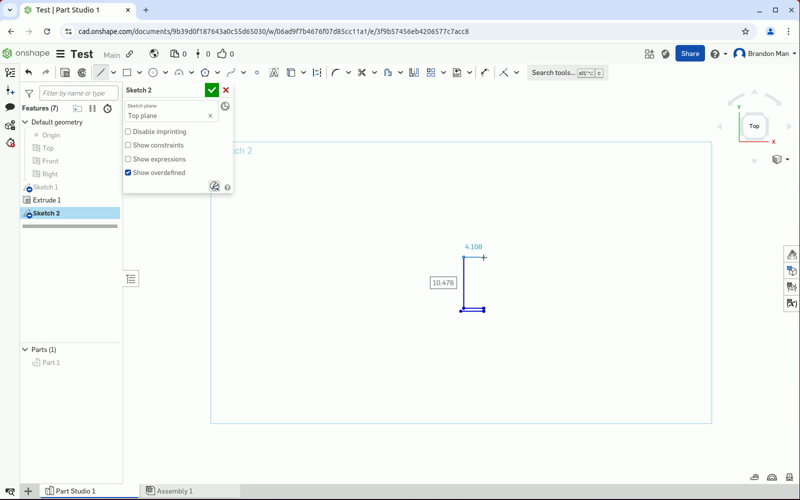
key_up(shift)
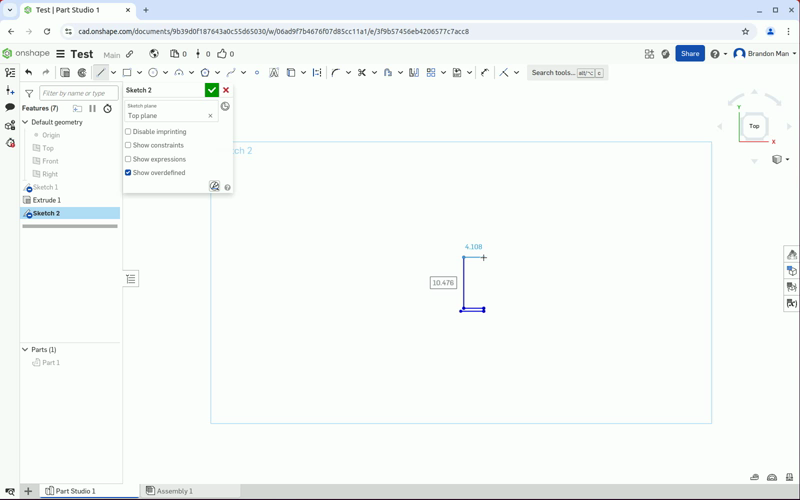
key_down(shift)
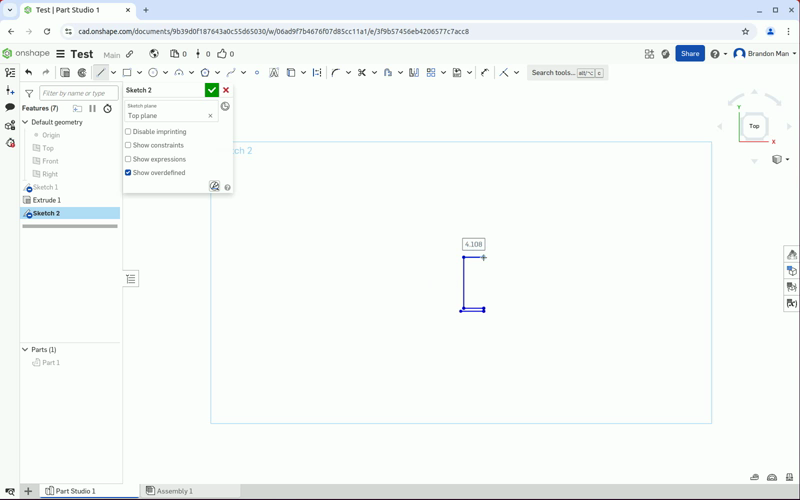
mouse_move(513, 257)
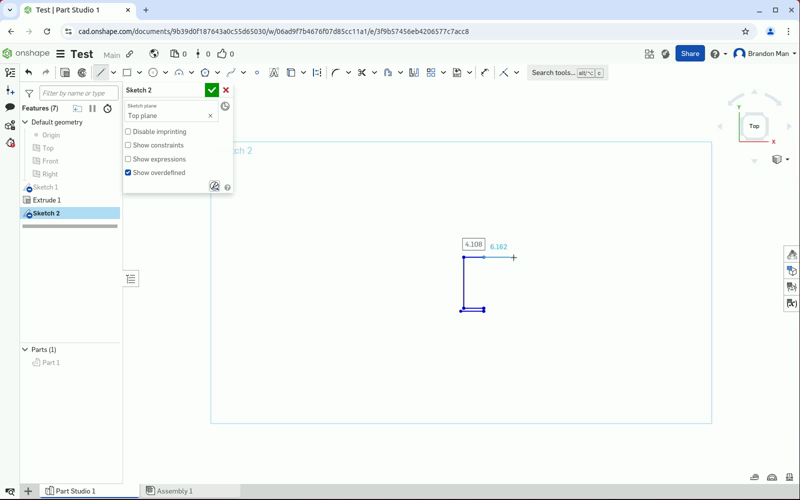
mouse_move(483, 254)
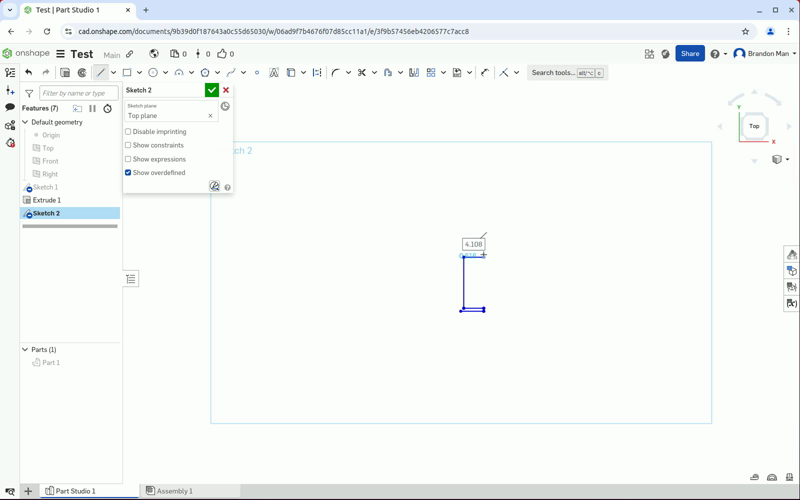
scroll(6)
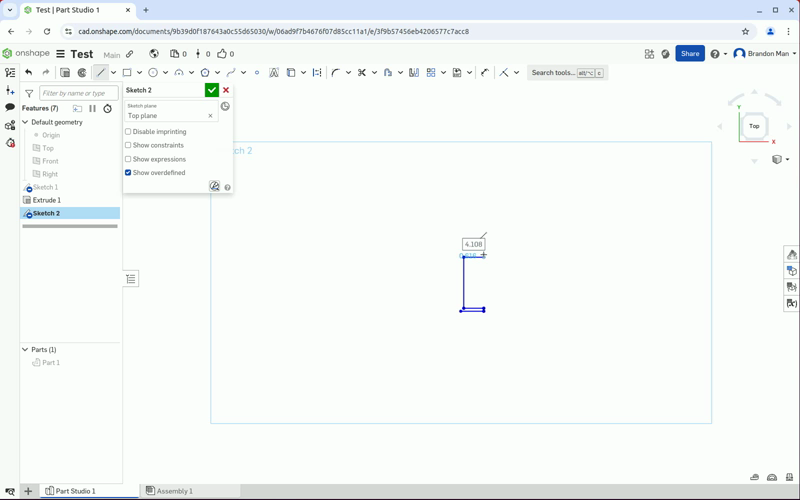
scroll(6)
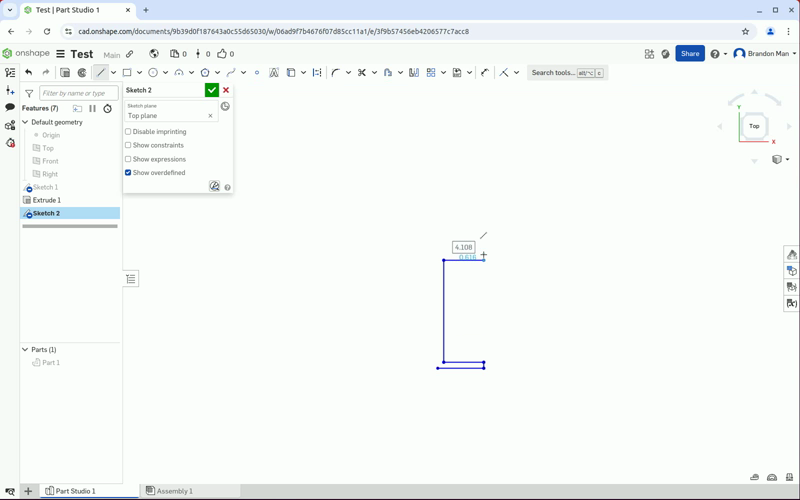
scroll(6)
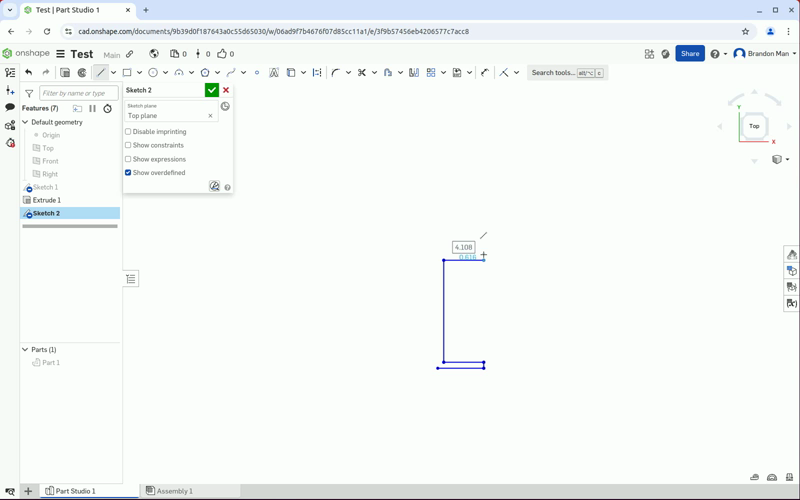
scroll(6)
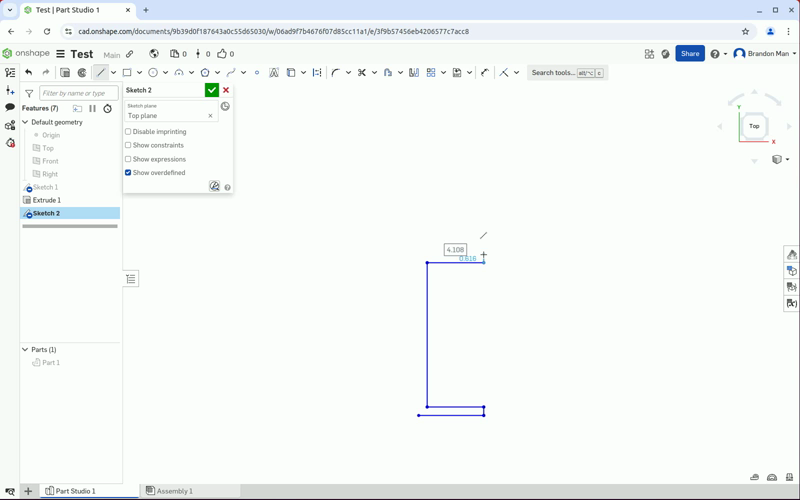
scroll(6)
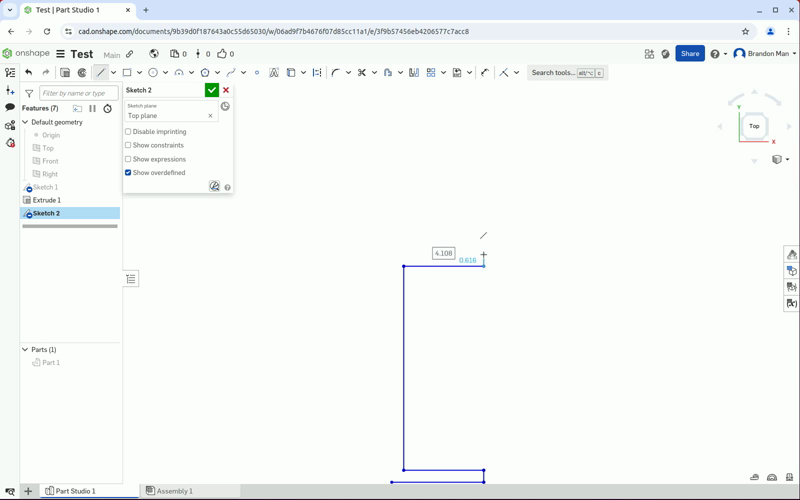
scroll(6)
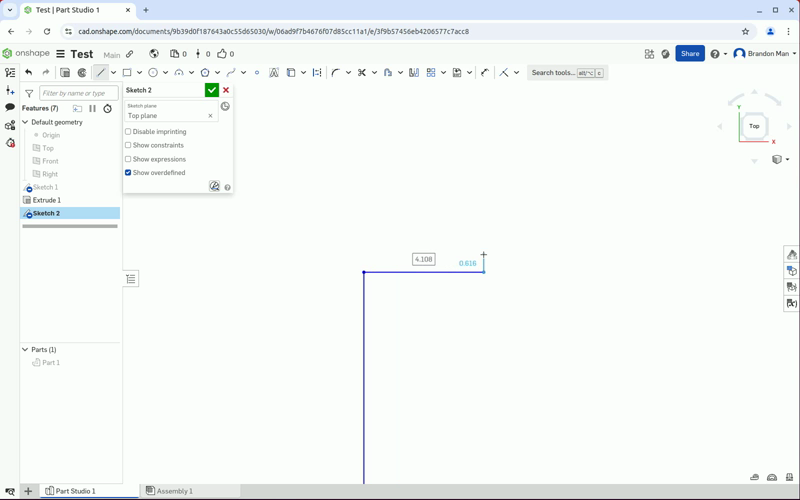
scroll(6)
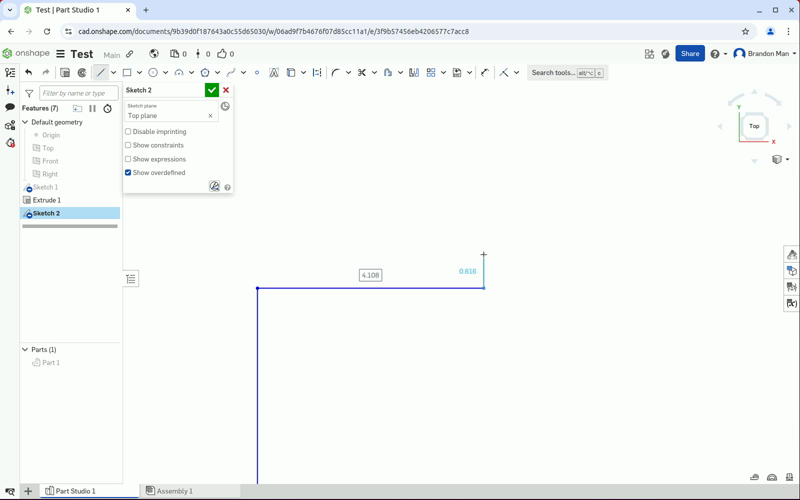
click(483, 254)
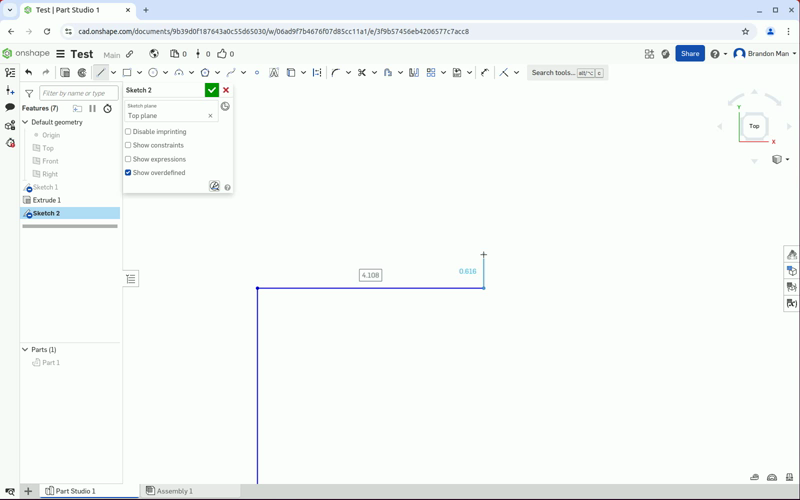
scroll(-6)
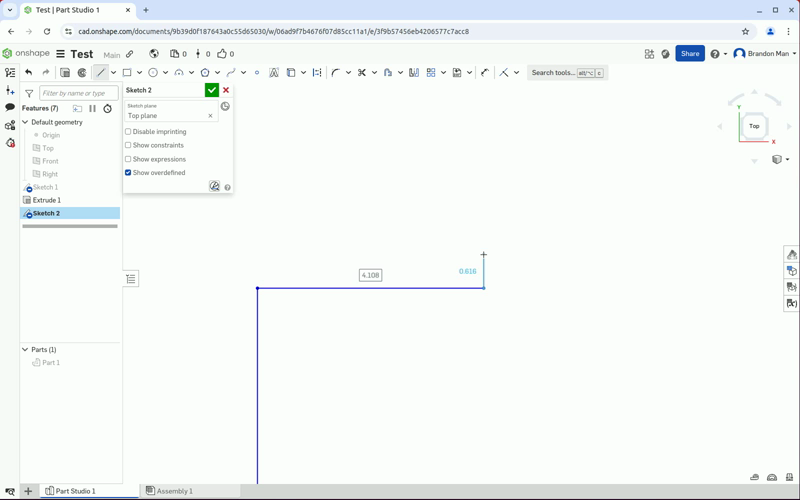
scroll(-6)
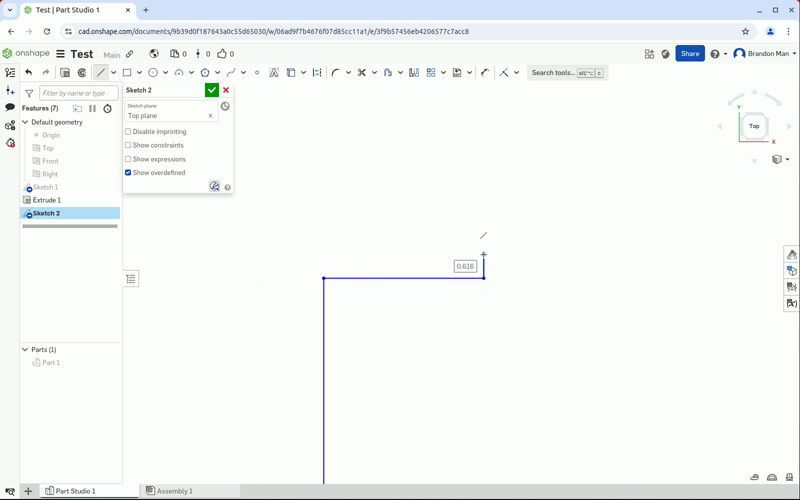
scroll(-6)
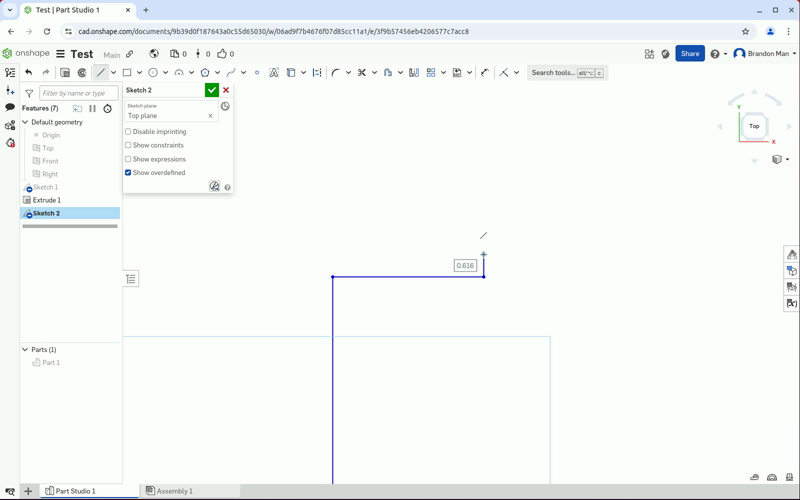
scroll(-6)
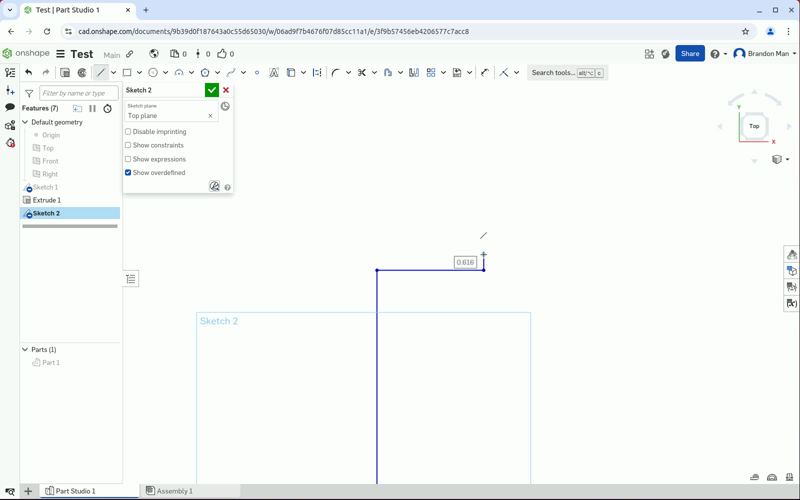
scroll(-6)
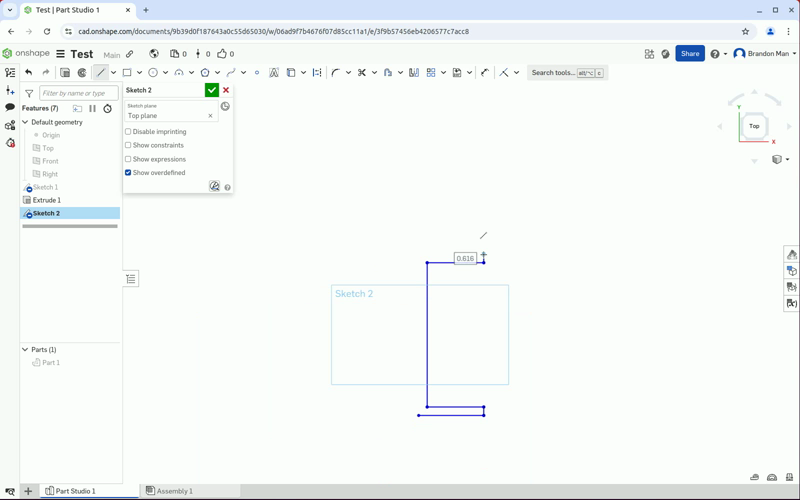
scroll(-6)
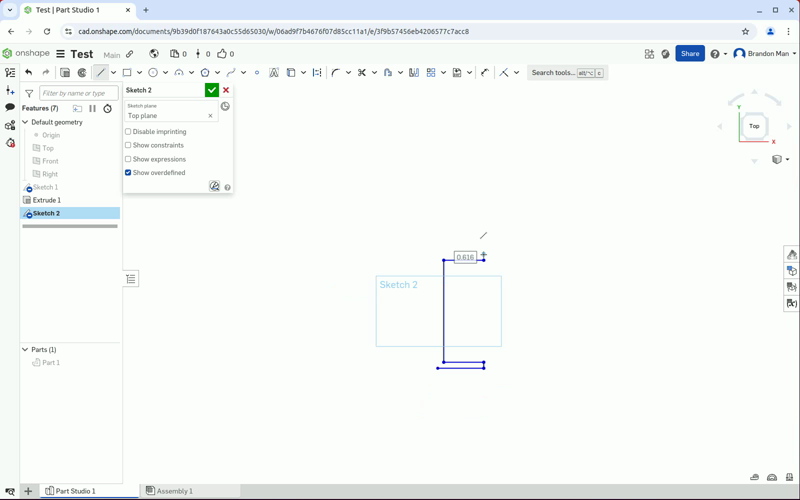
scroll(-6)
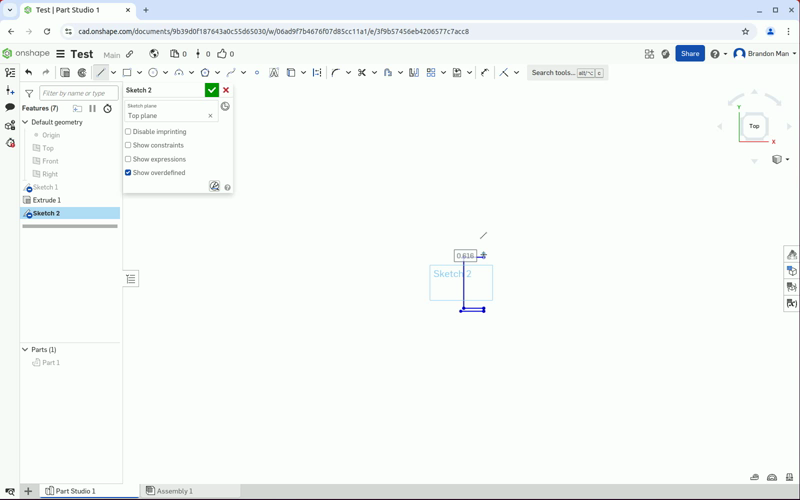
key_up(shift)
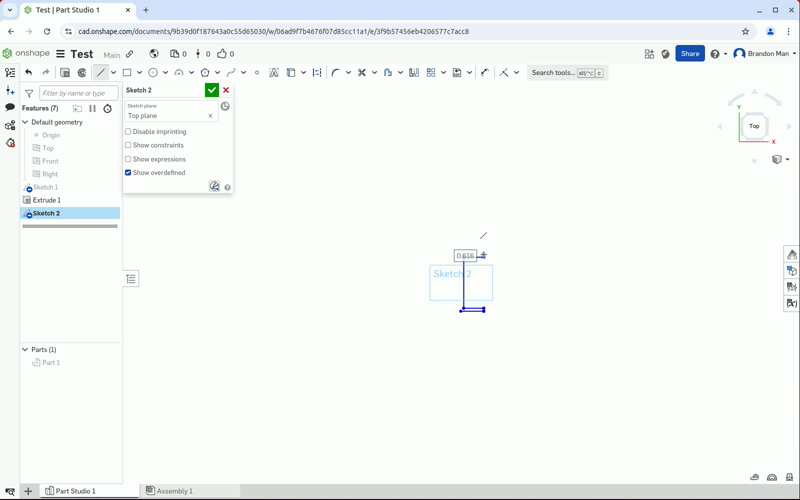
key_down(shift)
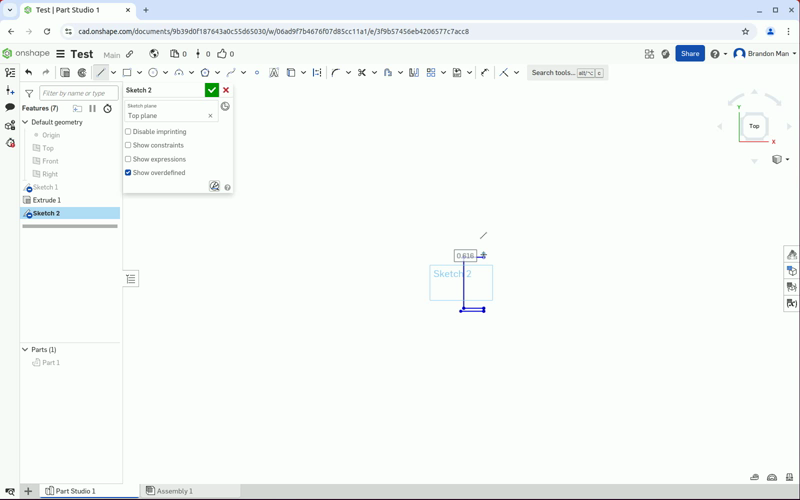
mouse_move(513, 254)
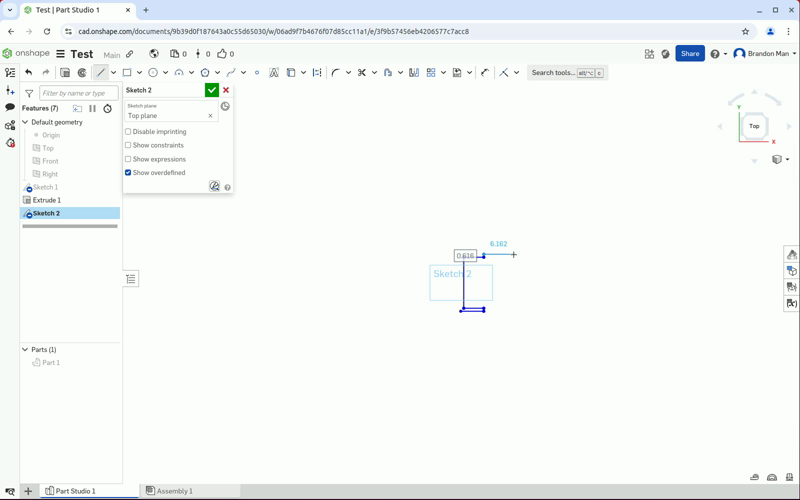
mouse_move(460, 254)
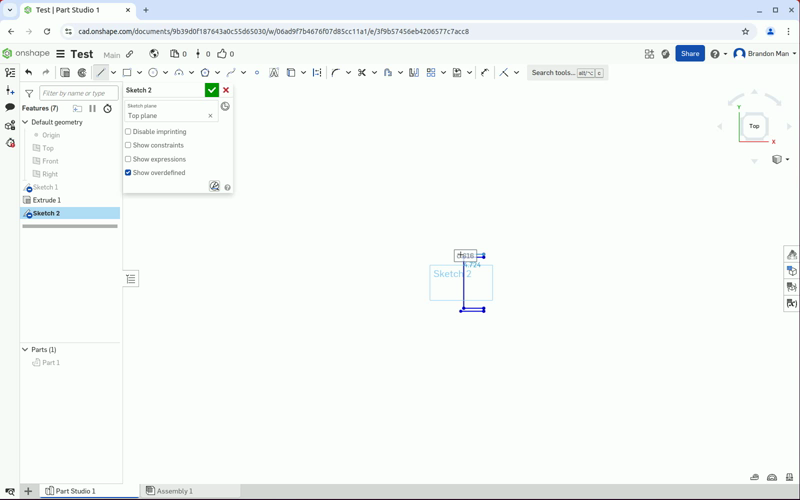
scroll(6)
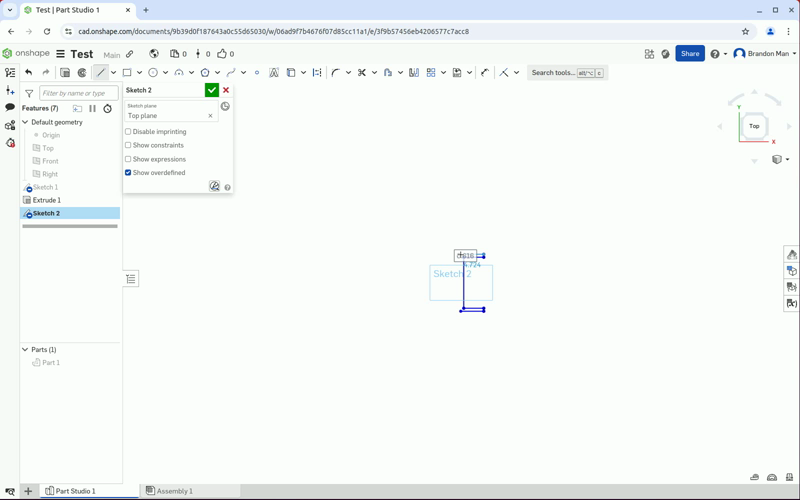
scroll(6)
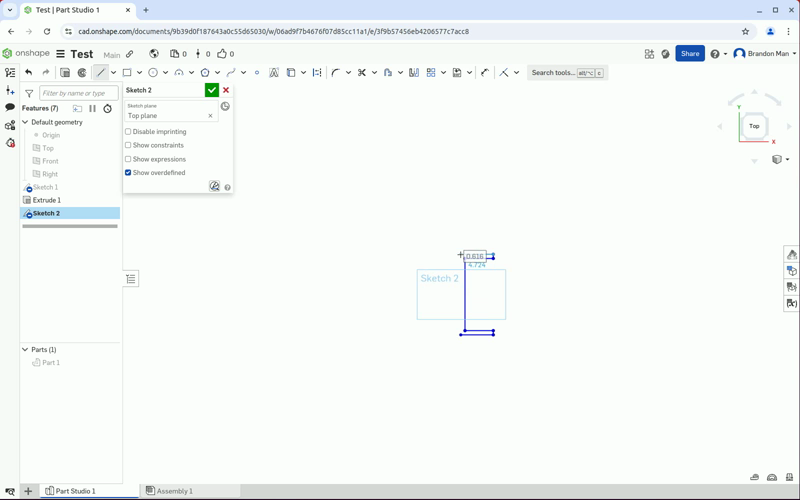
scroll(6)
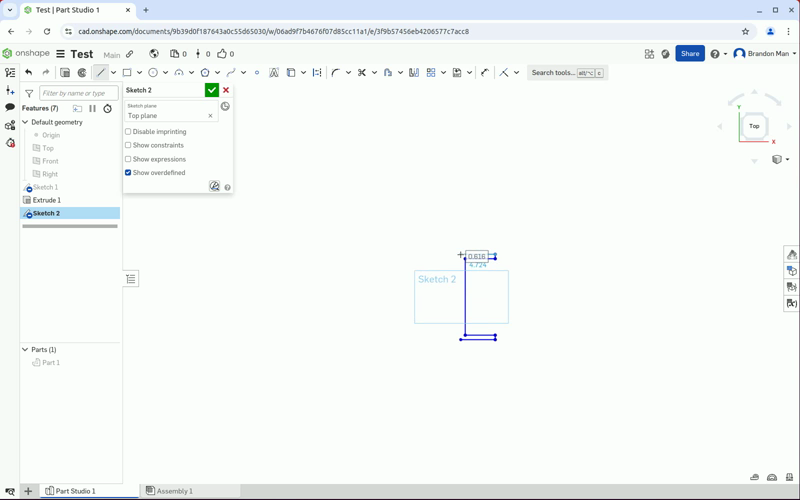
scroll(6)
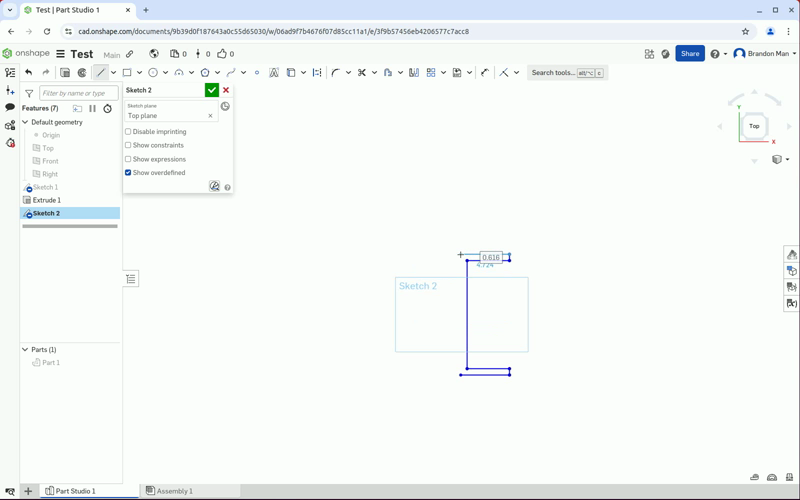
scroll(6)
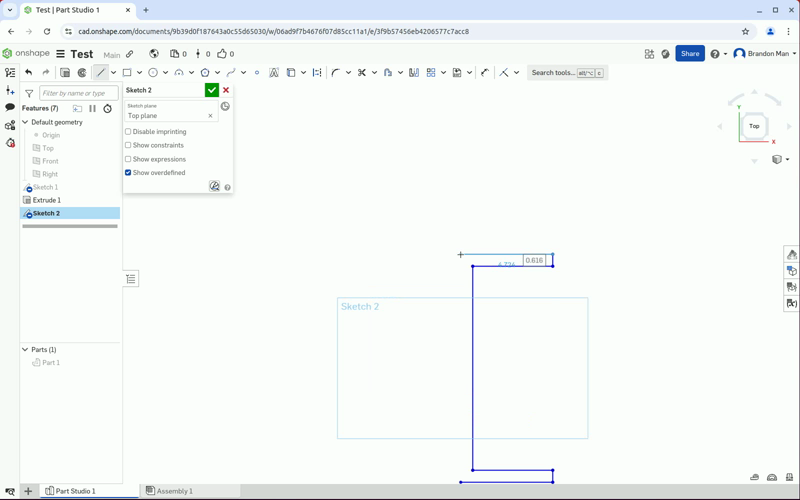
scroll(6)
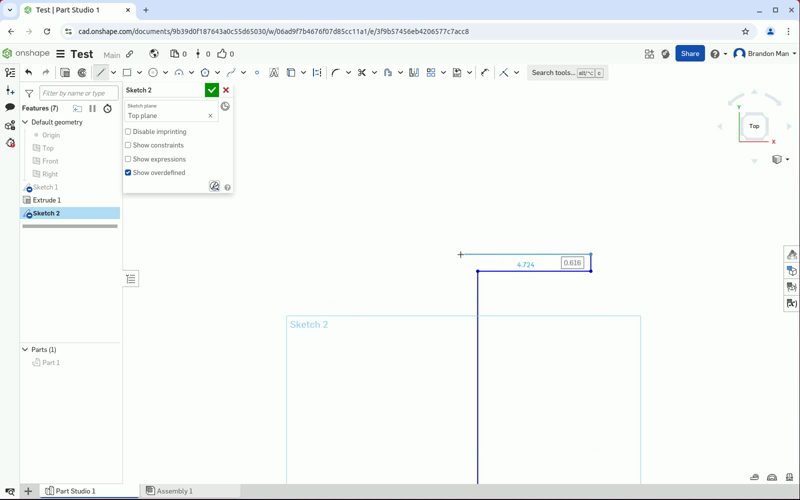
scroll(6)
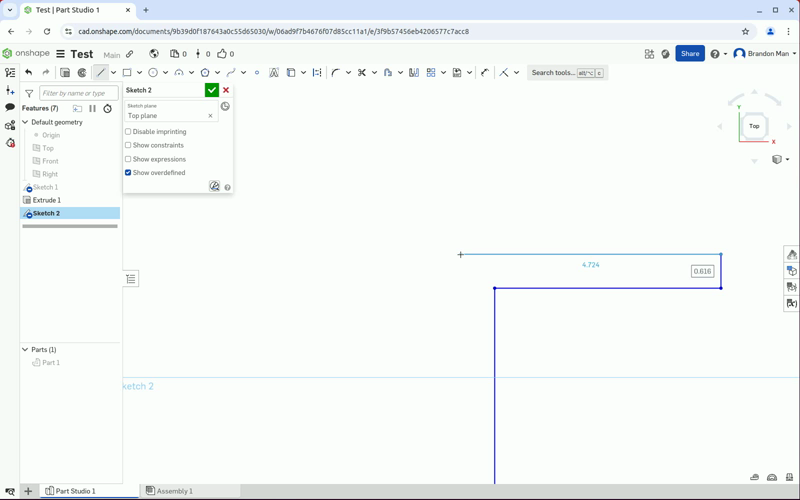
click(460, 254)
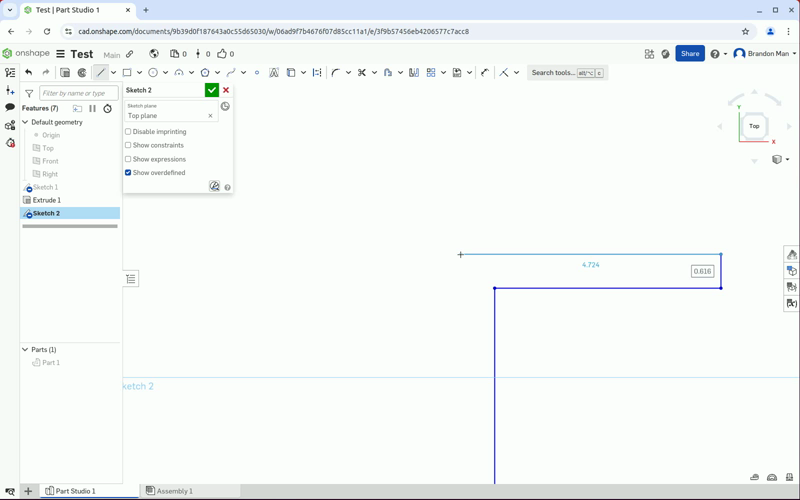
scroll(-6)
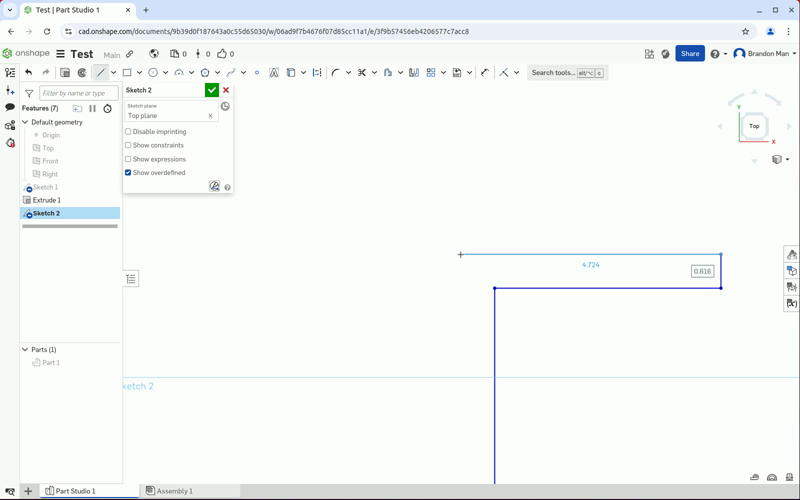
scroll(-6)
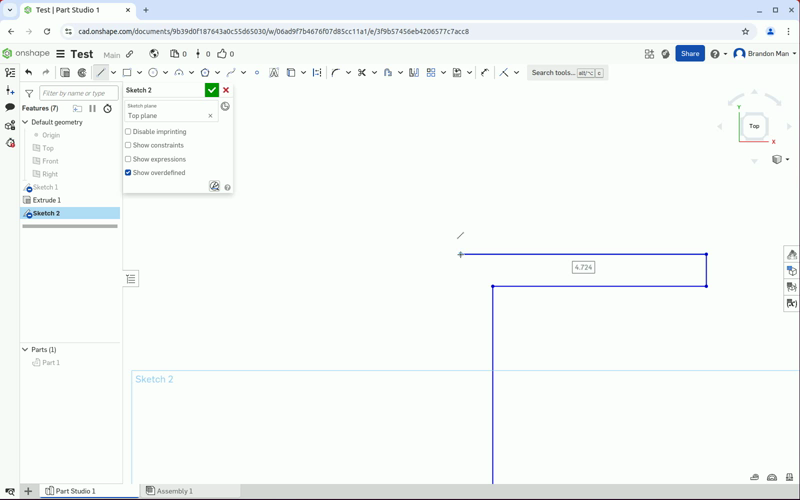
scroll(-6)
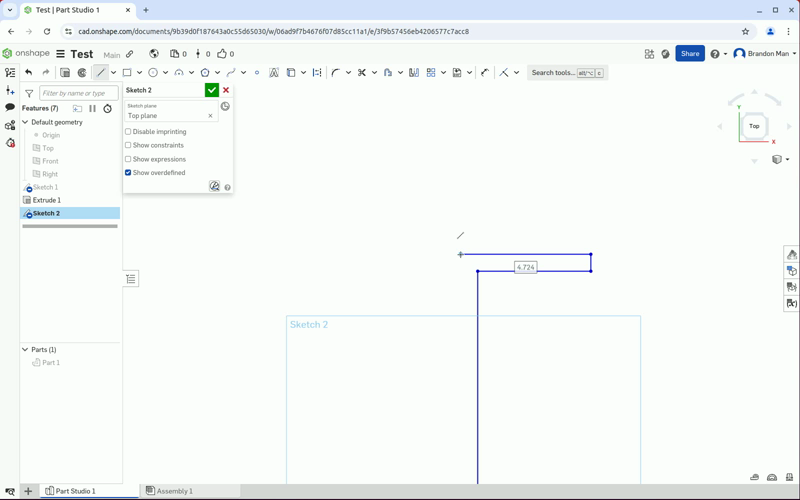
scroll(-6)
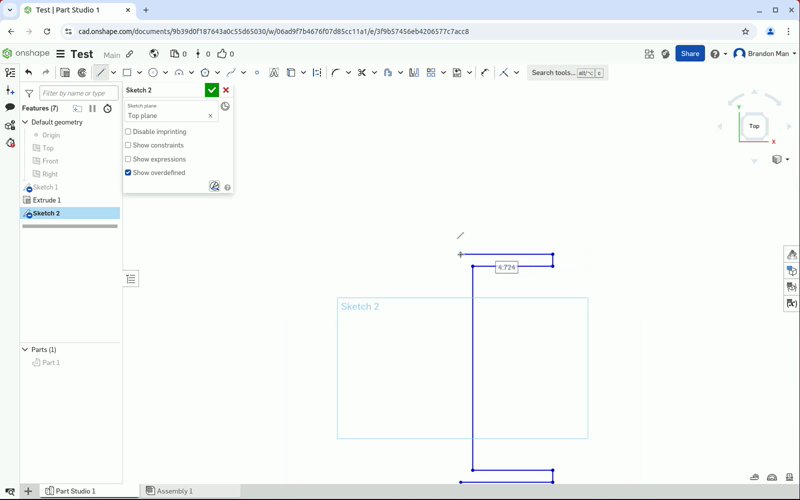
scroll(-6)
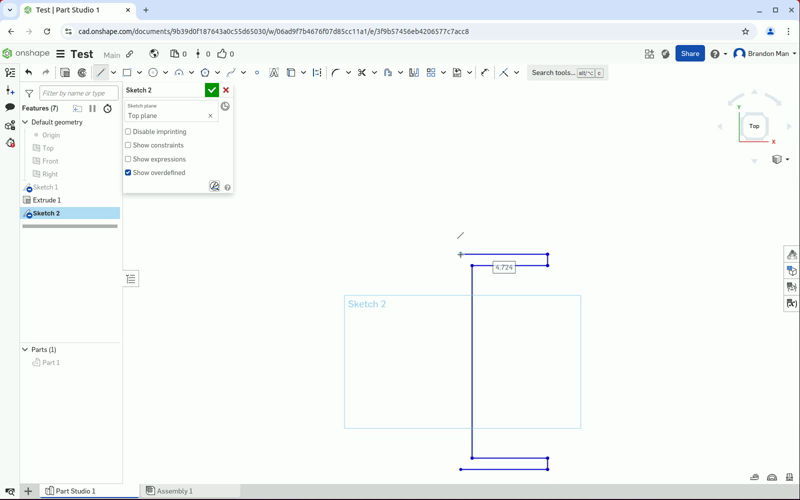
scroll(-6)
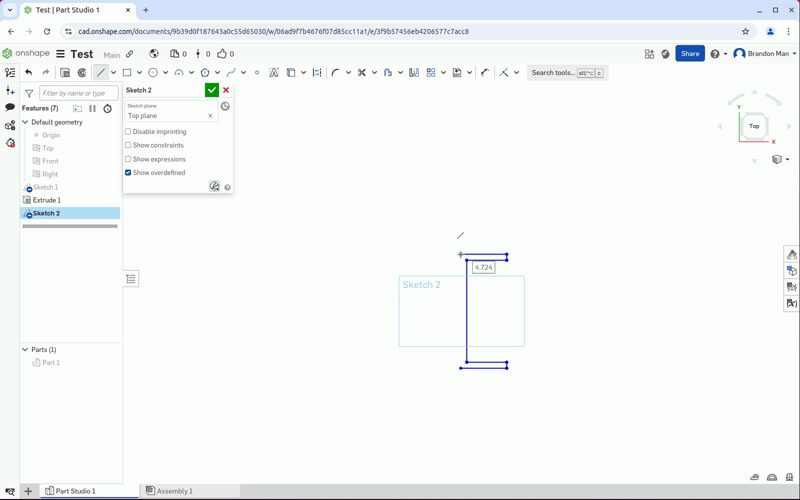
scroll(-6)
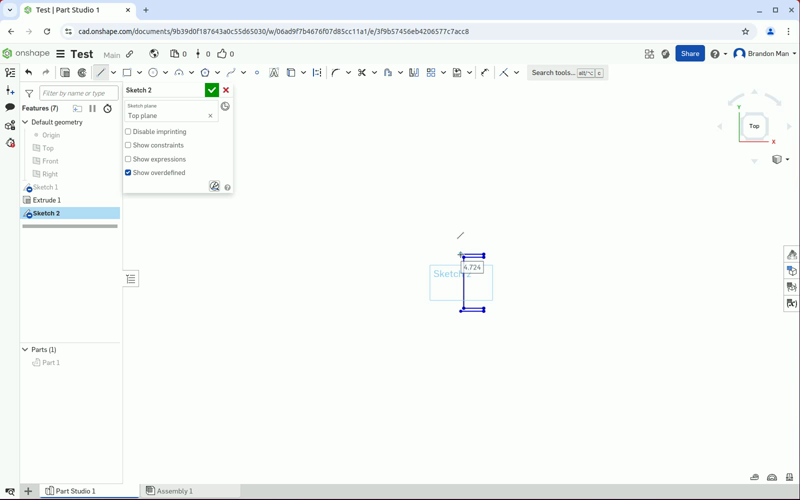
key_up(shift)
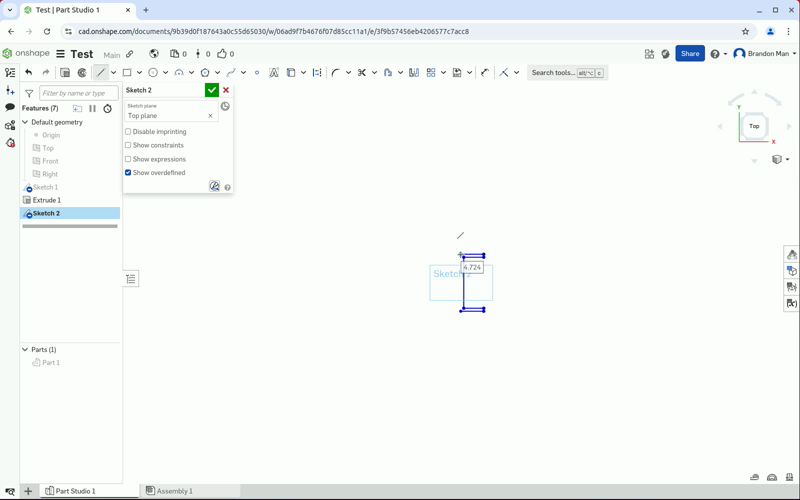
key_down(shift)
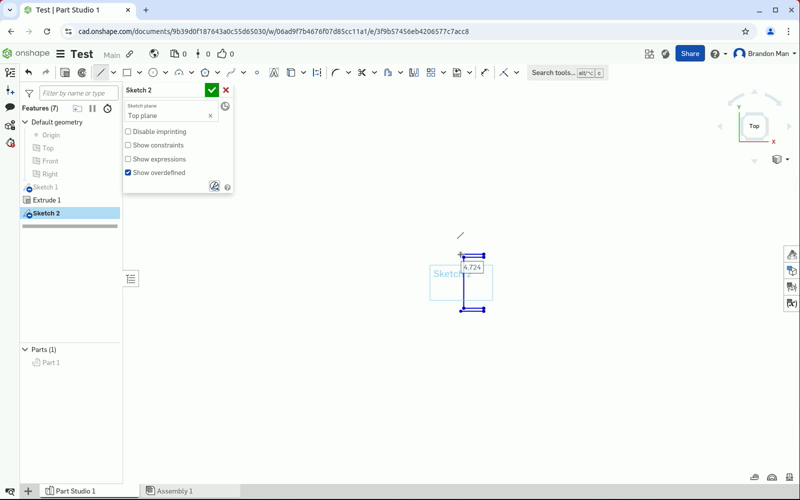
mouse_move(490, 254)
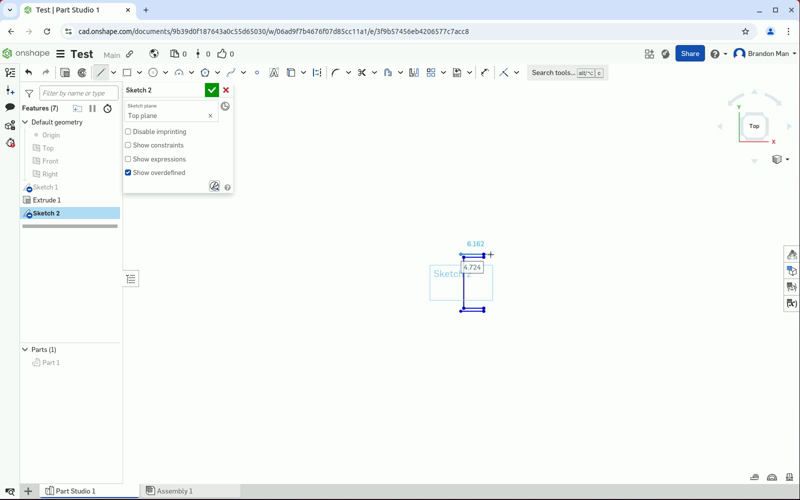
mouse_move(460, 257)
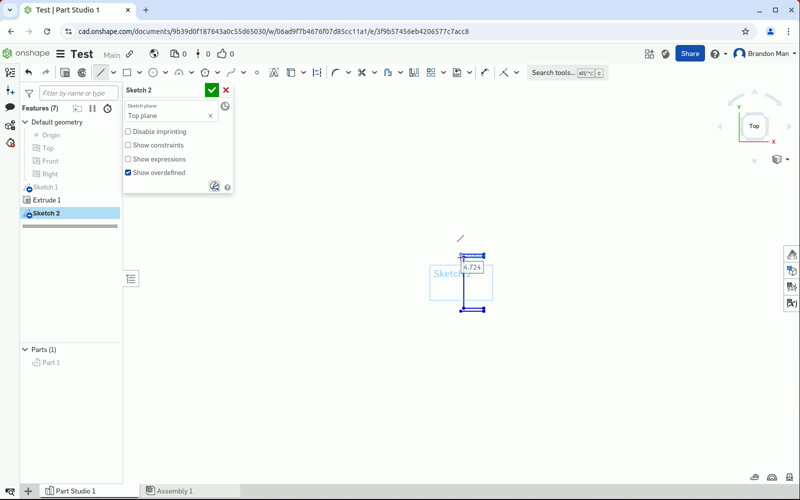
scroll(6)
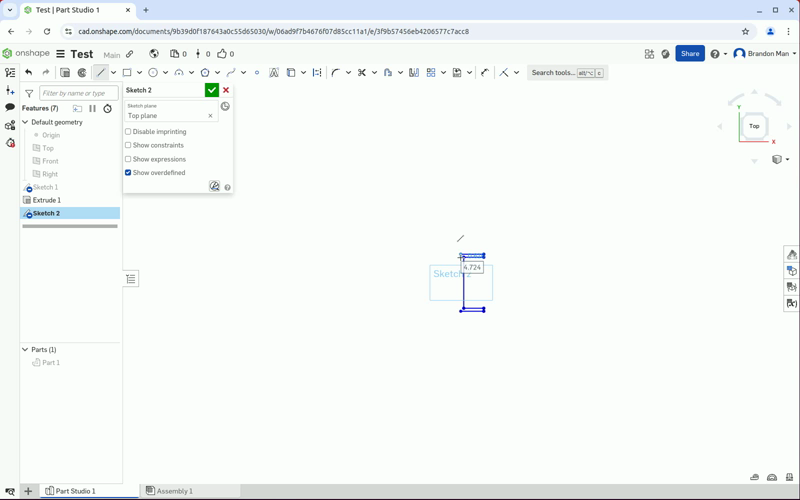
scroll(6)
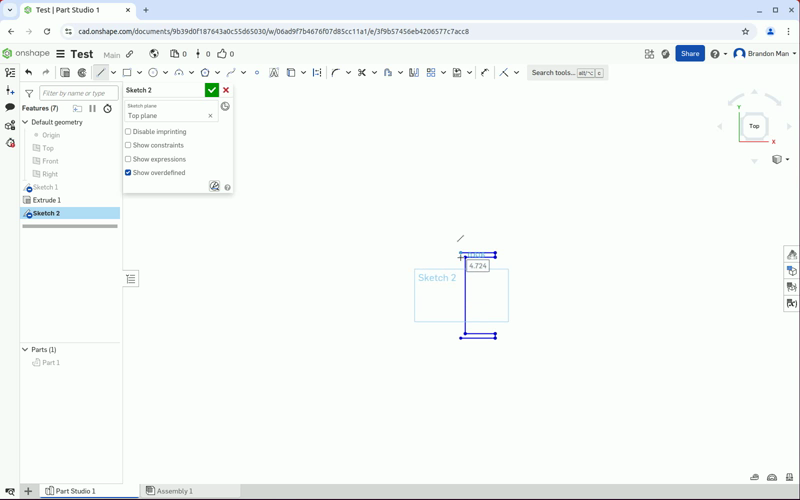
scroll(6)
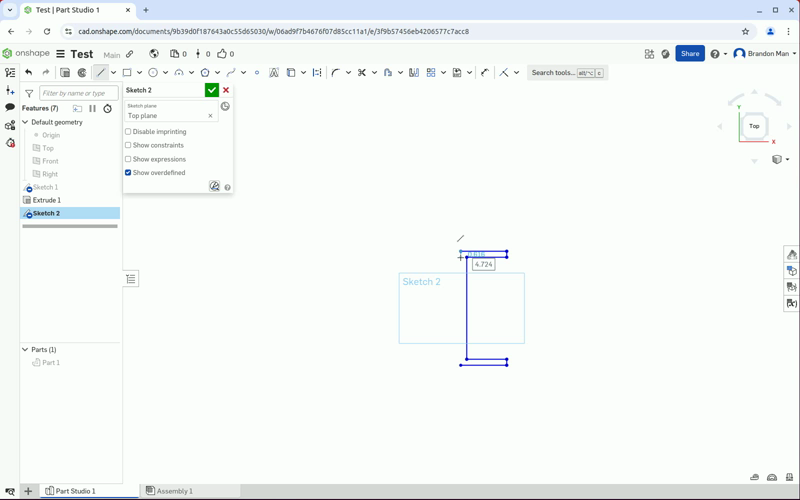
scroll(6)
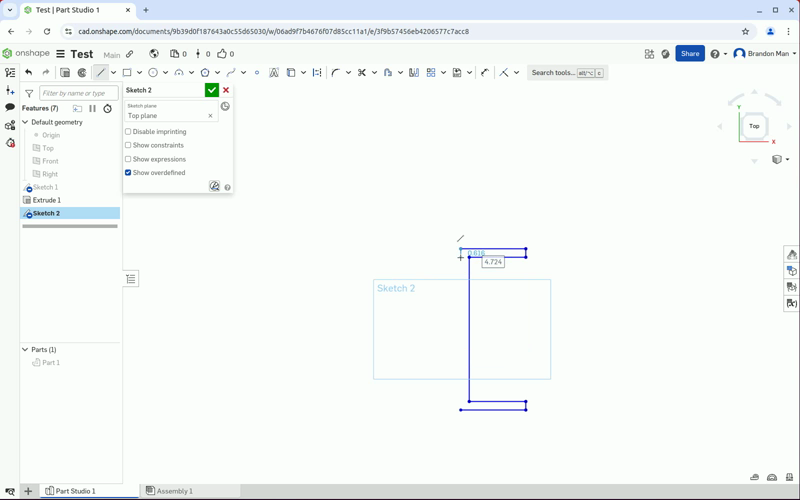
scroll(6)
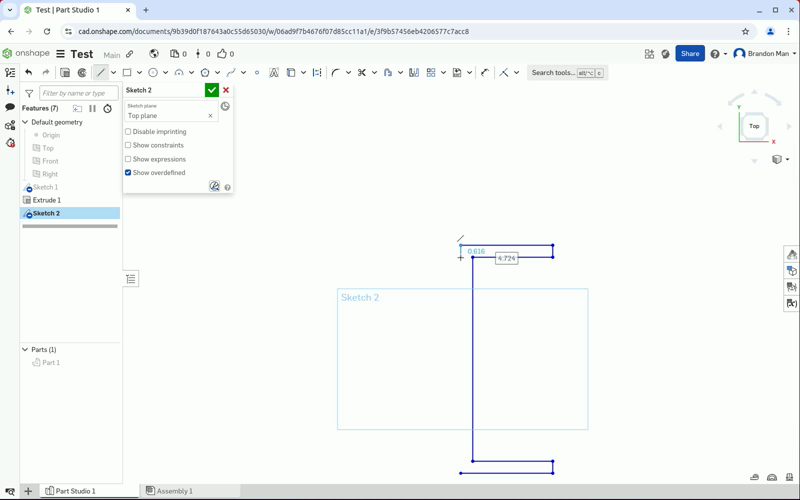
scroll(6)
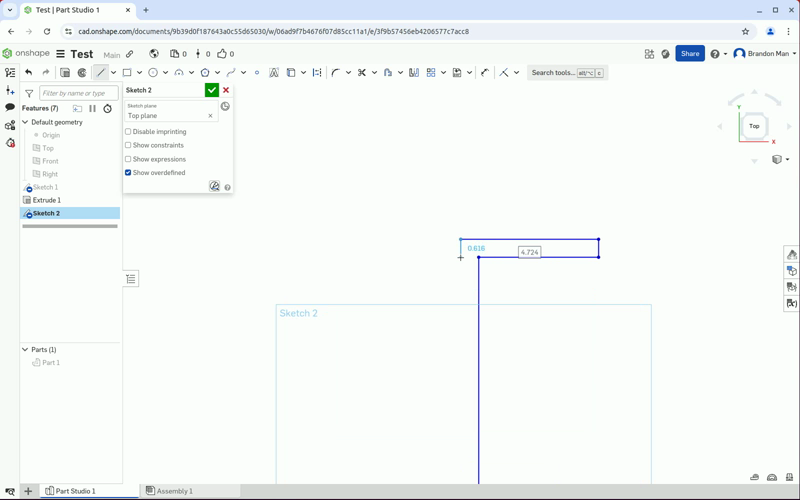
scroll(6)
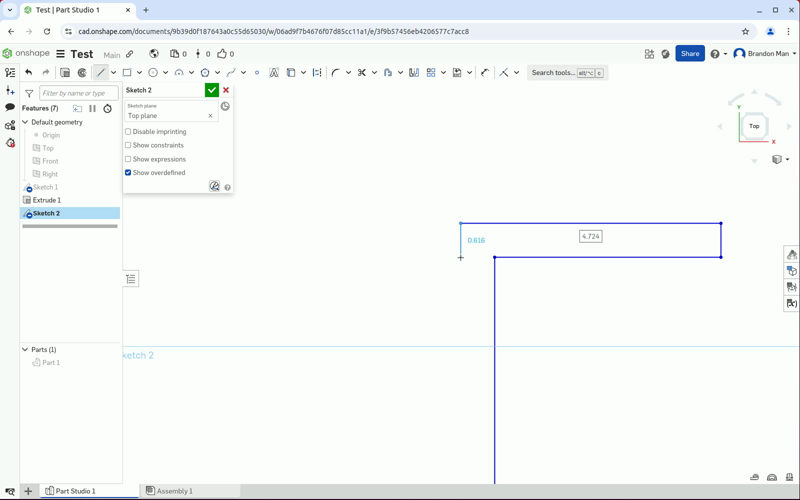
click(460, 257)
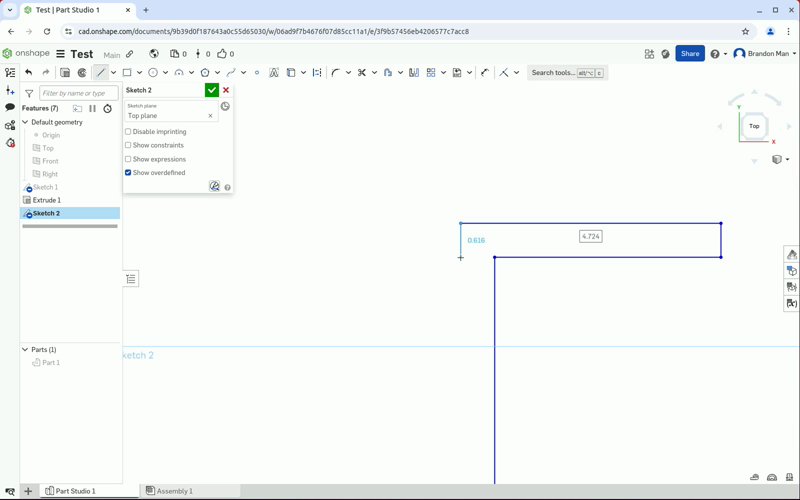
scroll(-6)
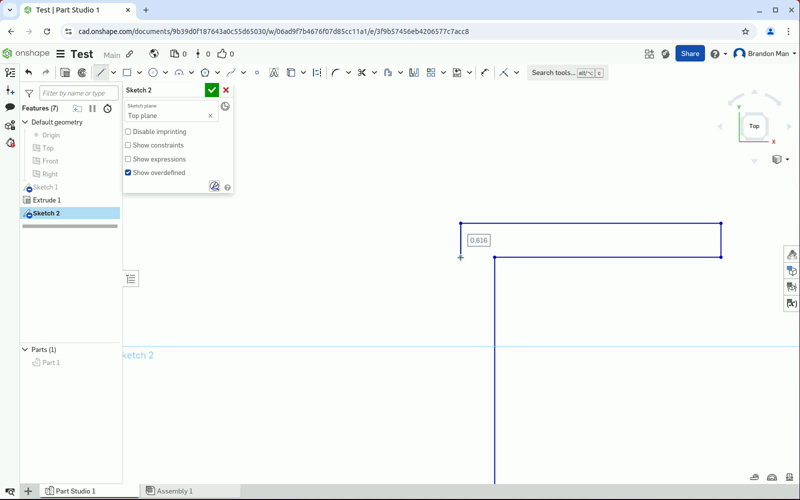
scroll(-6)
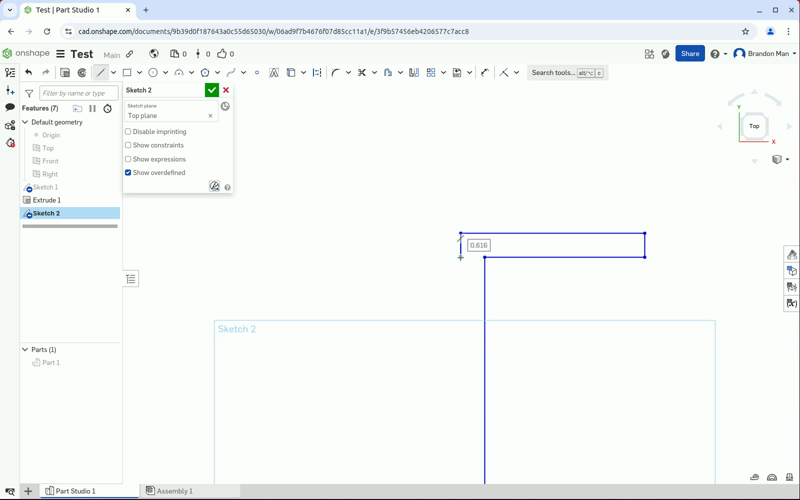
scroll(-6)
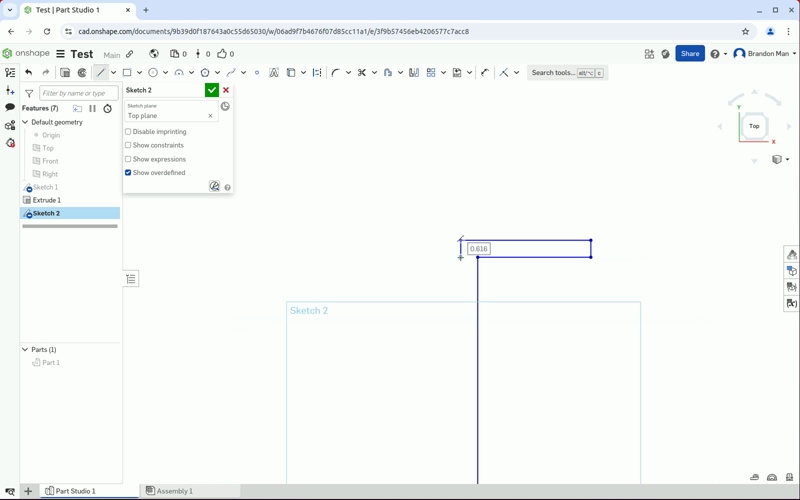
scroll(-6)
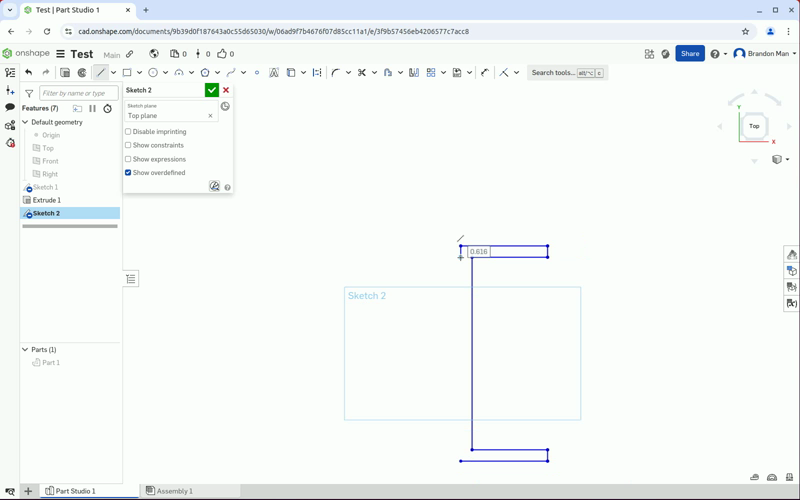
scroll(-6)
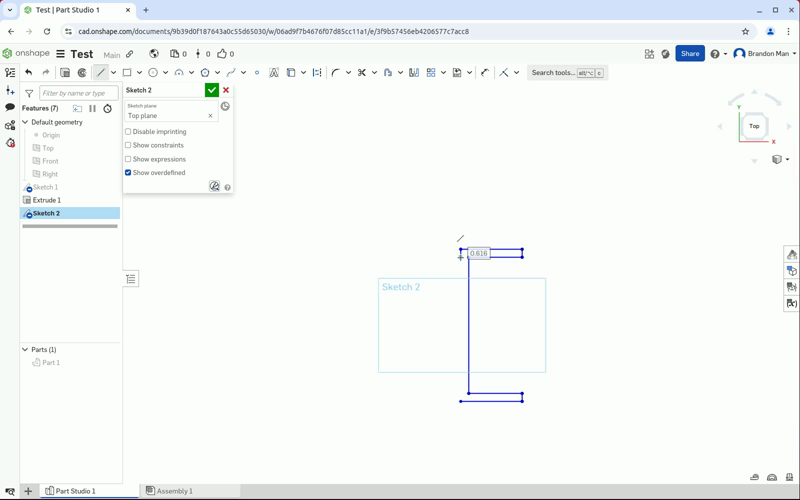
scroll(-6)
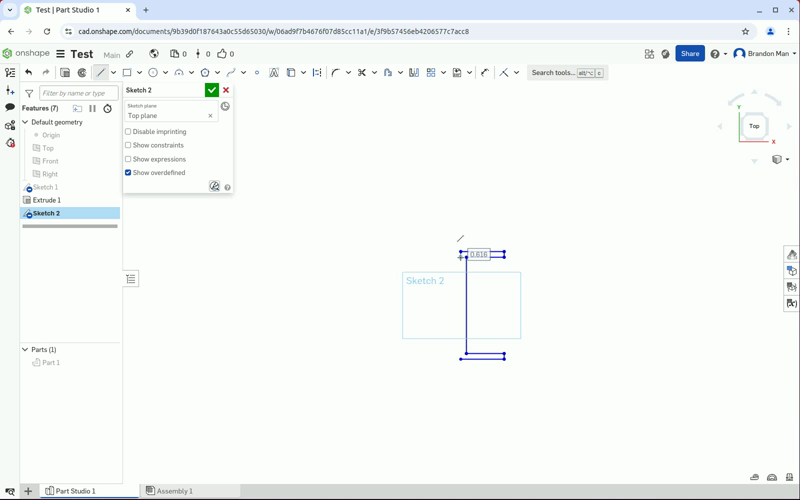
scroll(-6)
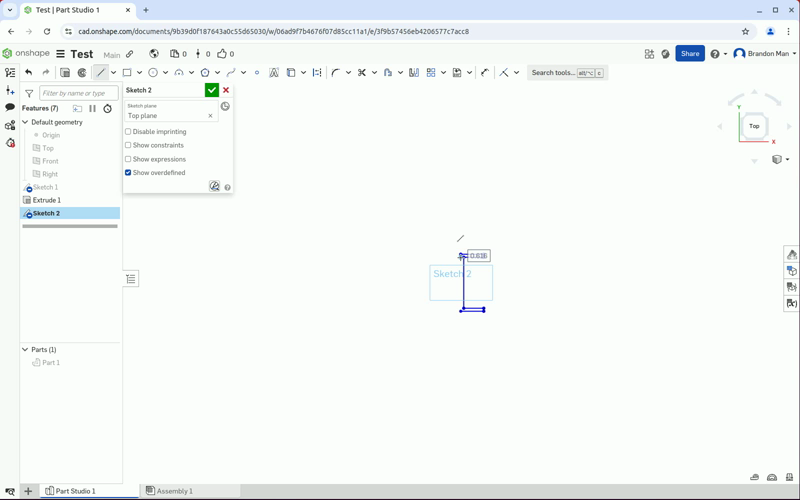
key_up(shift)
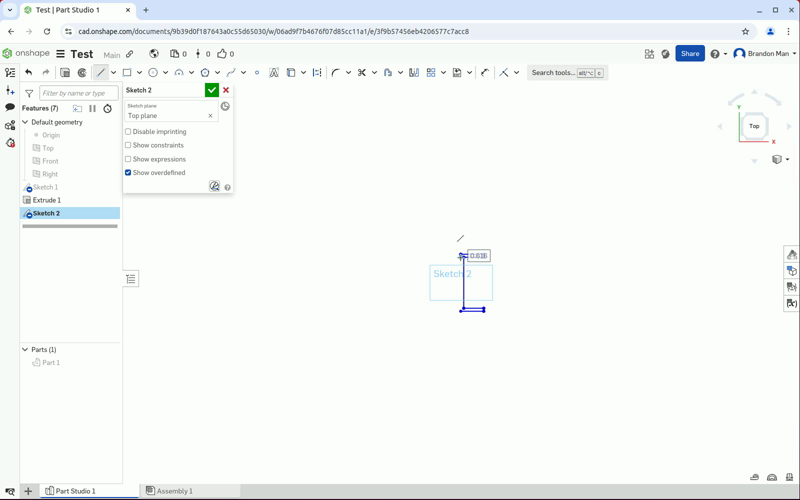
key_down(shift)
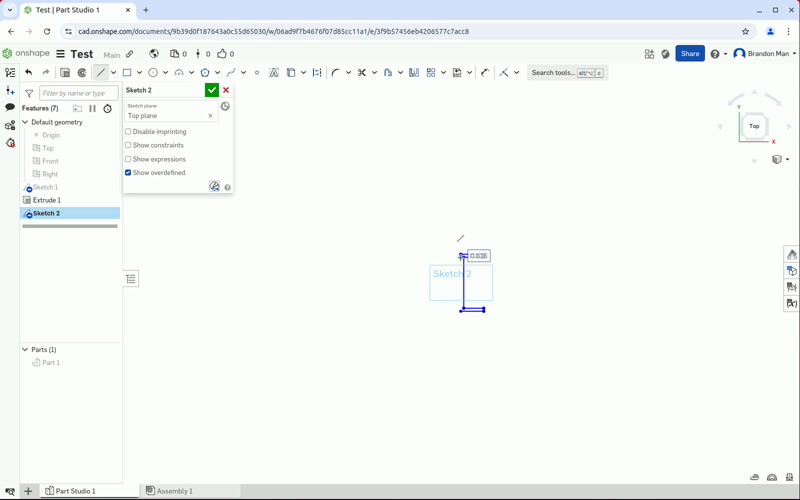
mouse_move(490, 257)
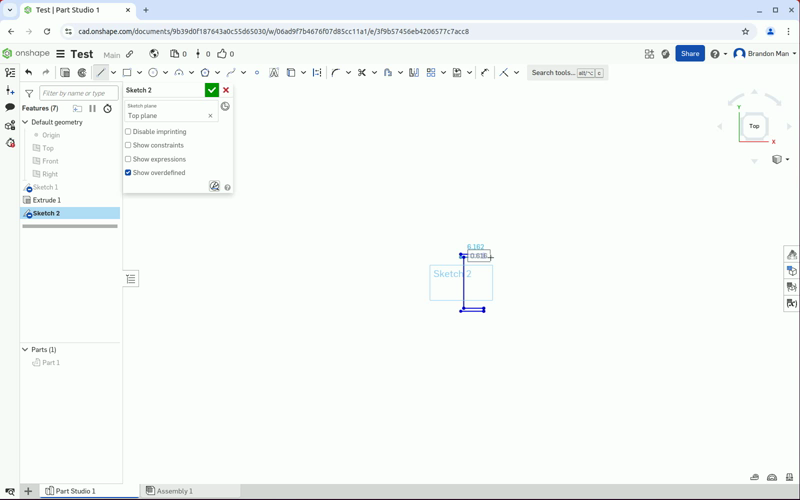
mouse_move(460, 308)
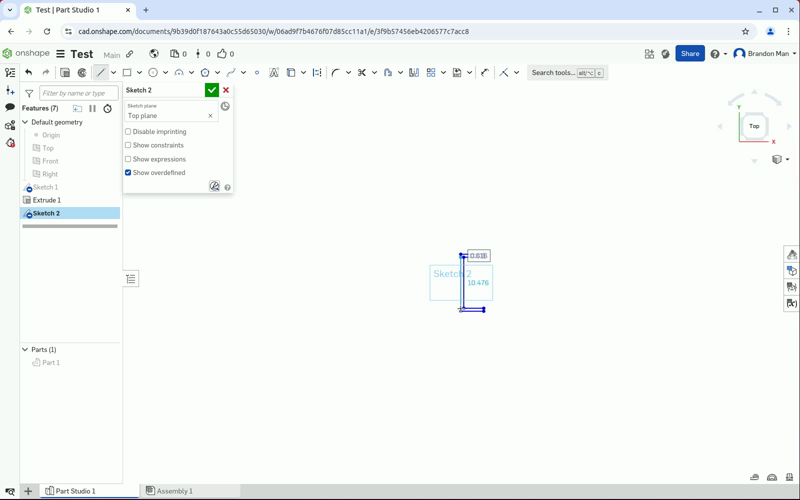
scroll(6)
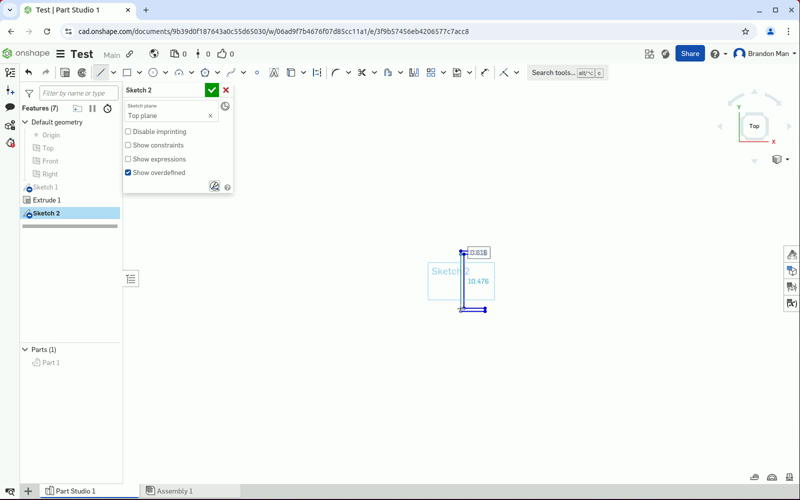
scroll(6)
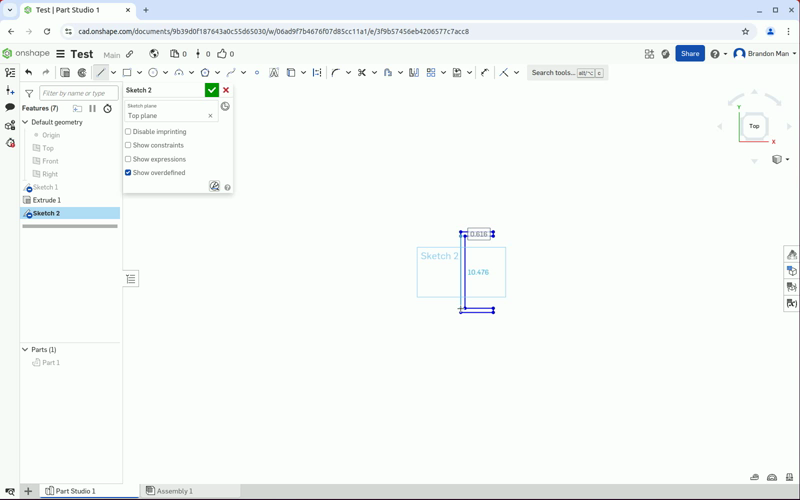
scroll(6)
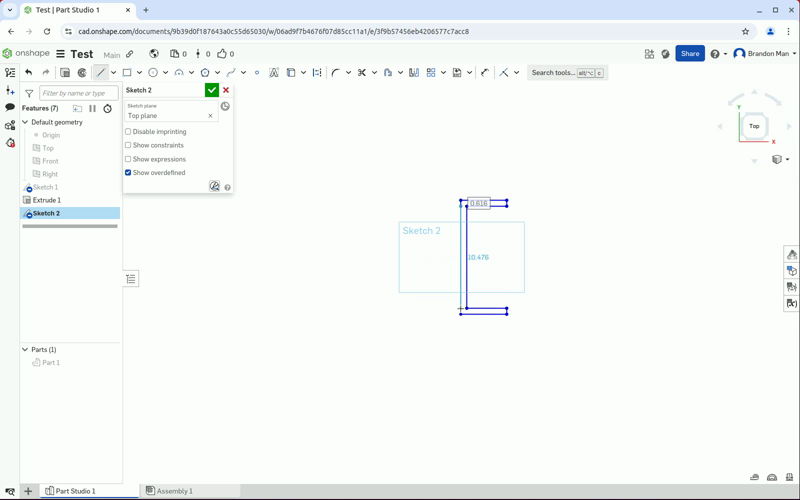
scroll(6)
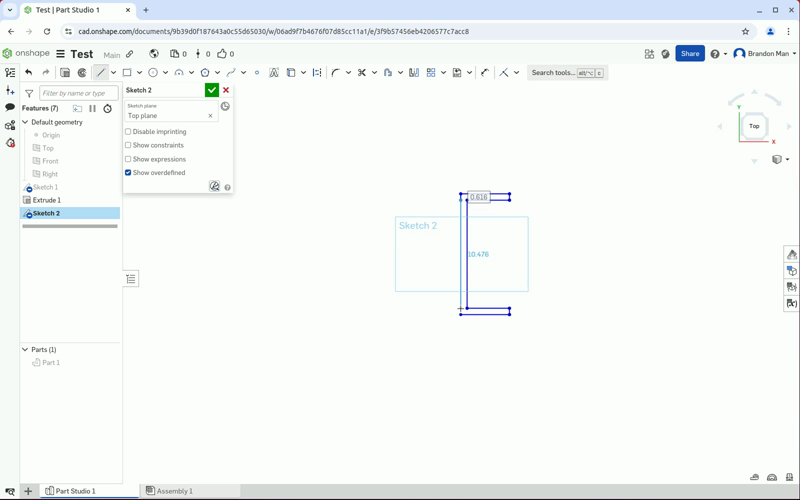
scroll(6)
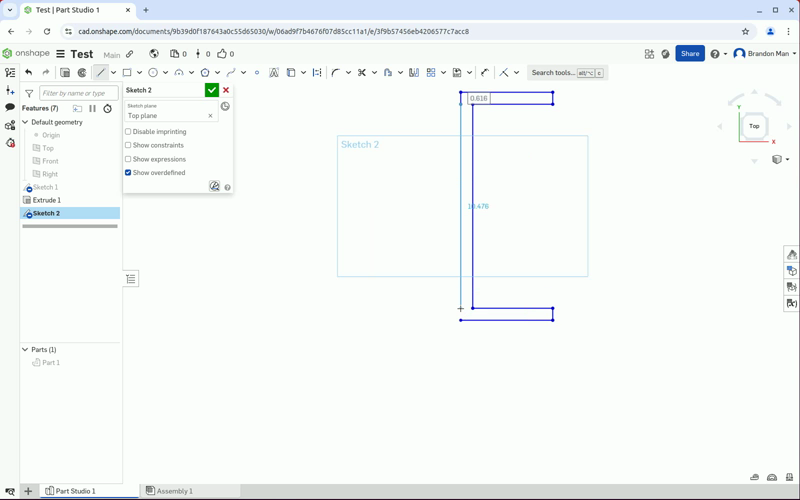
scroll(6)
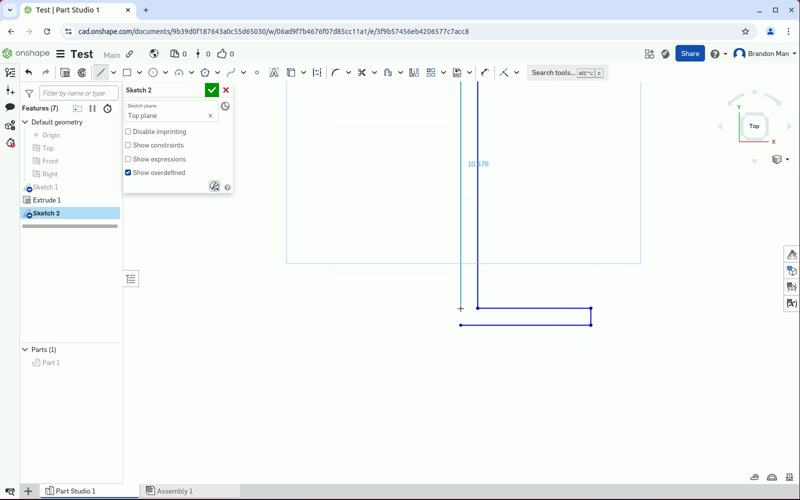
scroll(6)
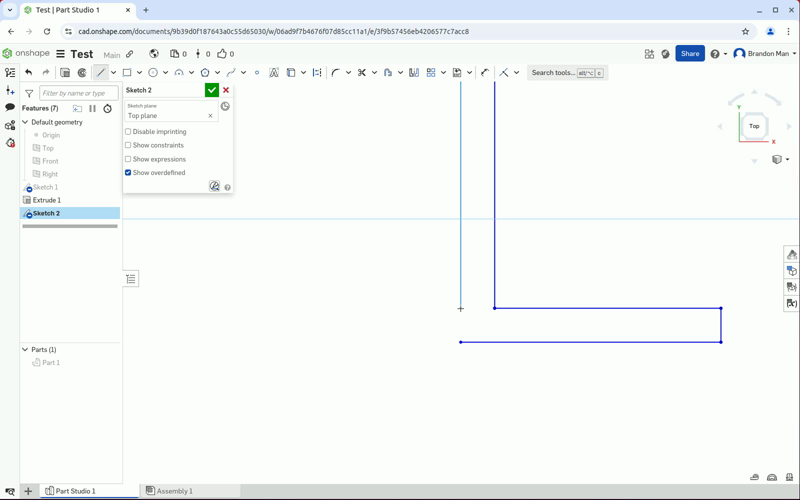
click(460, 308)
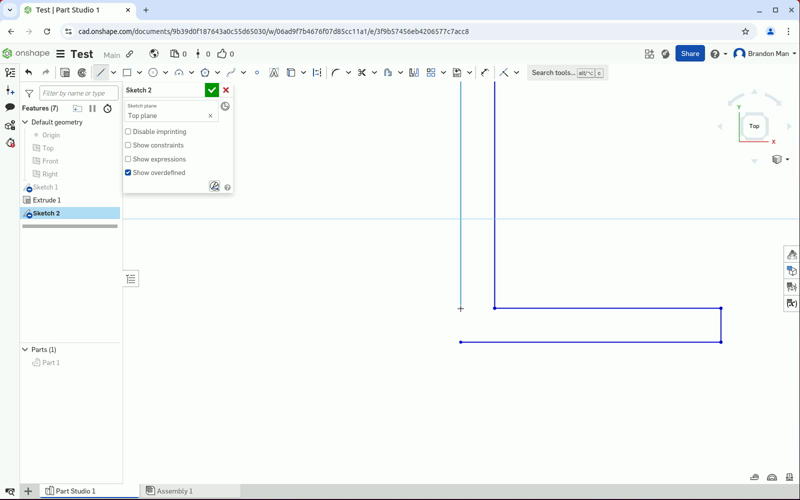
scroll(-6)
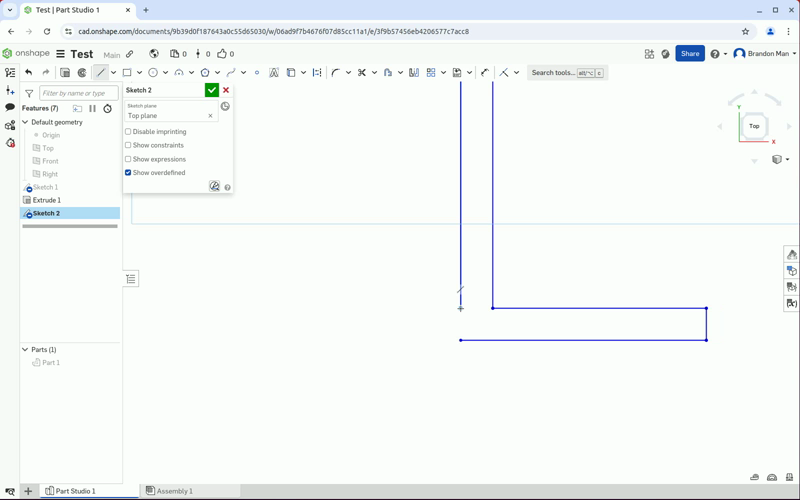
scroll(-6)
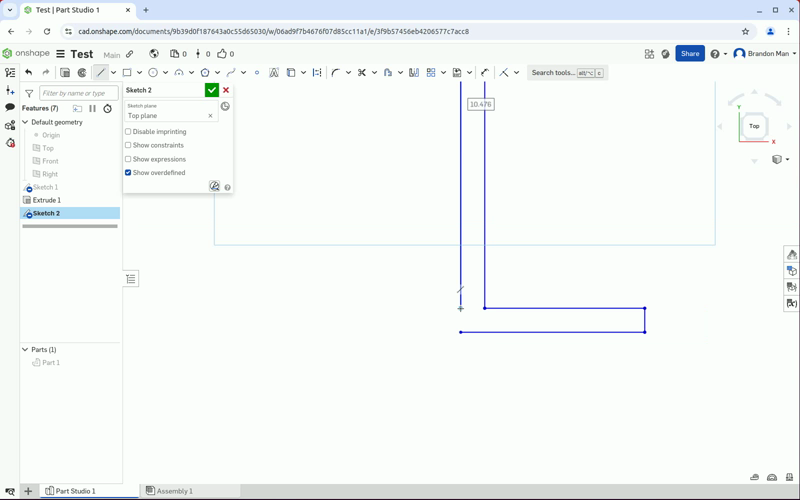
scroll(-6)
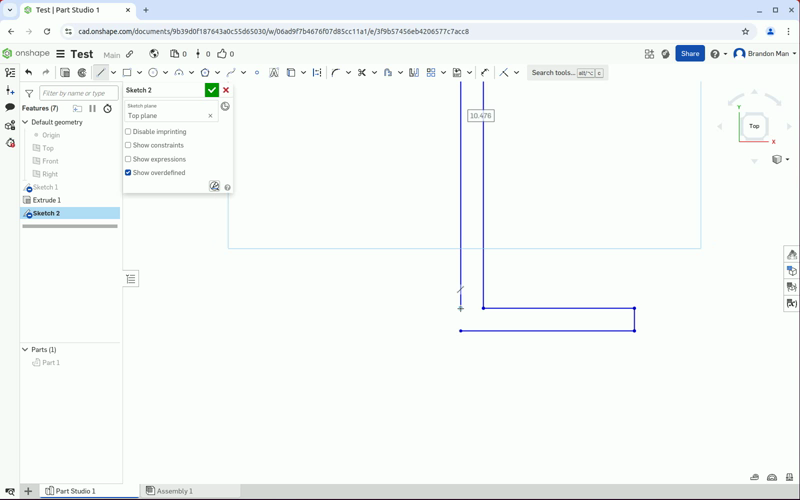
scroll(-6)
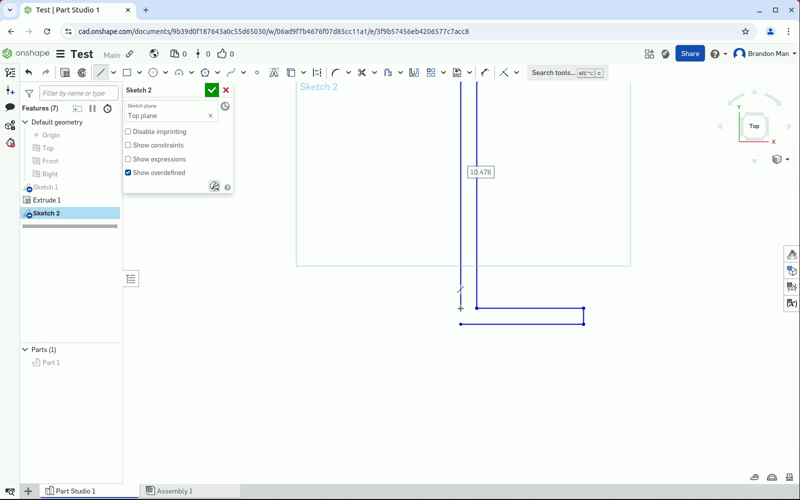
scroll(-6)
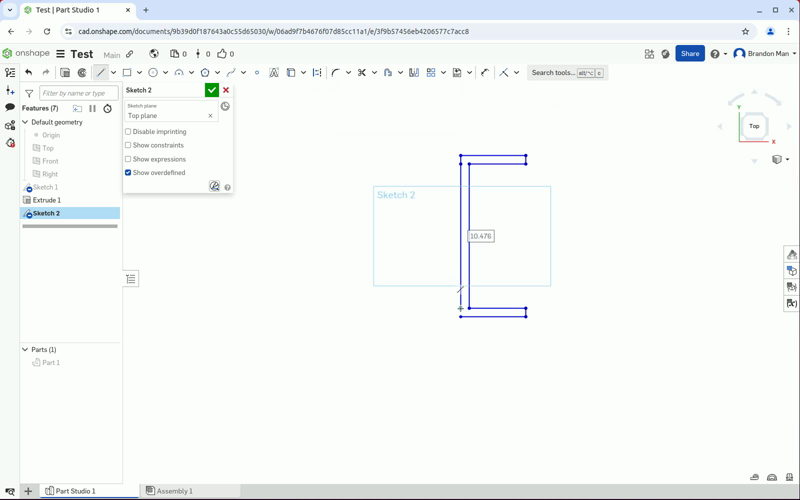
scroll(-6)
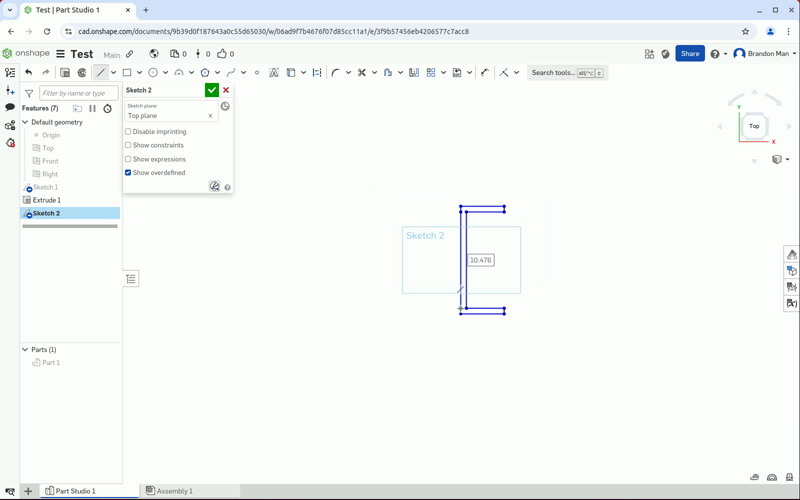
scroll(-6)
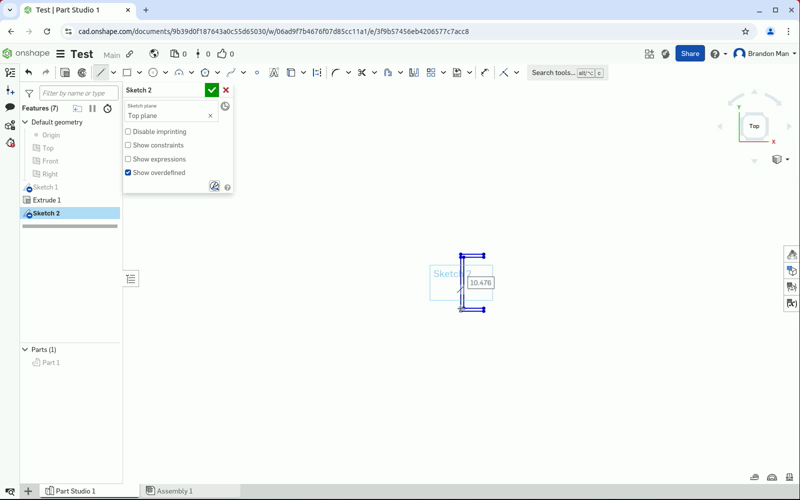
key_up(shift)
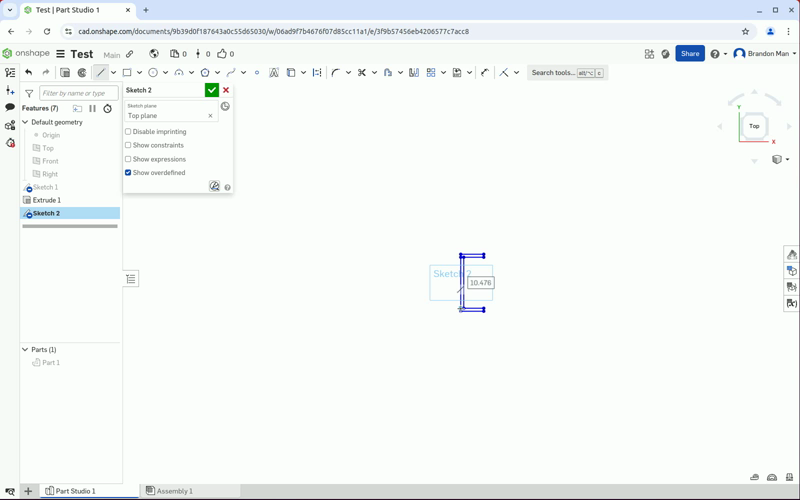
mouse_move(490, 308)
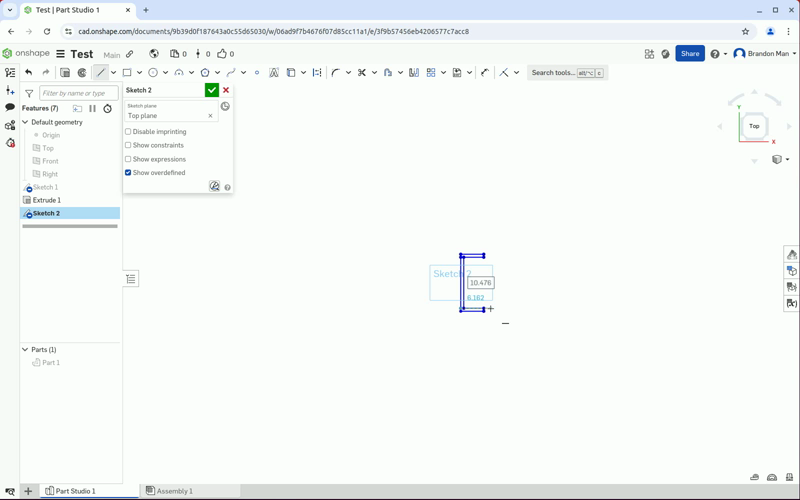
key_down(shift)
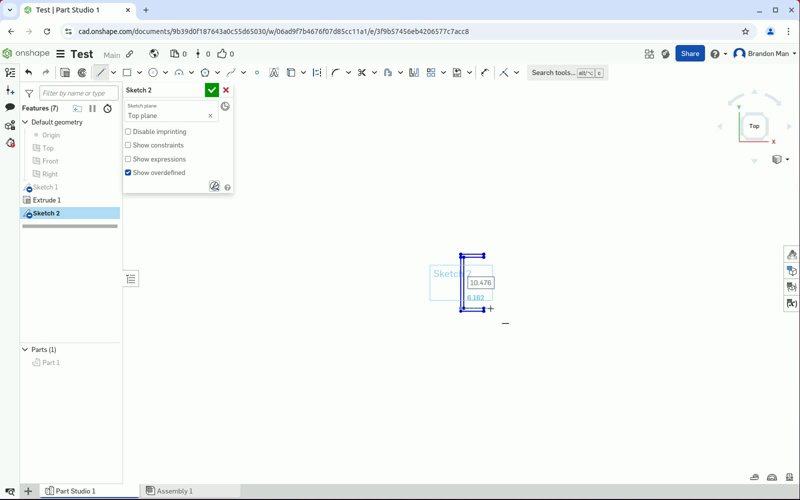
mouse_move(460, 311)
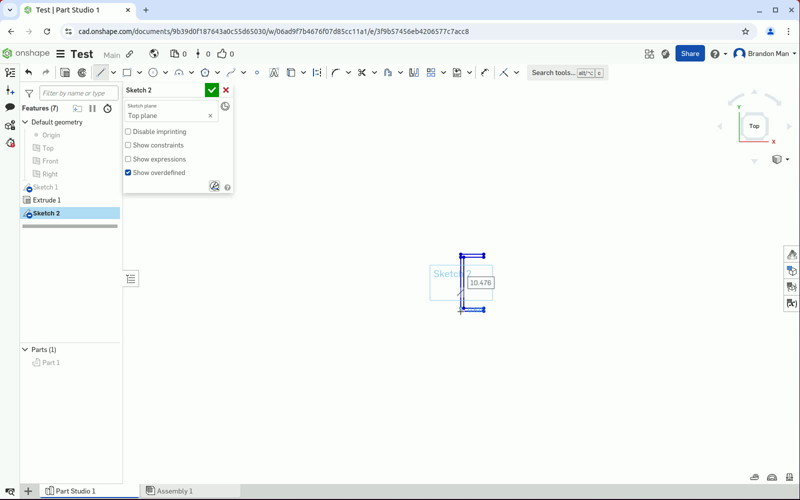
scroll(6)
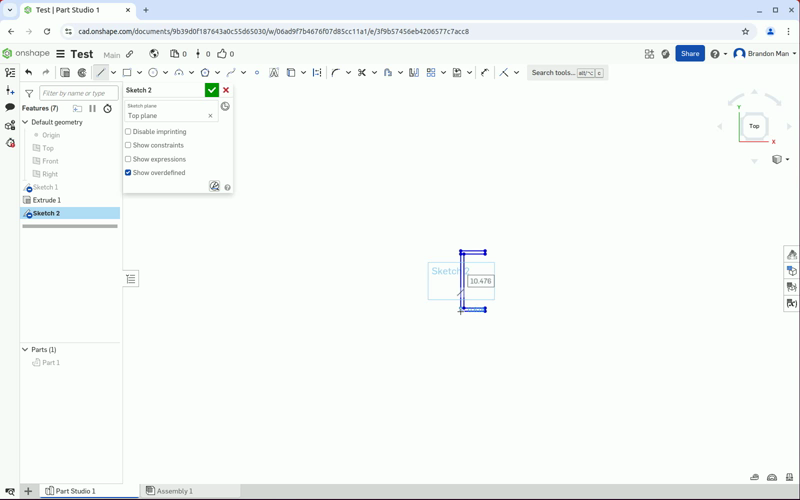
scroll(6)
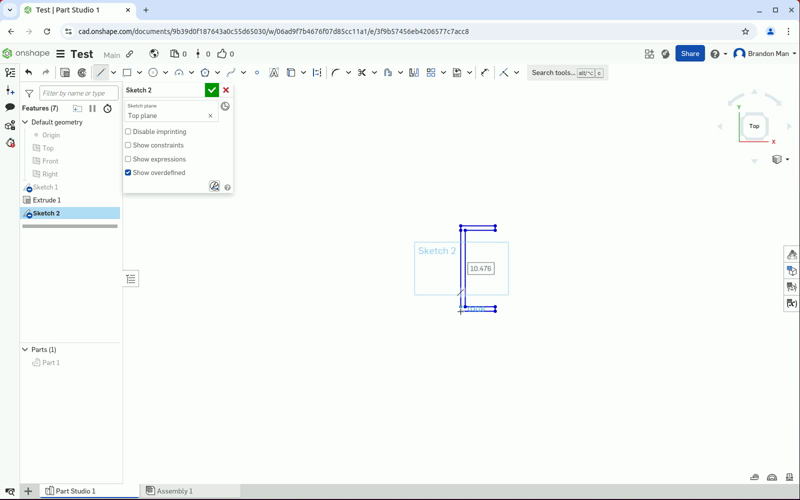
scroll(6)
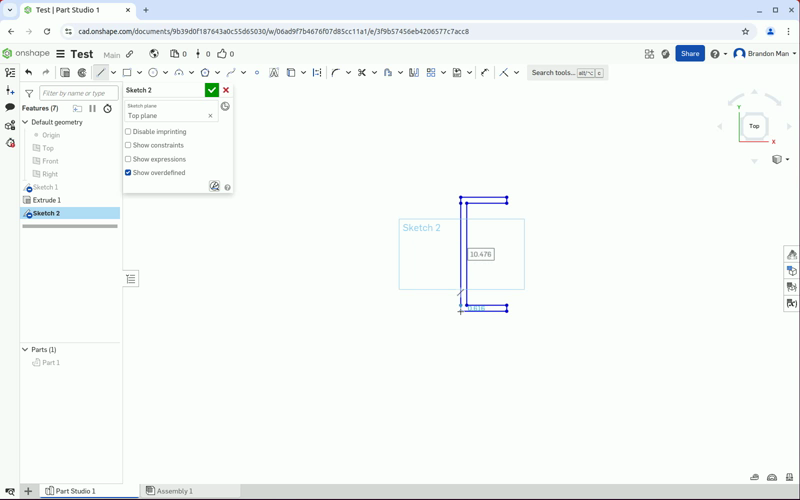
scroll(6)
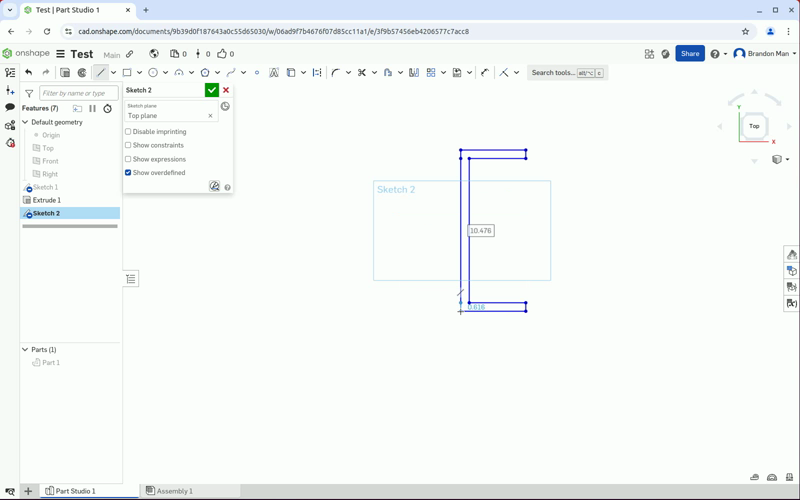
scroll(6)
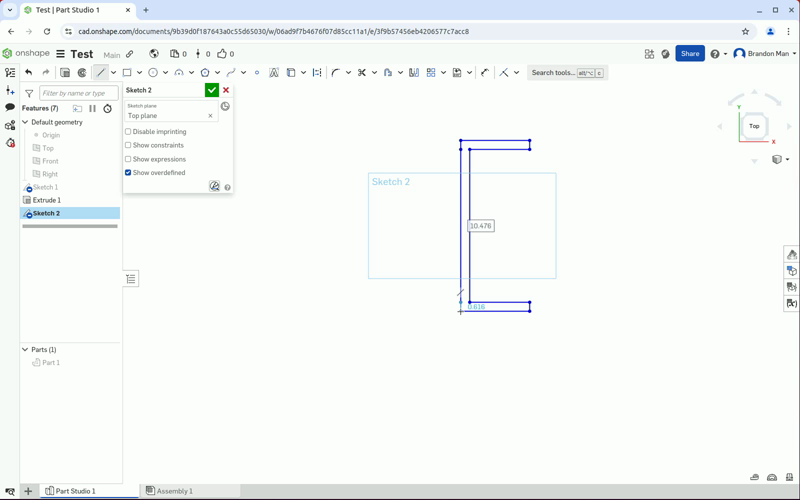
scroll(6)
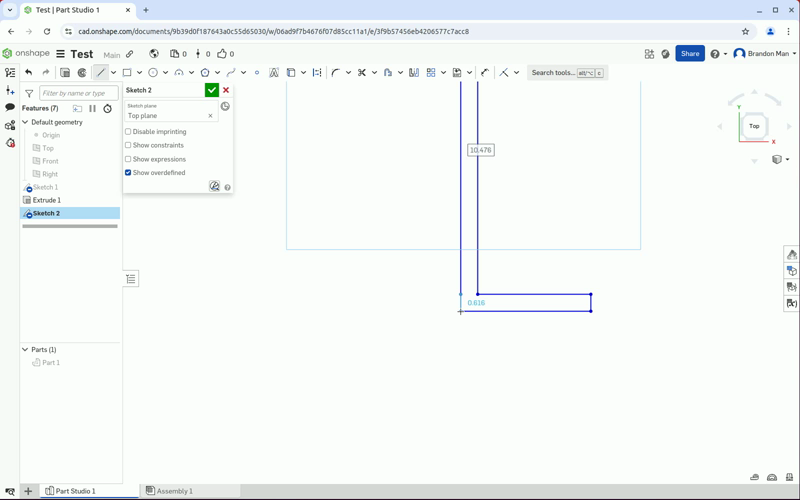
scroll(6)
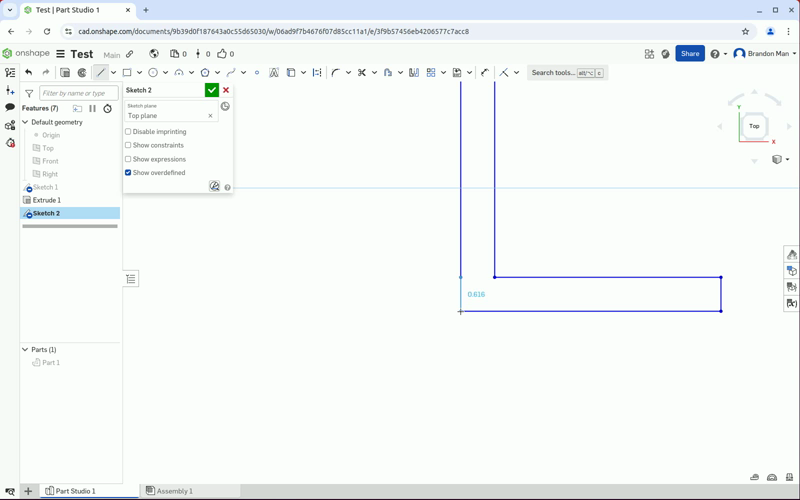
key_up(shift)
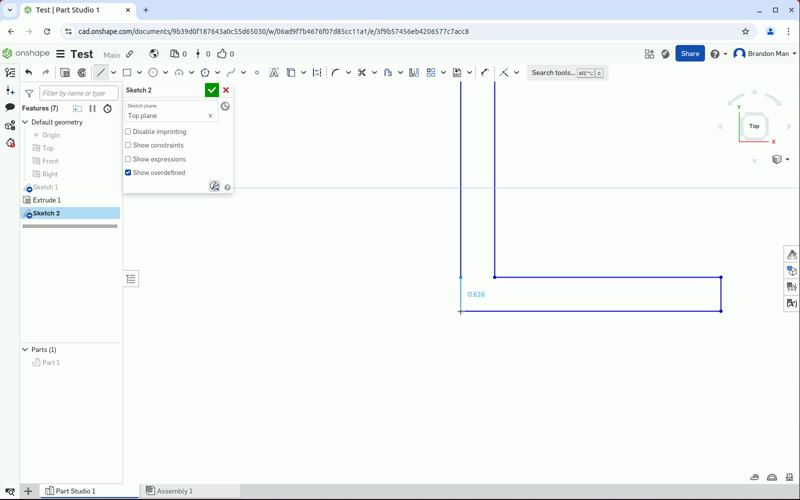
click(460, 311)
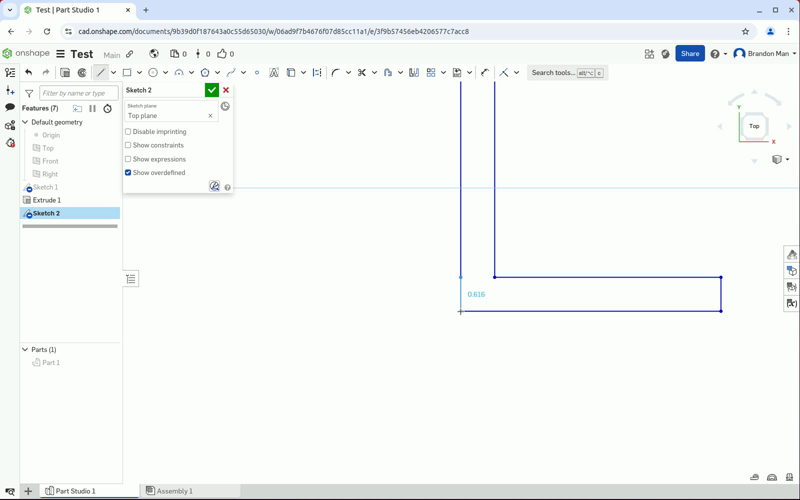
scroll(-6)
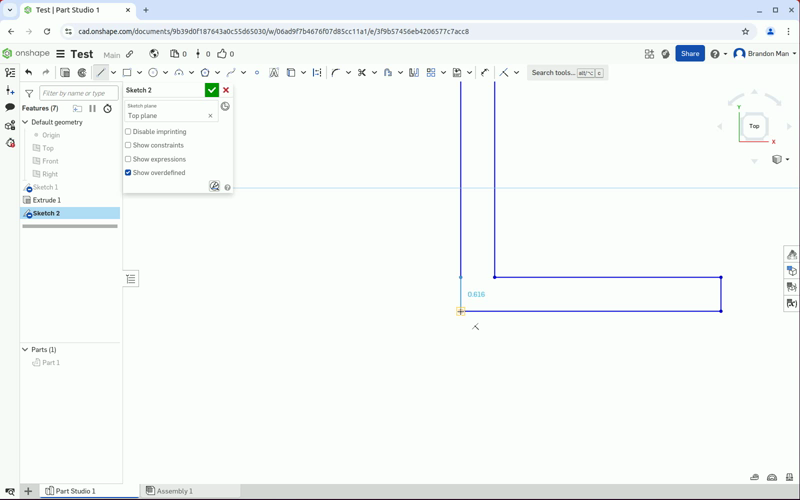
scroll(-6)
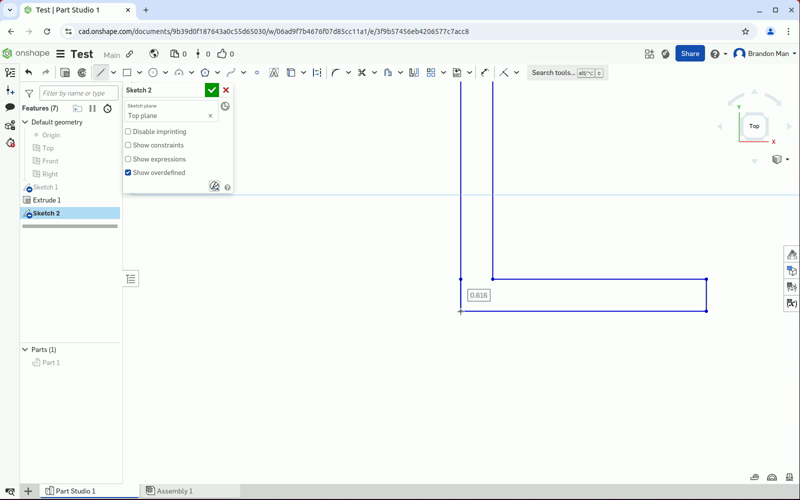
scroll(-6)
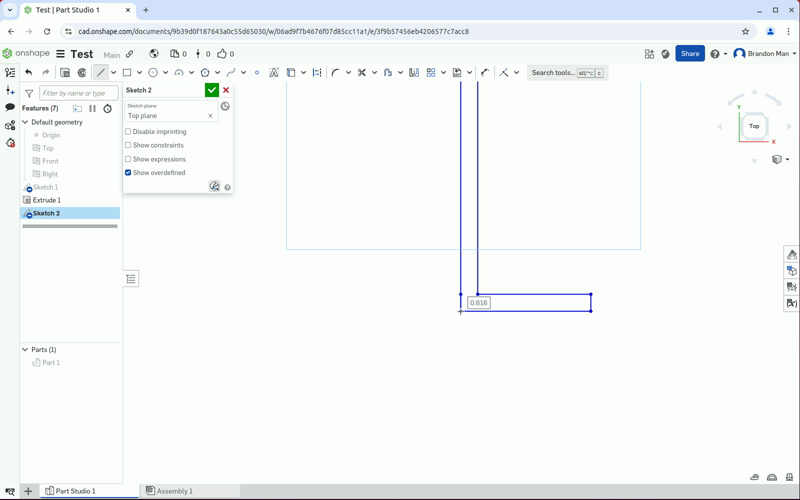
scroll(-6)
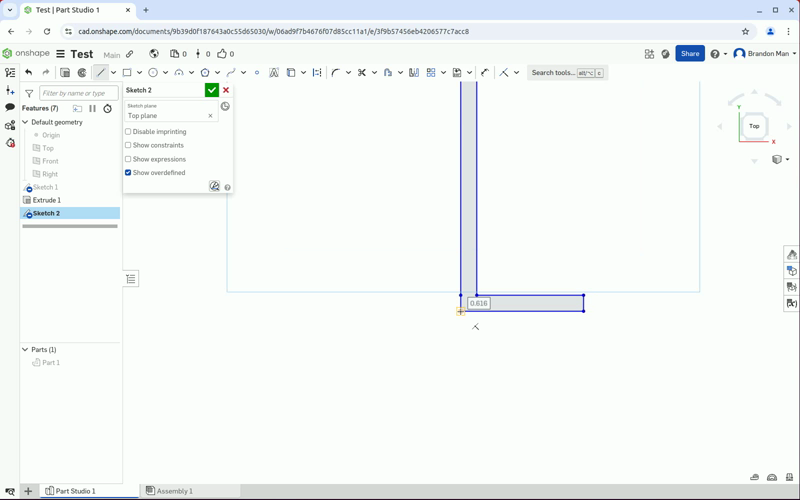
scroll(-6)
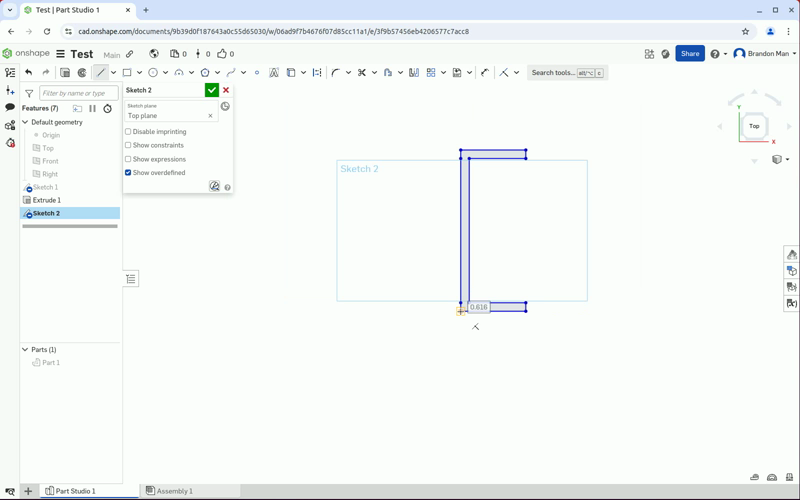
scroll(-6)
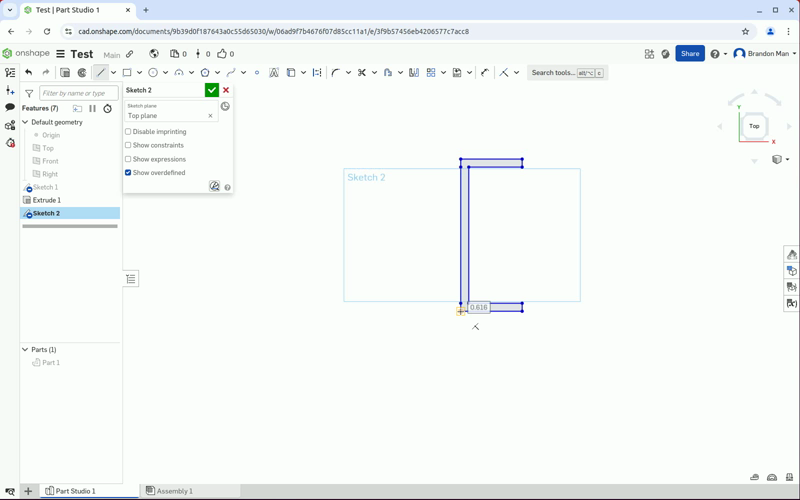
scroll(-6)
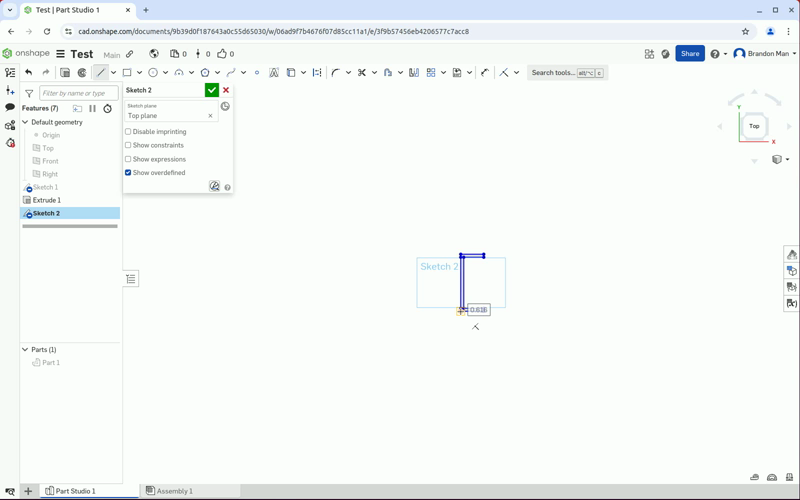
key(esc)
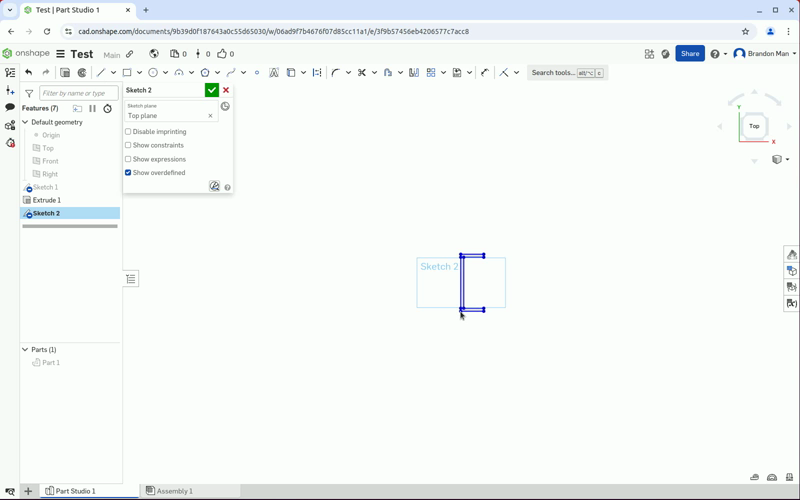
mouse_move(463, 274)
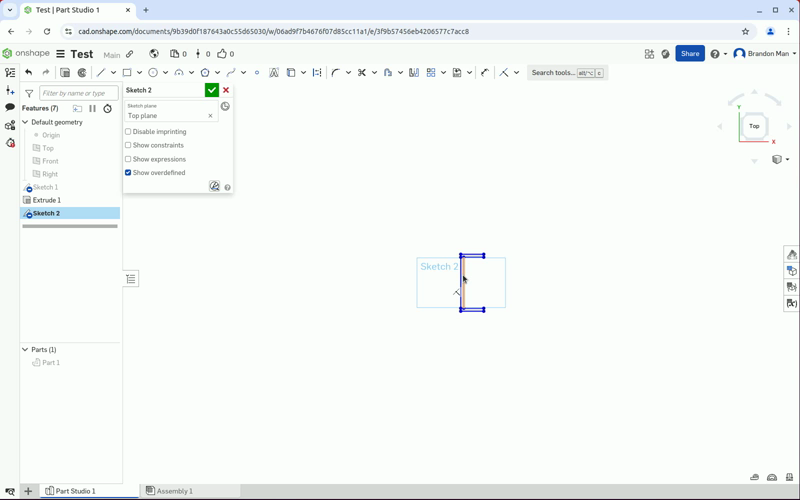
scroll(6)
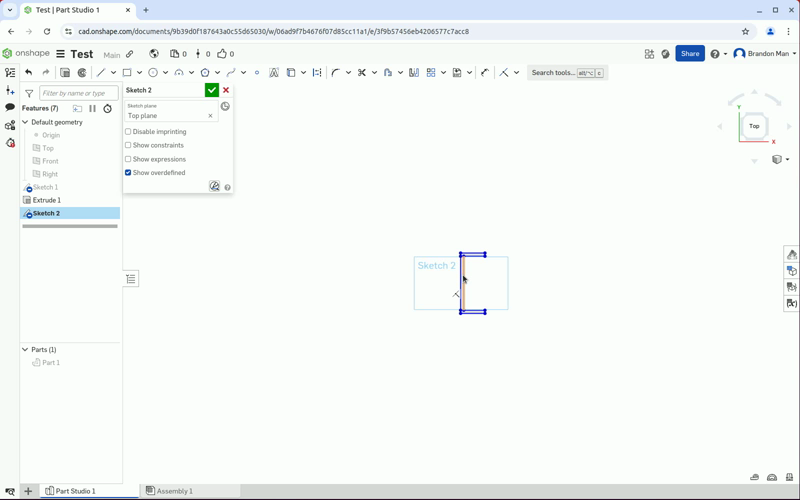
scroll(6)
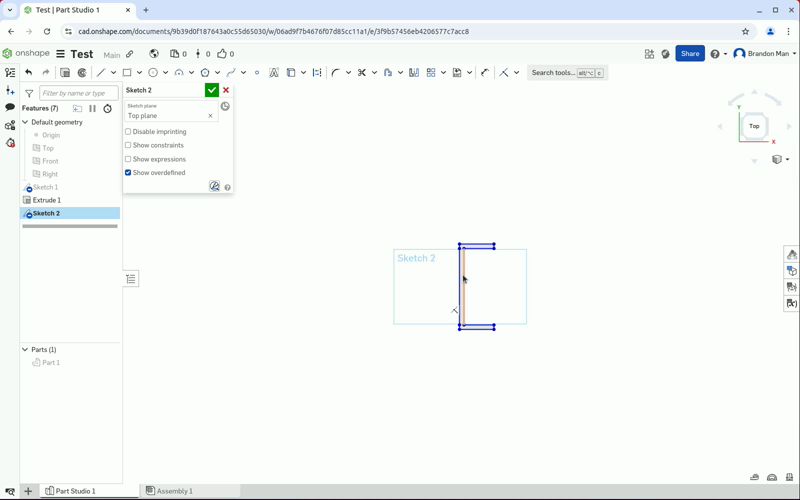
scroll(6)
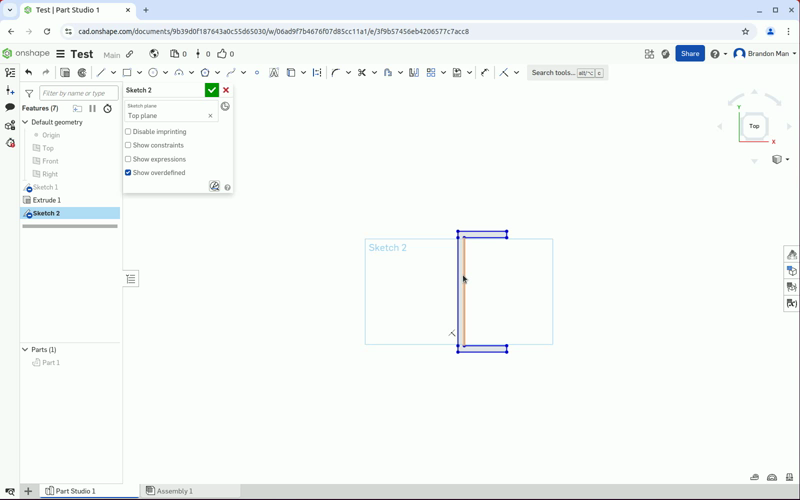
scroll(6)
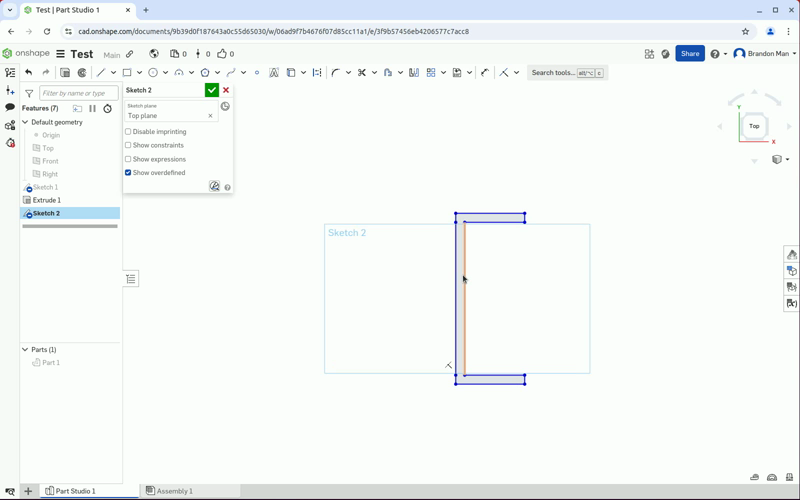
scroll(6)
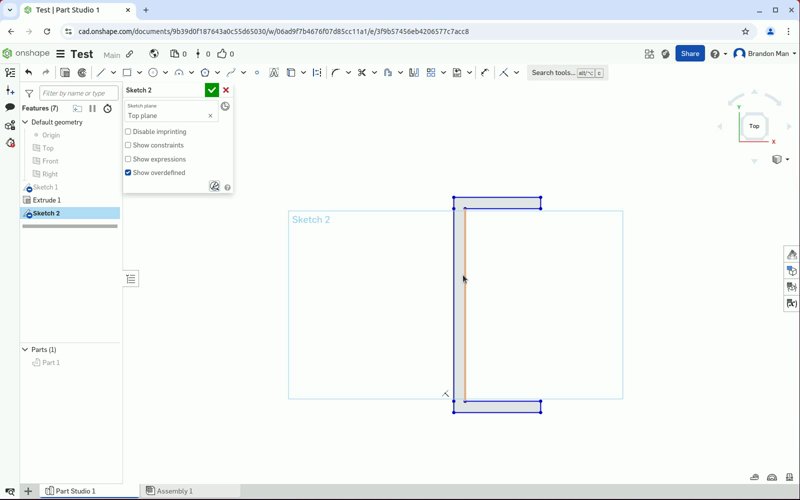
scroll(6)
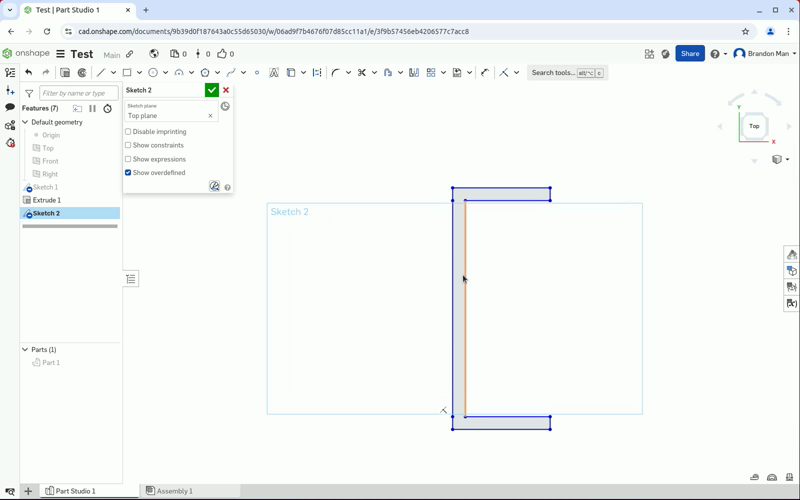
scroll(6)
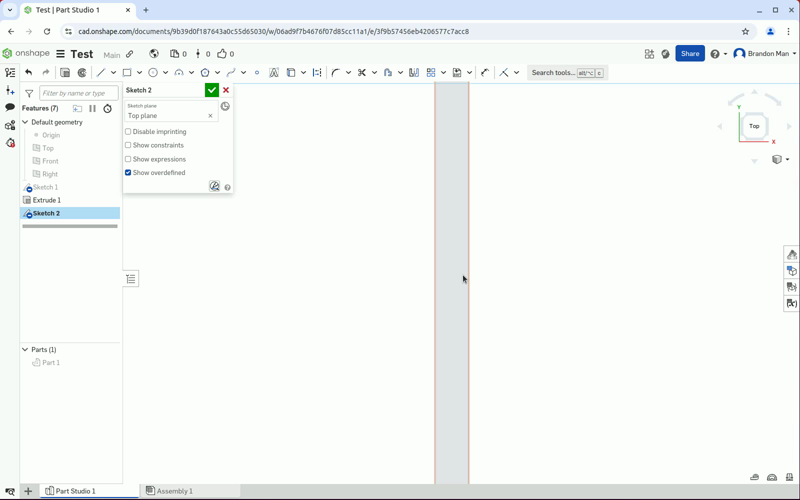
click(463, 274)
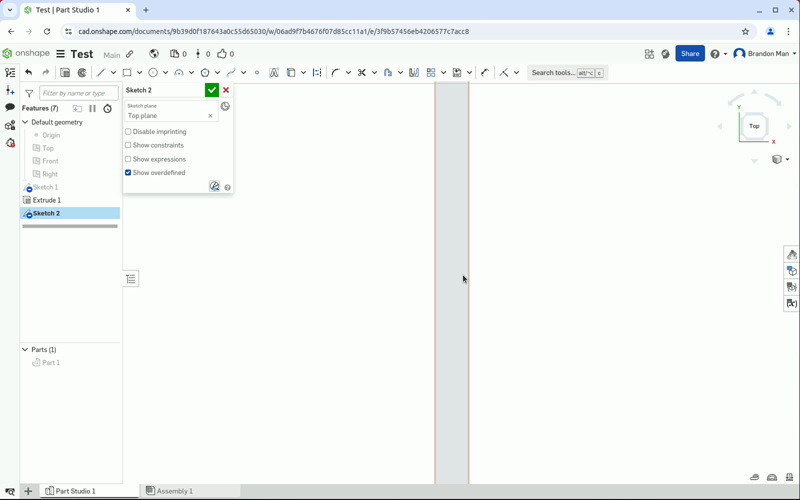
scroll(-6)
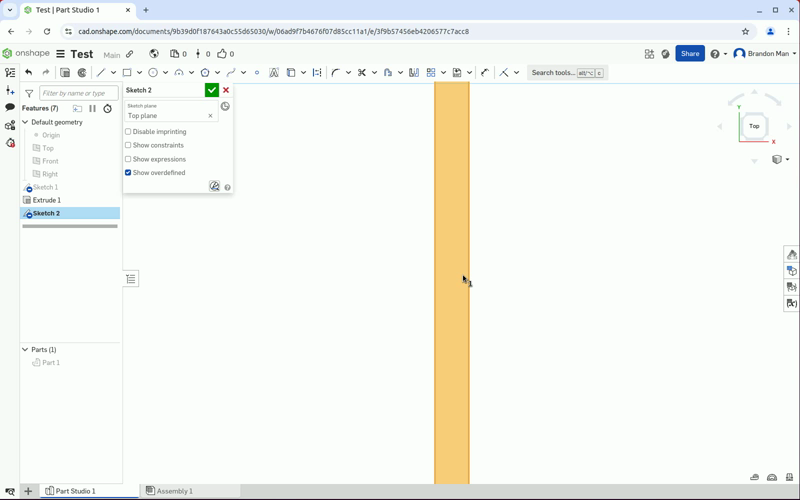
scroll(-6)
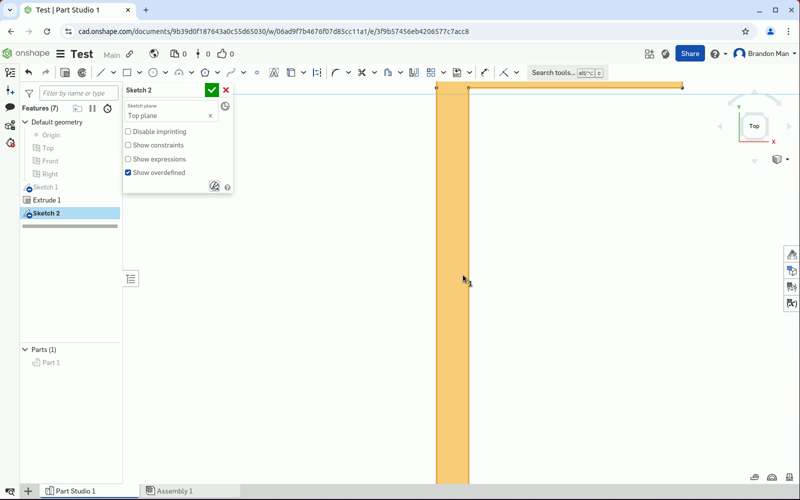
scroll(-6)
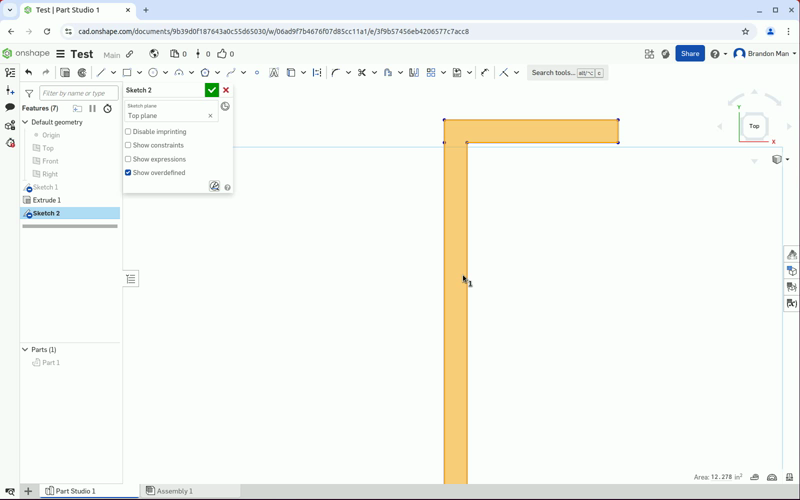
scroll(-6)
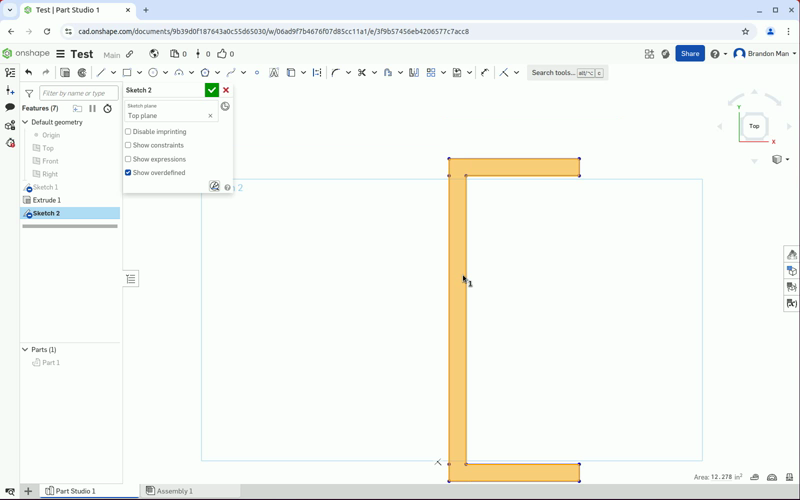
scroll(-6)
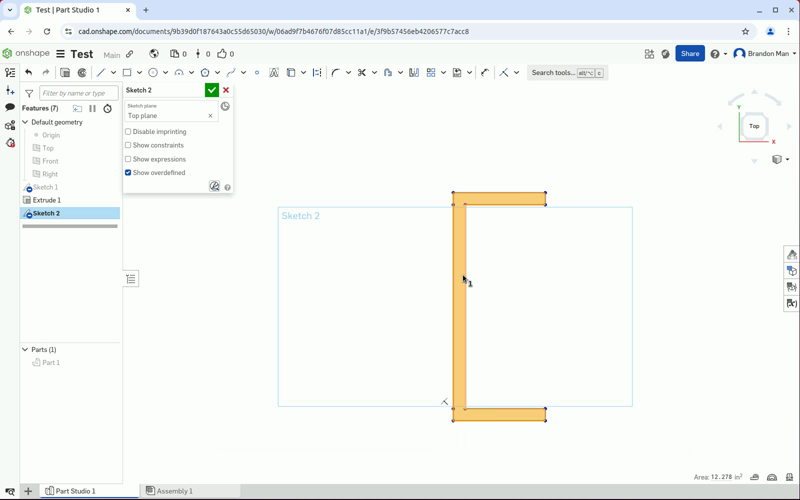
scroll(-6)
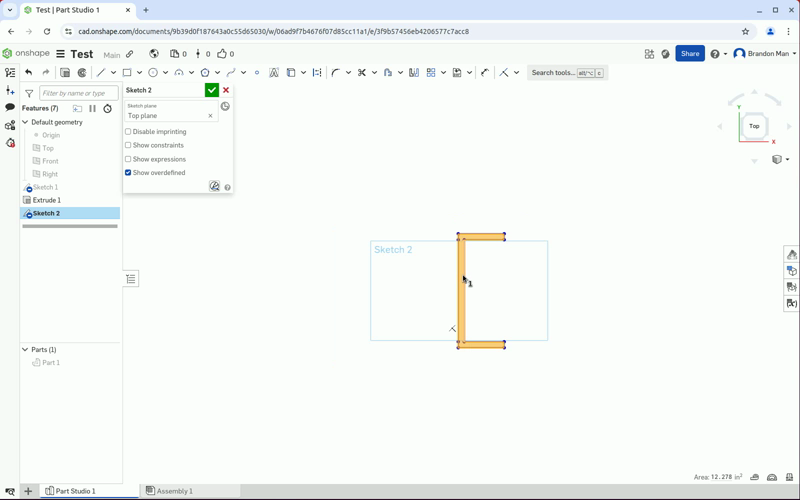
scroll(-6)
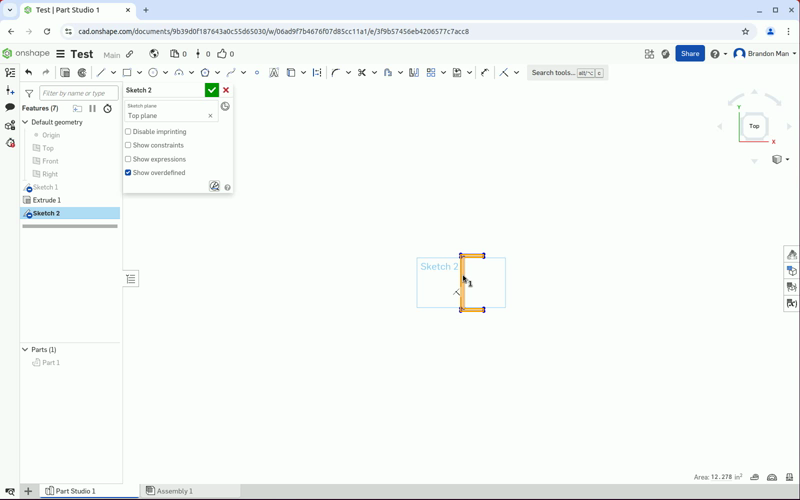
mouse_move(73, 352)
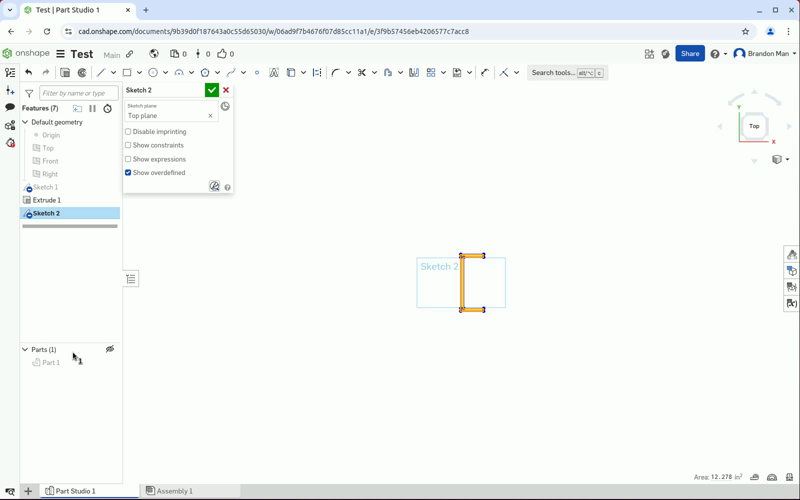
key(shift+y)
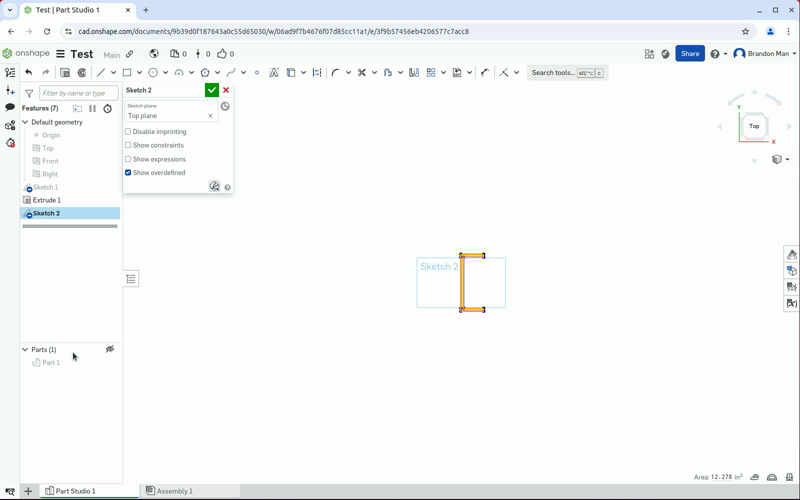
key(shift+e)
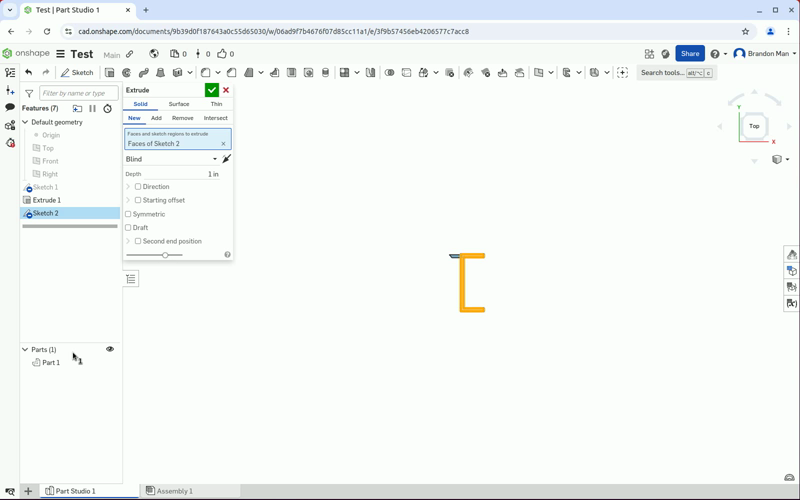
mouse_move(143, 106)
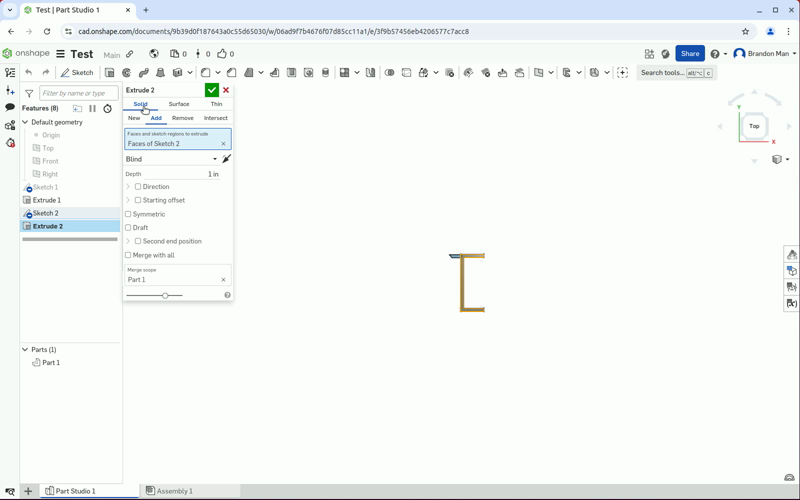
click(143, 106)
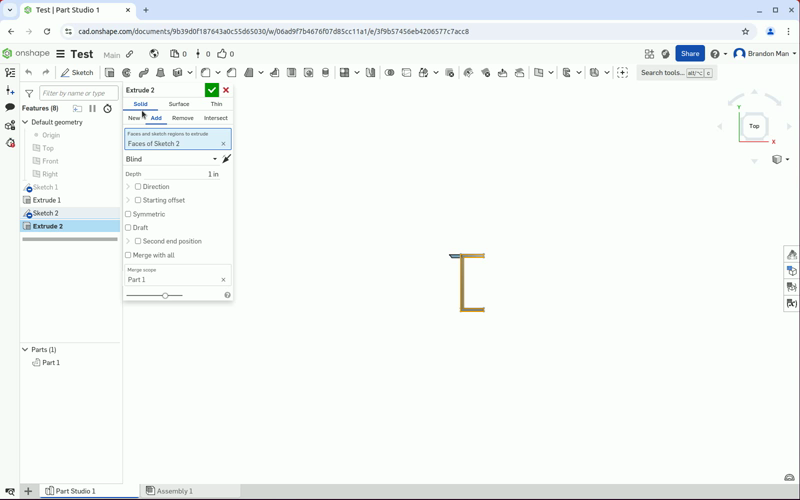
mouse_move(137, 120)
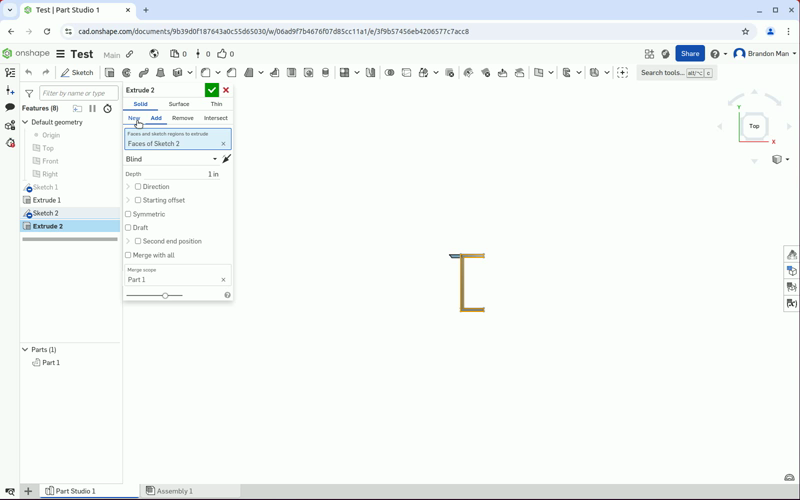
click(137, 120)
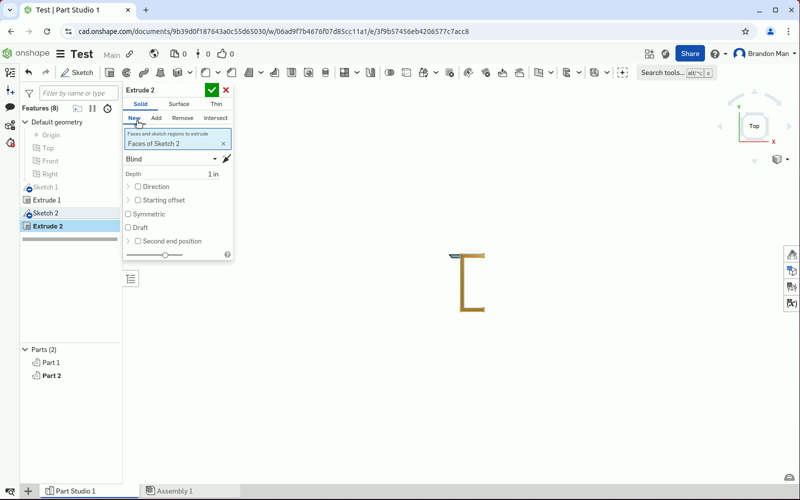
key(tab, 4)
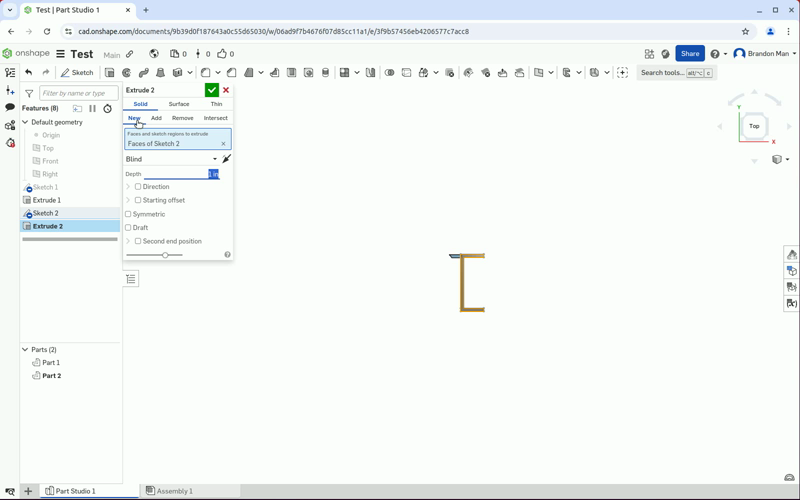
text(9.147)
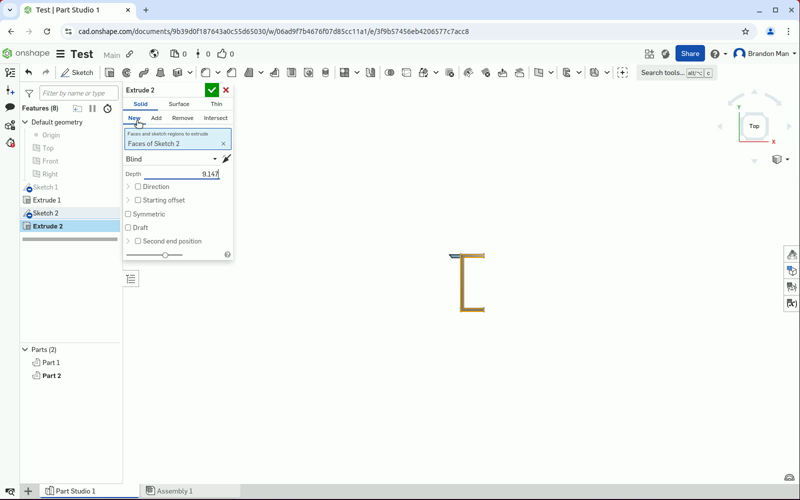
key(enter)
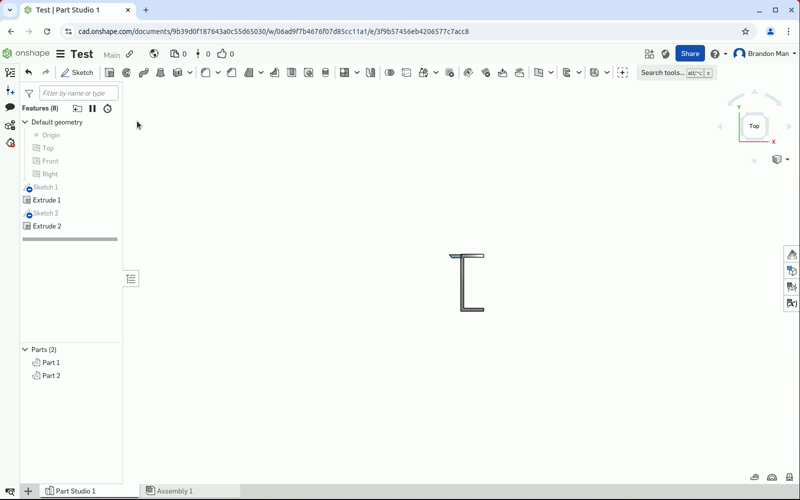
key(shift+h)
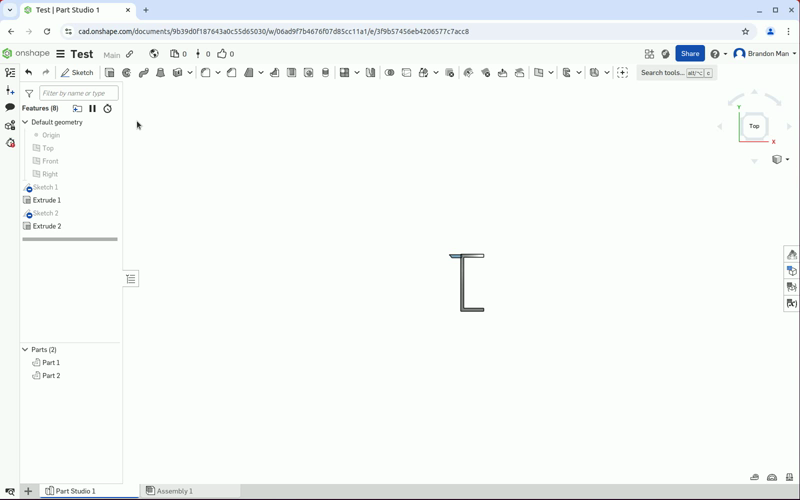
key(shift+h)
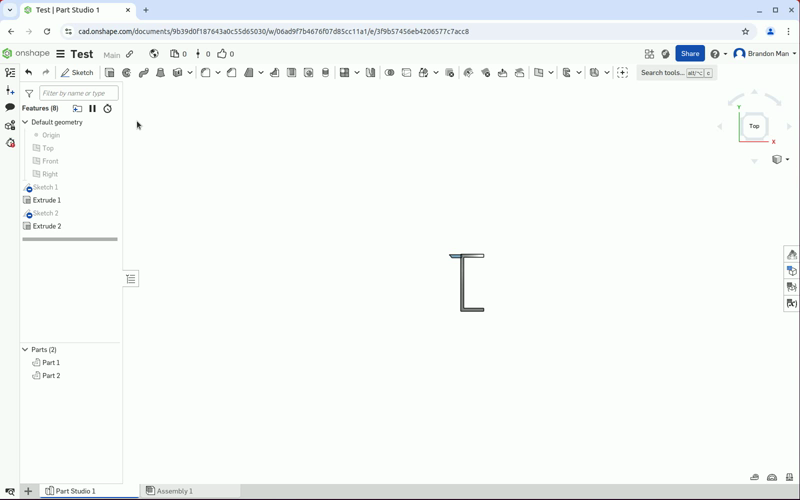
mouse_move(73, 189)
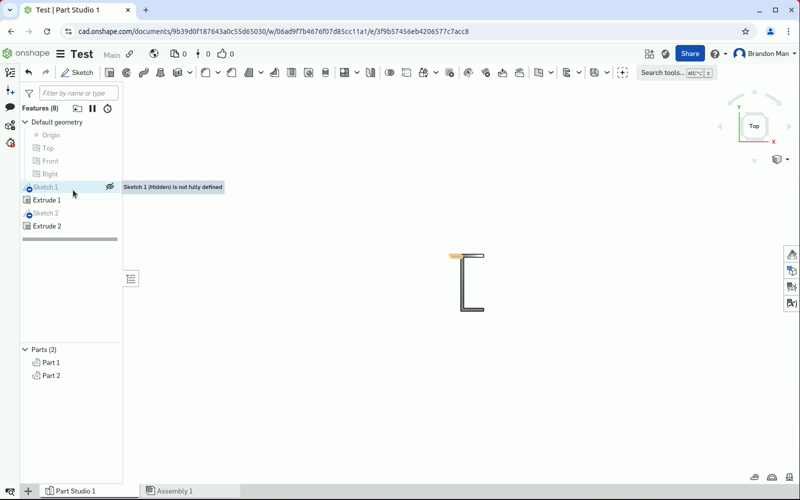
click(73, 189)
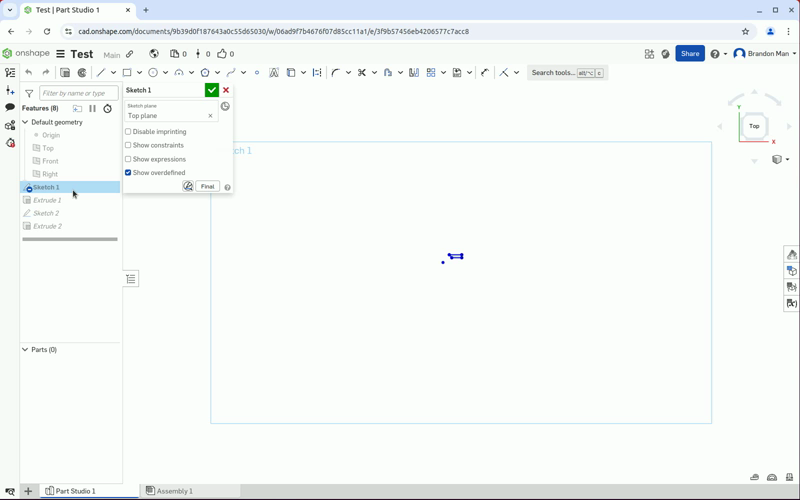
mouse_move(229, 92)
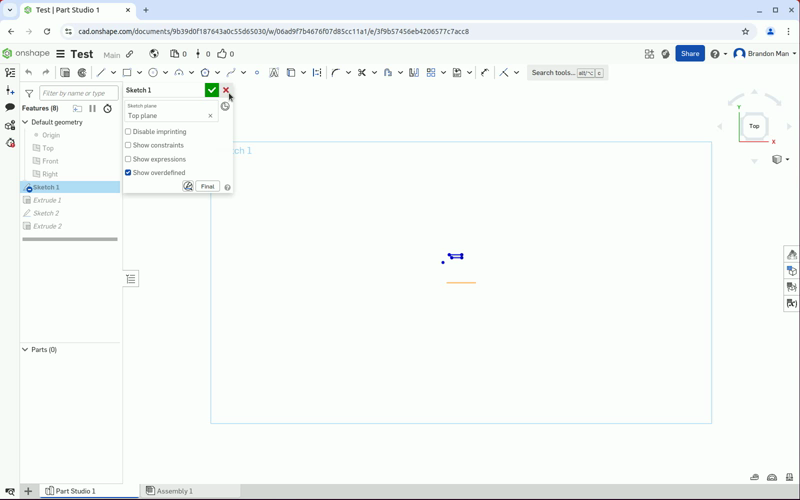
click(229, 92)
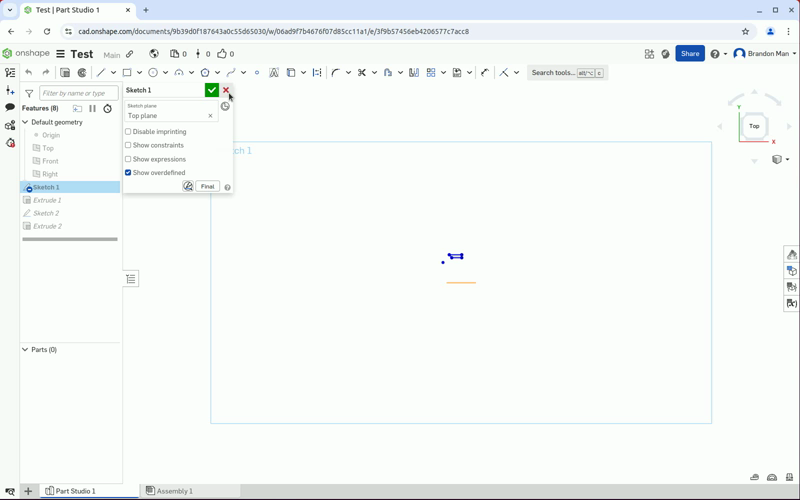
key(shift+s)
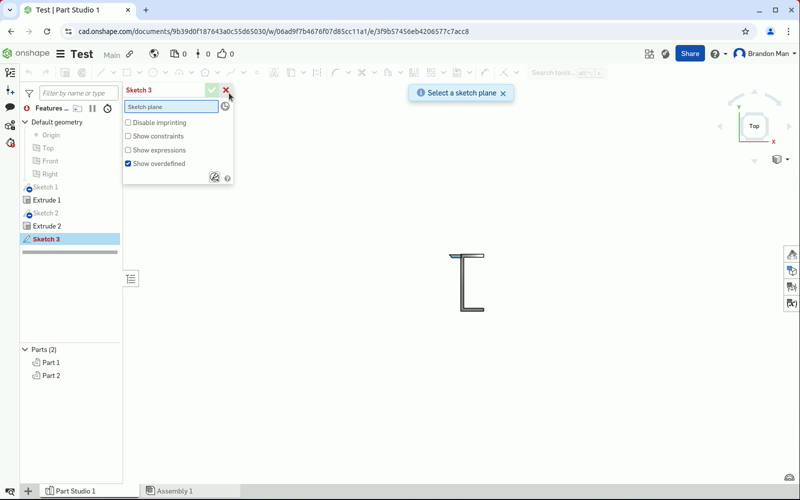
mouse_move(73, 150)
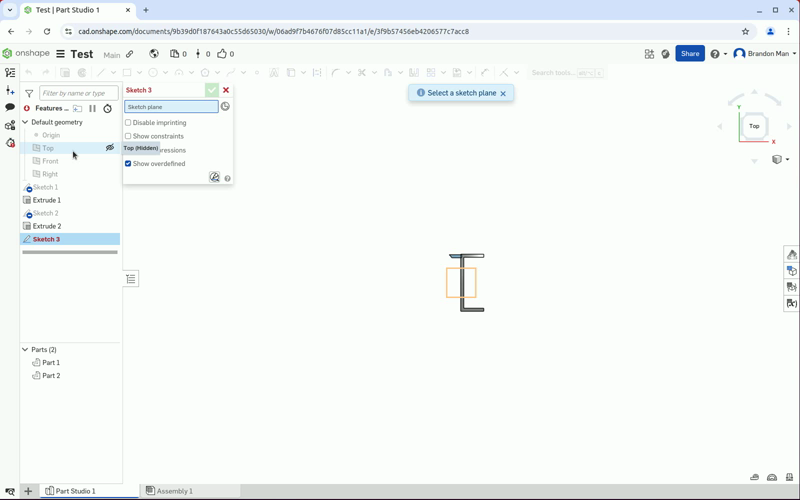
click(73, 150)
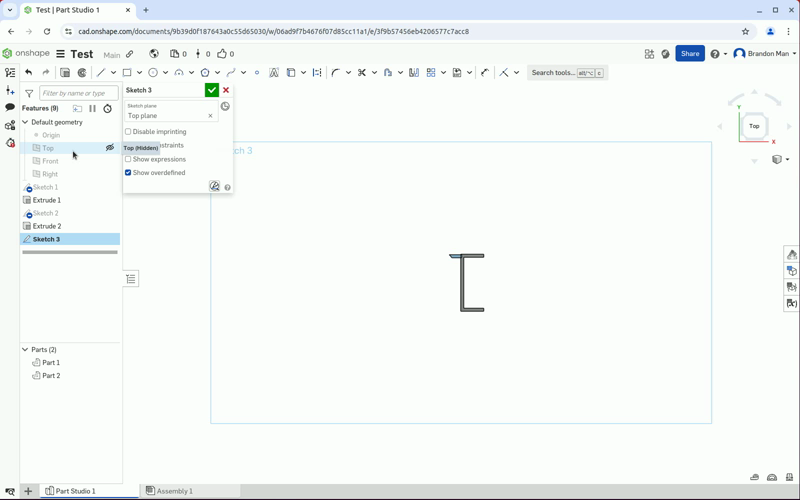
mouse_move(73, 352)
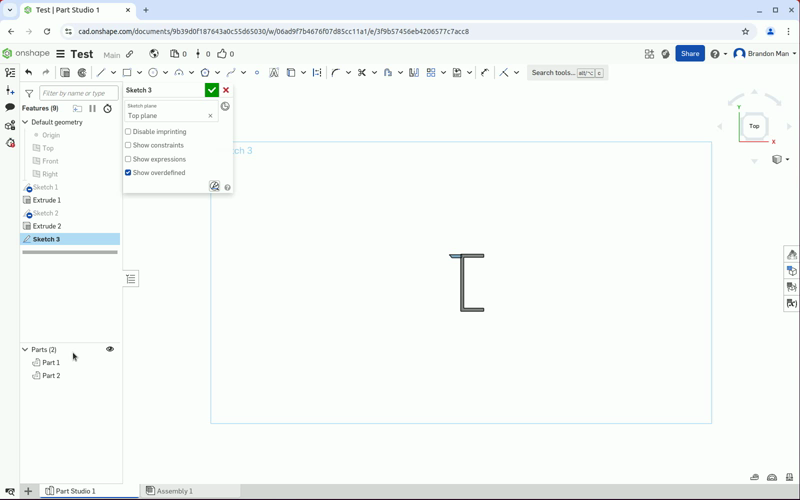
key(y)
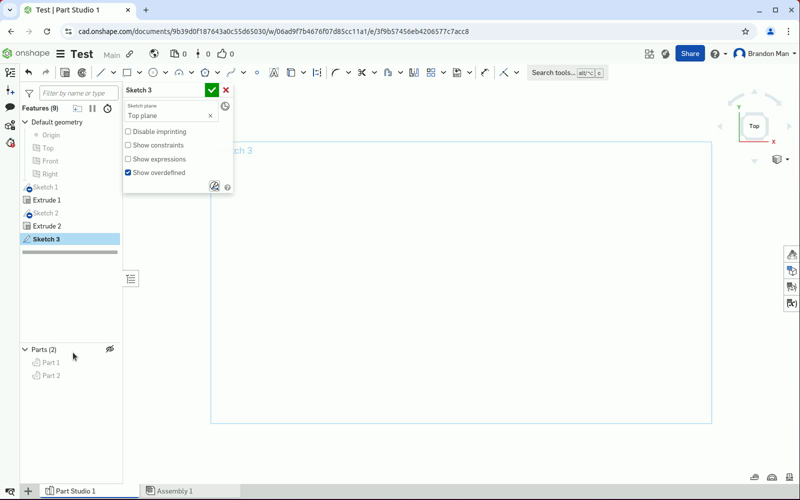
key(l)
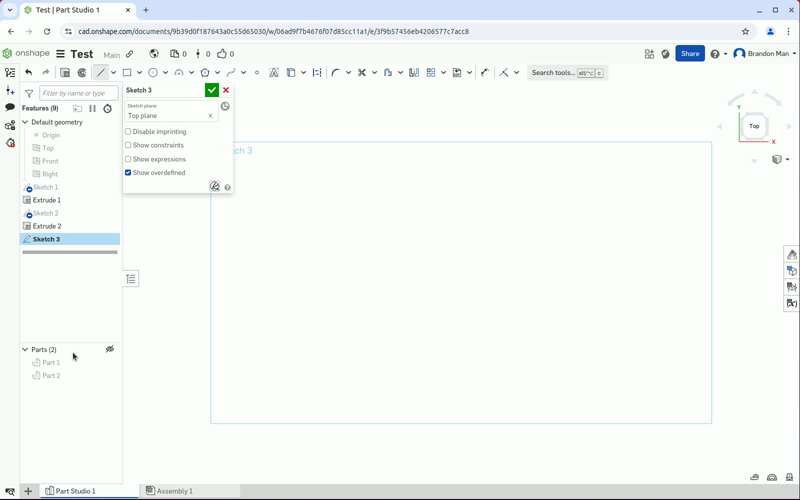
key_down(shift)
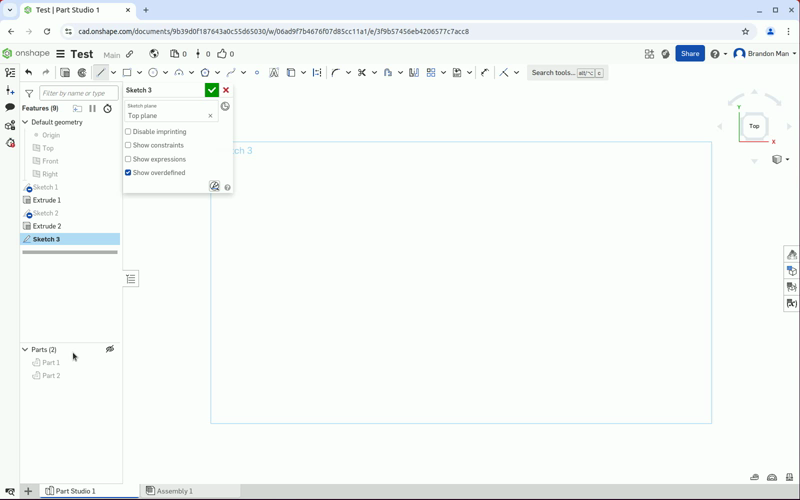
mouse_move(449, 311)
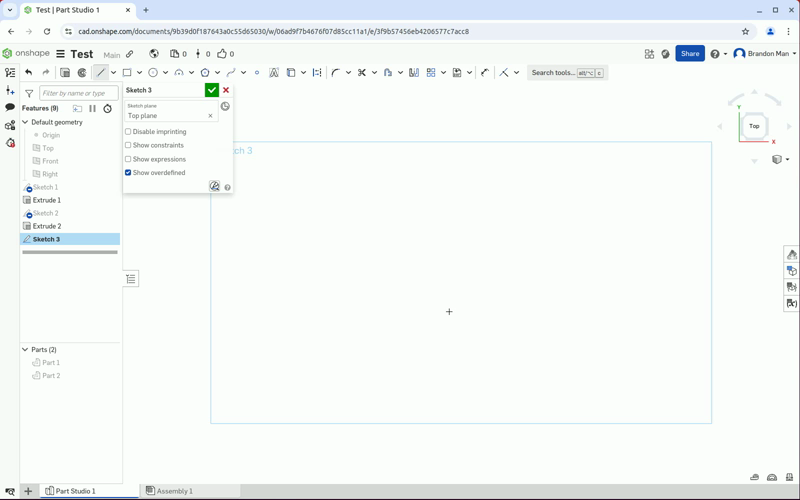
click(449, 311)
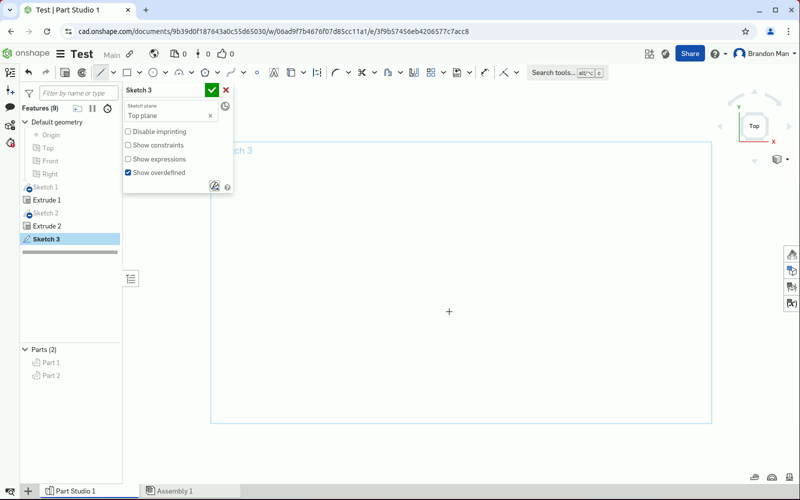
key_up(shift)
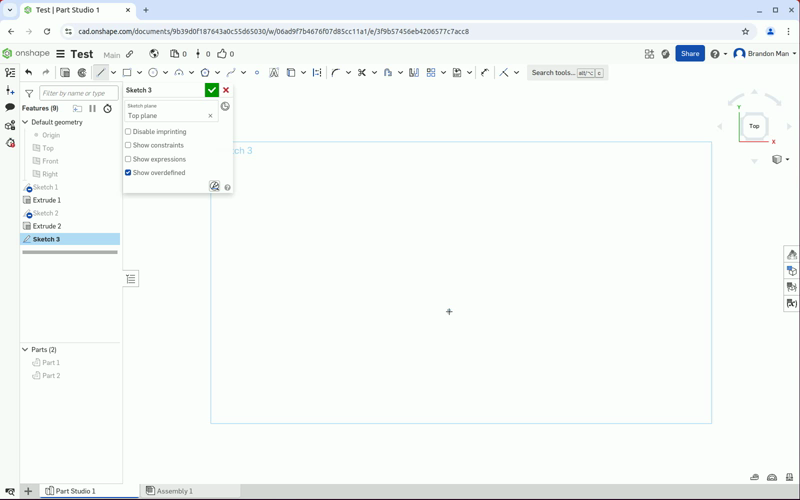
key_down(shift)
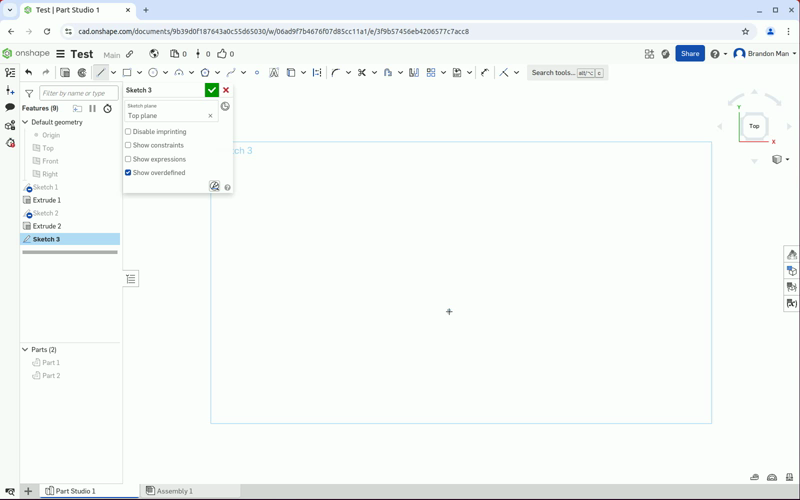
mouse_move(479, 311)
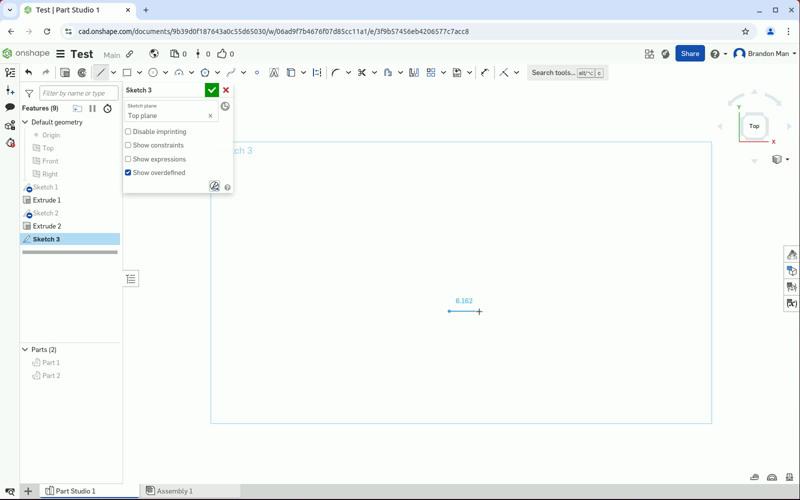
mouse_move(461, 311)
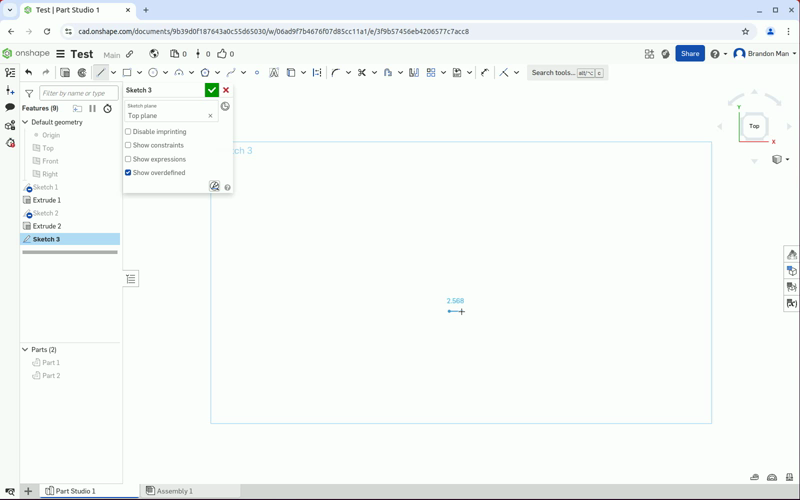
click(461, 311)
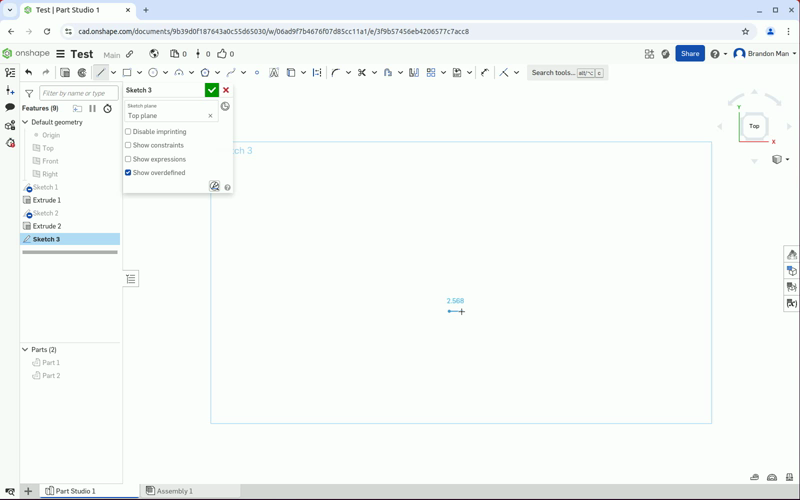
key_up(shift)
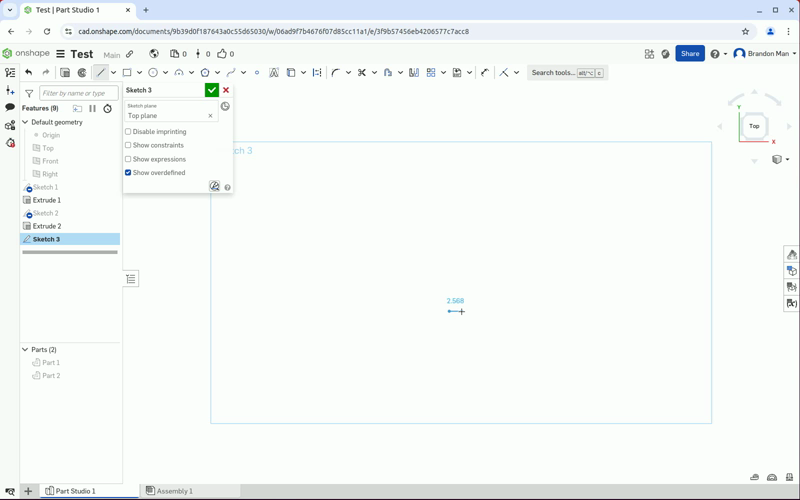
key_down(shift)
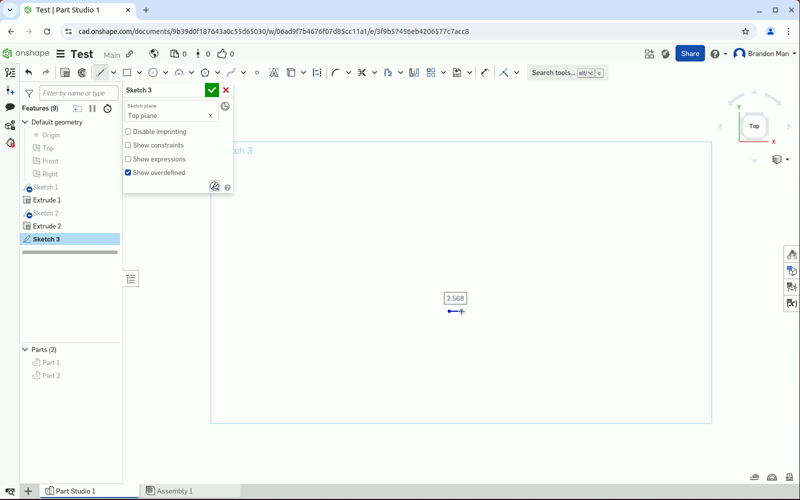
mouse_move(492, 311)
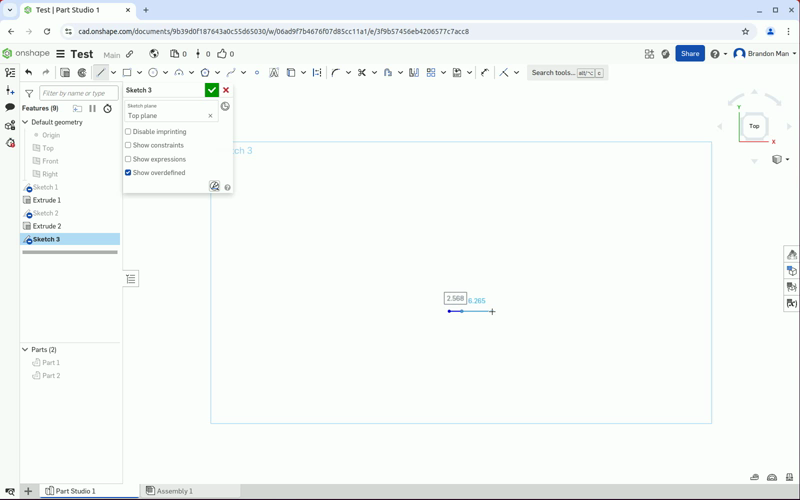
mouse_move(461, 308)
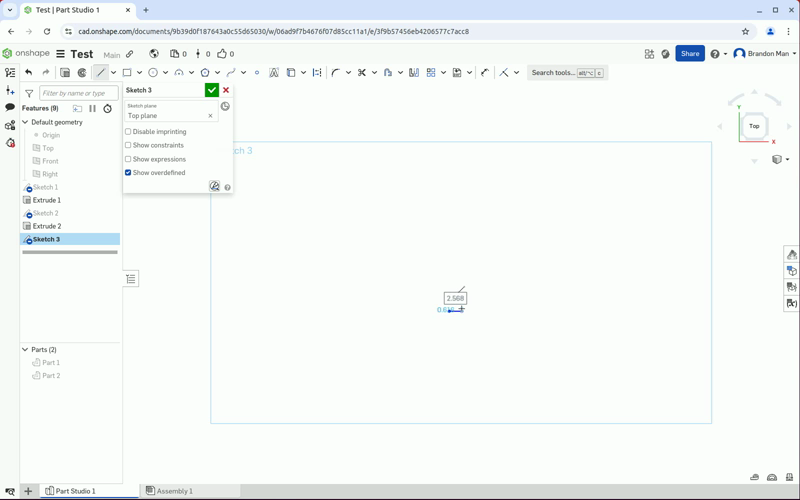
scroll(6)
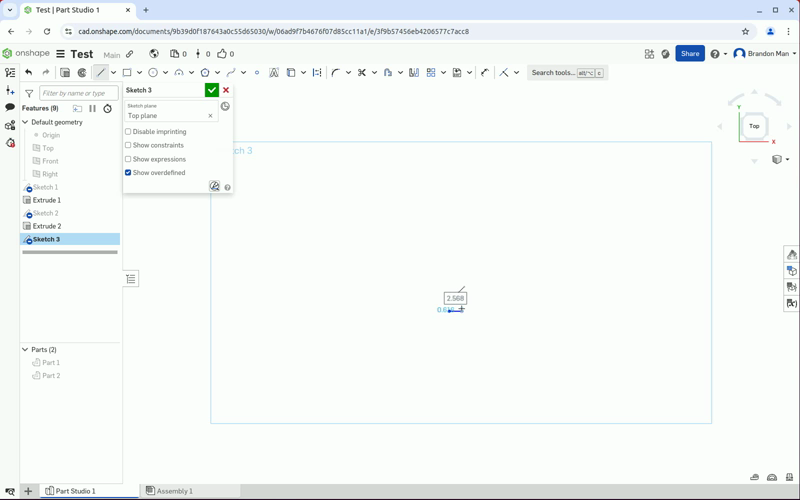
scroll(6)
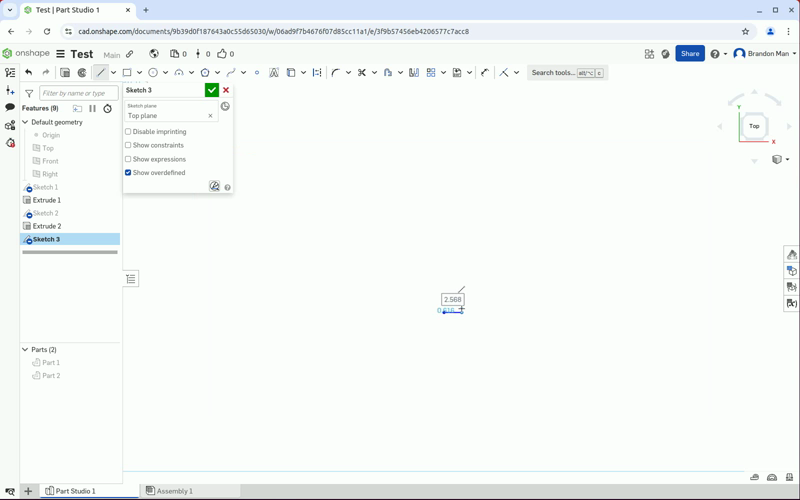
scroll(6)
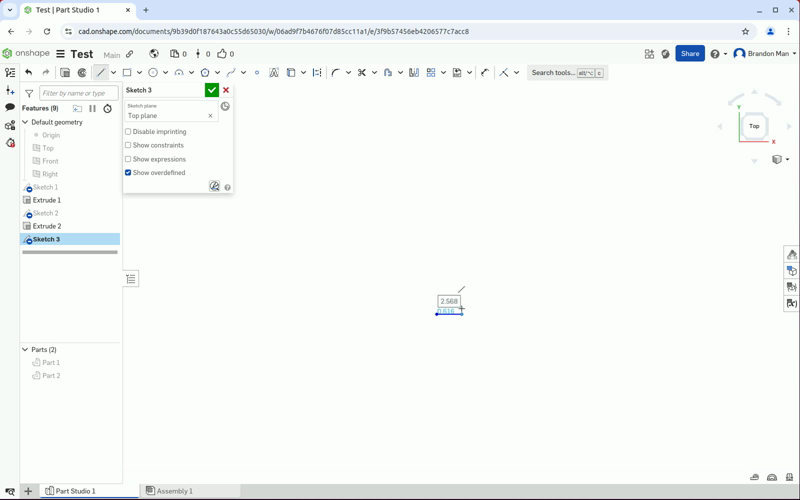
scroll(6)
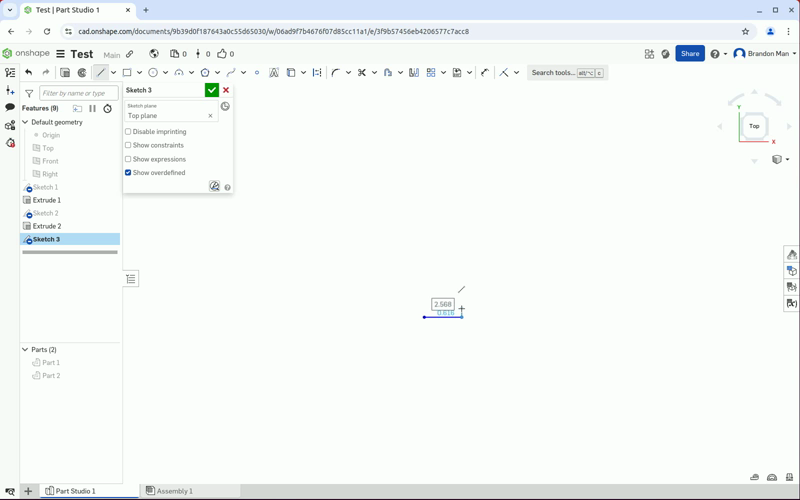
scroll(6)
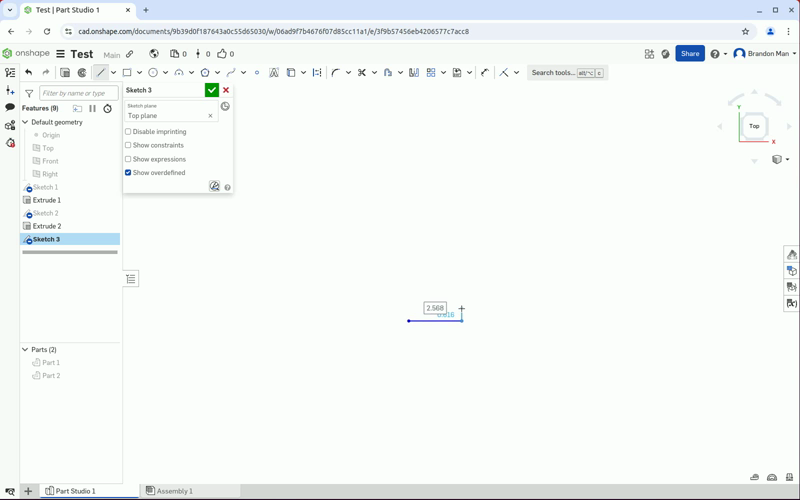
scroll(6)
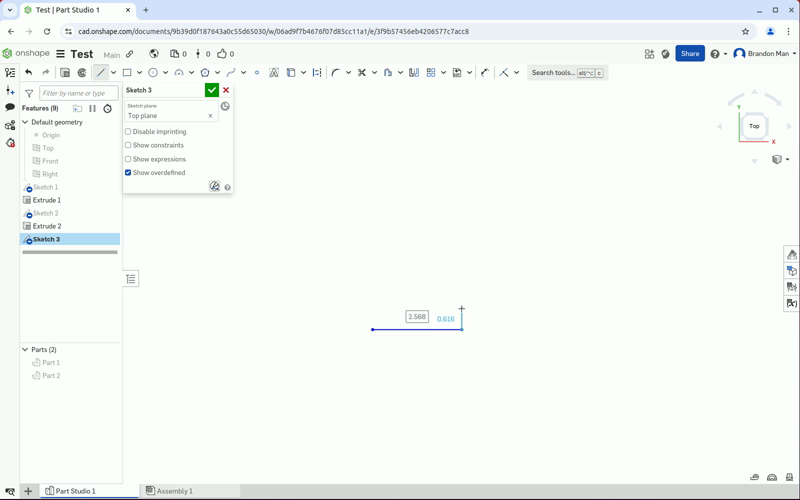
scroll(6)
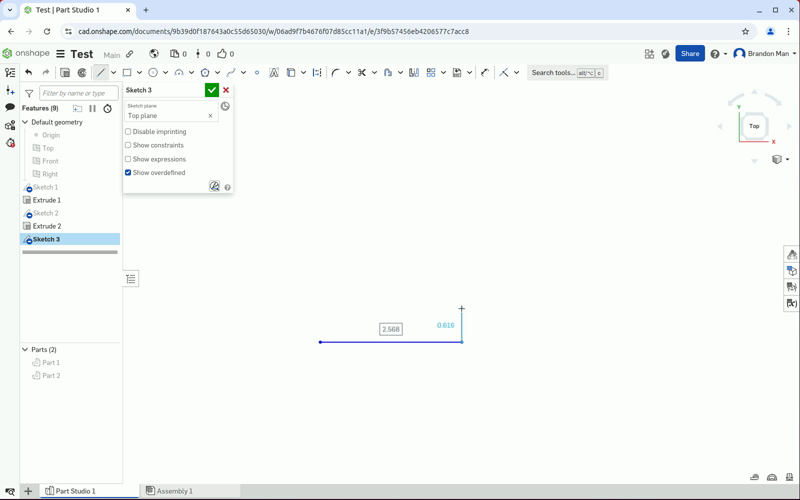
click(461, 308)
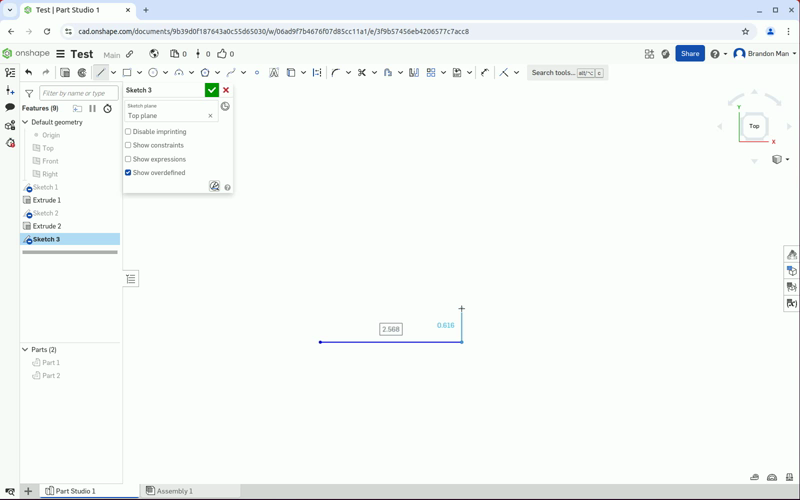
scroll(-6)
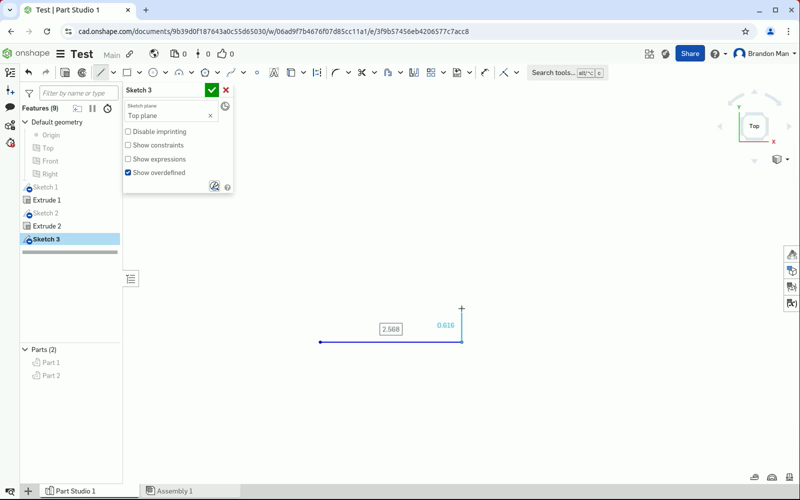
scroll(-6)
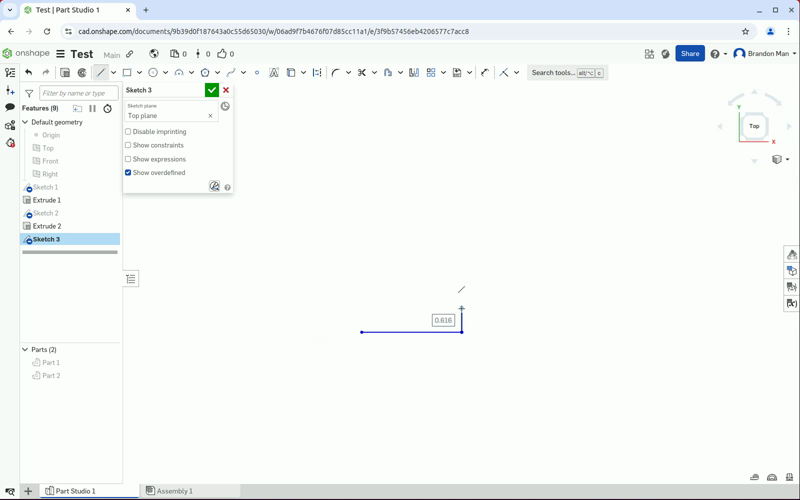
scroll(-6)
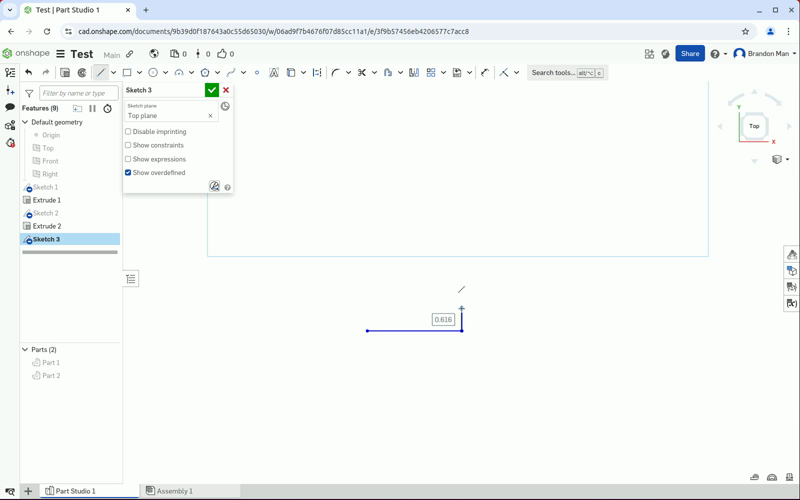
scroll(-6)
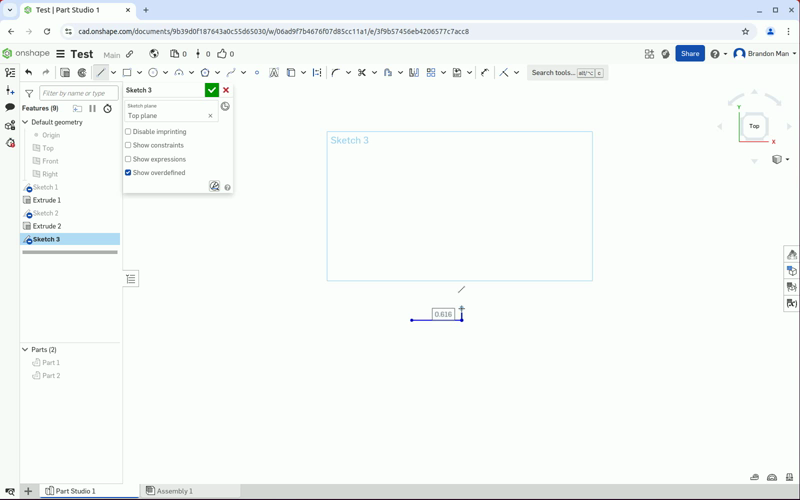
scroll(-6)
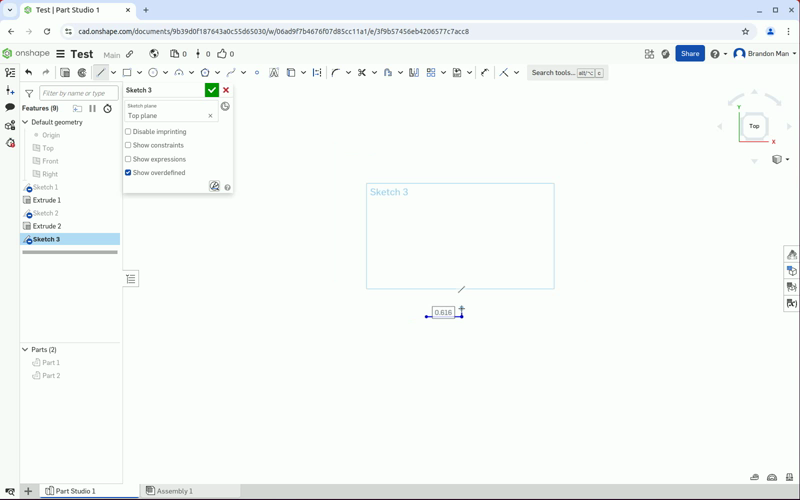
scroll(-6)
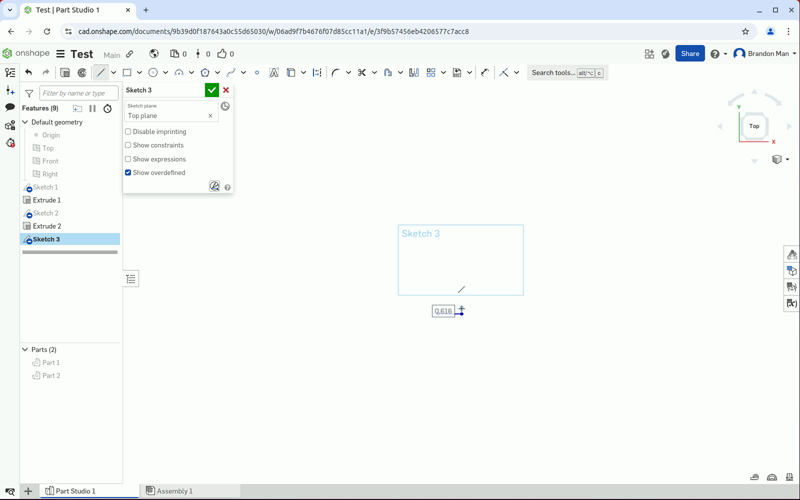
scroll(-6)
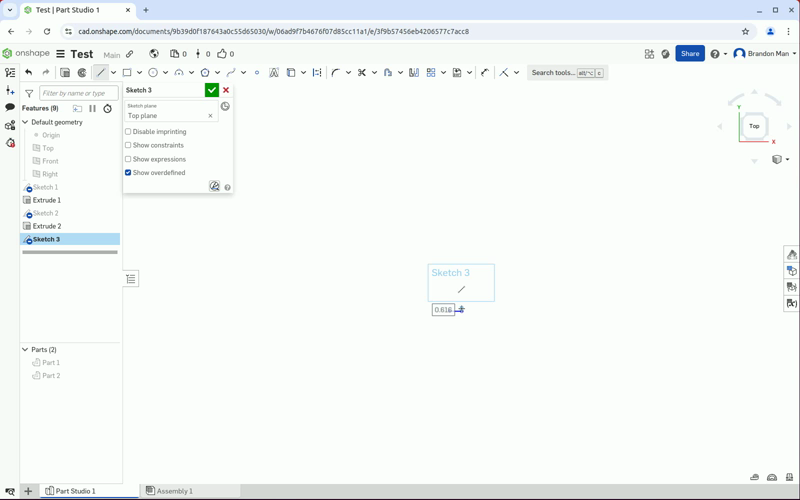
key_up(shift)
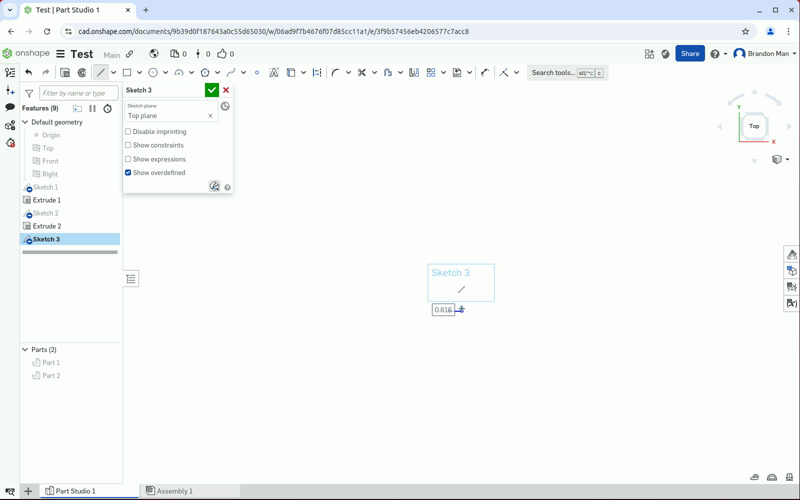
key_down(shift)
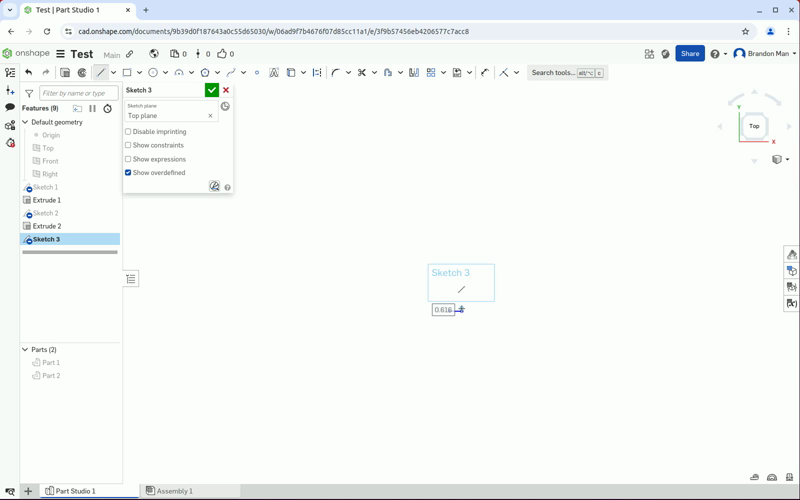
mouse_move(492, 308)
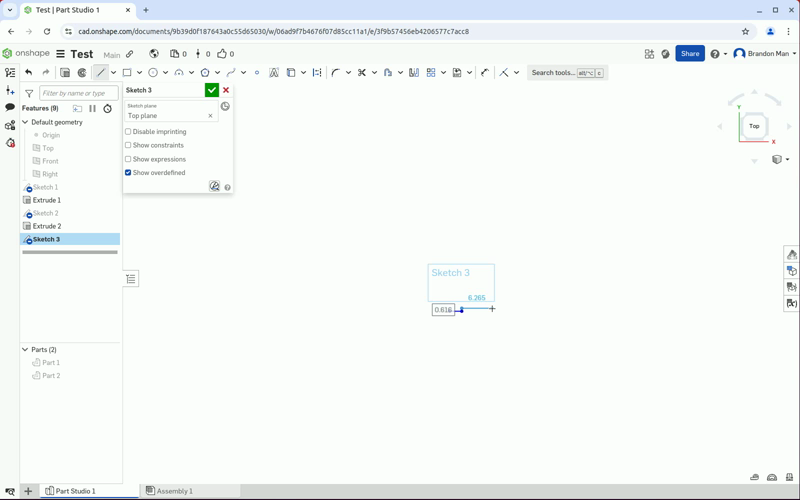
mouse_move(451, 308)
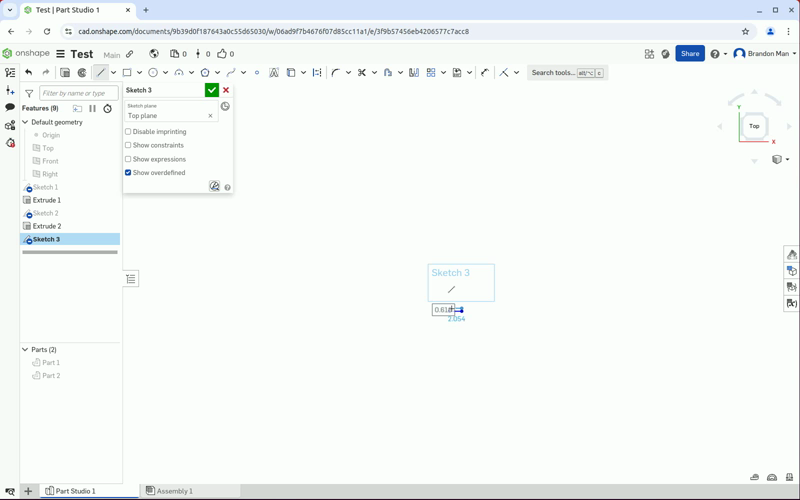
scroll(6)
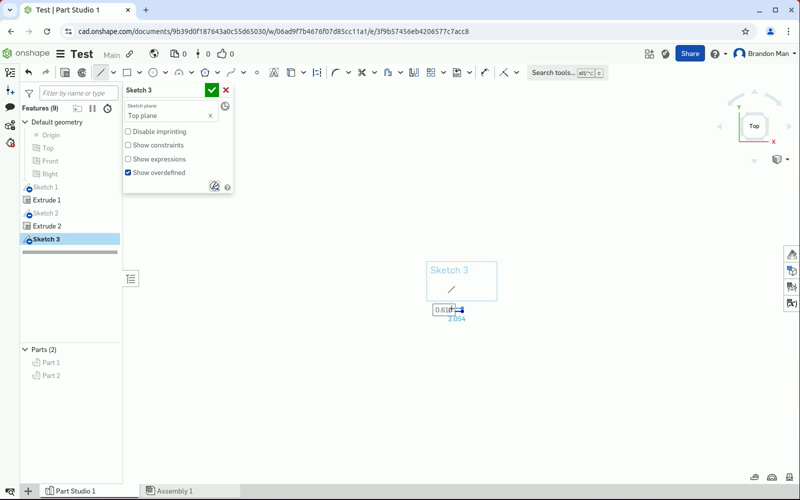
scroll(6)
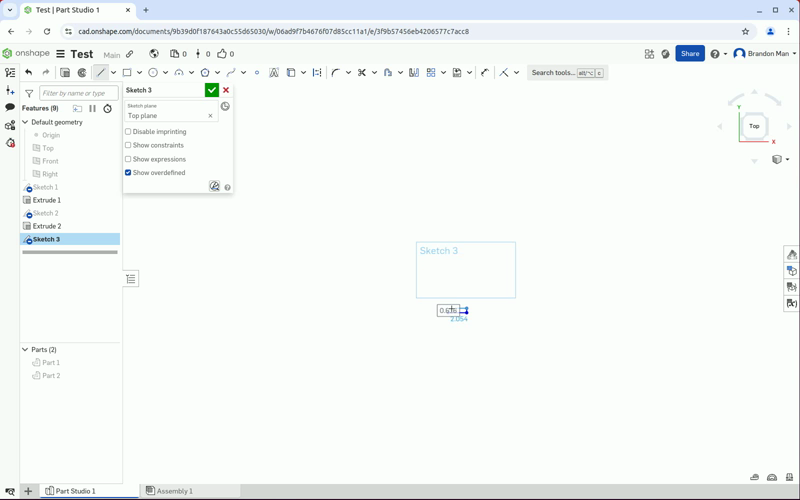
scroll(6)
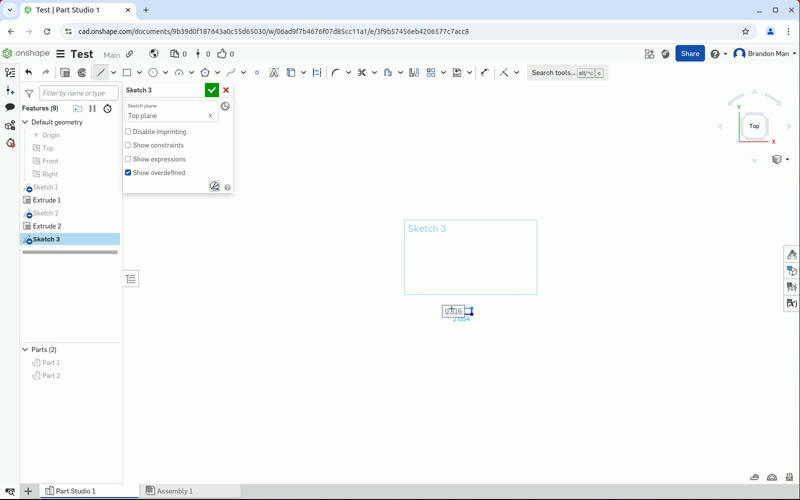
scroll(6)
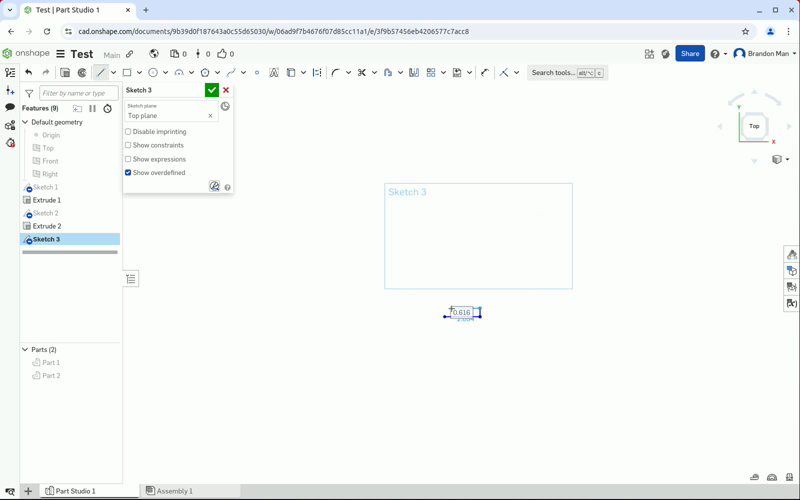
scroll(6)
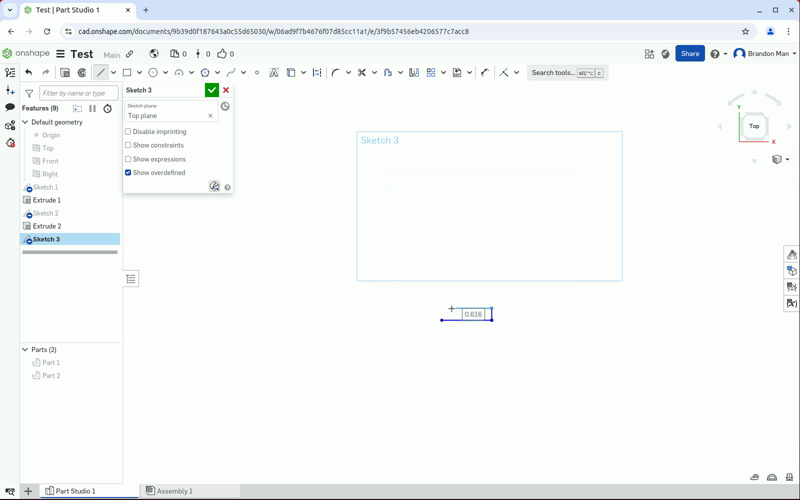
scroll(6)
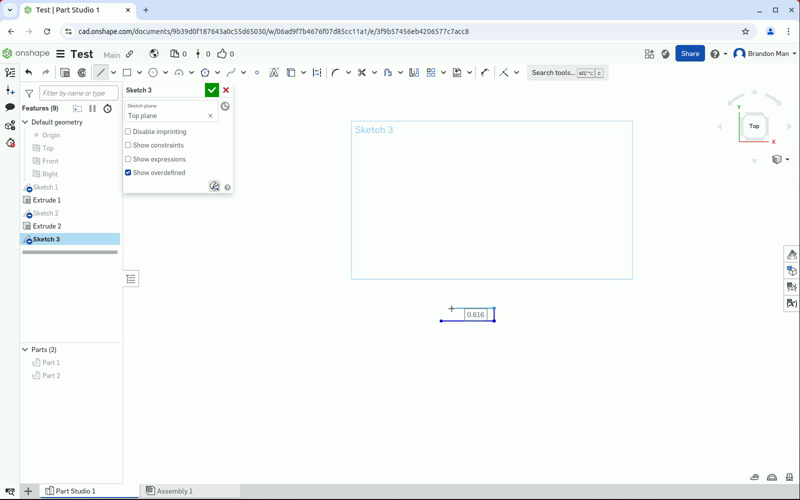
scroll(6)
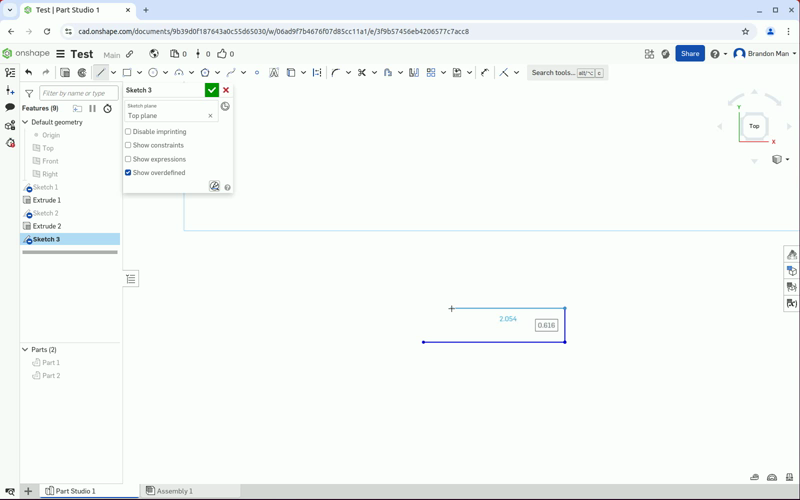
click(451, 308)
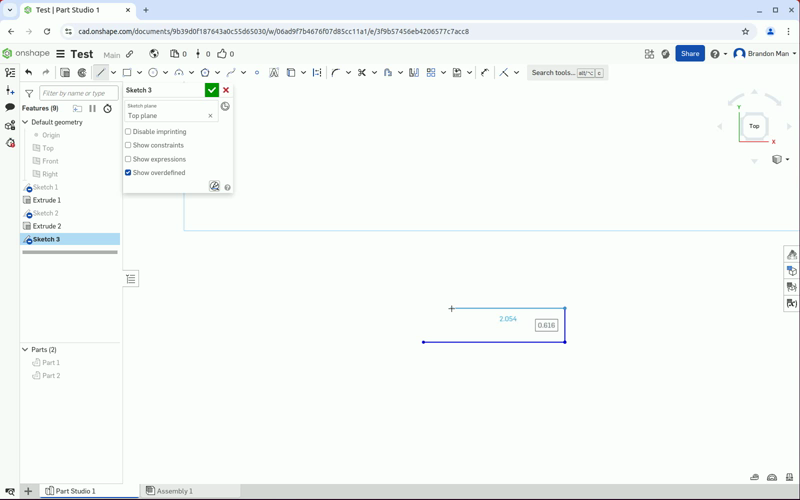
scroll(-6)
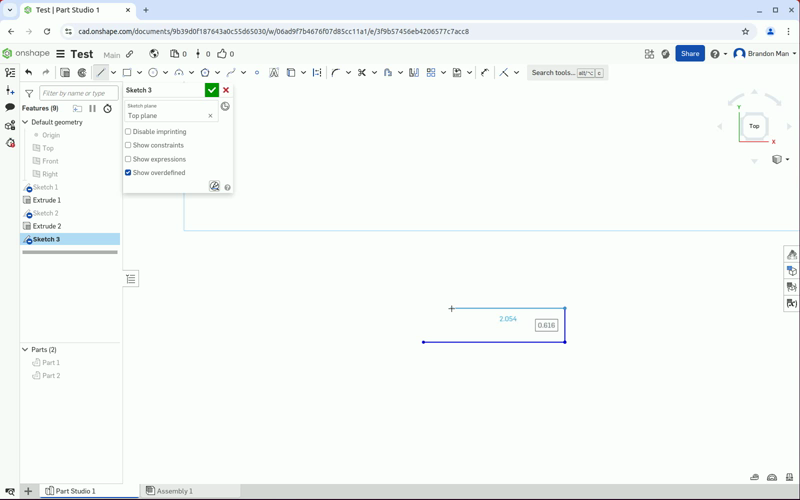
scroll(-6)
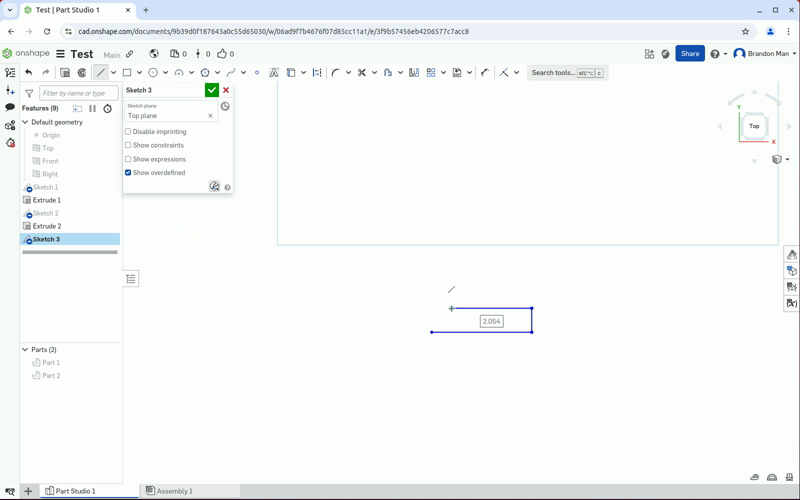
scroll(-6)
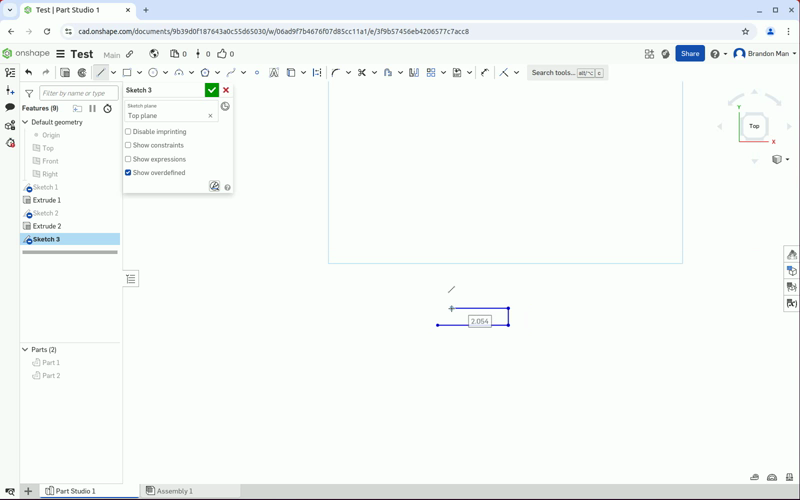
scroll(-6)
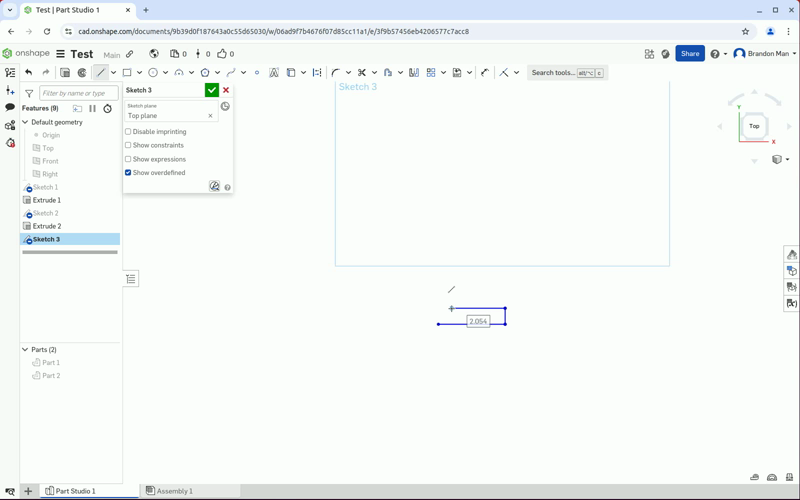
scroll(-6)
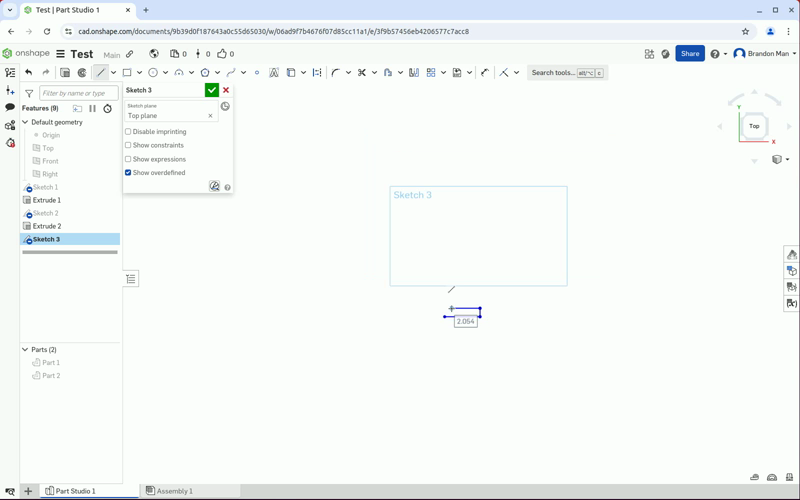
scroll(-6)
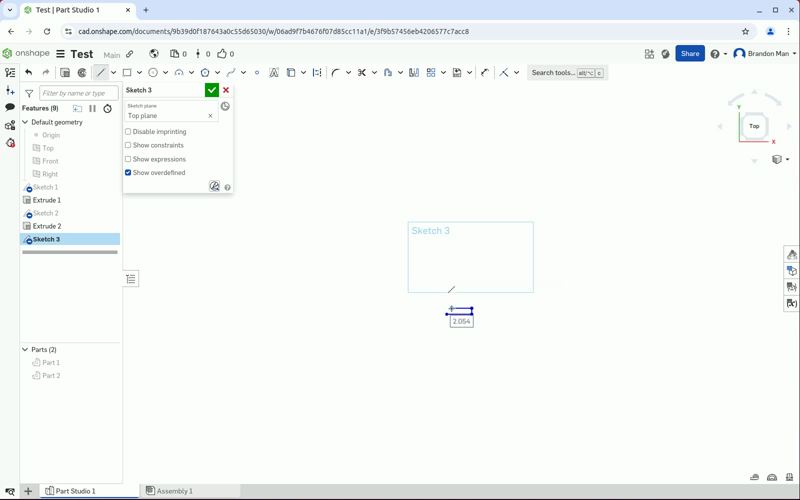
scroll(-6)
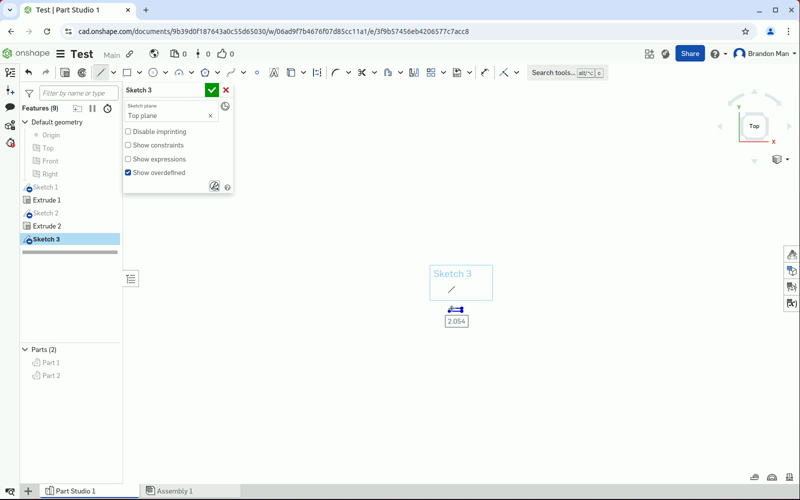
key_up(shift)
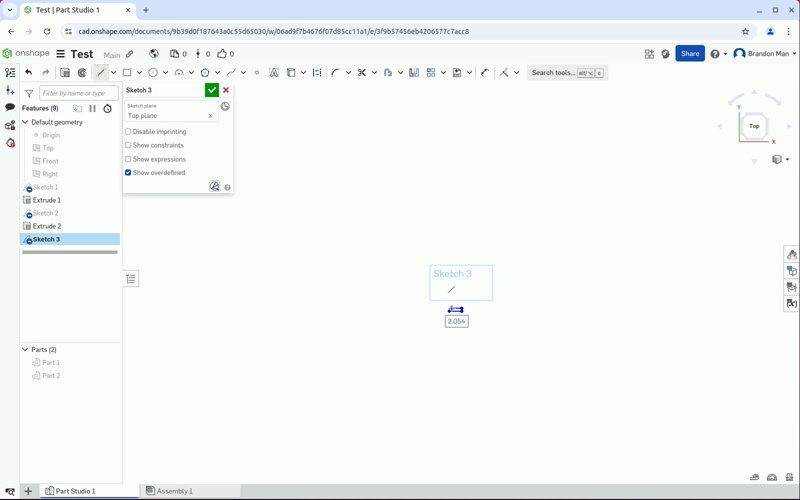
key(esc)
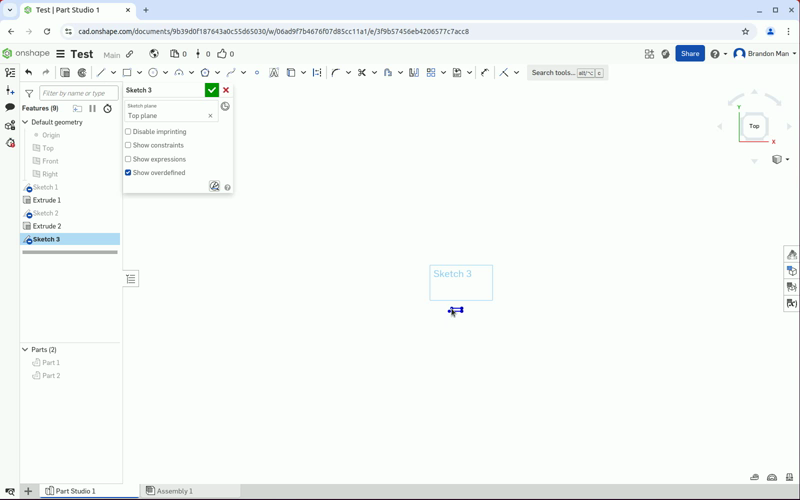
key(a)
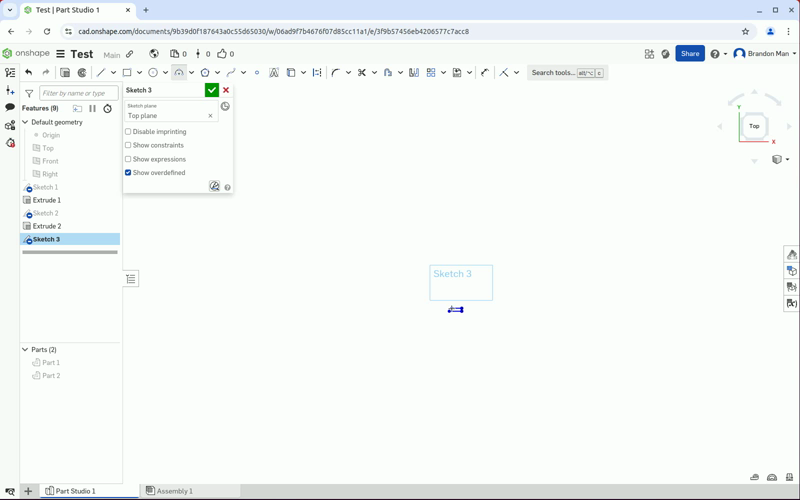
mouse_move(451, 308)
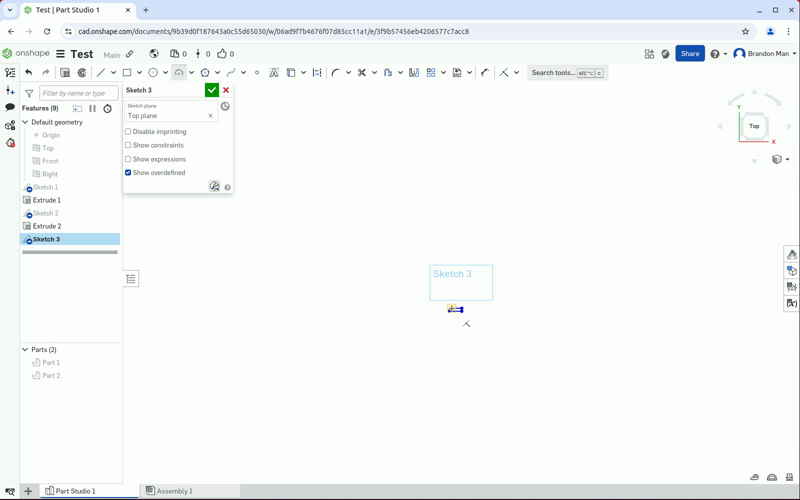
scroll(6)
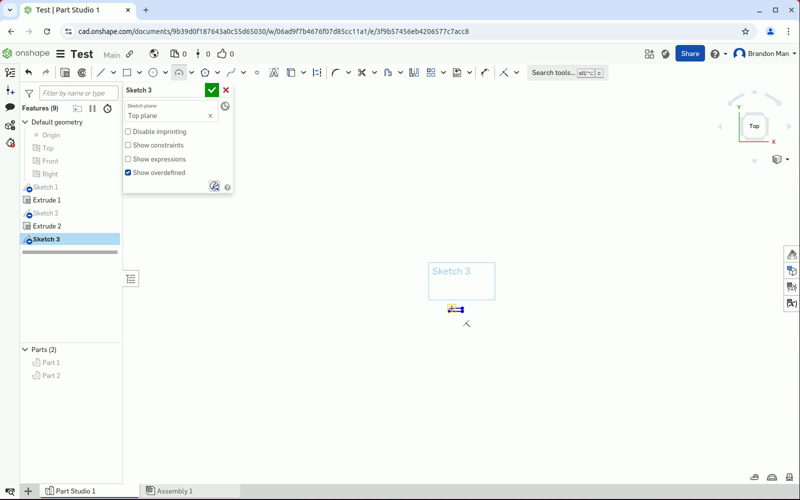
scroll(6)
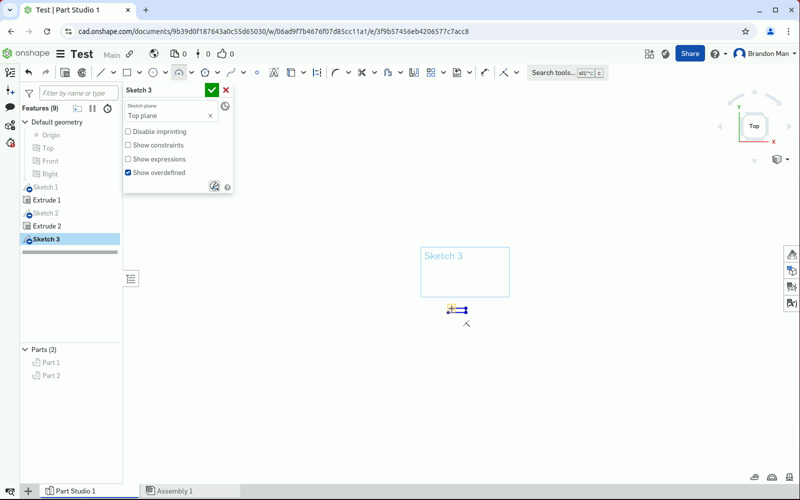
scroll(6)
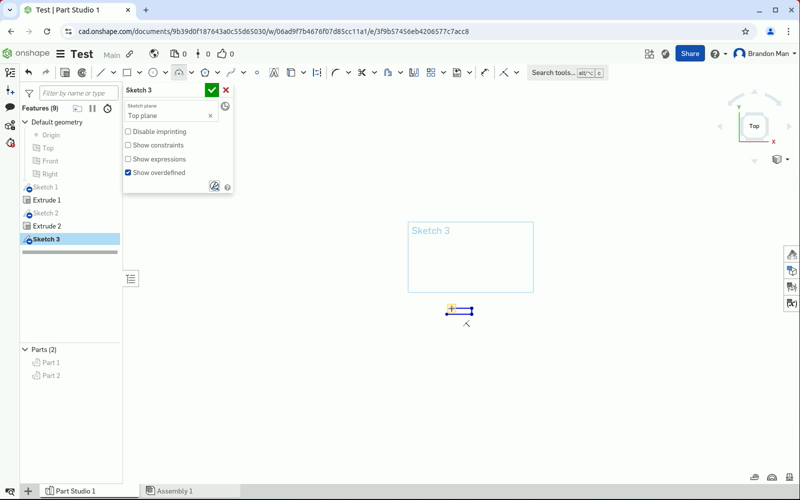
scroll(6)
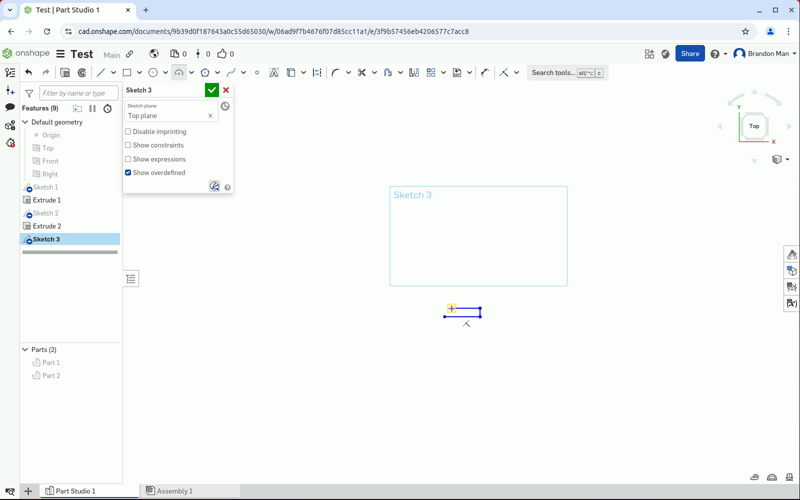
scroll(6)
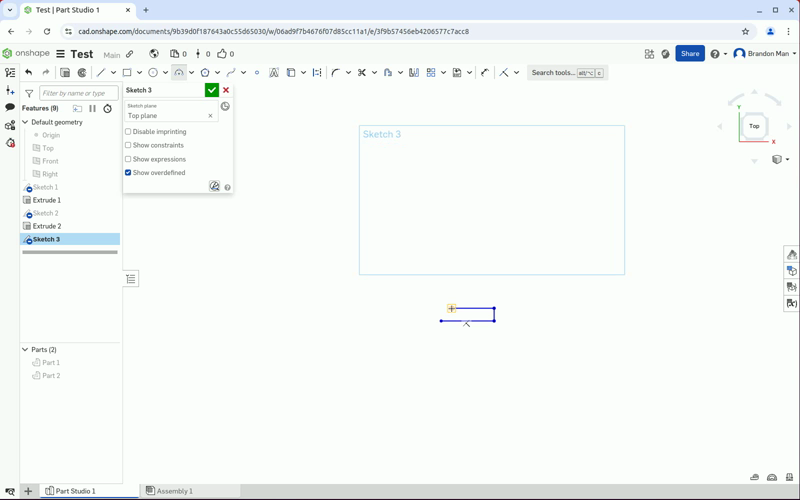
scroll(6)
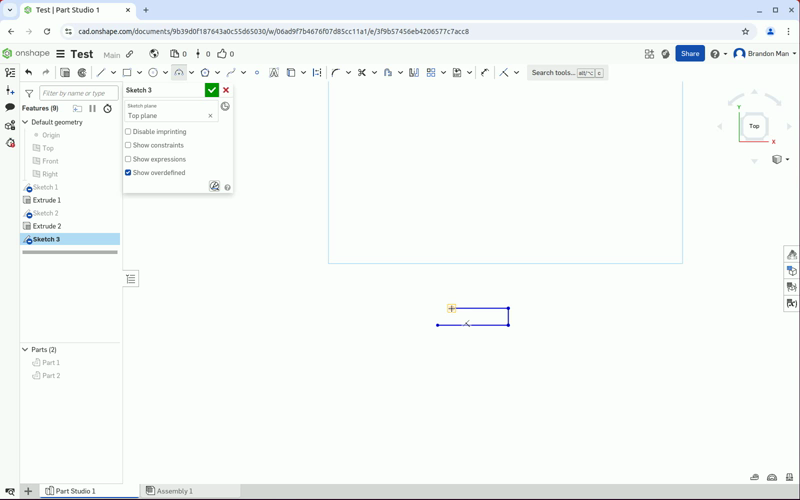
scroll(6)
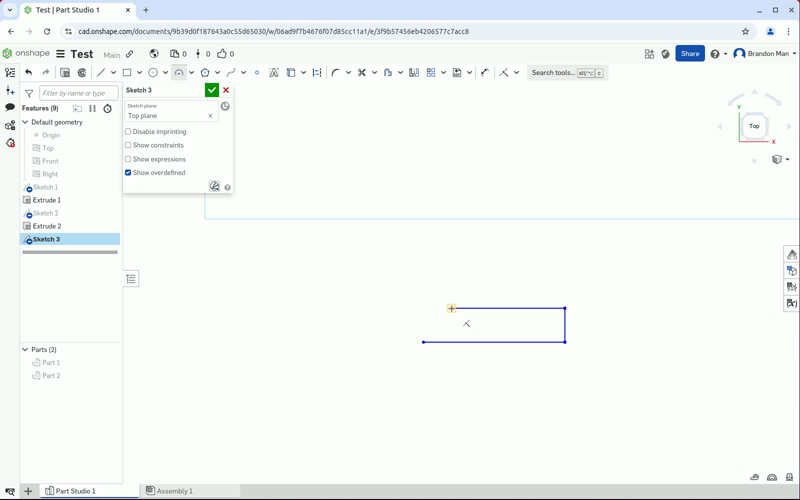
click(451, 308)
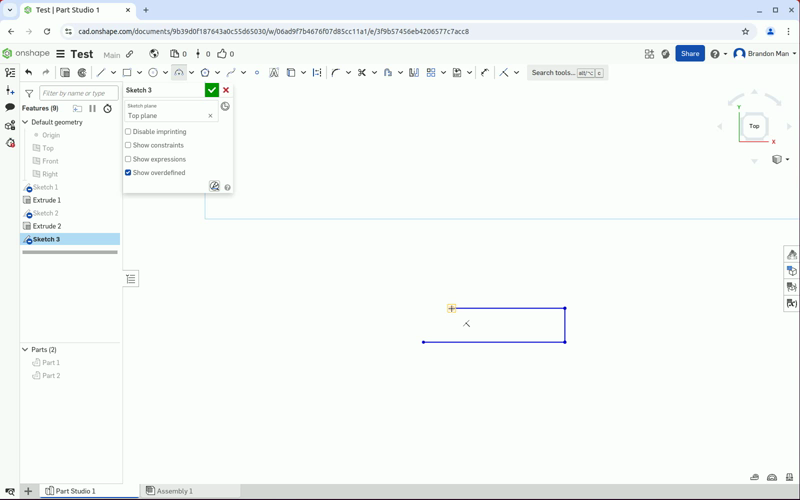
scroll(-6)
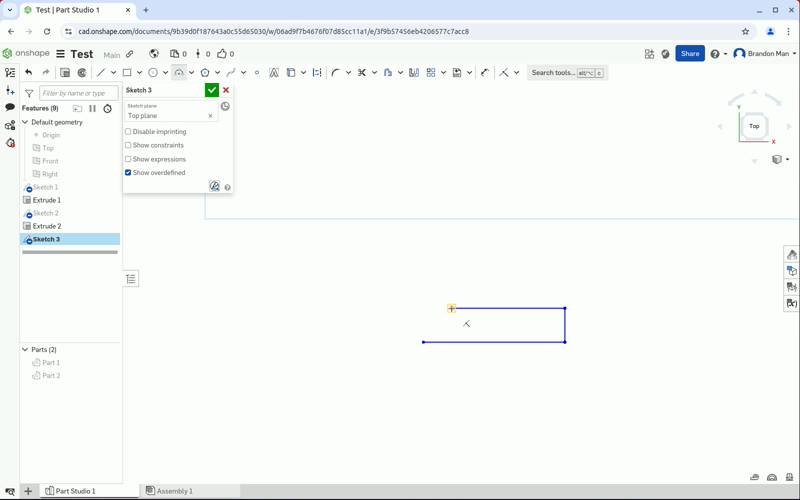
scroll(-6)
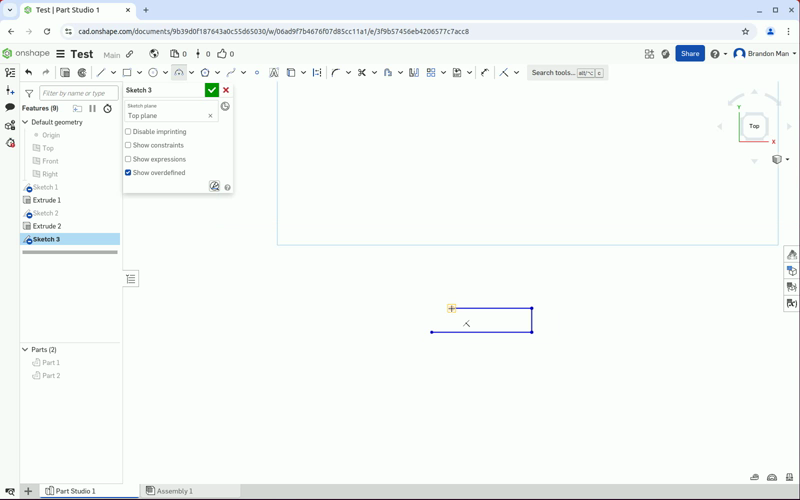
scroll(-6)
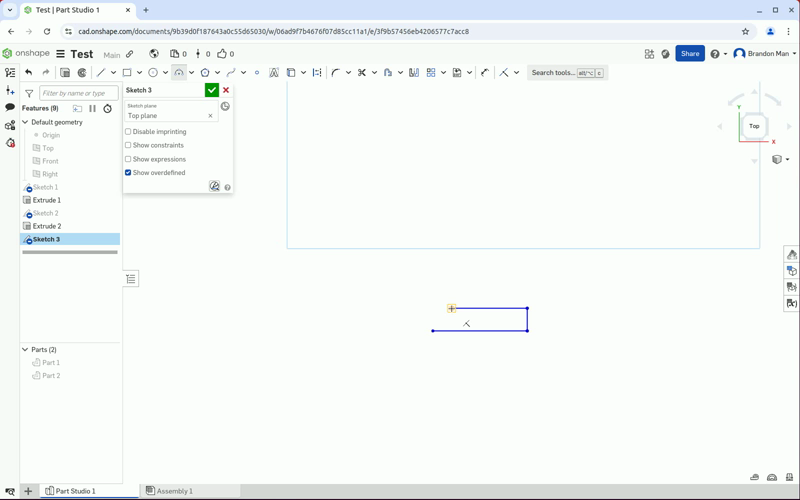
scroll(-6)
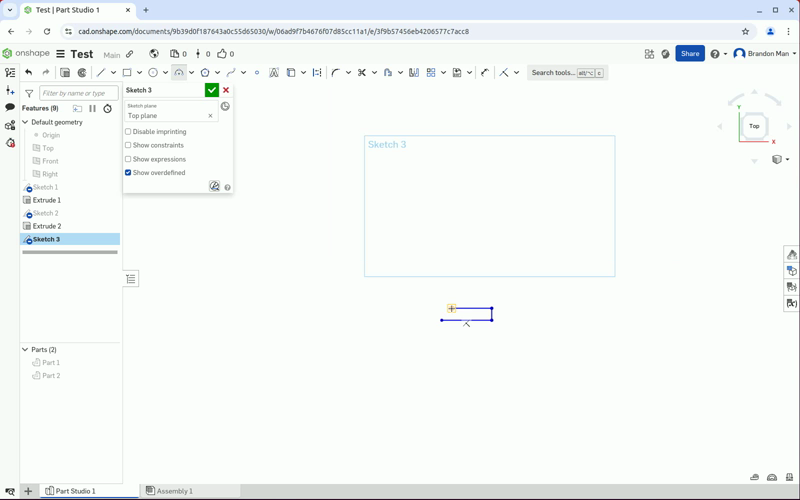
scroll(-6)
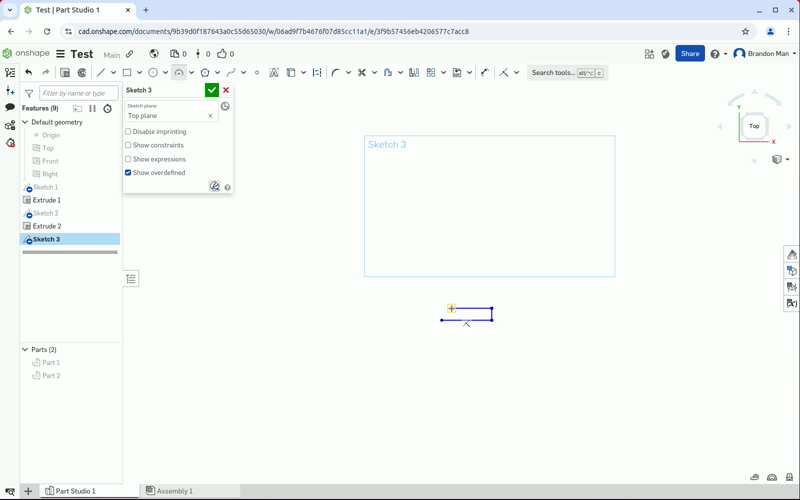
scroll(-6)
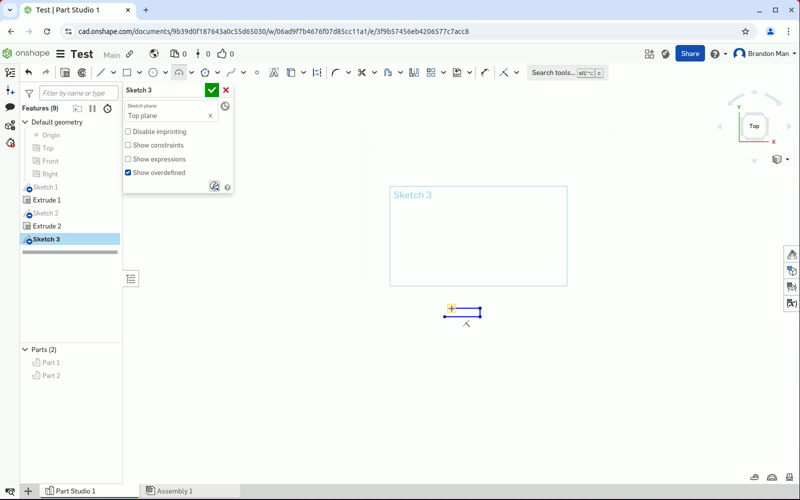
scroll(-6)
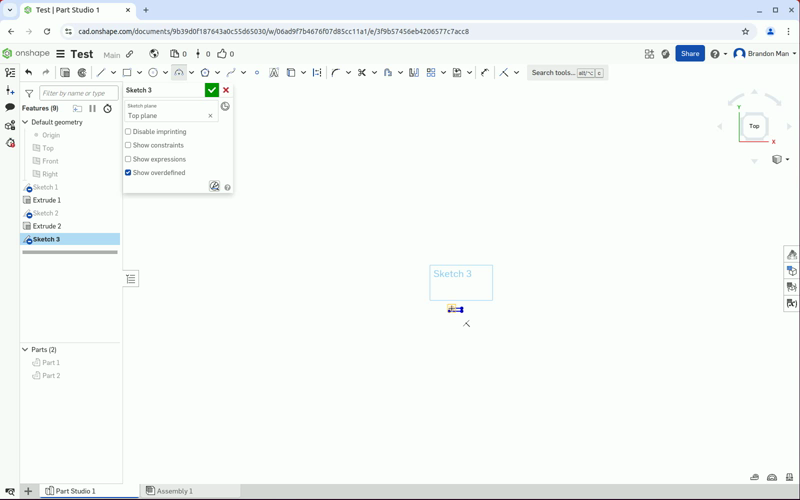
mouse_move(449, 311)
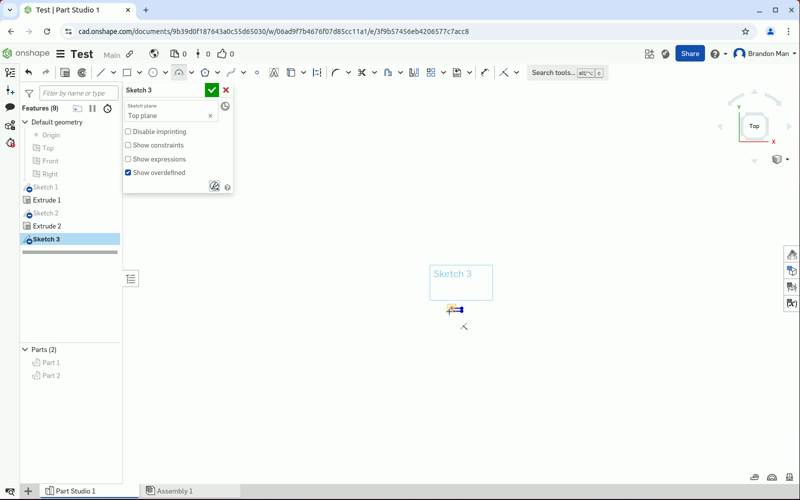
scroll(6)
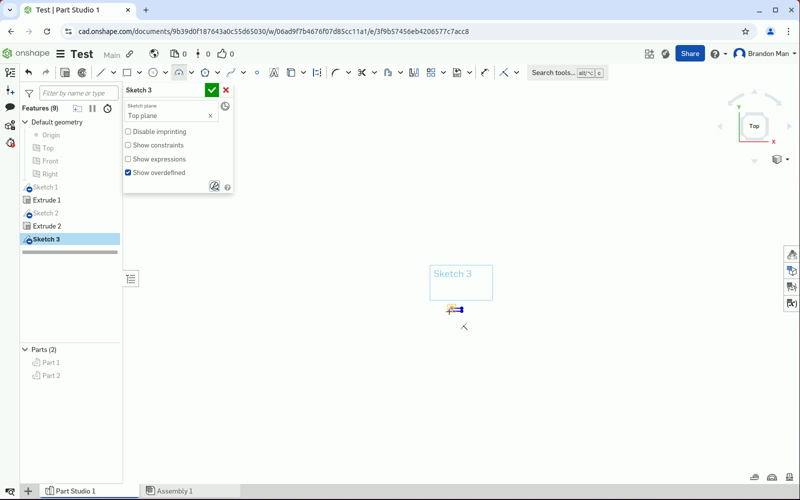
scroll(6)
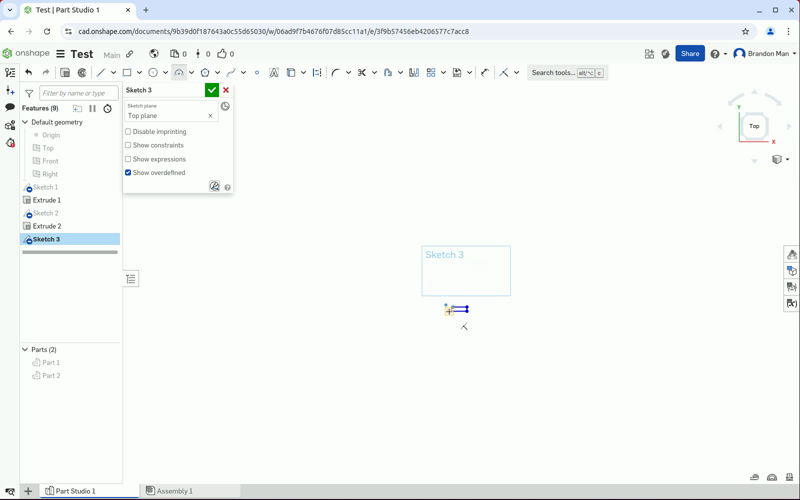
scroll(6)
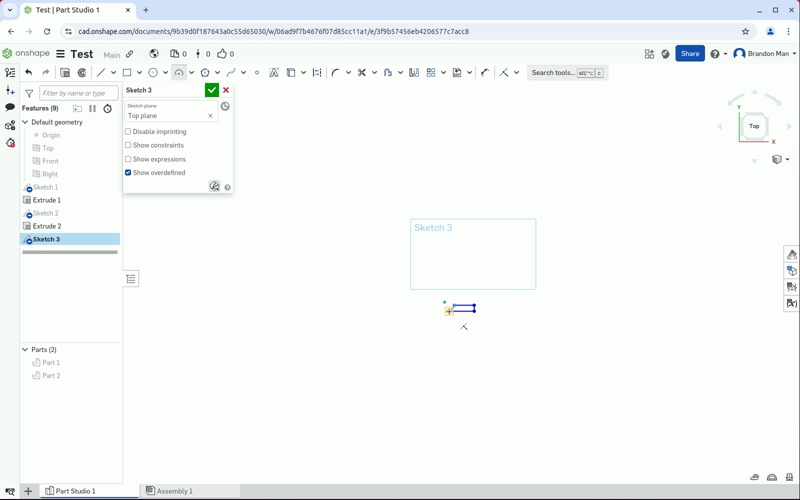
scroll(6)
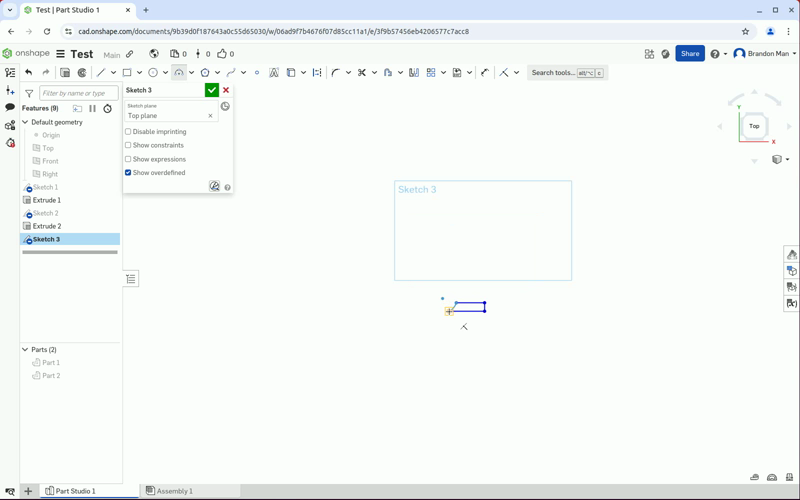
scroll(6)
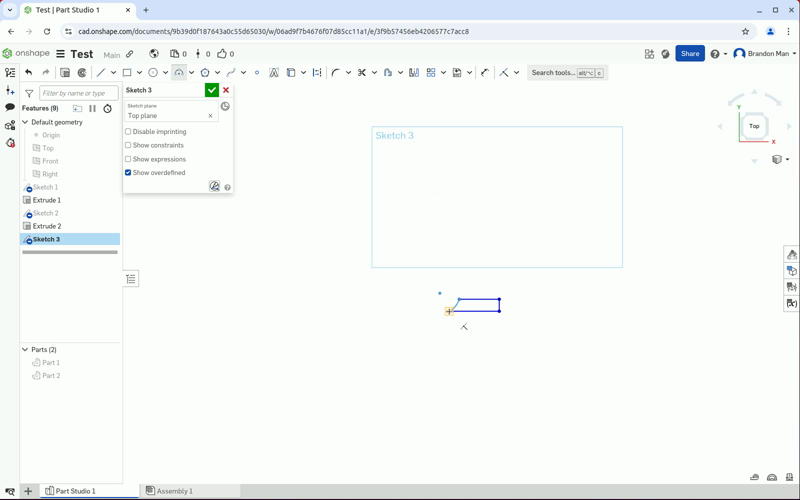
scroll(6)
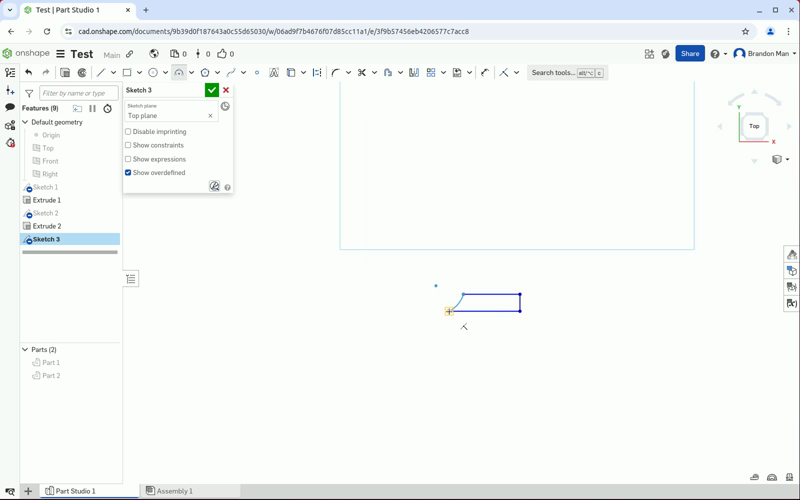
scroll(6)
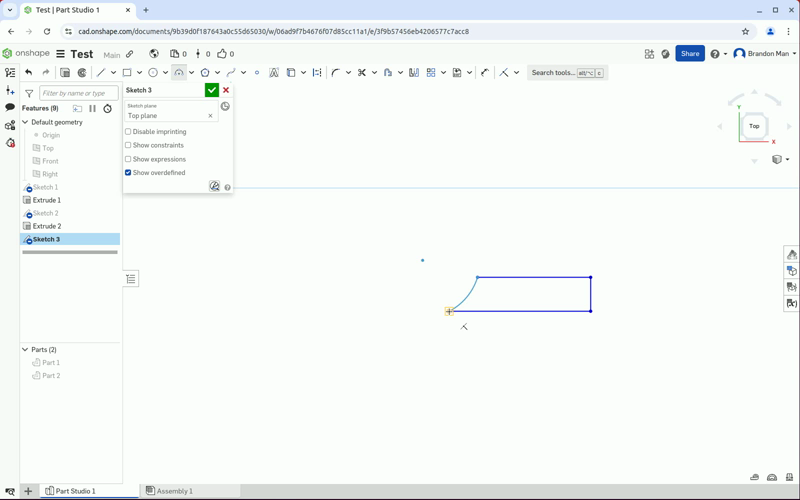
click(449, 311)
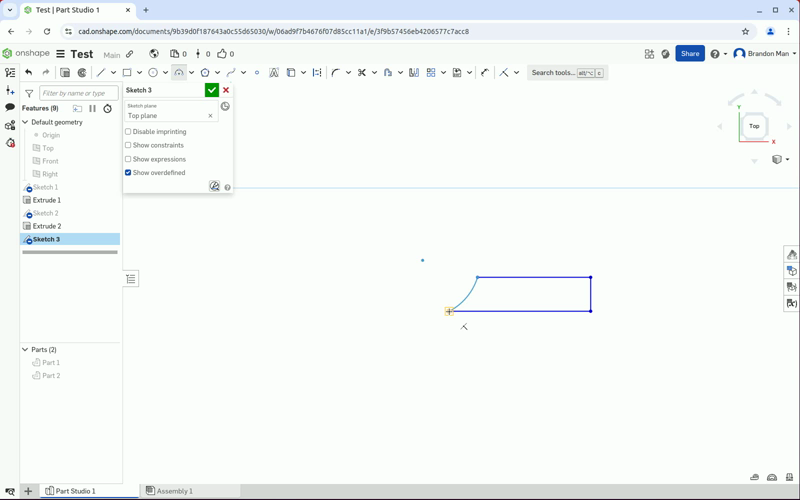
scroll(-6)
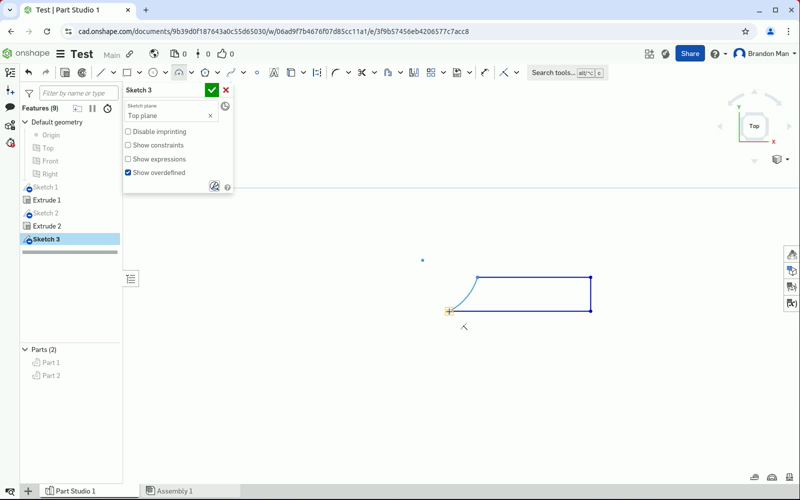
scroll(-6)
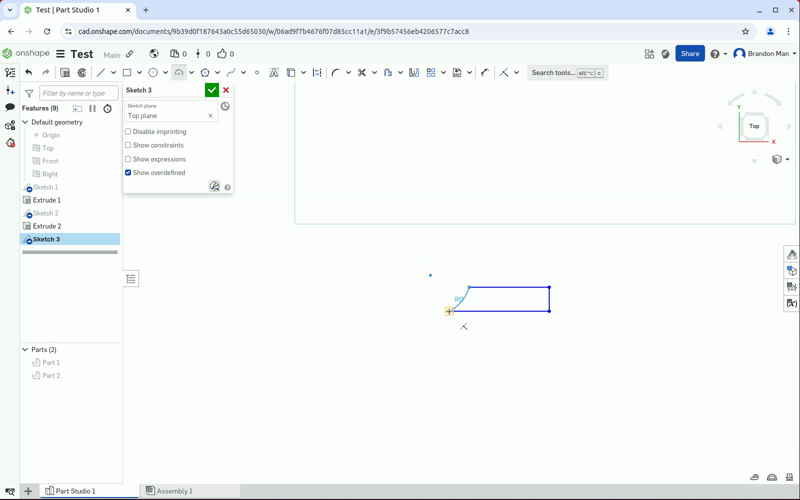
scroll(-6)
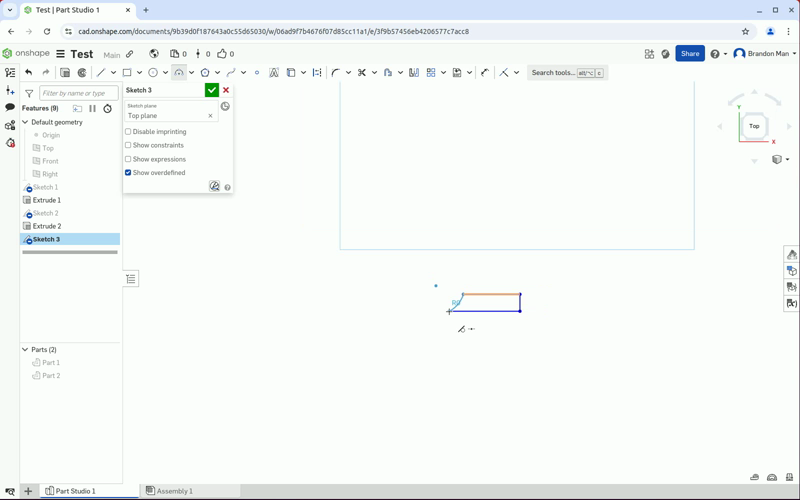
scroll(-6)
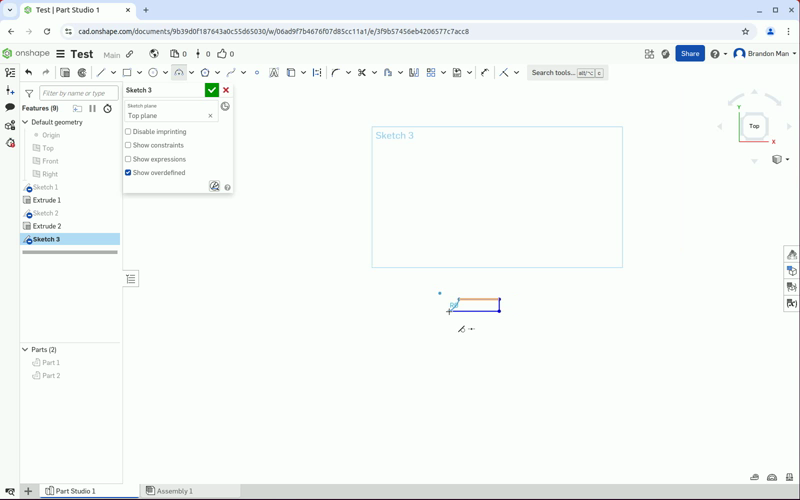
scroll(-6)
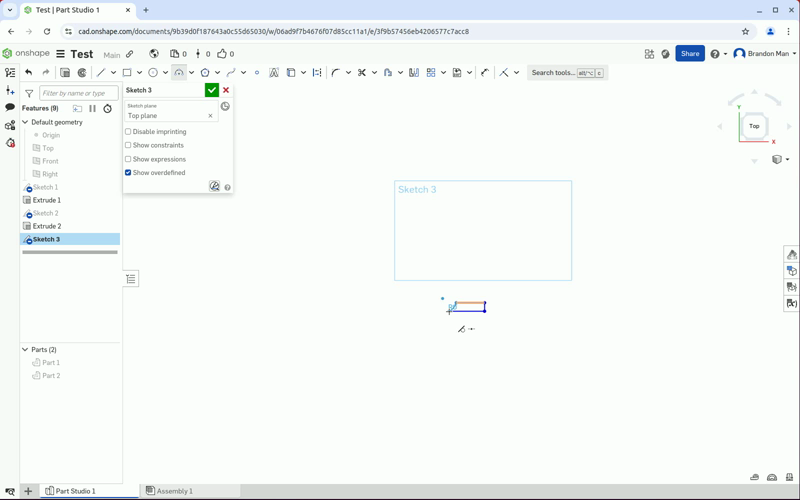
scroll(-6)
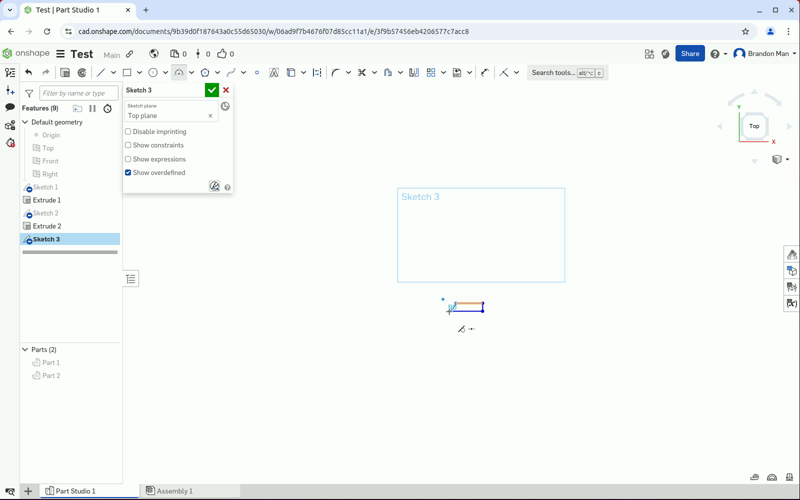
scroll(-6)
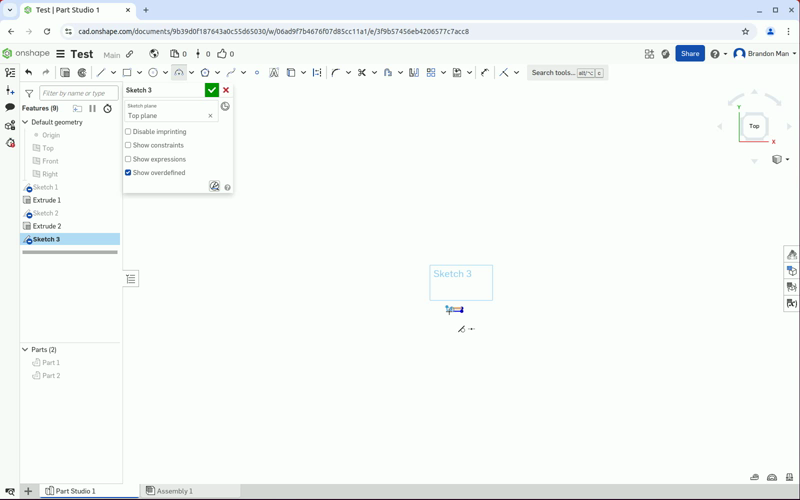
key_down(shift)
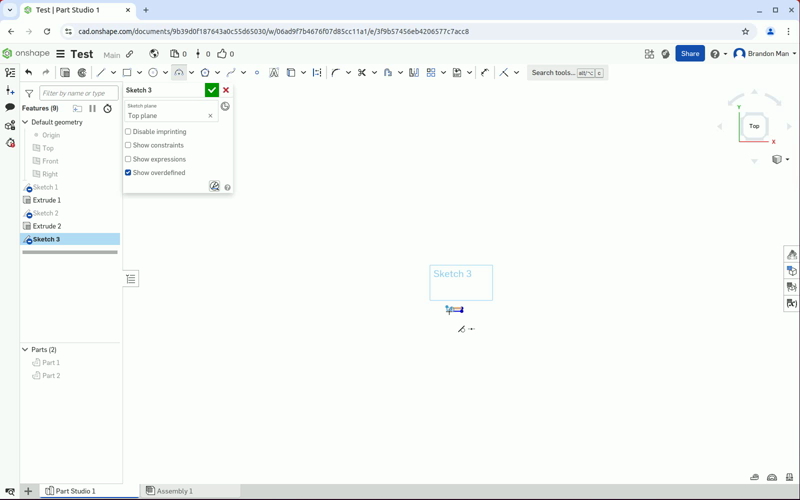
mouse_move(450, 309)
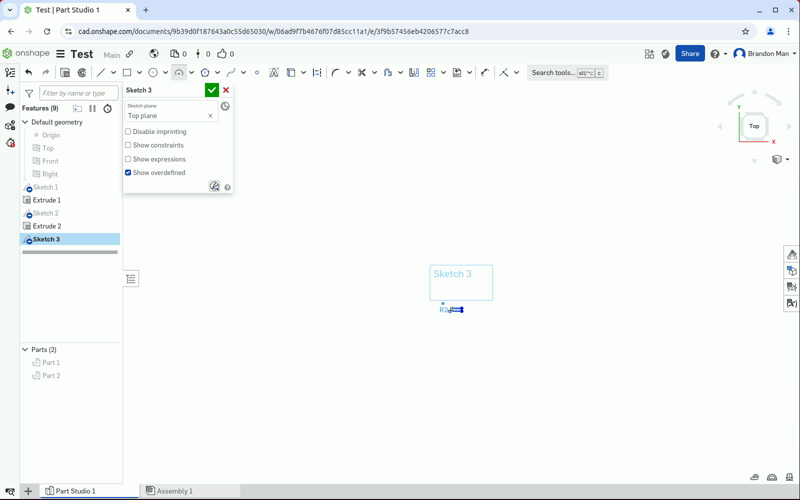
scroll(6)
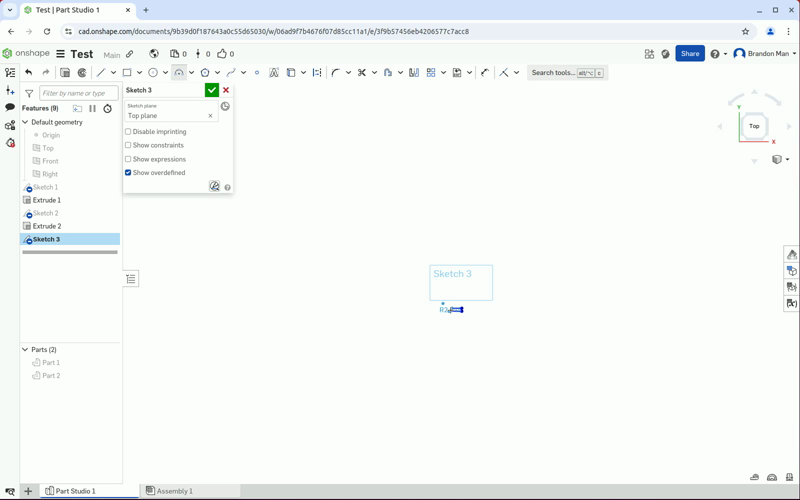
scroll(6)
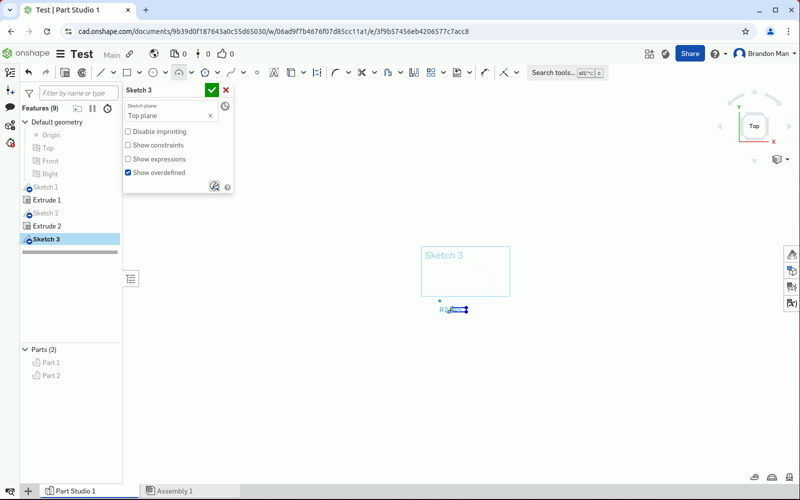
scroll(6)
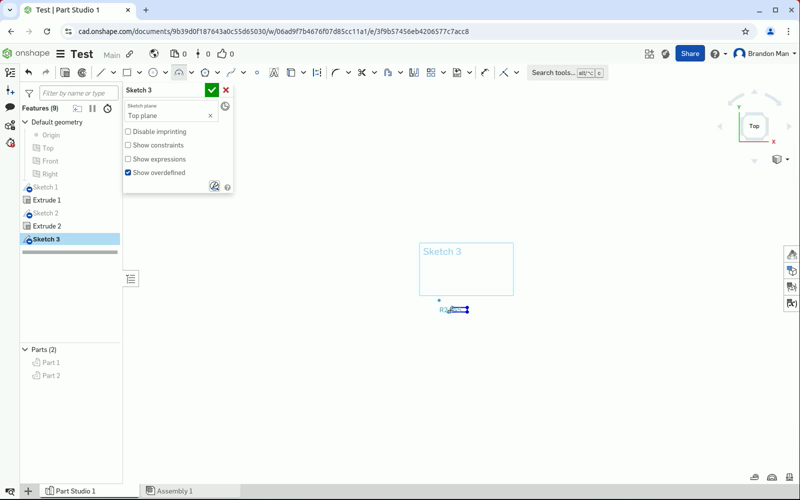
scroll(6)
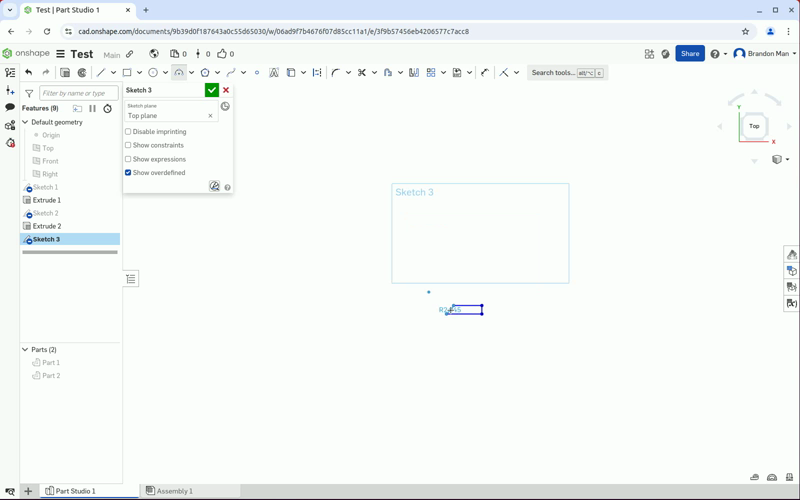
scroll(6)
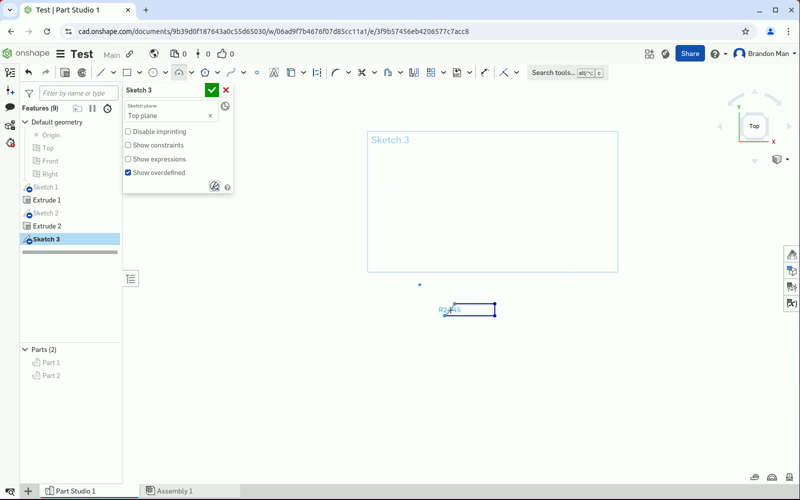
scroll(6)
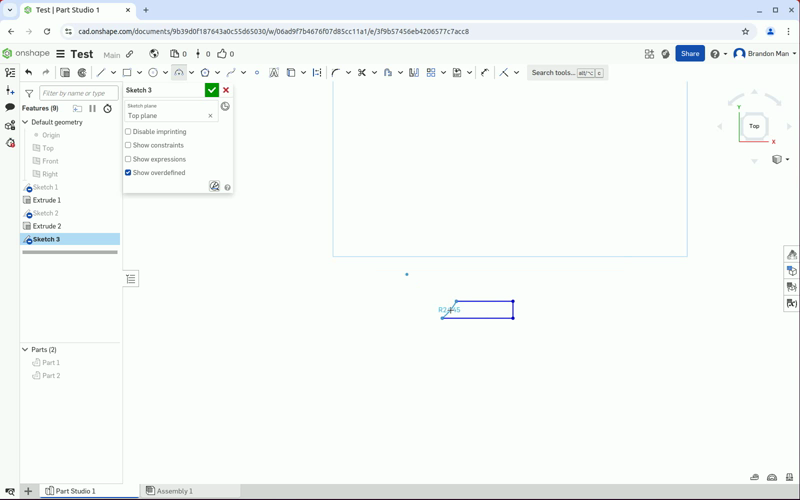
scroll(6)
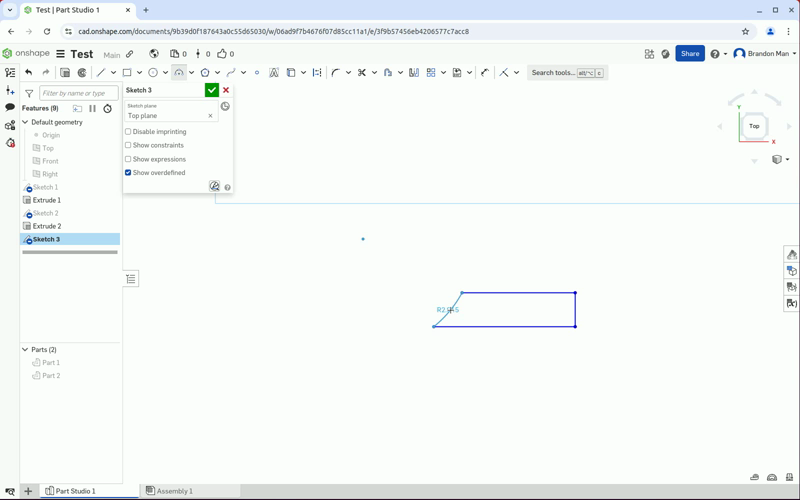
click(450, 309)
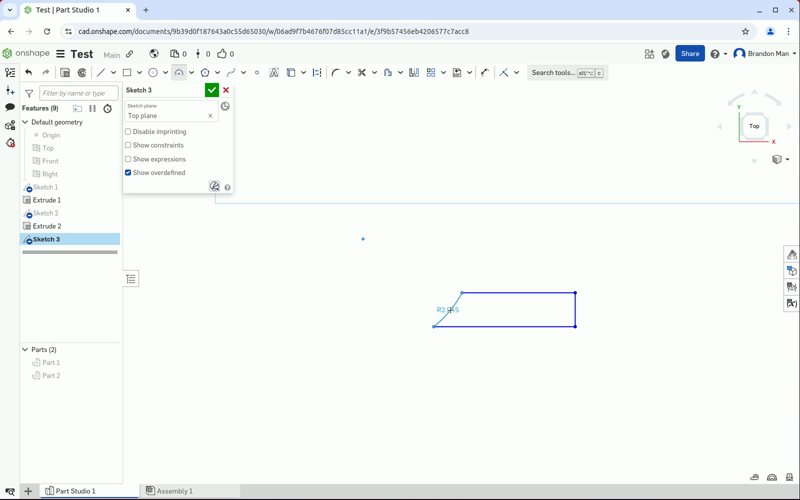
scroll(-6)
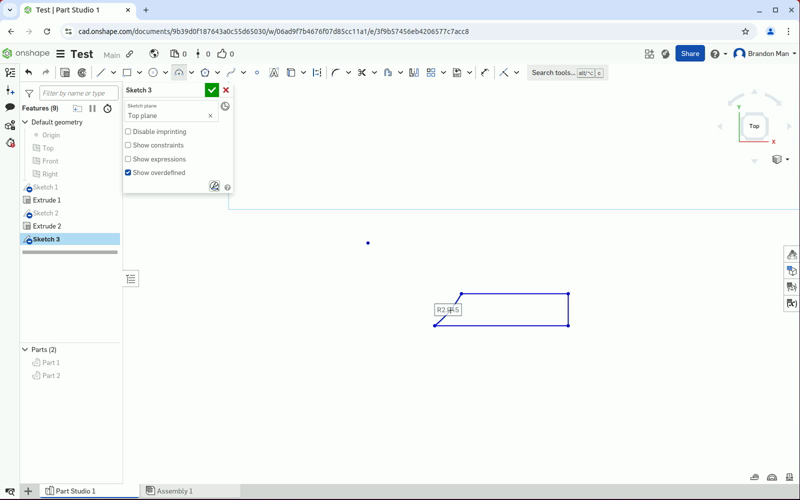
scroll(-6)
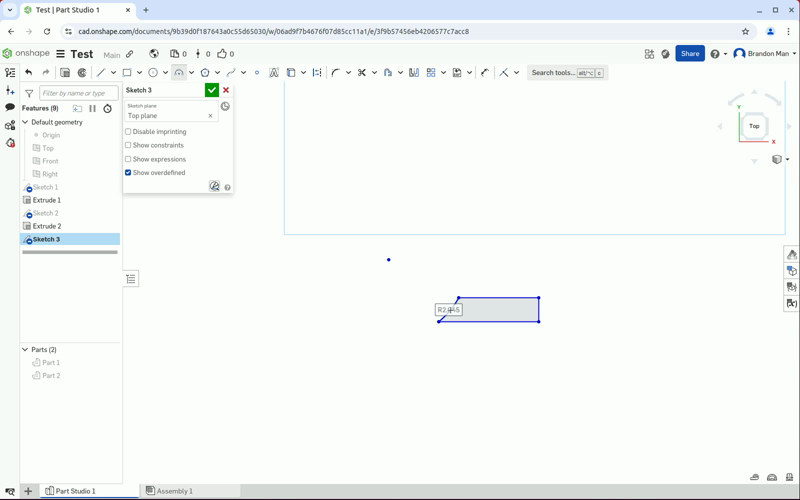
scroll(-6)
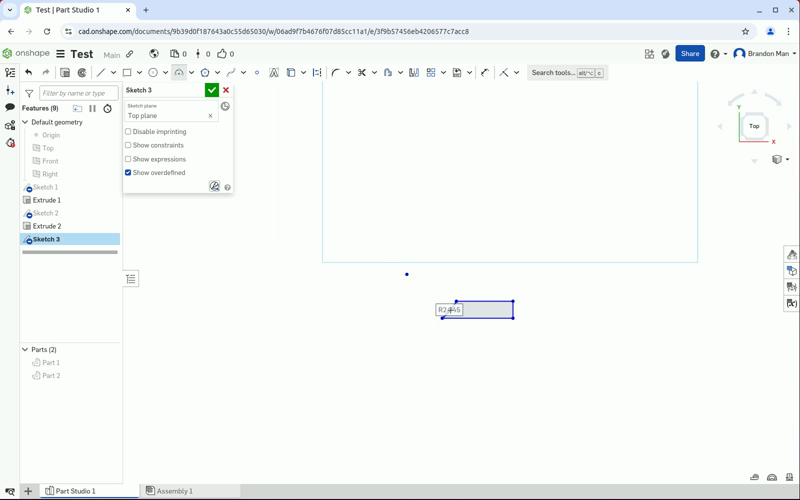
scroll(-6)
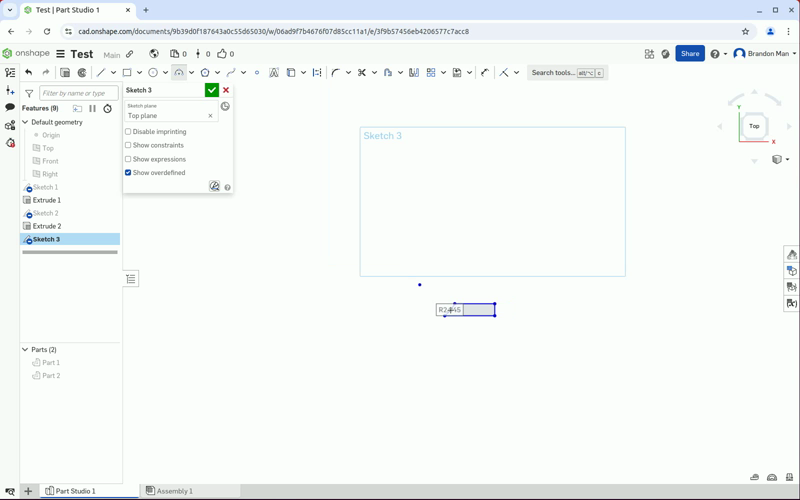
scroll(-6)
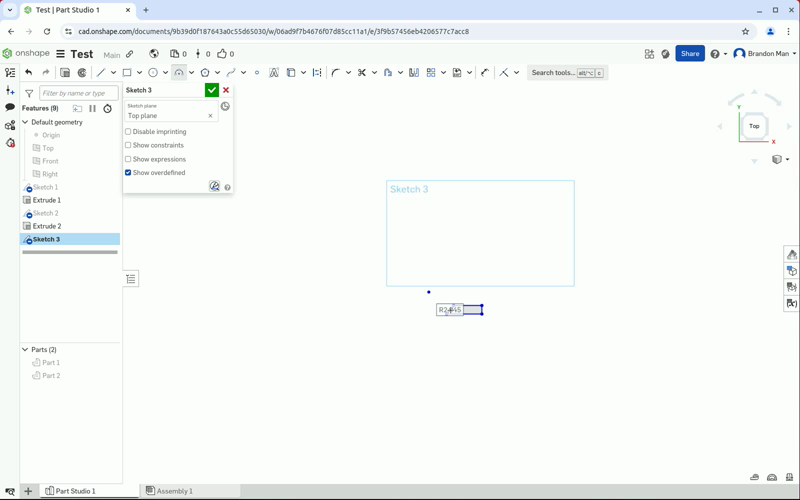
scroll(-6)
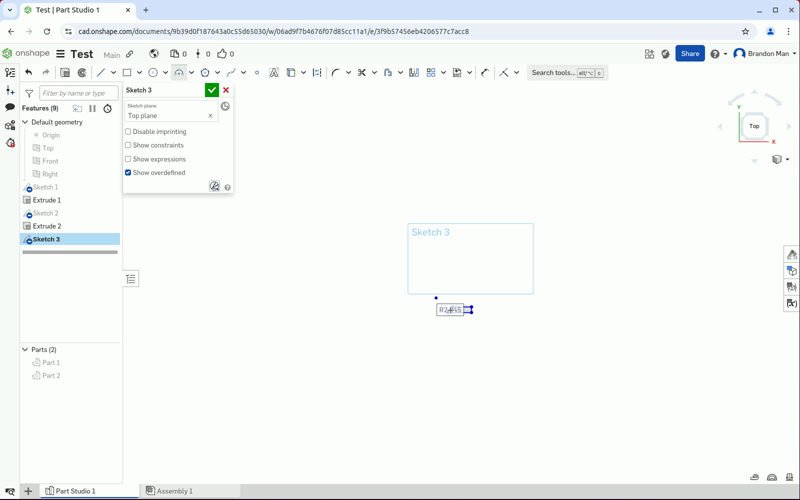
scroll(-6)
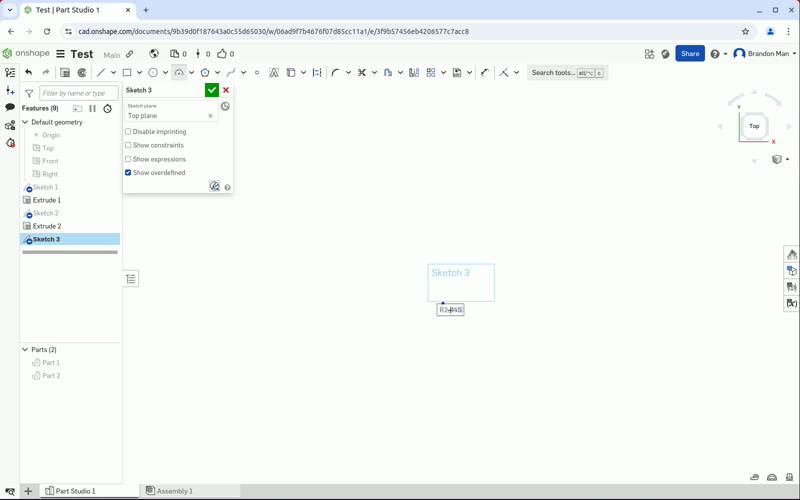
key_up(shift)
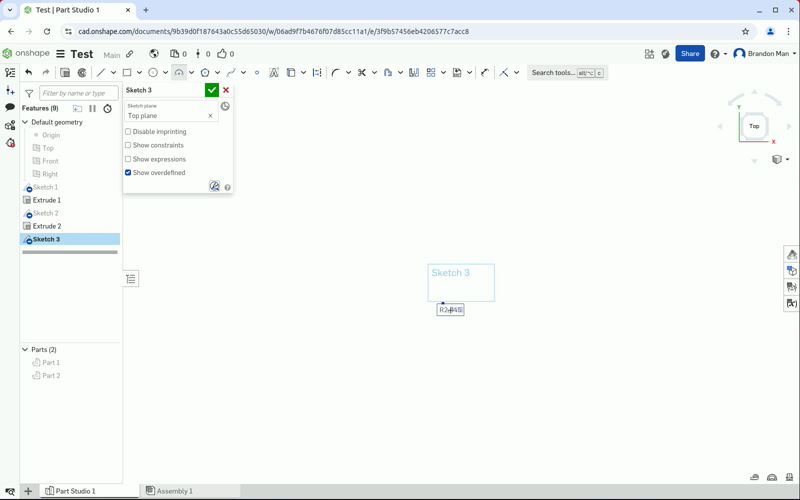
key(esc)
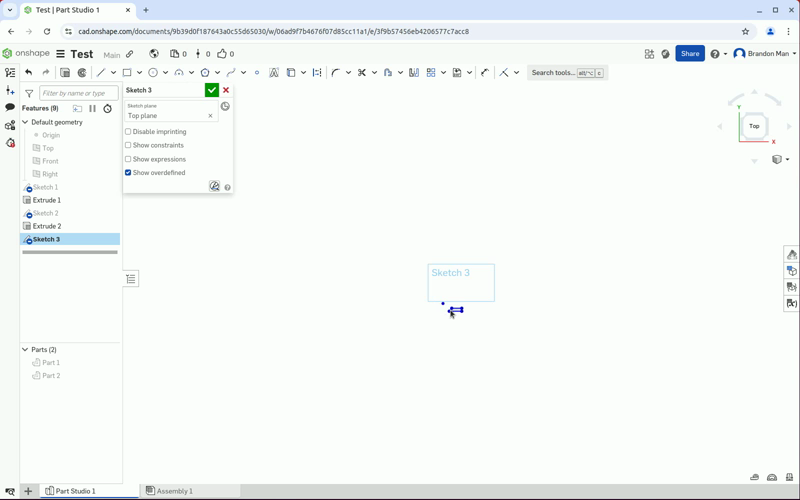
mouse_move(458, 310)
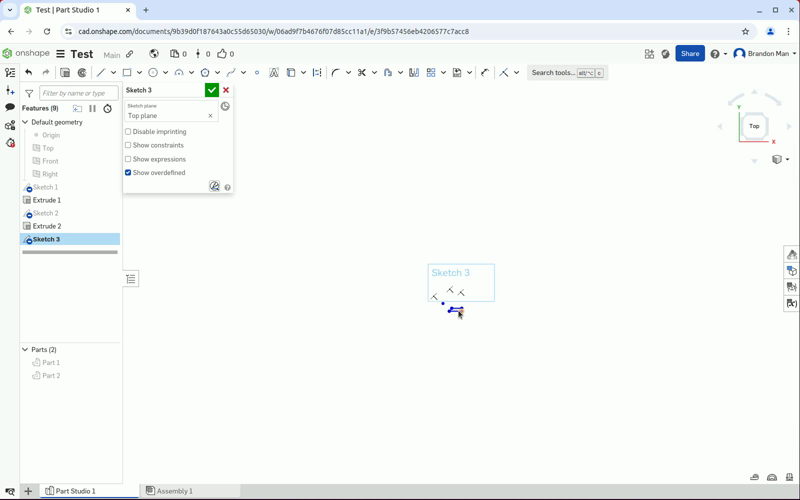
scroll(6)
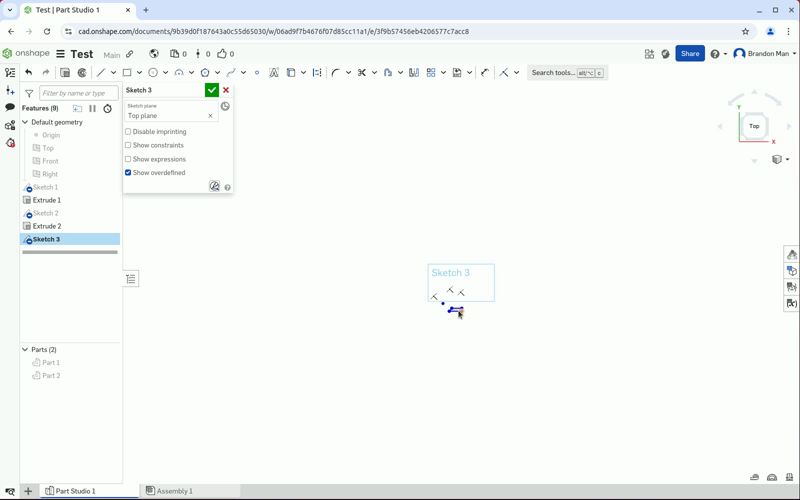
scroll(6)
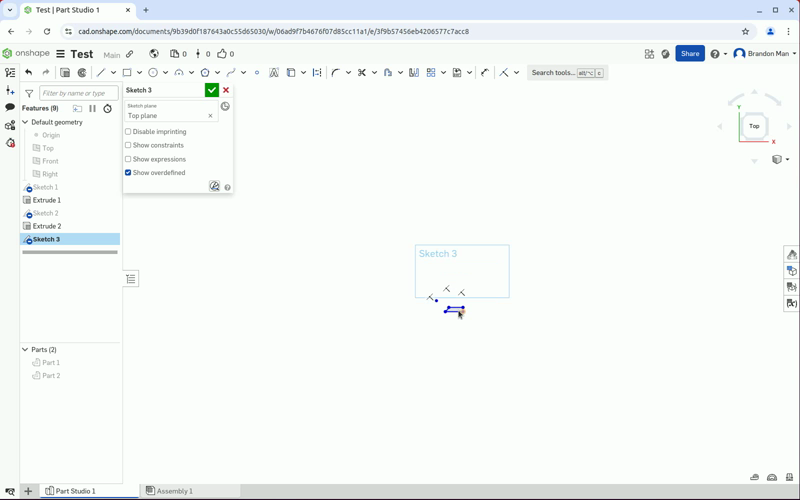
scroll(6)
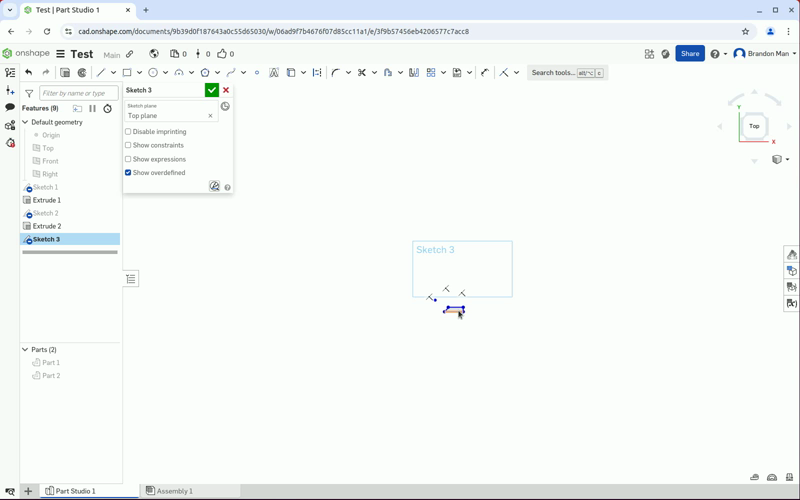
scroll(6)
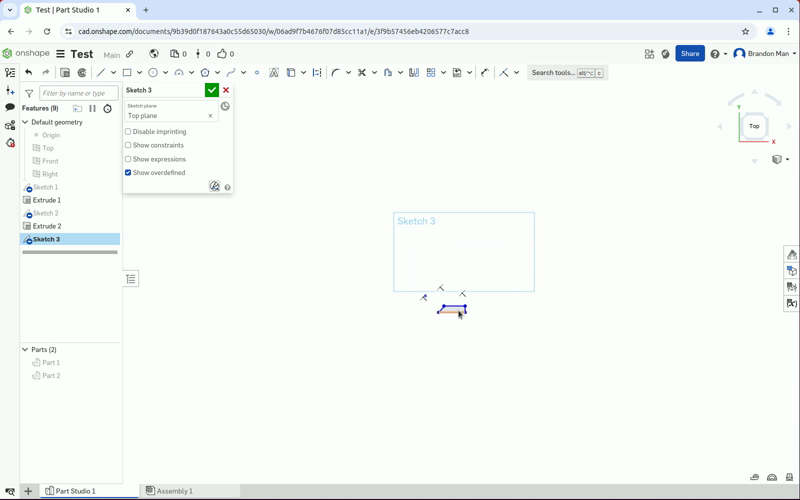
scroll(6)
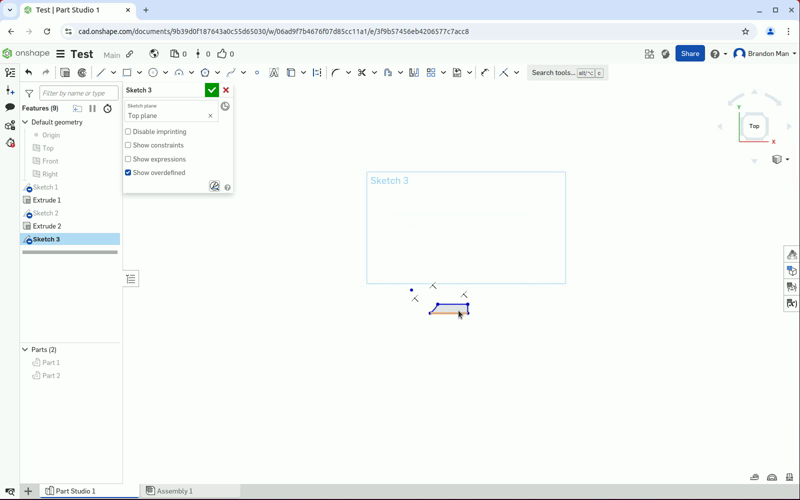
scroll(6)
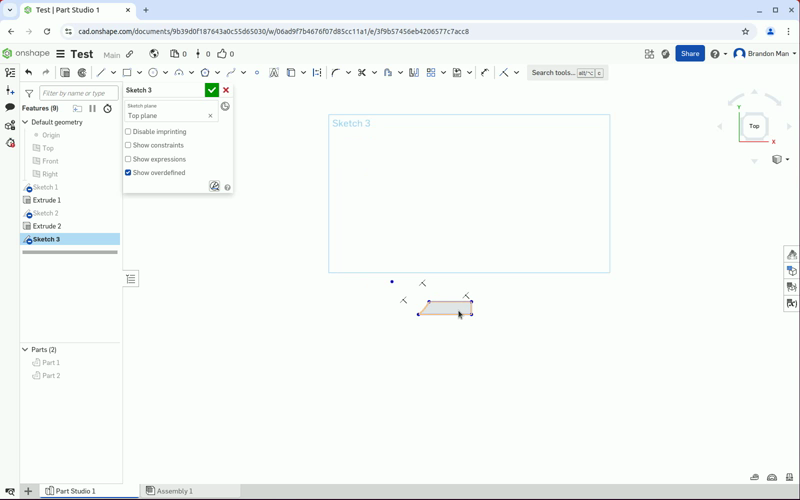
scroll(6)
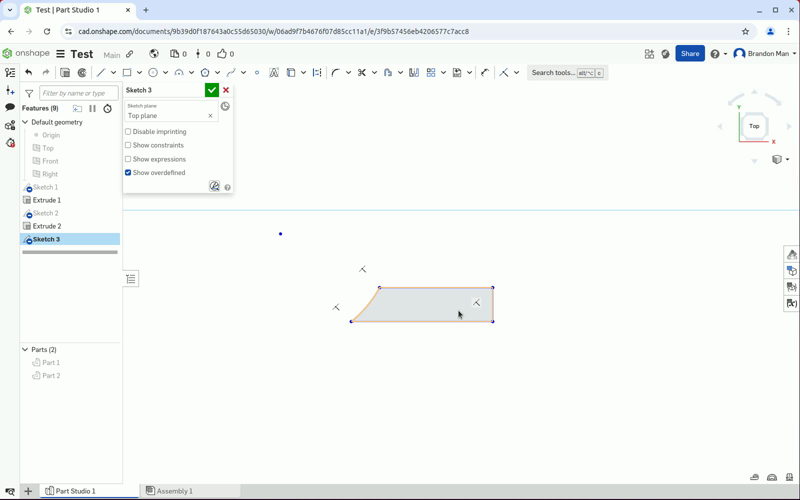
click(458, 310)
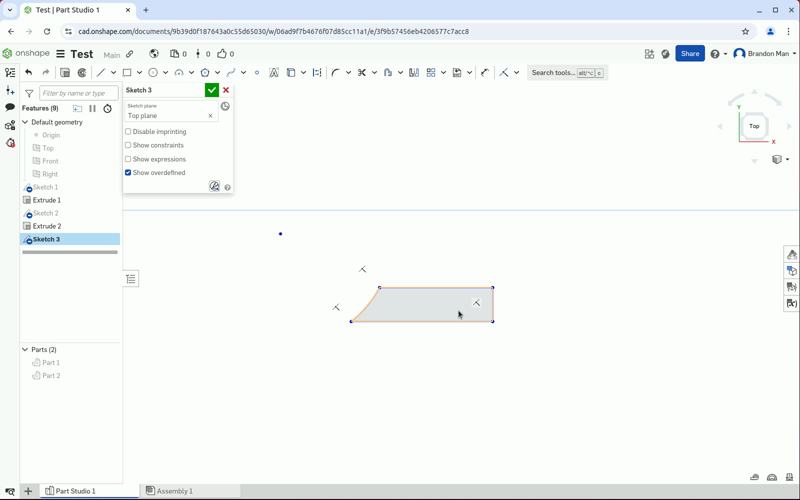
scroll(-6)
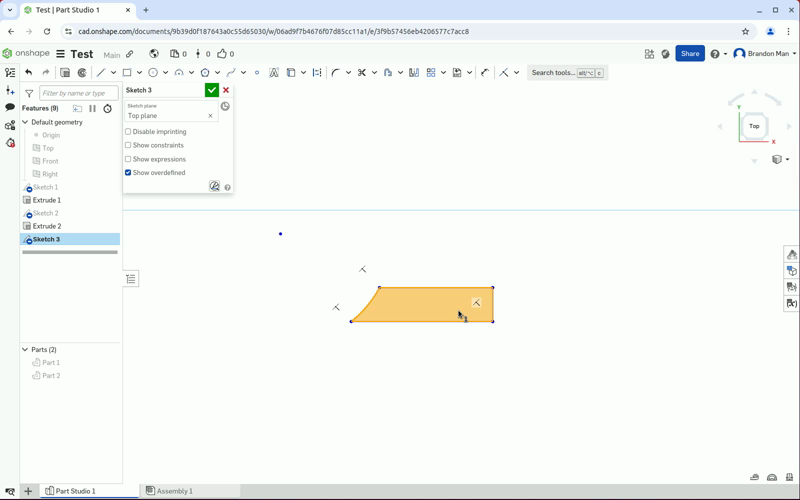
scroll(-6)
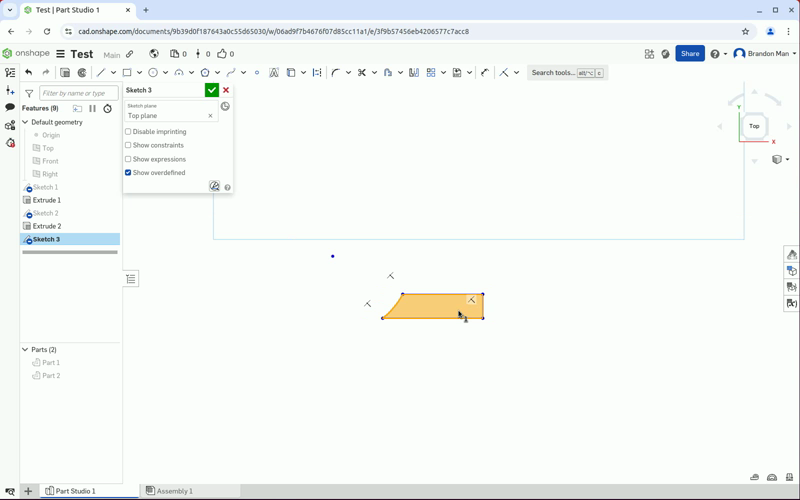
scroll(-6)
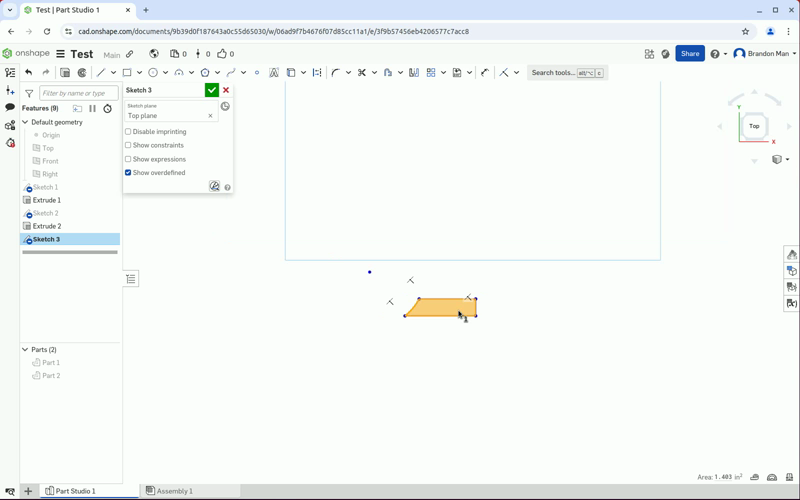
scroll(-6)
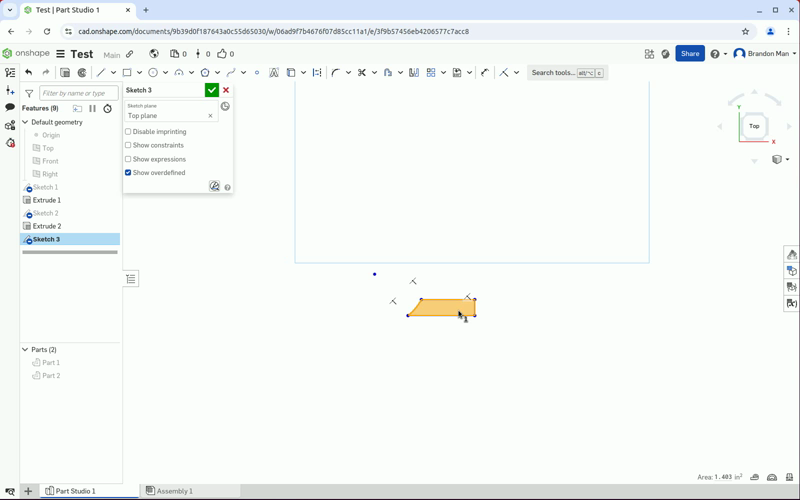
scroll(-6)
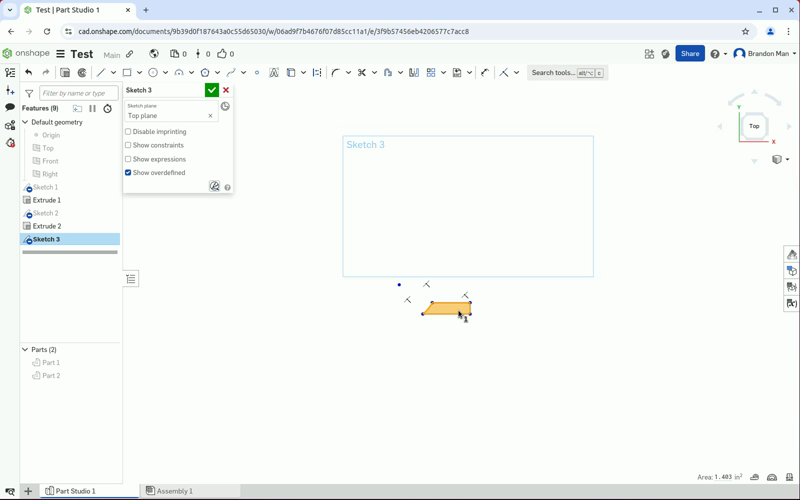
scroll(-6)
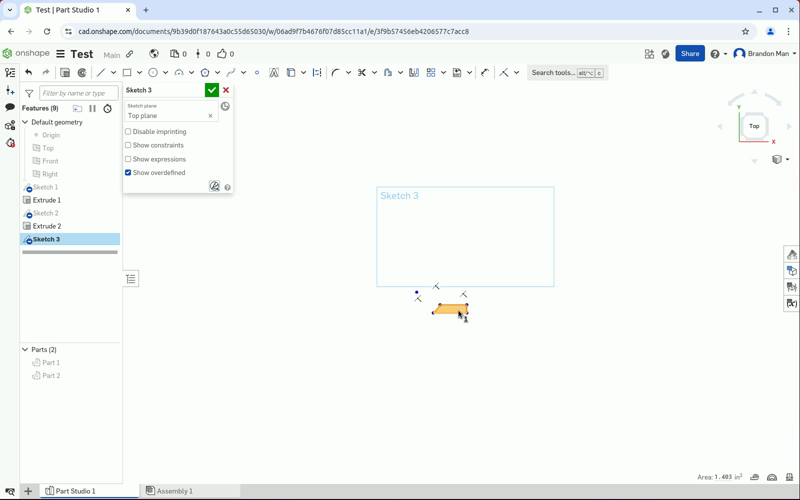
scroll(-6)
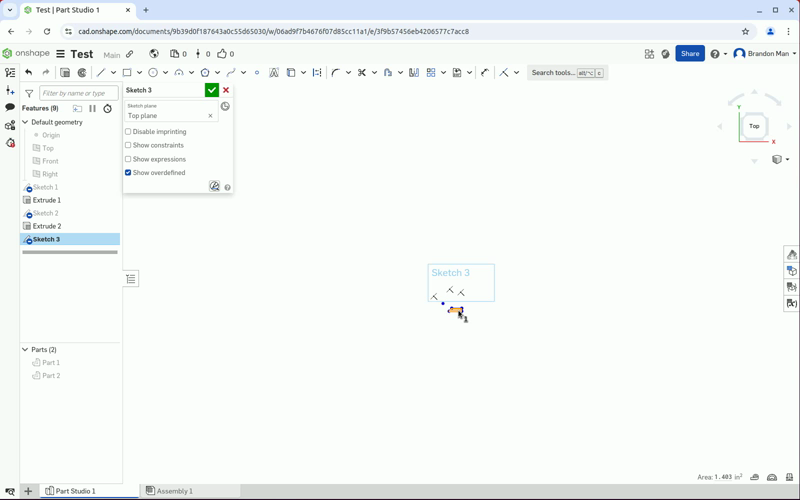
mouse_move(73, 352)
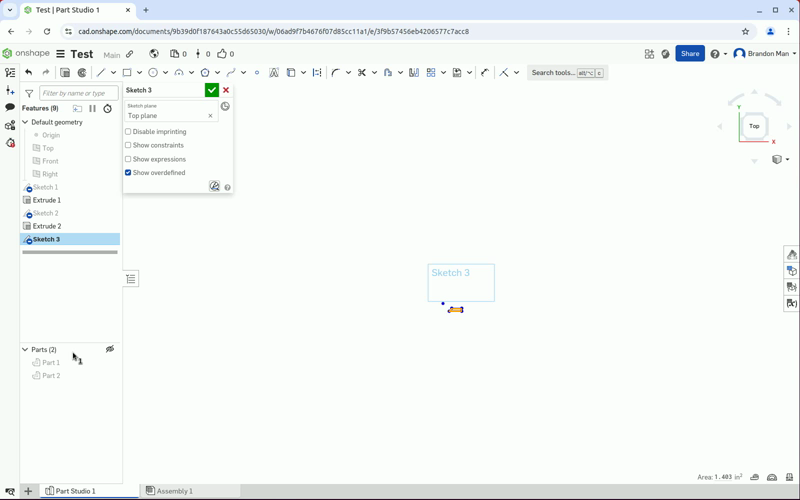
key(shift+y)
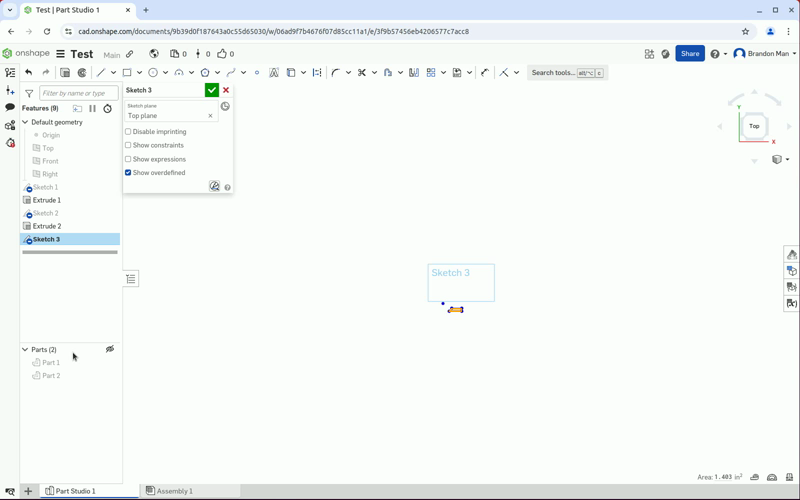
key(shift+e)
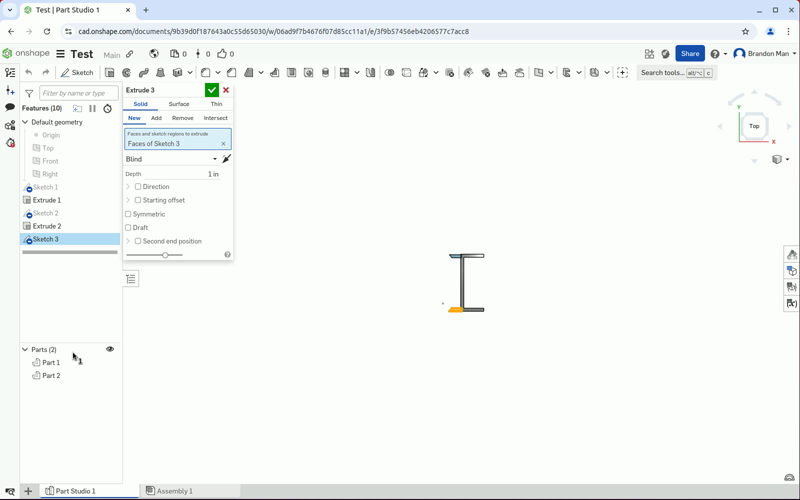
mouse_move(143, 106)
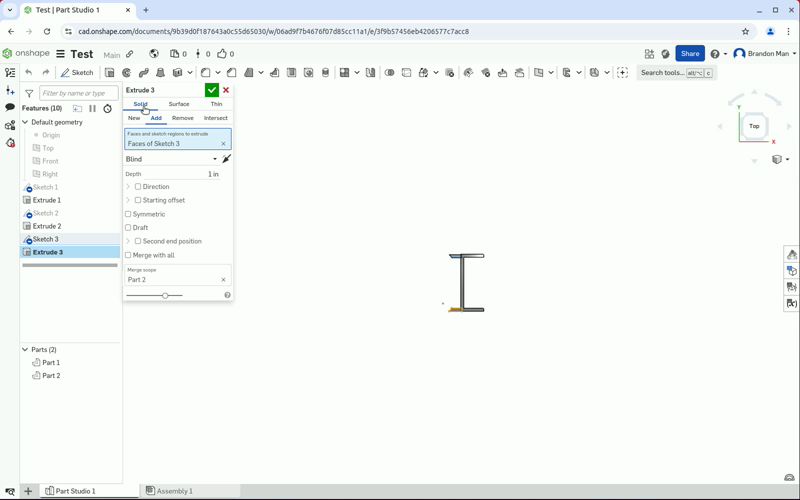
click(143, 106)
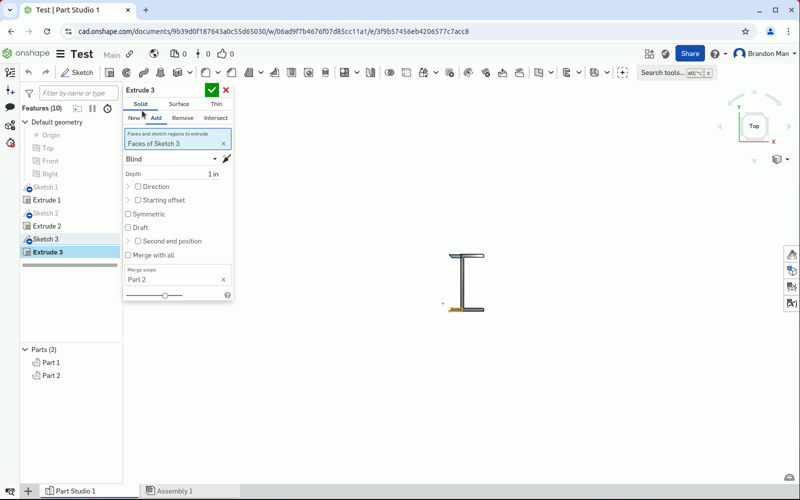
mouse_move(137, 120)
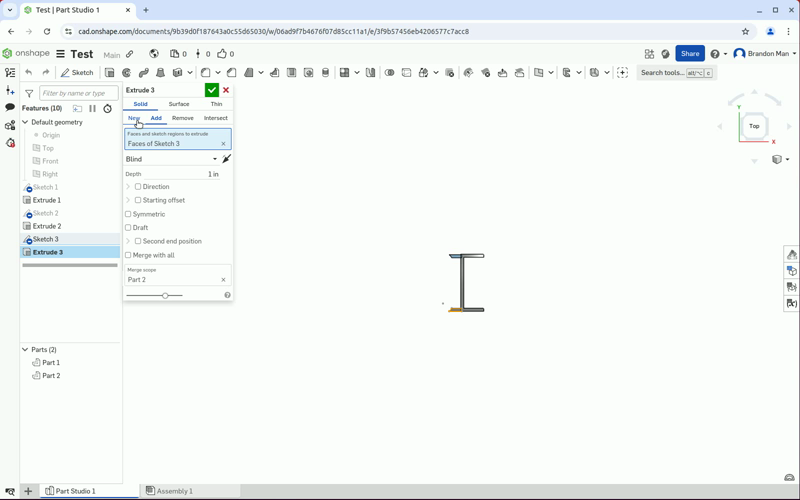
click(137, 120)
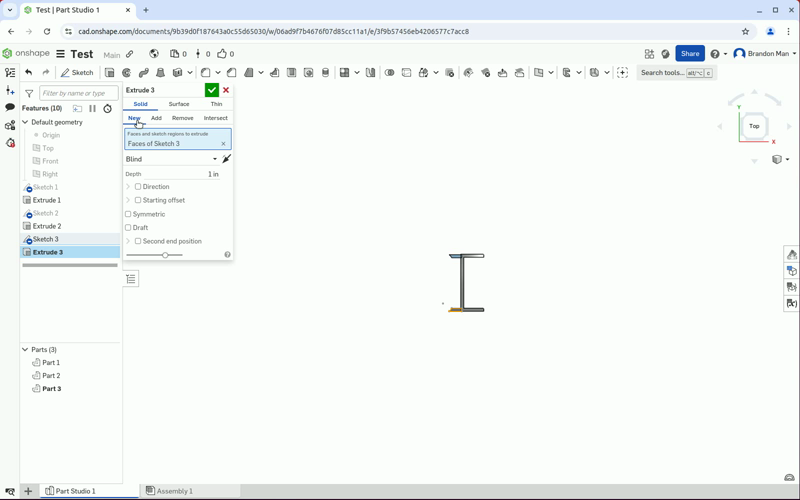
key(tab, 4)
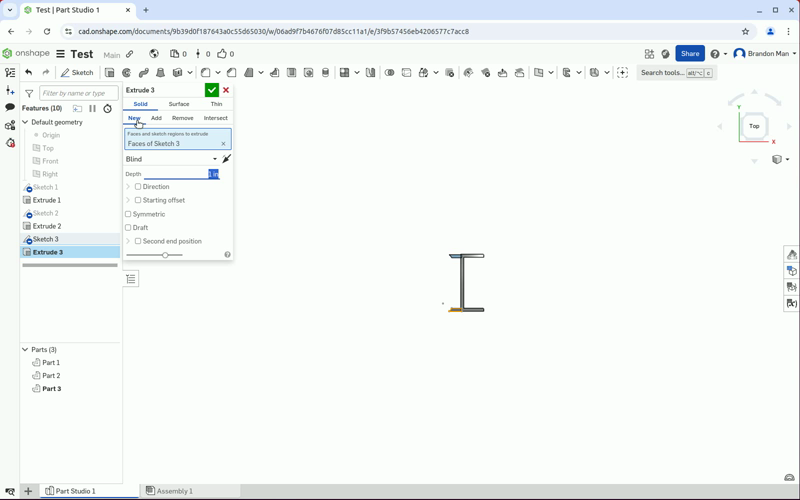
text(9.147)
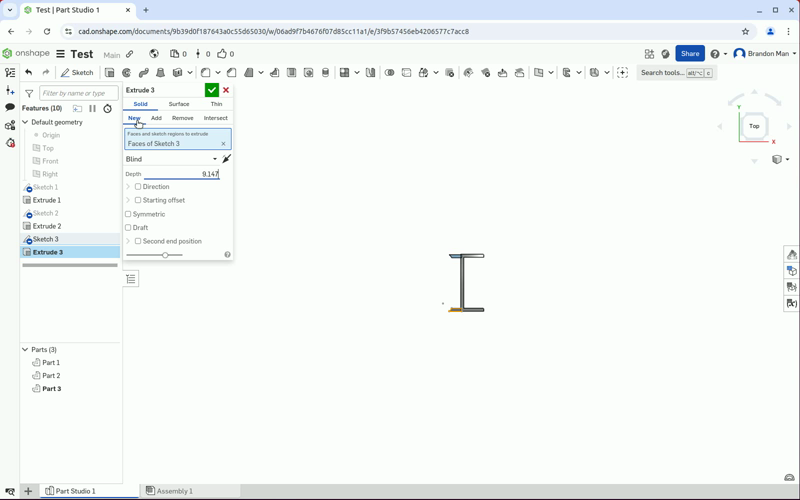
key(enter)
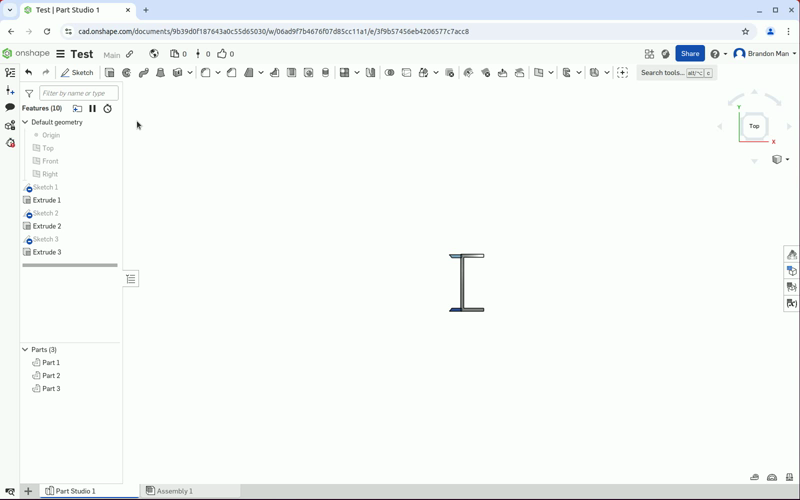
key(shift+h)
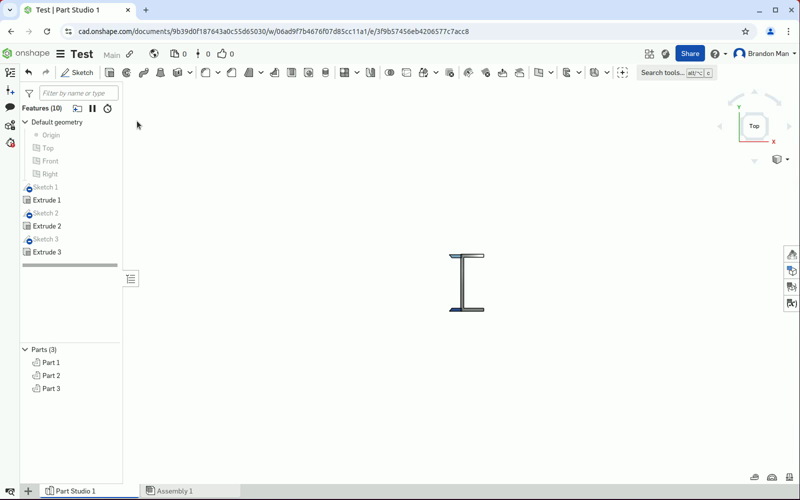
key(shift+h)
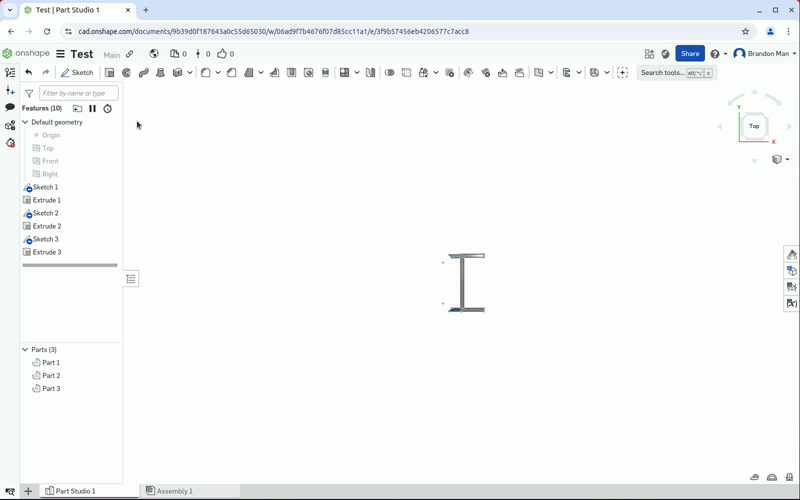
key(shift+7)
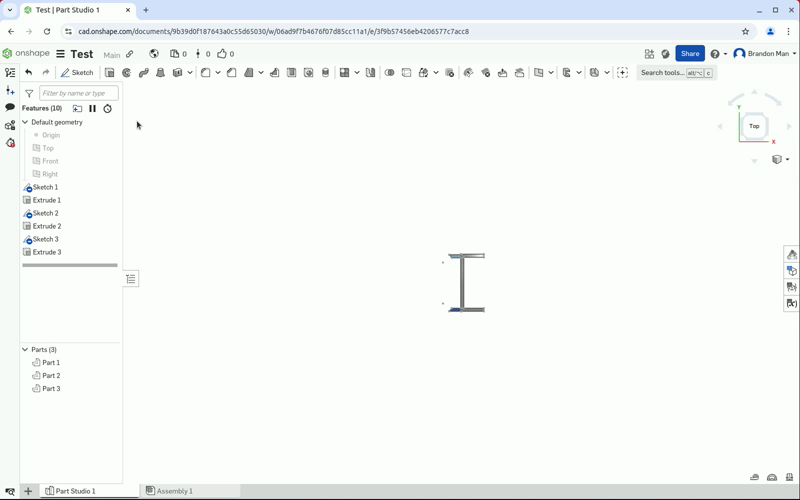
key(up, 3)
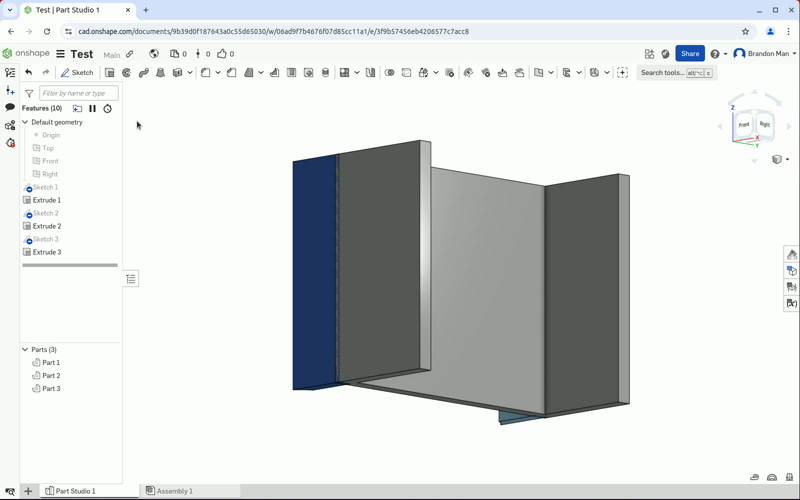
key(left, 3)
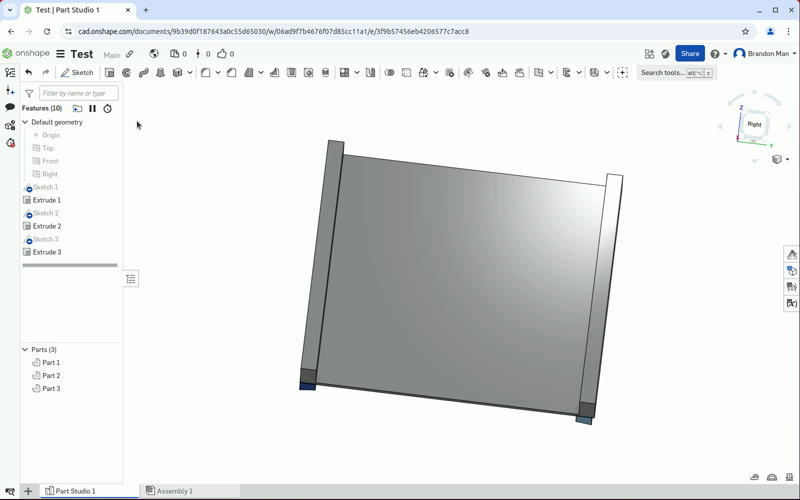
key(right, 3)
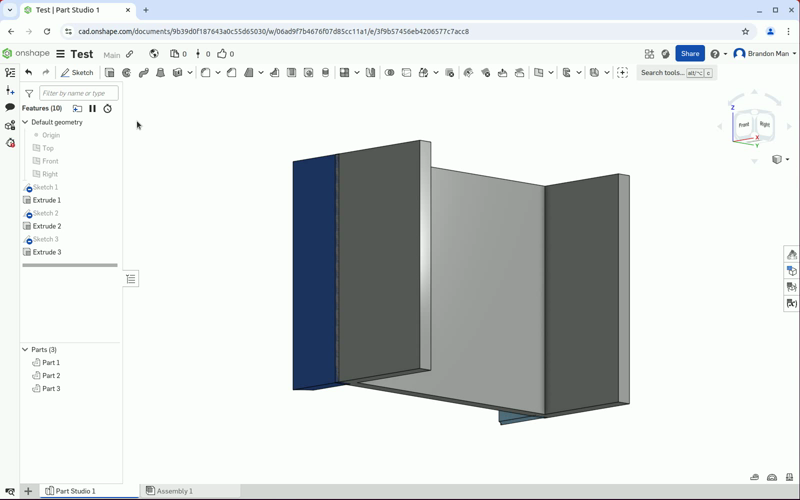
key(down, 3)
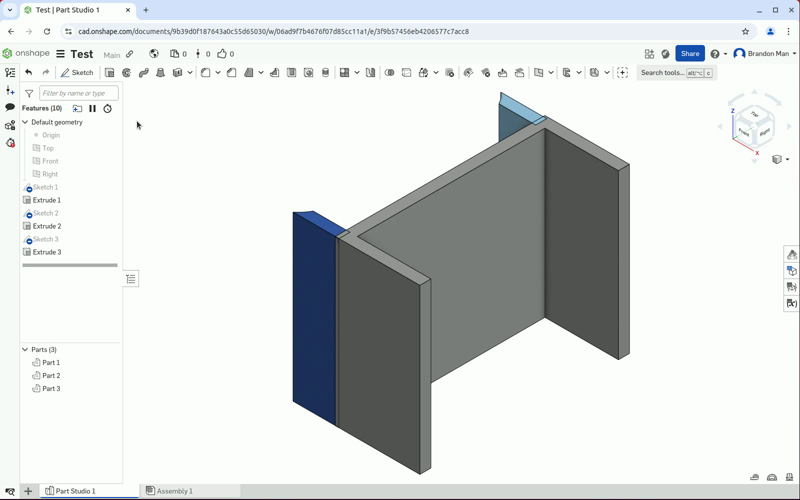
mouse_move(73, 189)
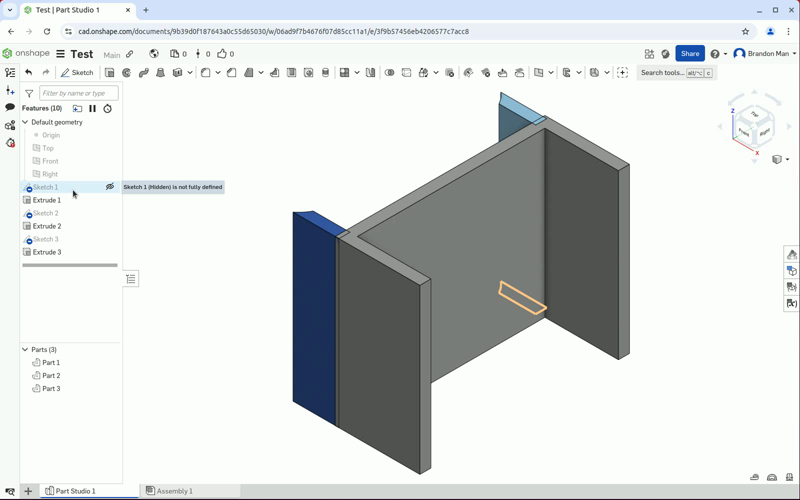
click(73, 189)